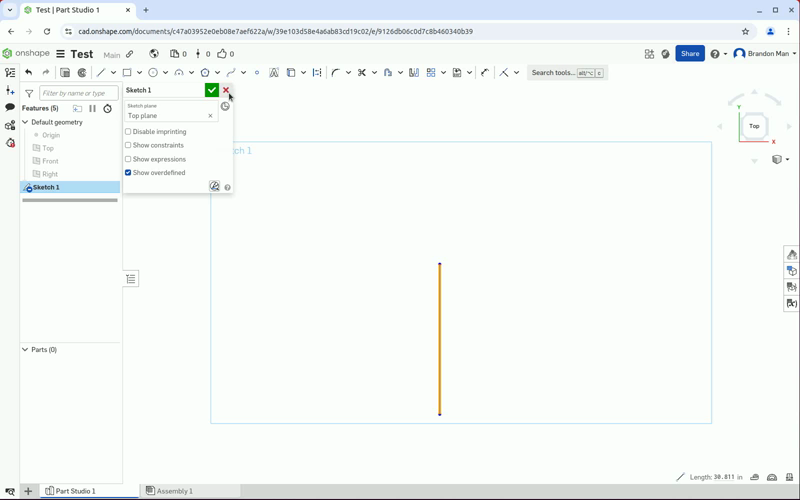
key(shift+h)
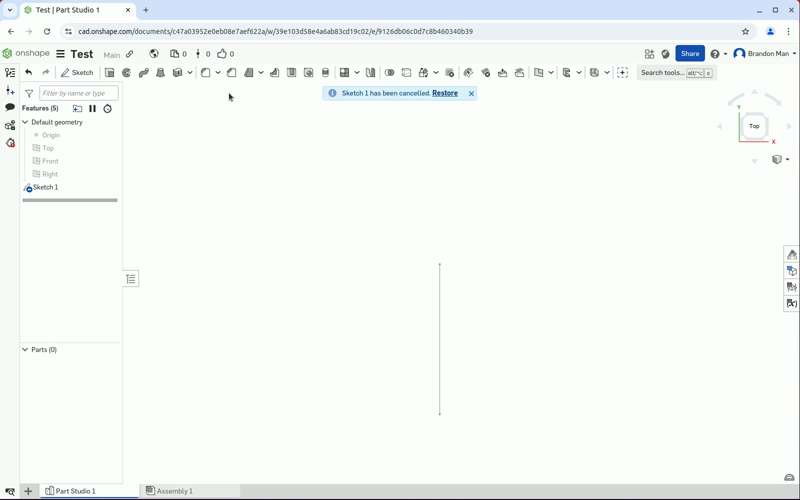
mouse_move(73, 352)
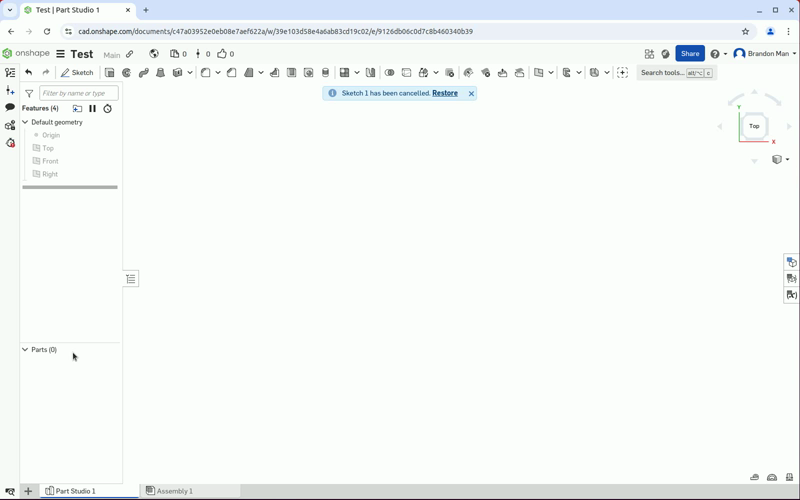
key(y)
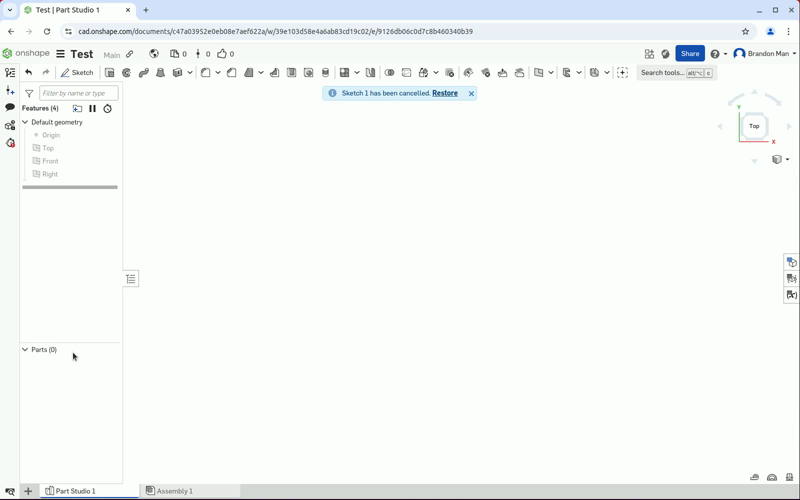
key(shift+p)
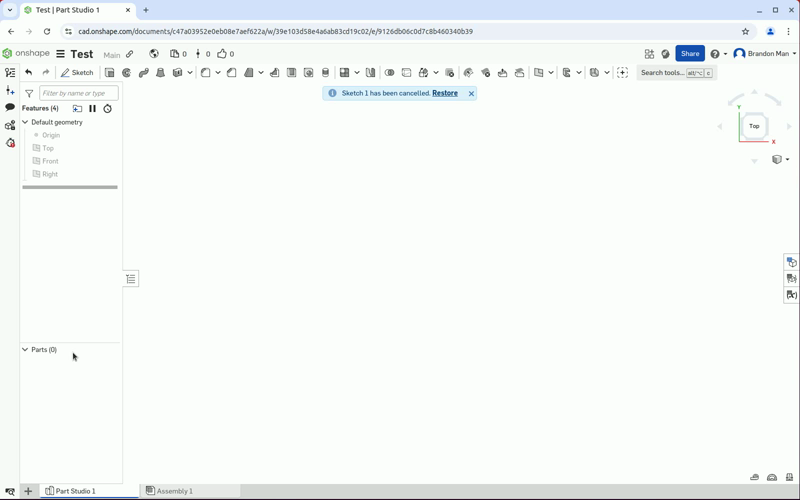
key(space)
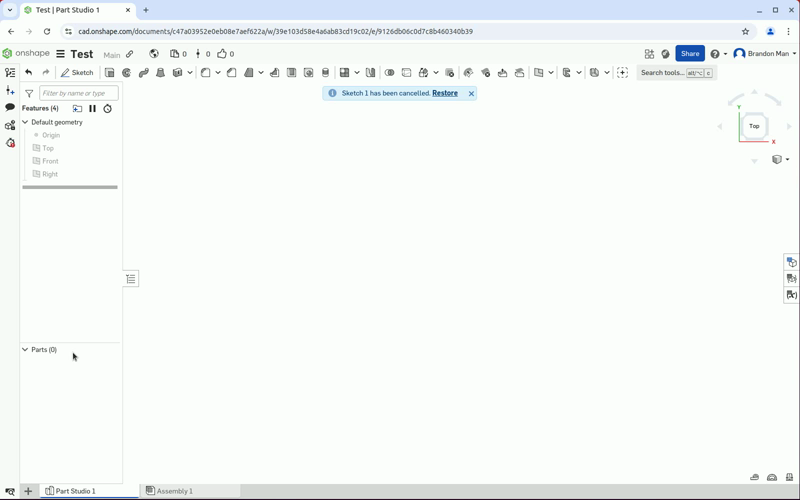
key_down(shift)
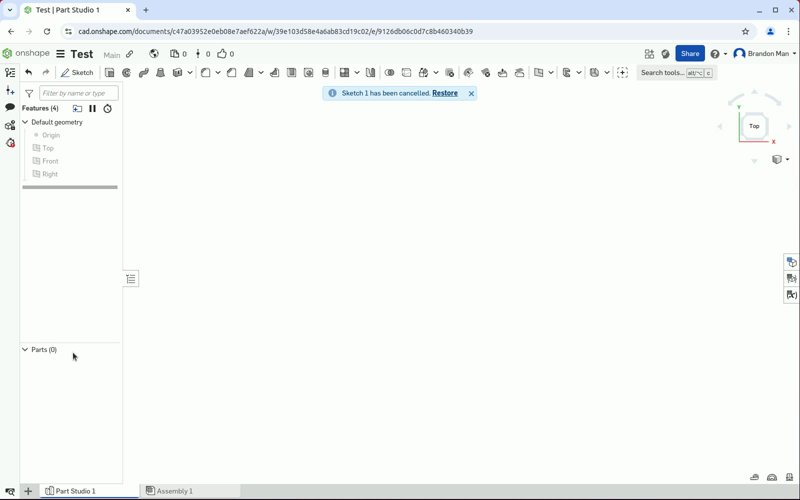
key(up)
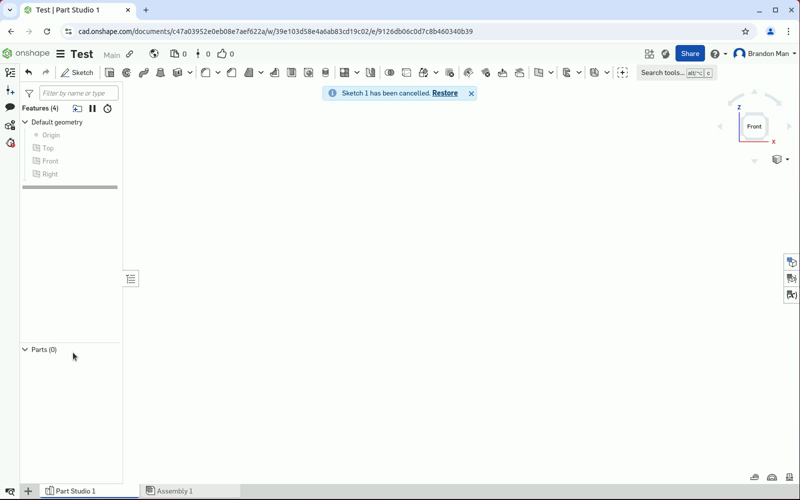
key_up(shift)
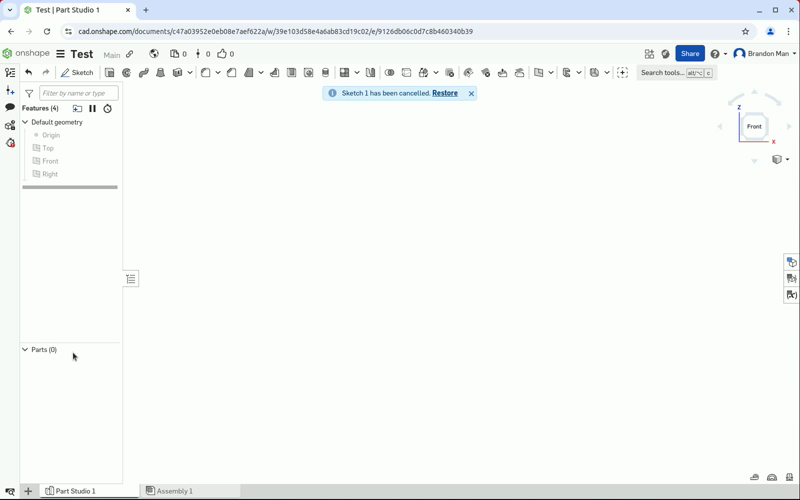
mouse_move(73, 352)
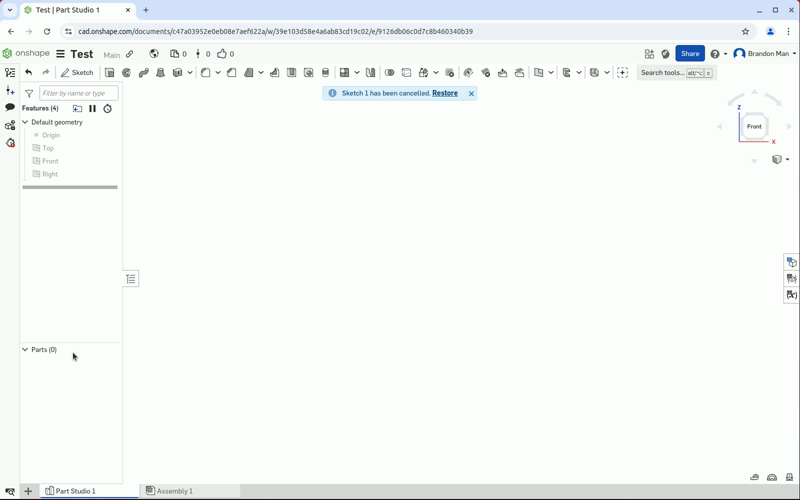
key(shift+y)
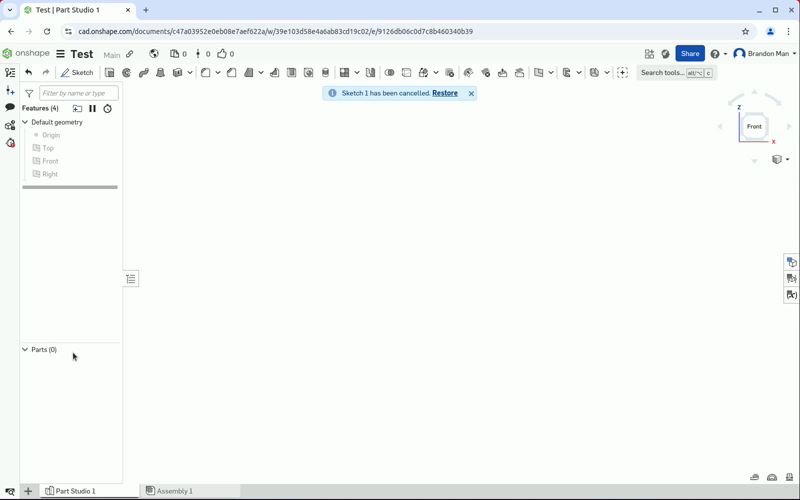
key(shift+s)
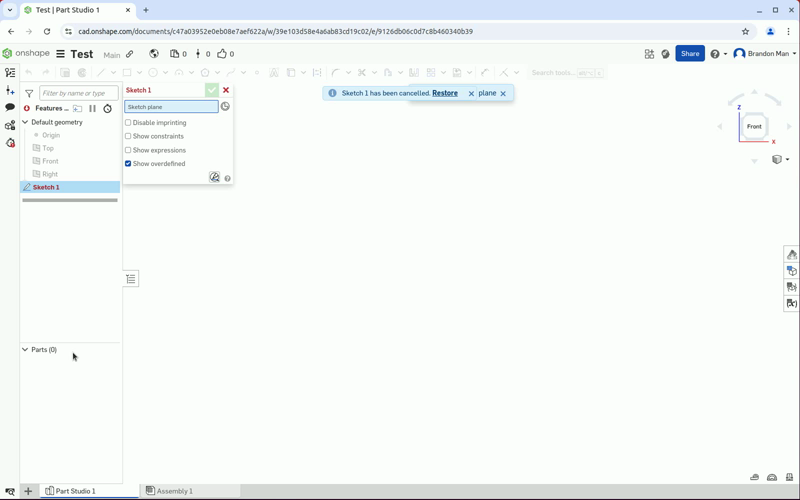
mouse_move(73, 163)
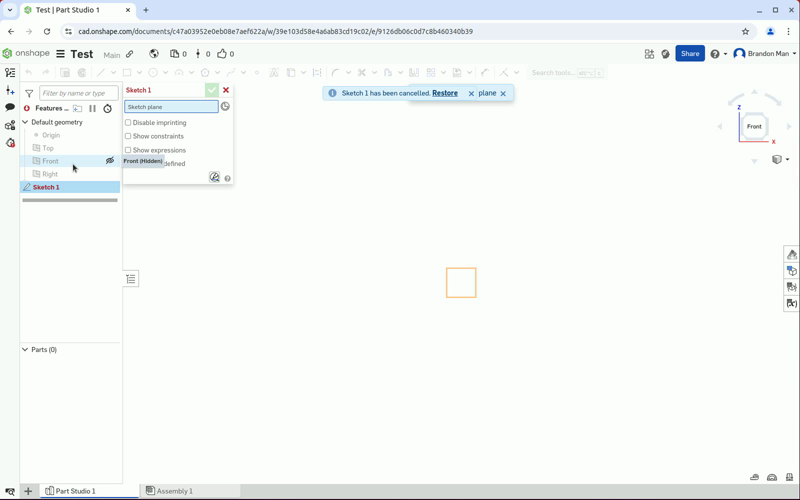
click(73, 163)
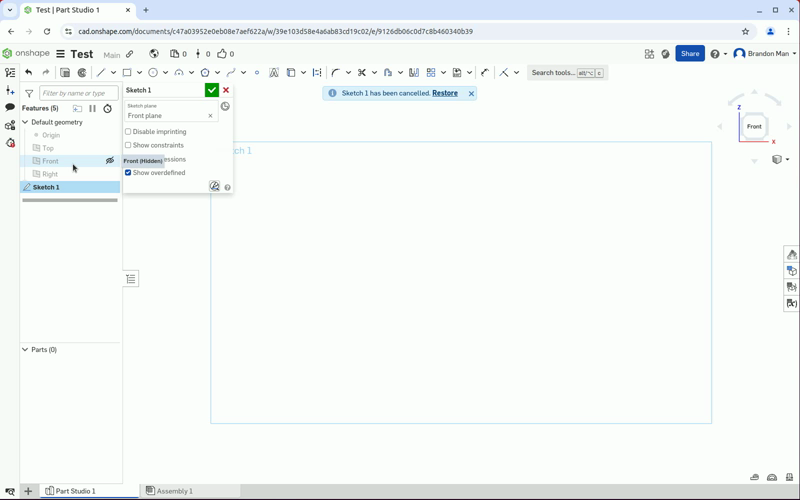
mouse_move(73, 352)
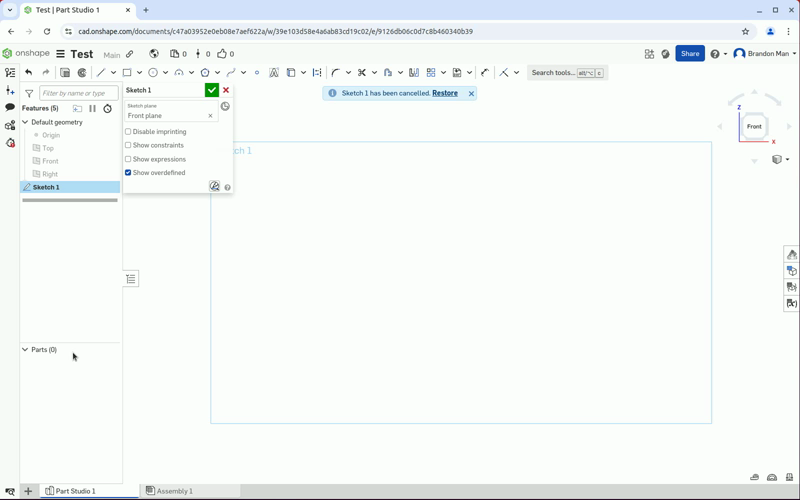
key(y)
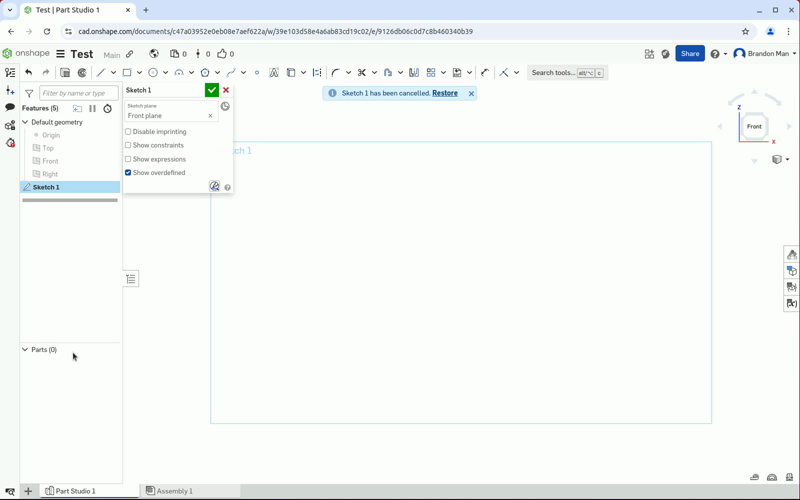
key(l)
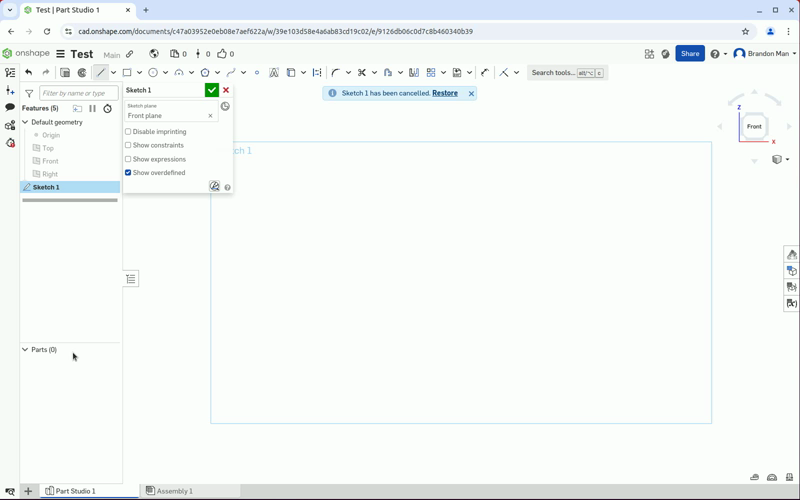
key_down(shift)
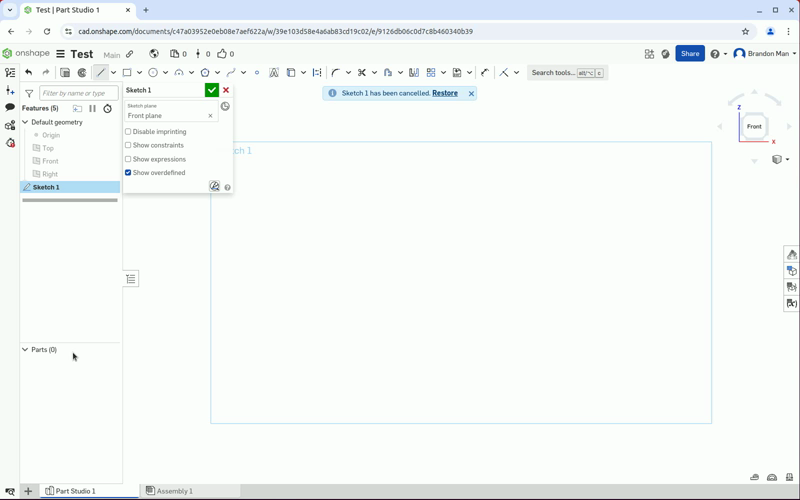
mouse_move(433, 299)
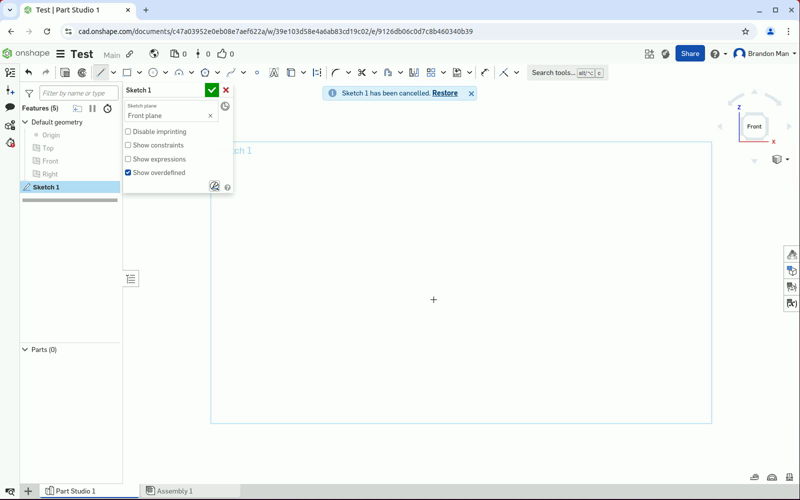
click(433, 299)
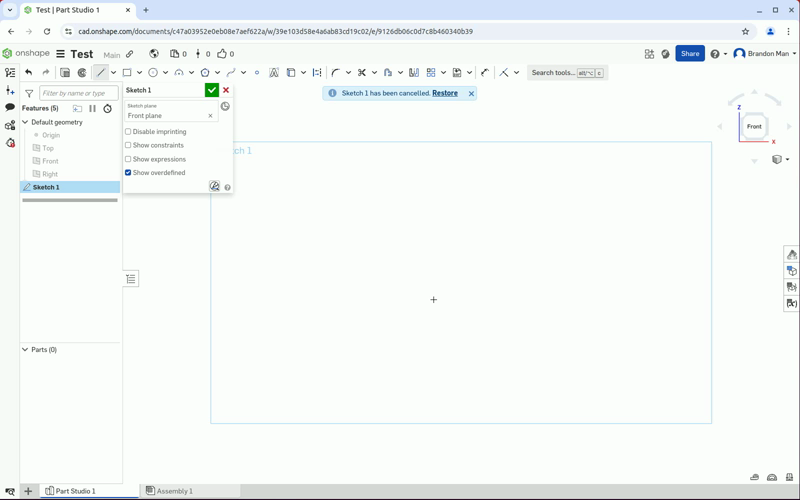
key_up(shift)
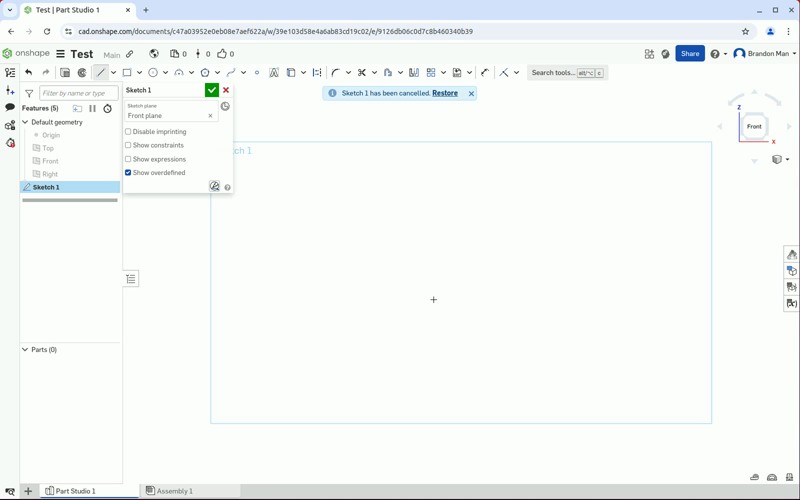
key_down(shift)
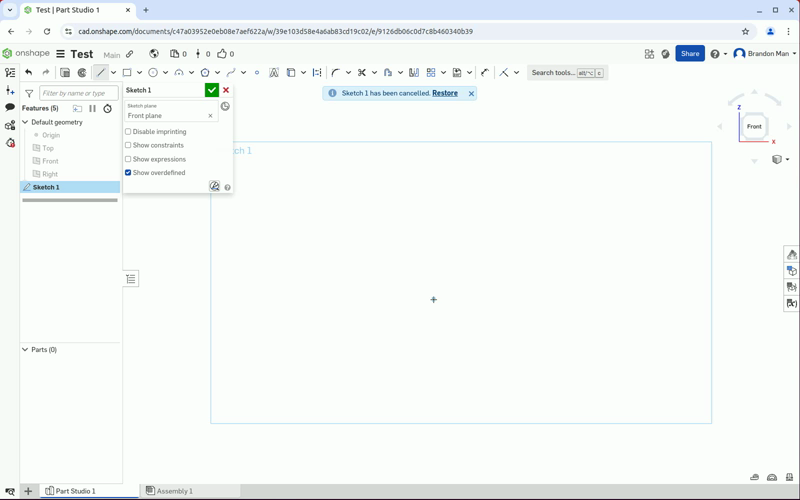
mouse_move(463, 299)
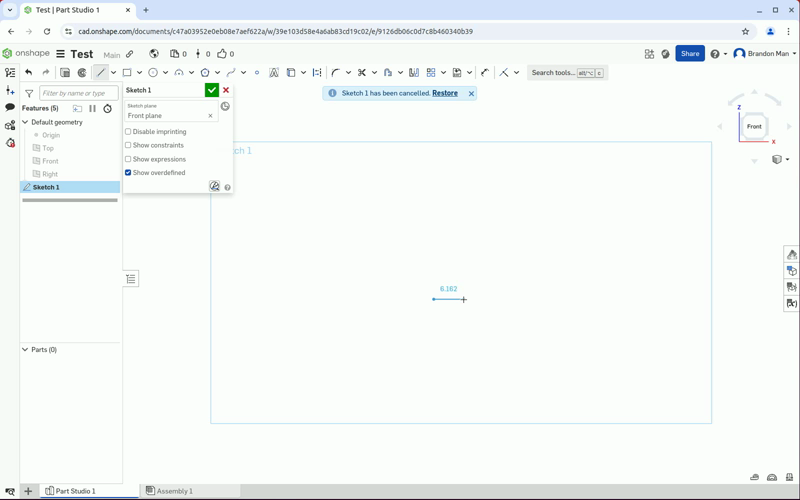
mouse_move(488, 299)
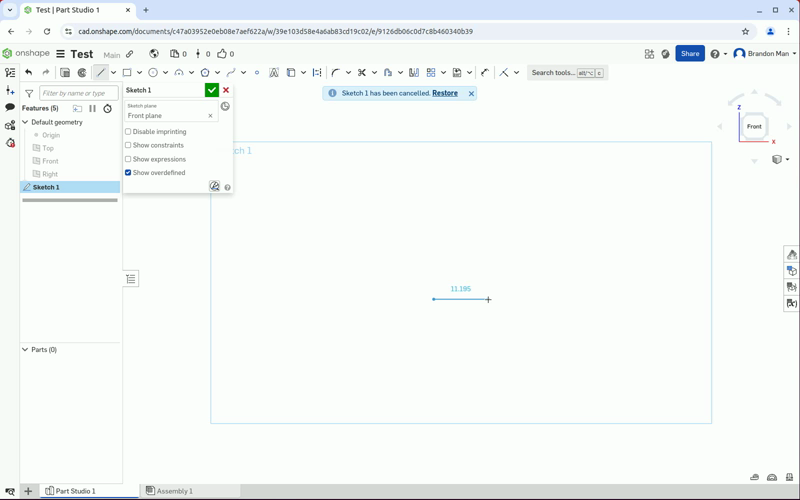
click(488, 299)
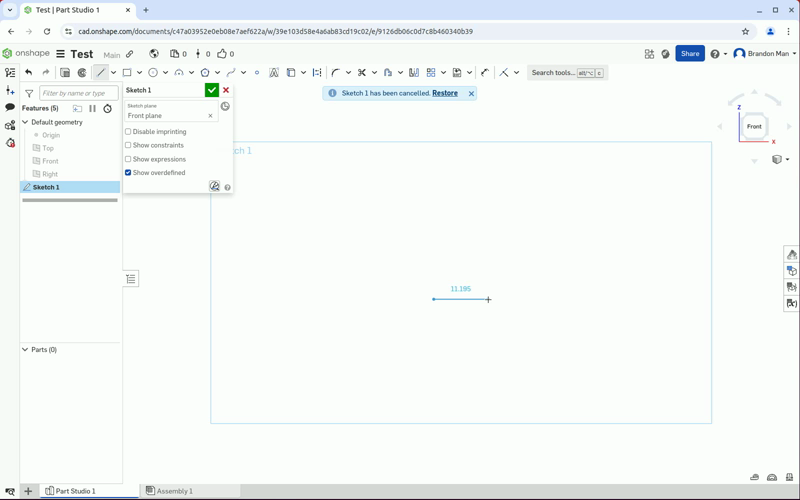
key_up(shift)
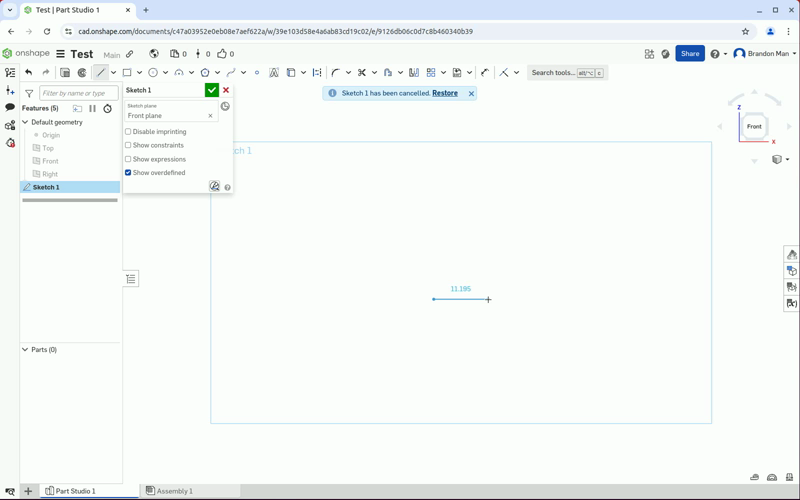
key_down(shift)
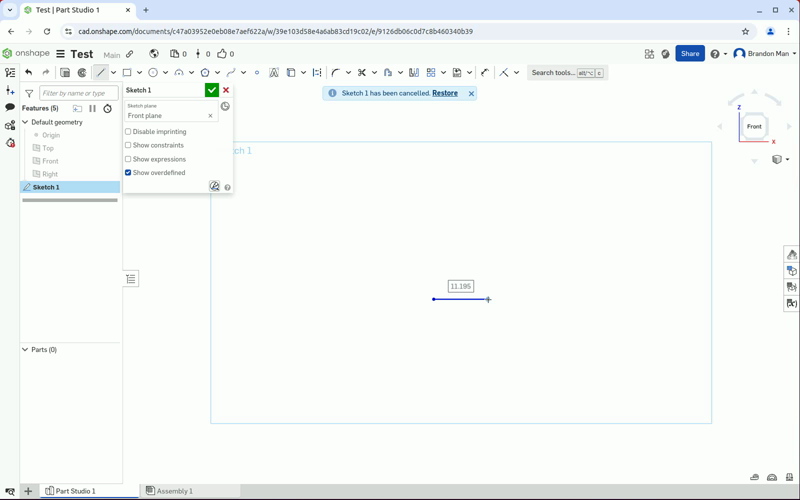
mouse_move(518, 299)
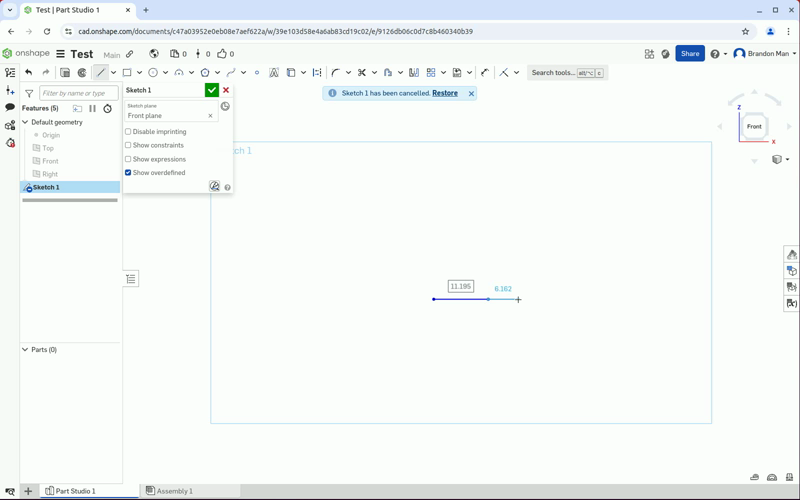
mouse_move(488, 266)
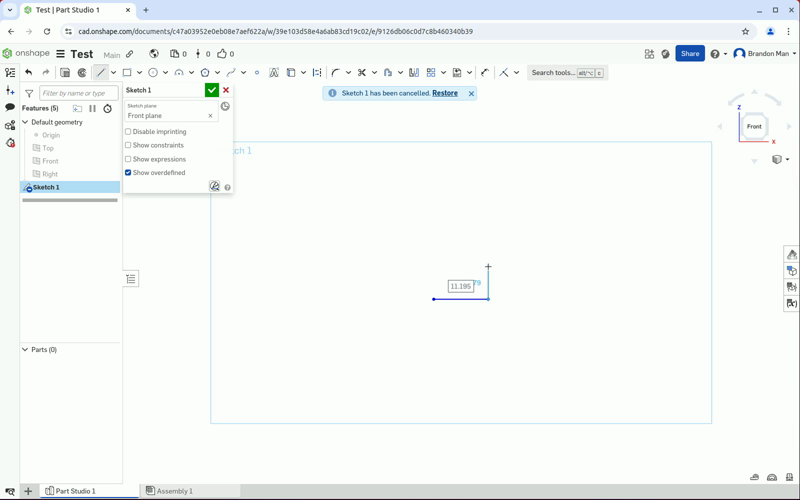
click(488, 266)
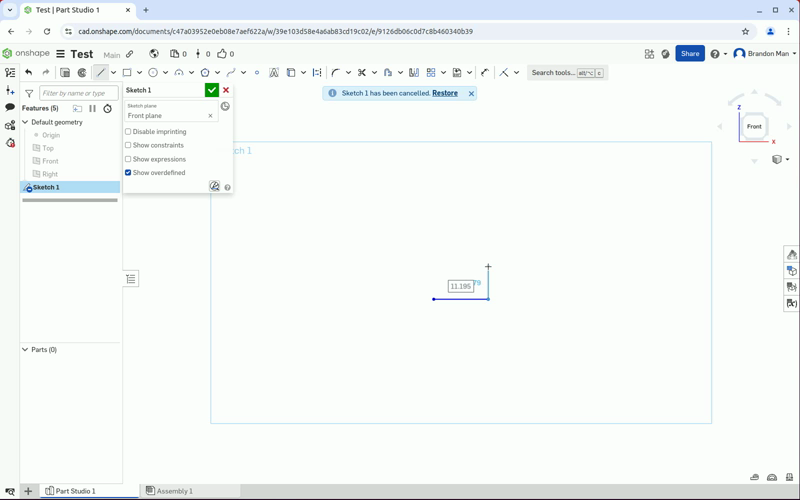
key_up(shift)
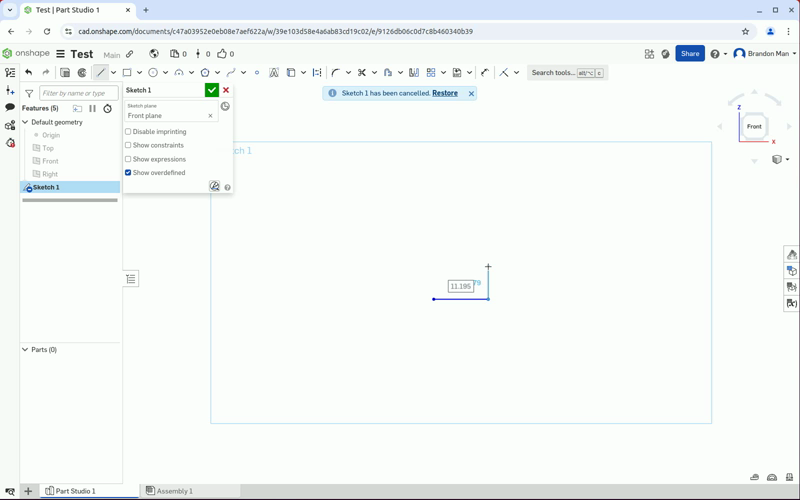
key_down(shift)
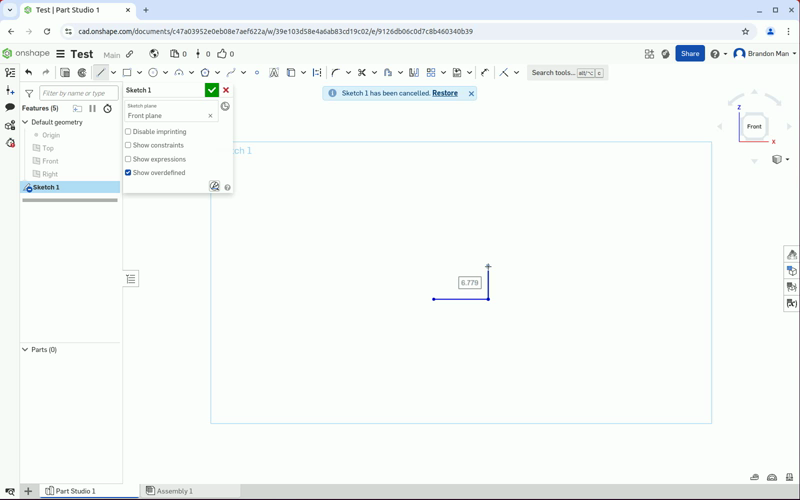
mouse_move(518, 266)
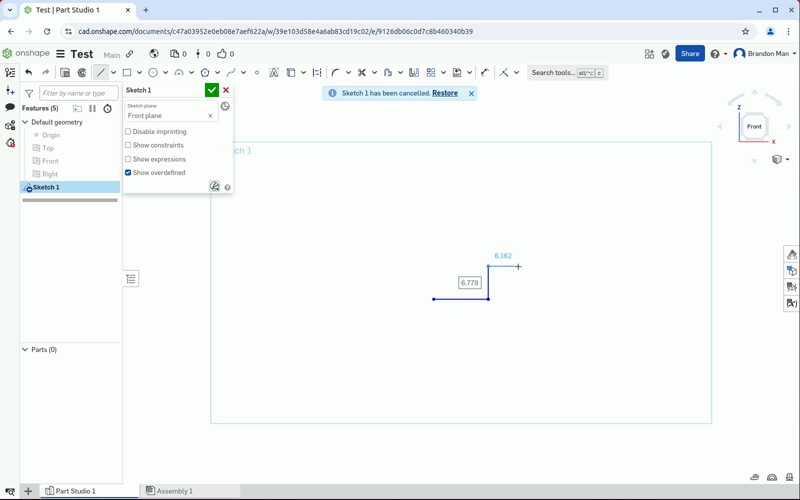
mouse_move(433, 266)
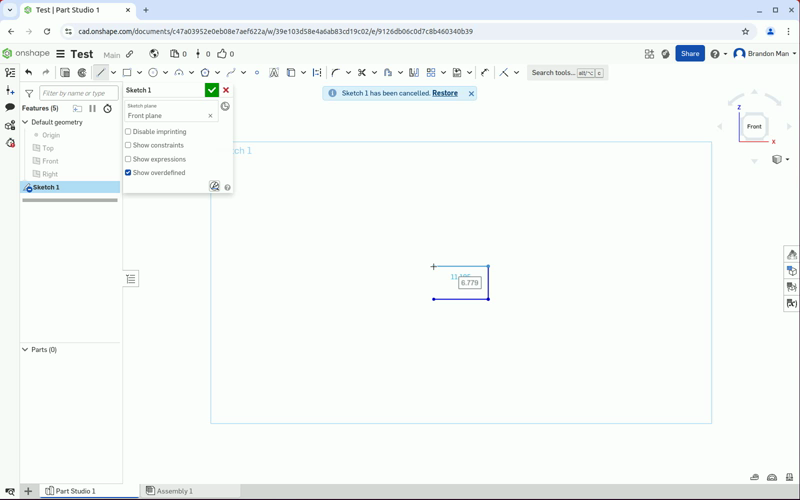
click(433, 266)
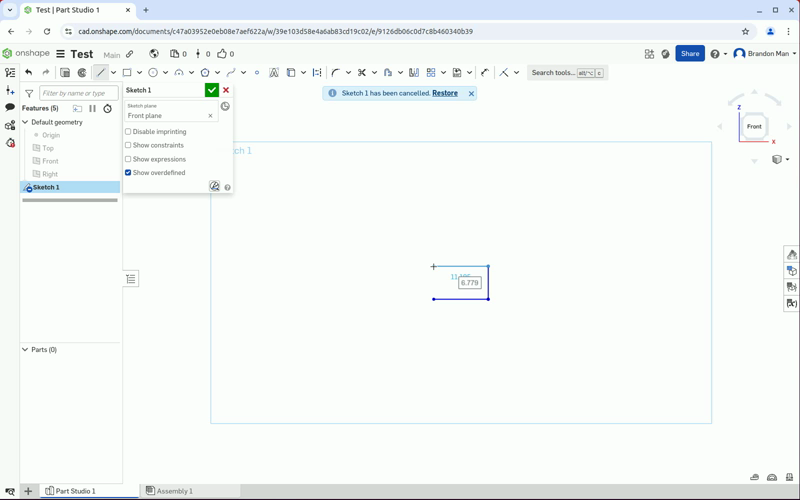
key_up(shift)
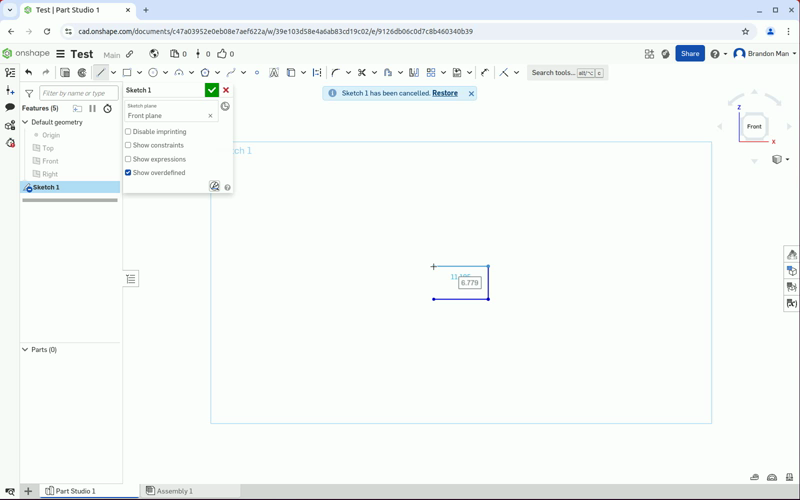
mouse_move(463, 266)
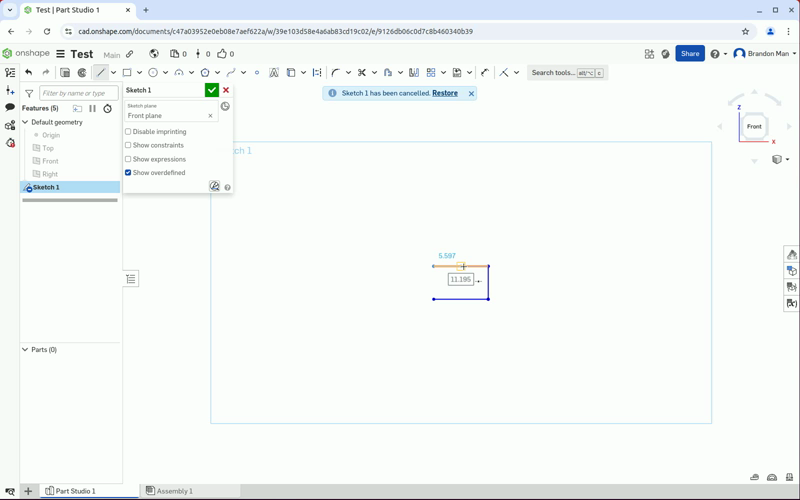
key_down(shift)
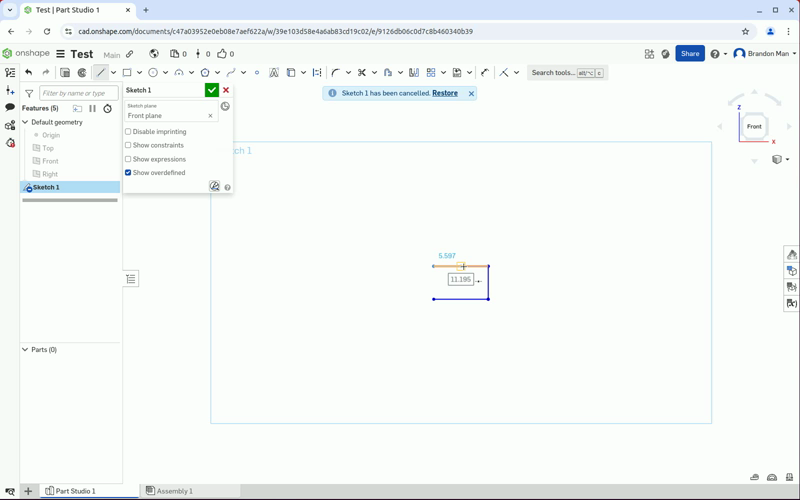
mouse_move(433, 299)
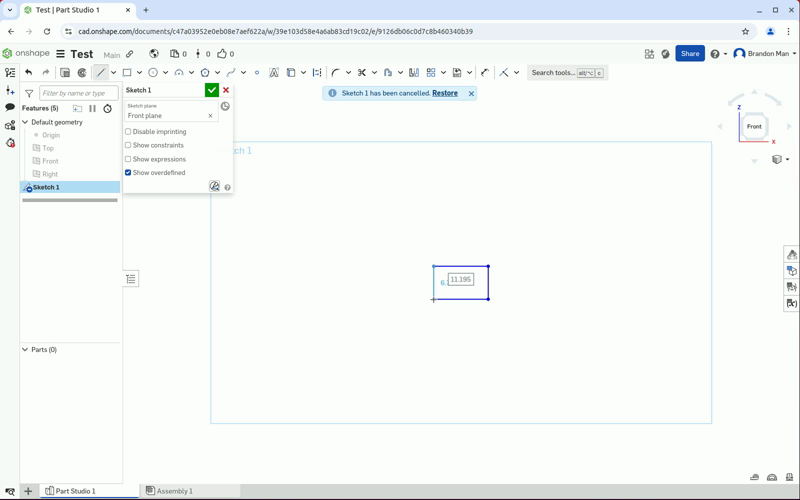
key_up(shift)
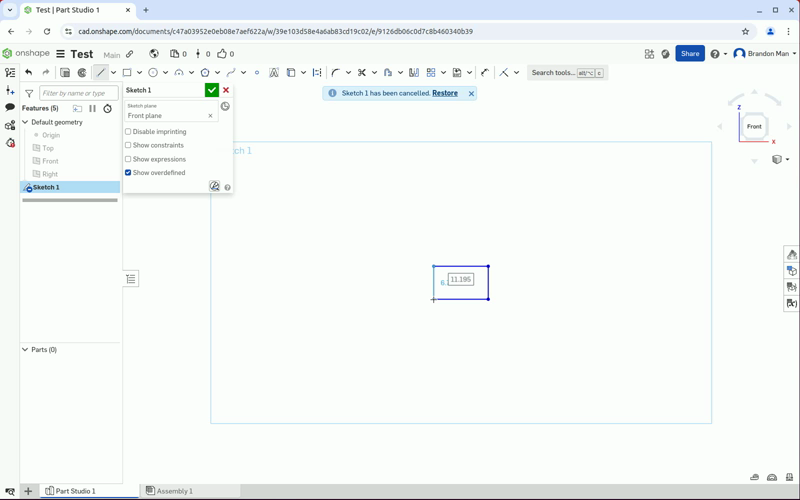
click(433, 299)
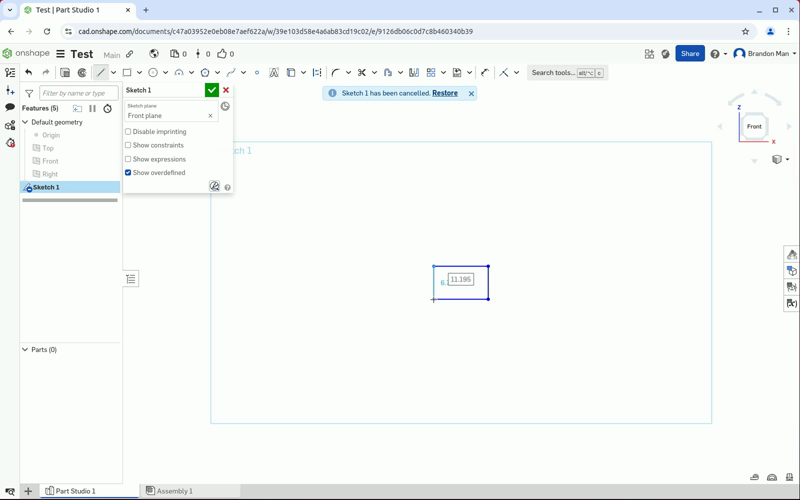
key(esc)
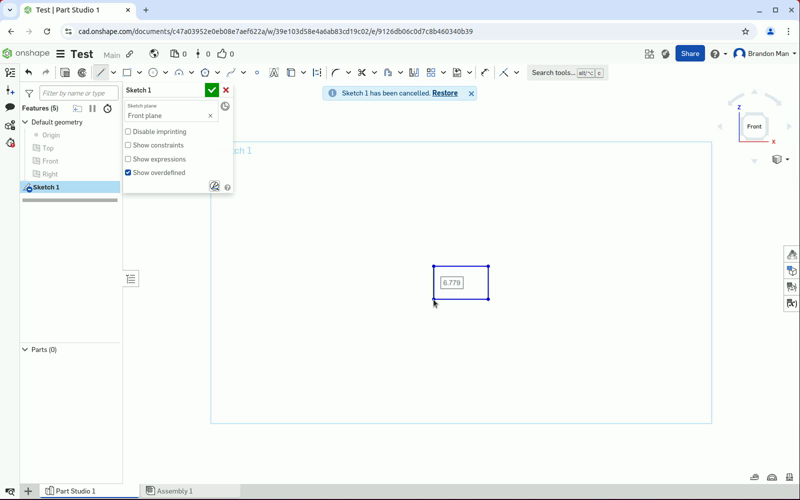
mouse_move(462, 288)
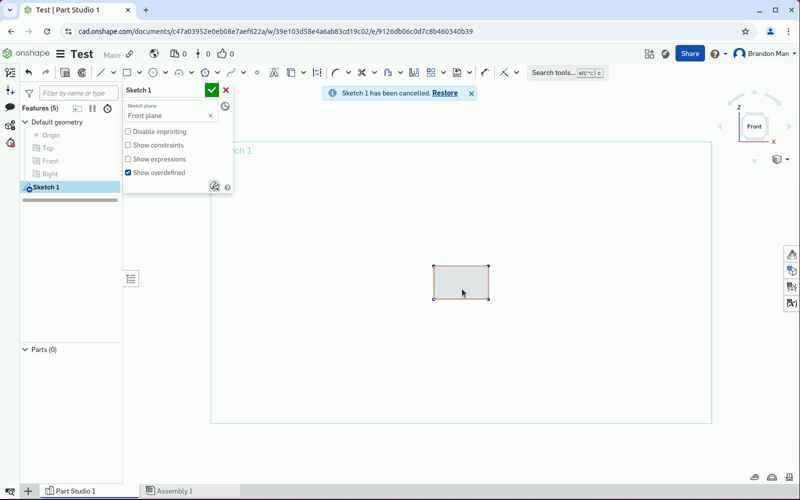
scroll(6)
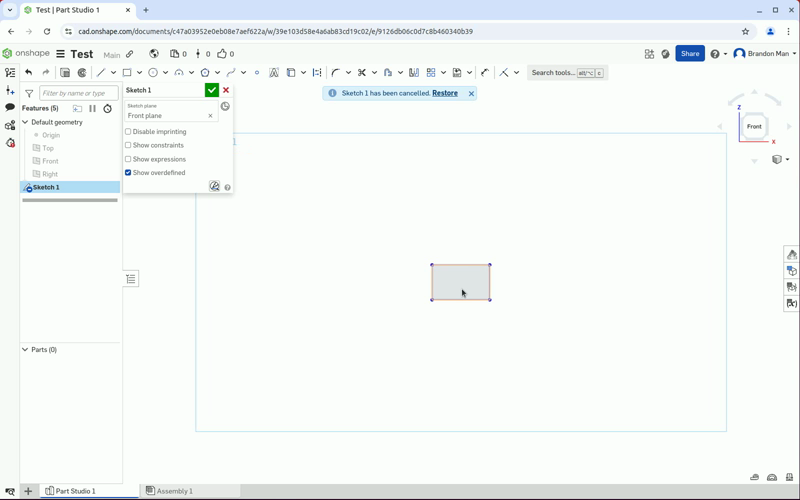
scroll(6)
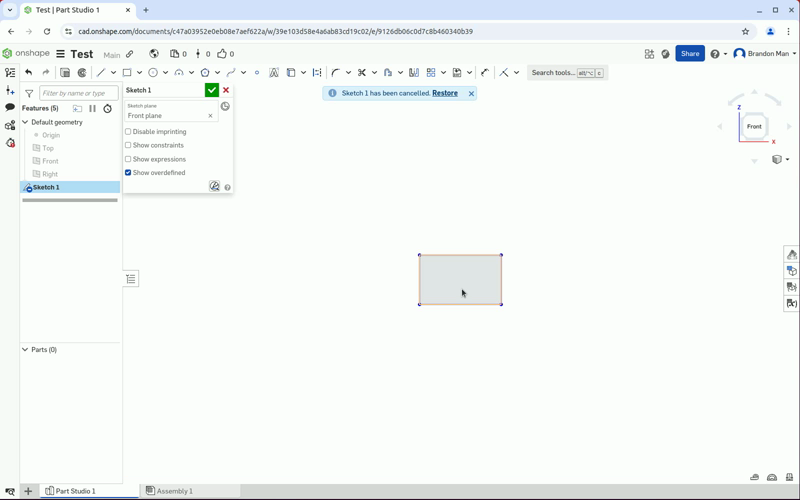
scroll(6)
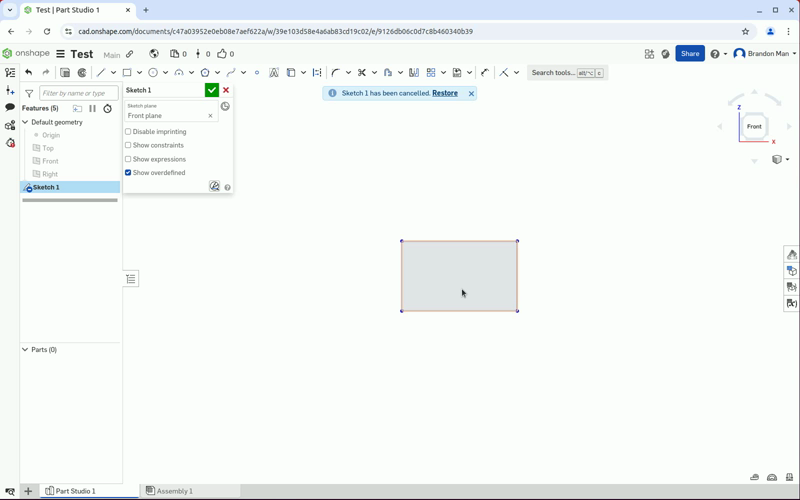
scroll(6)
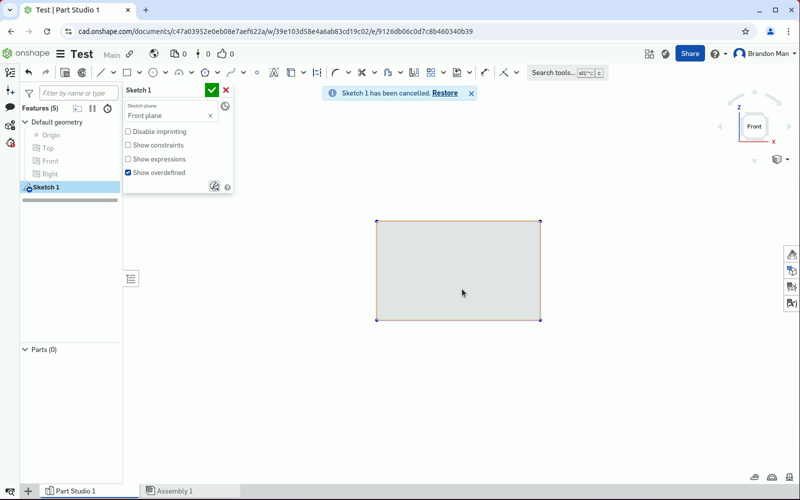
scroll(6)
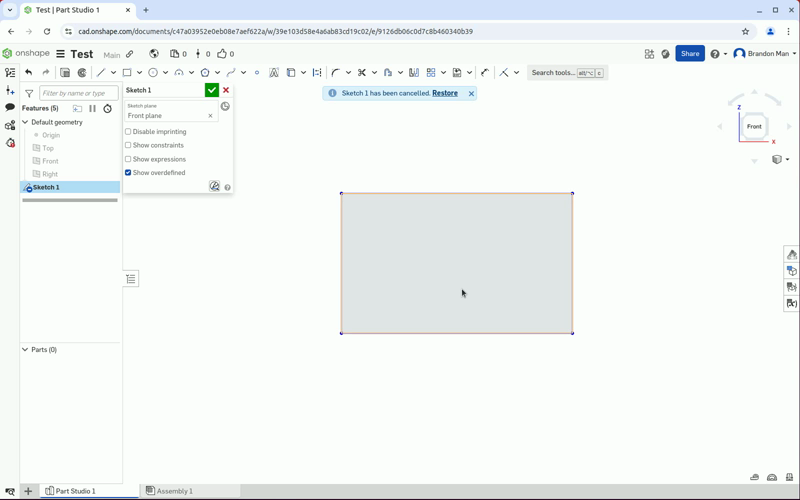
scroll(6)
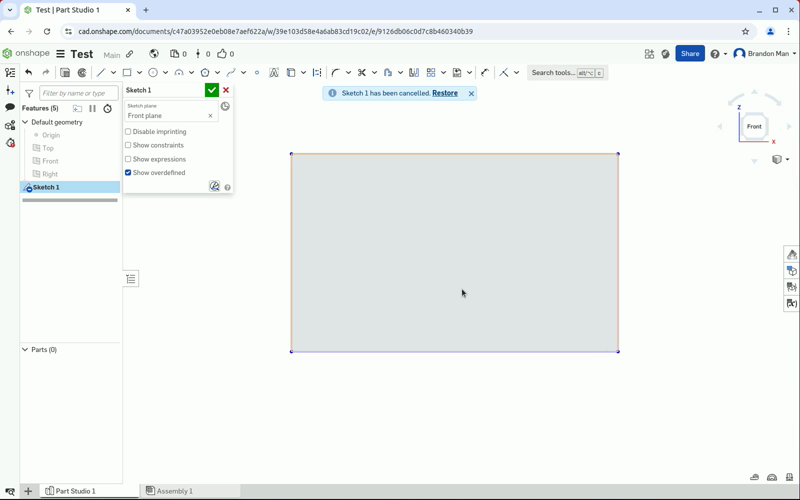
scroll(6)
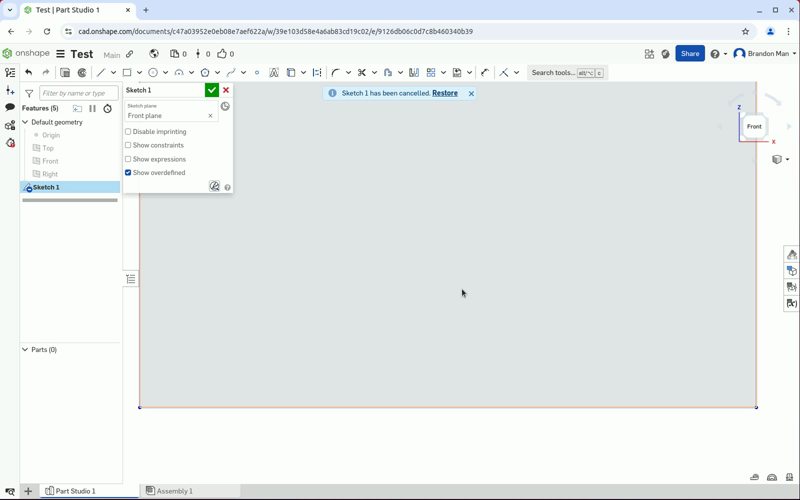
click(462, 288)
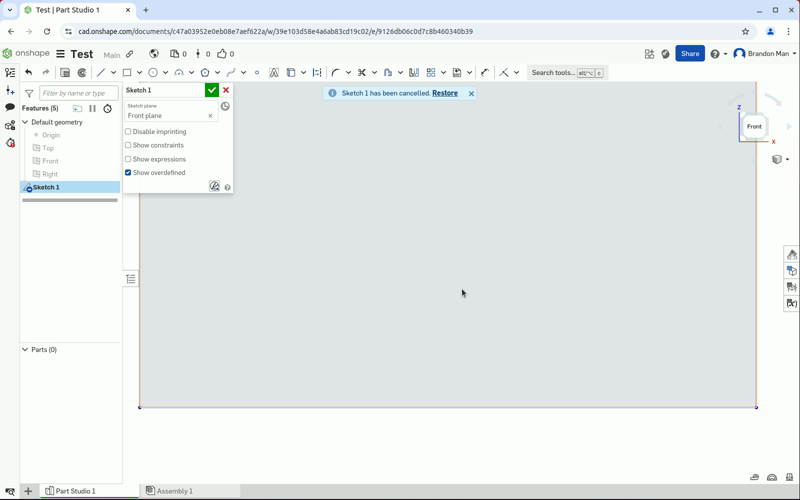
scroll(-6)
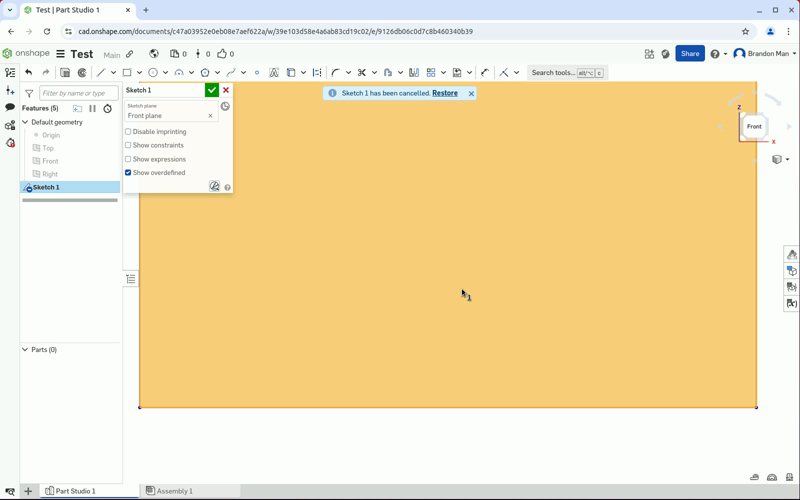
scroll(-6)
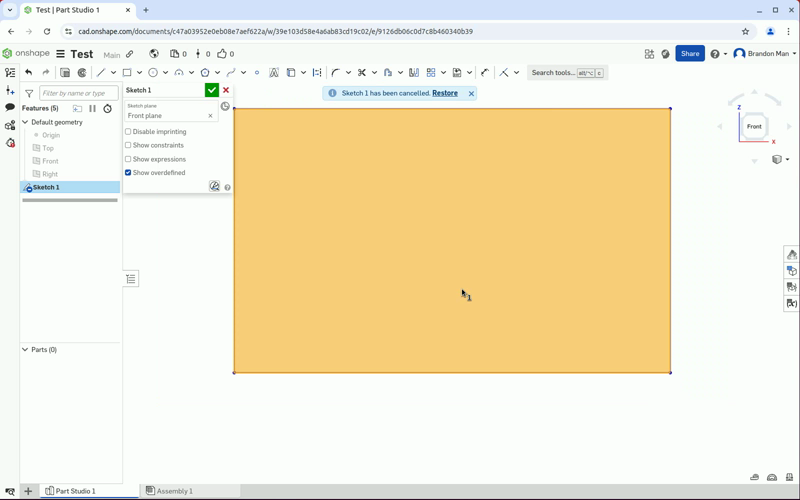
scroll(-6)
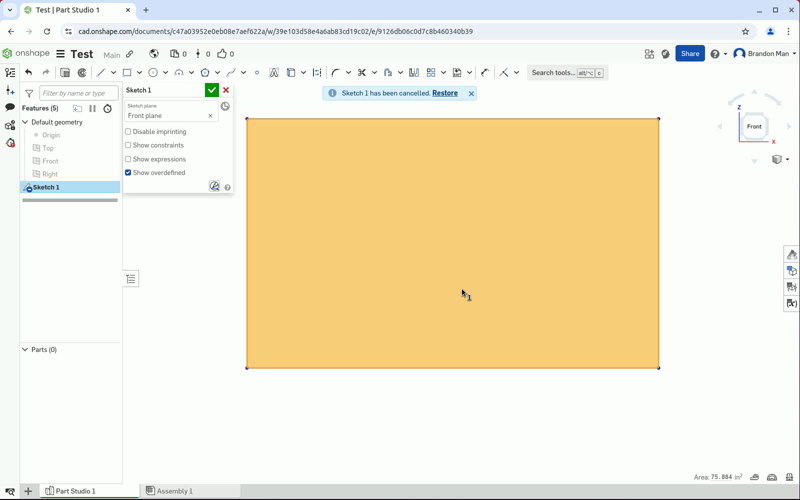
scroll(-6)
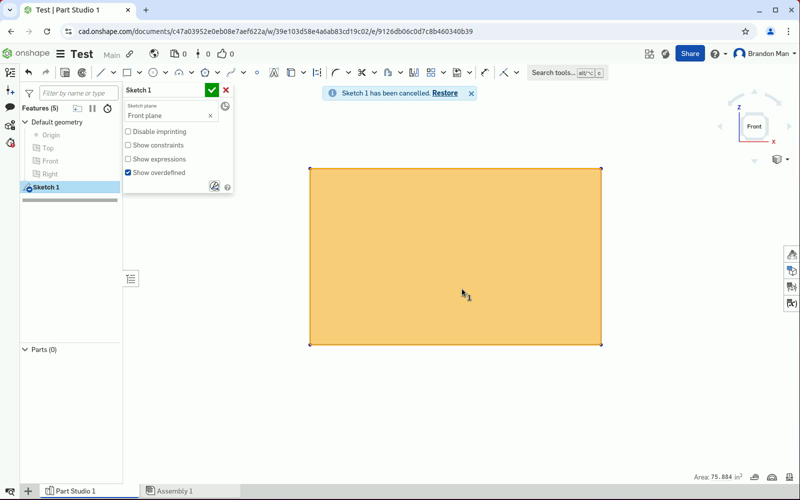
scroll(-6)
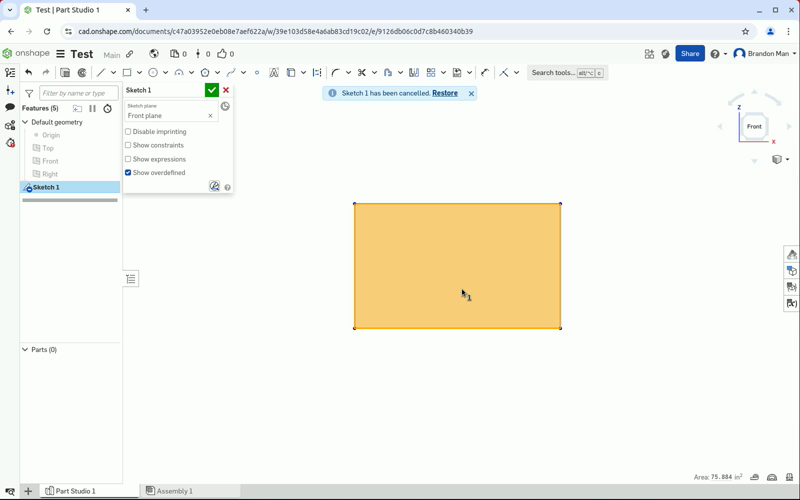
scroll(-6)
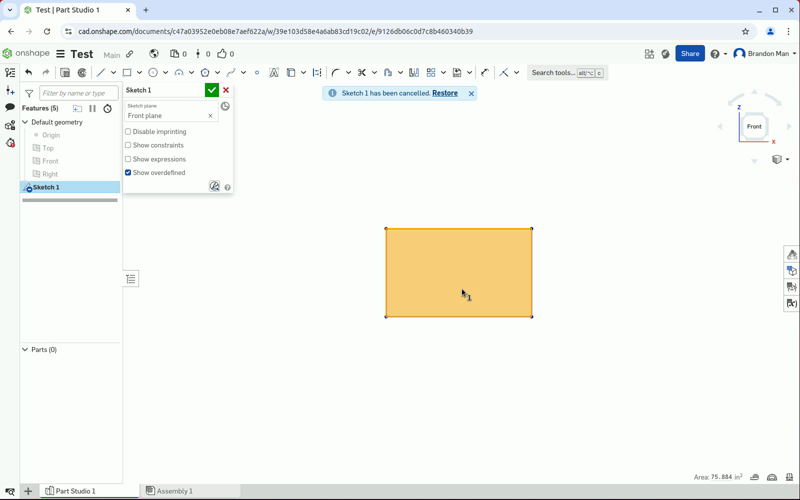
scroll(-6)
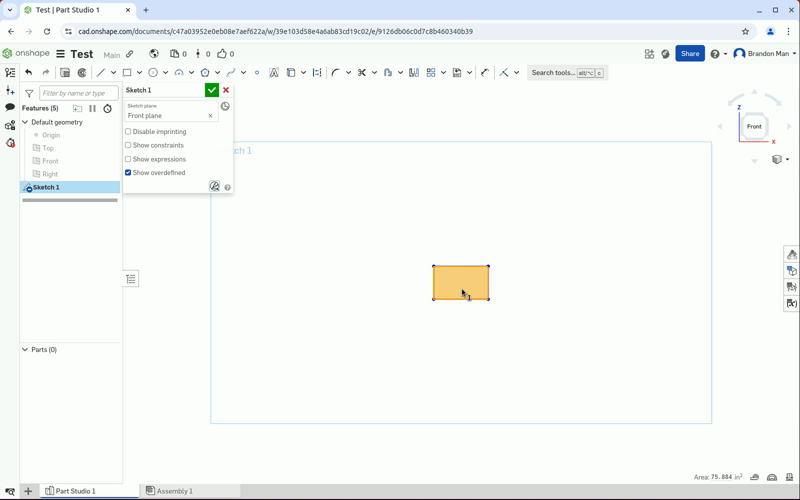
mouse_move(73, 352)
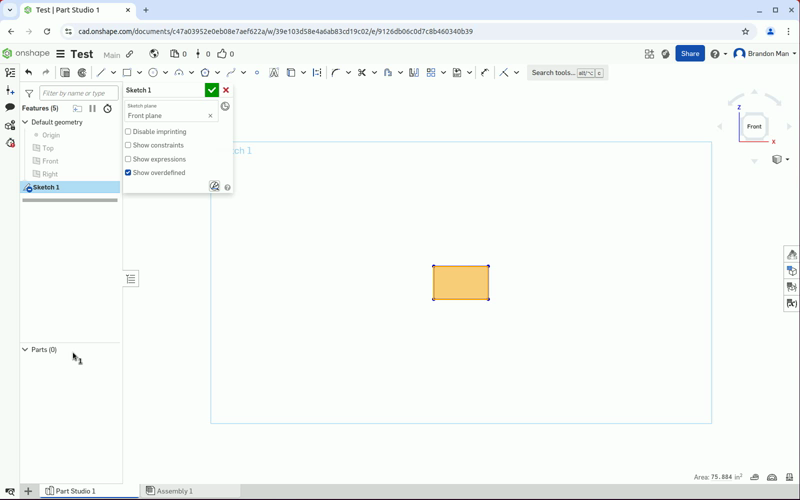
key(shift+y)
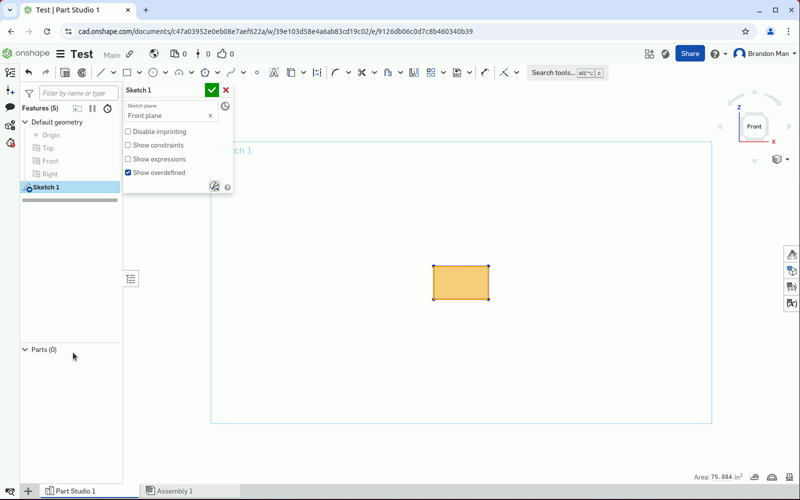
key(shift+e)
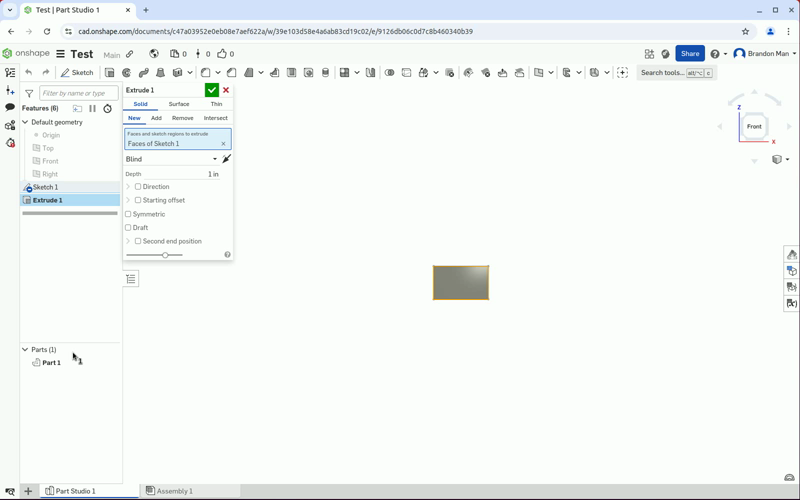
mouse_move(143, 106)
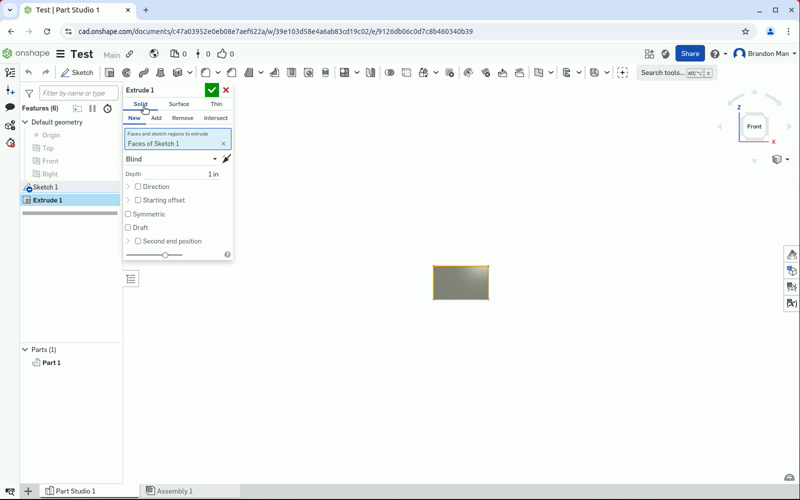
click(143, 106)
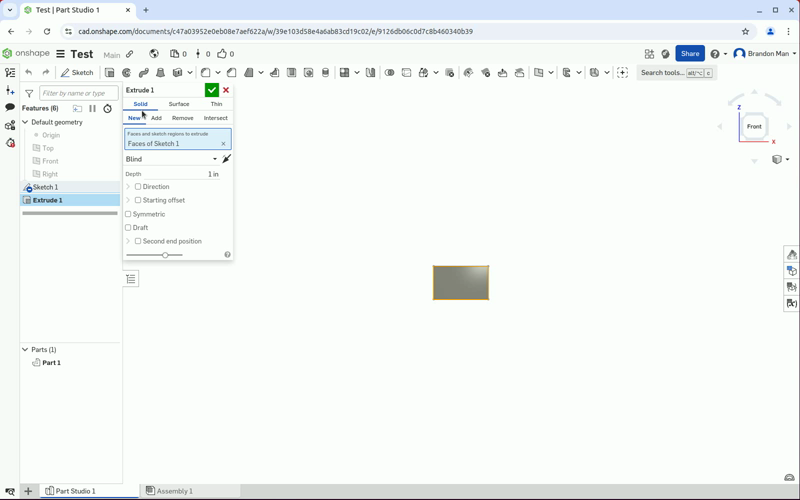
mouse_move(137, 120)
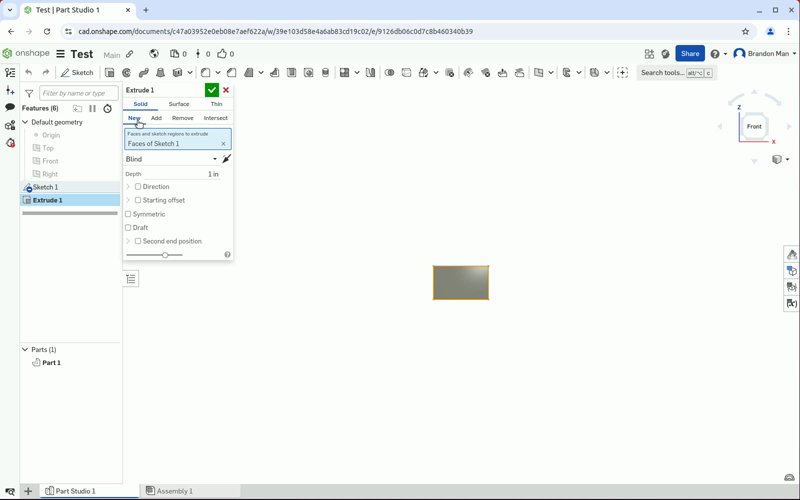
click(137, 120)
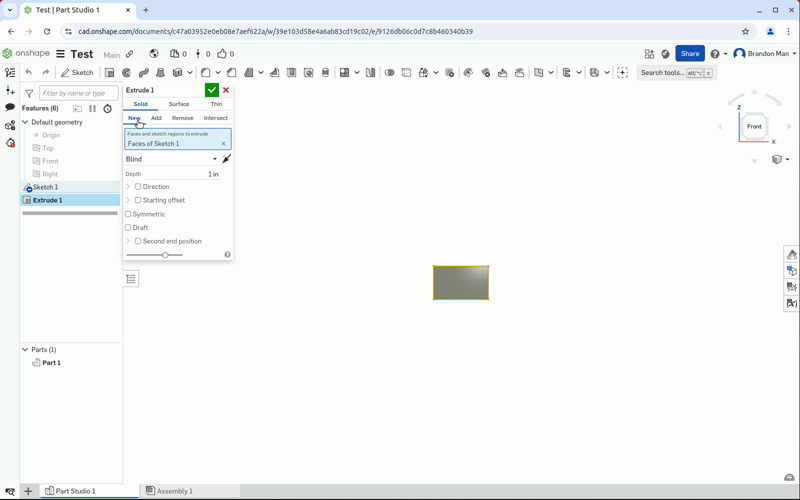
key(tab, 4)
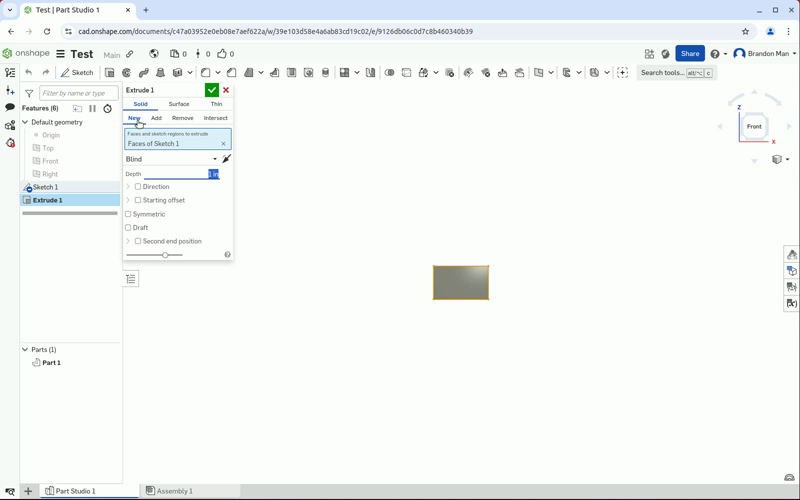
text(0.241)
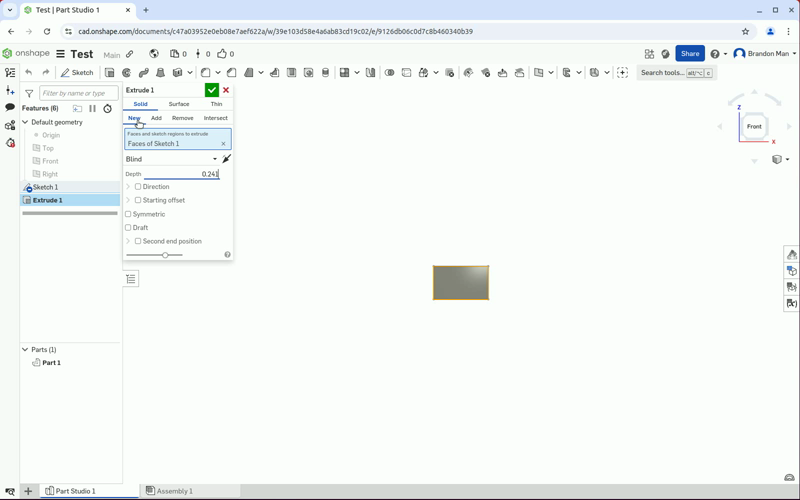
key(enter)
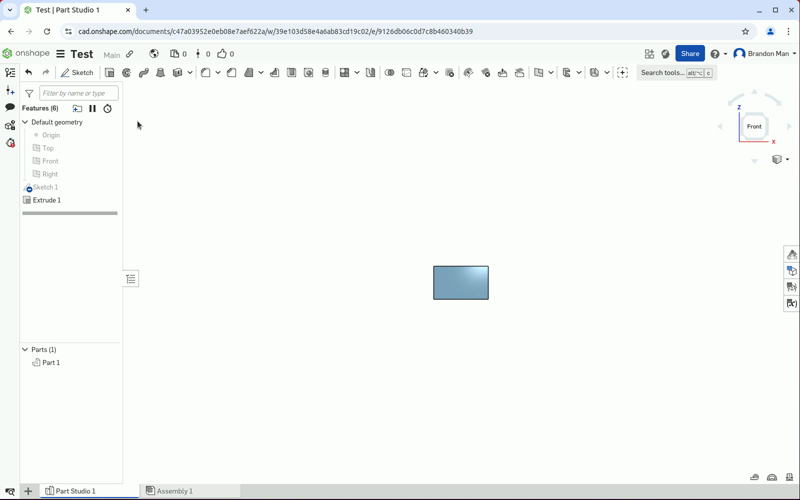
key(shift+h)
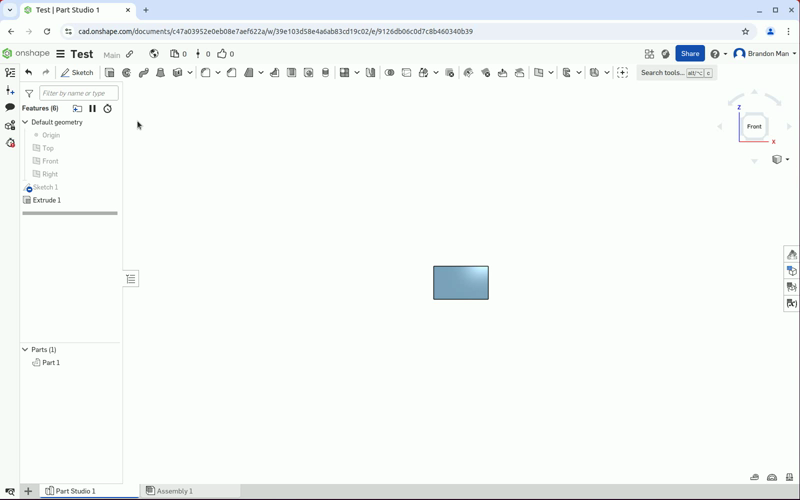
key(shift+h)
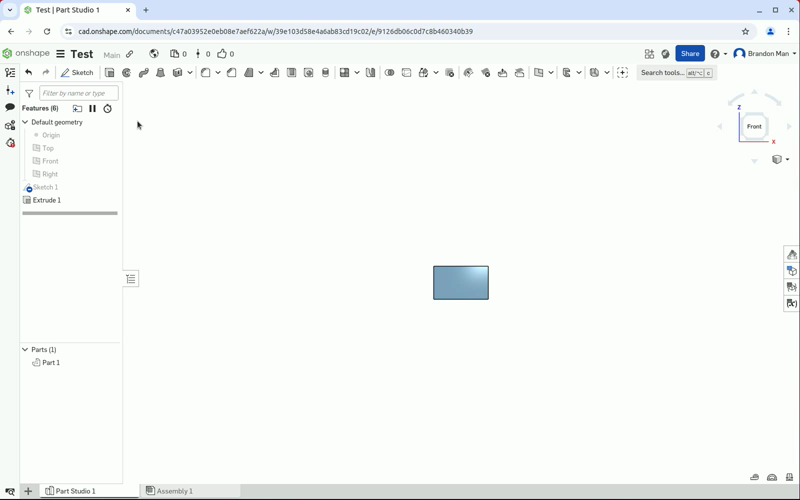
mouse_move(73, 189)
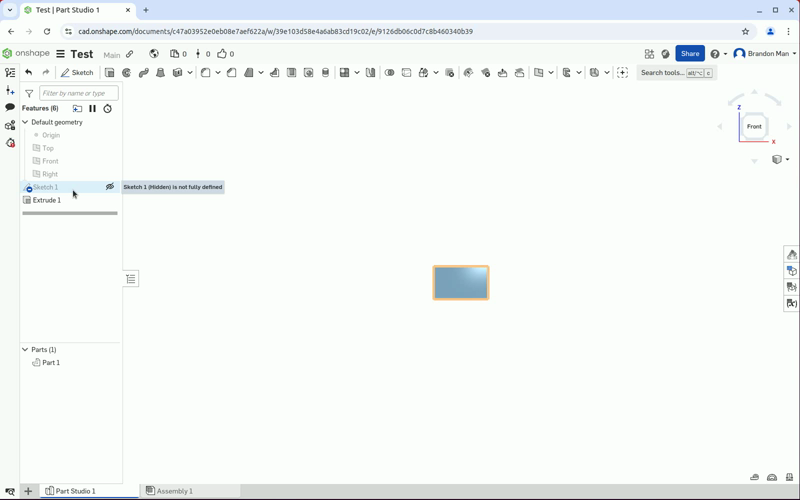
click(73, 189)
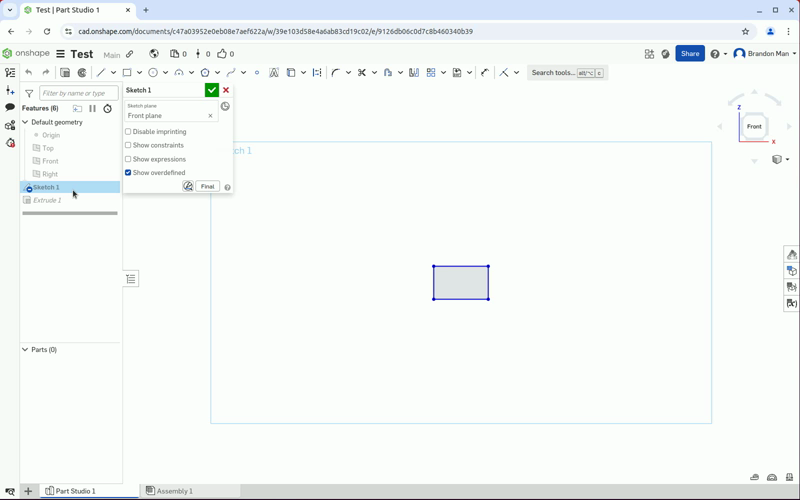
mouse_move(229, 92)
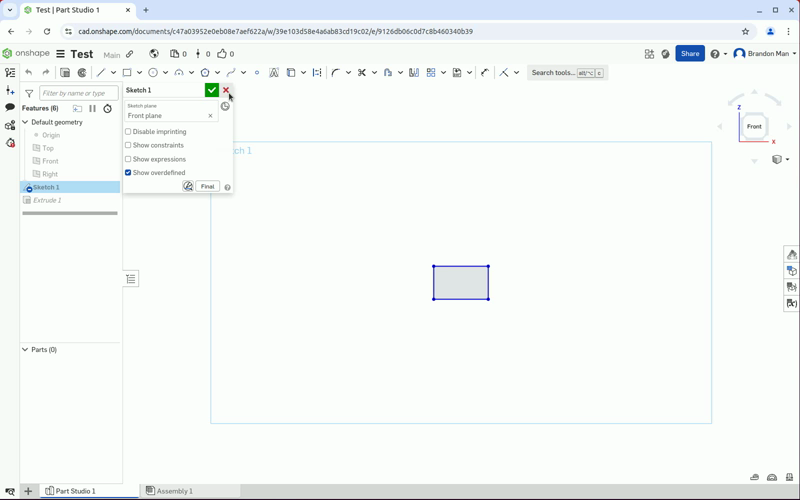
click(229, 92)
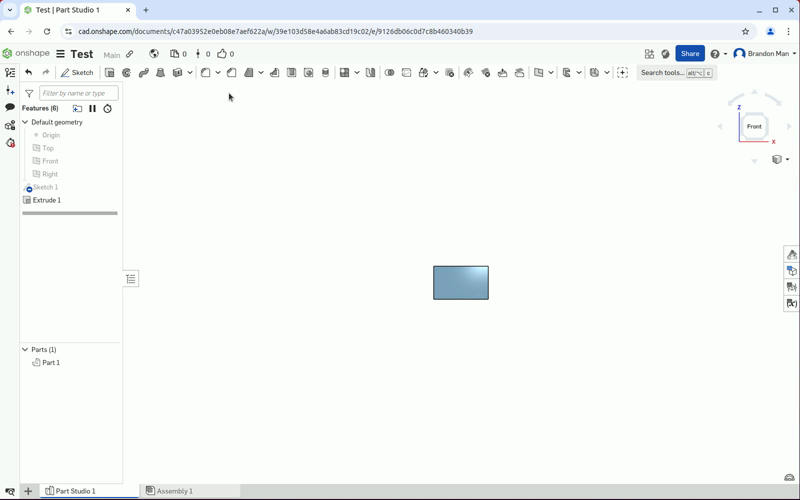
mouse_move(541, 75)
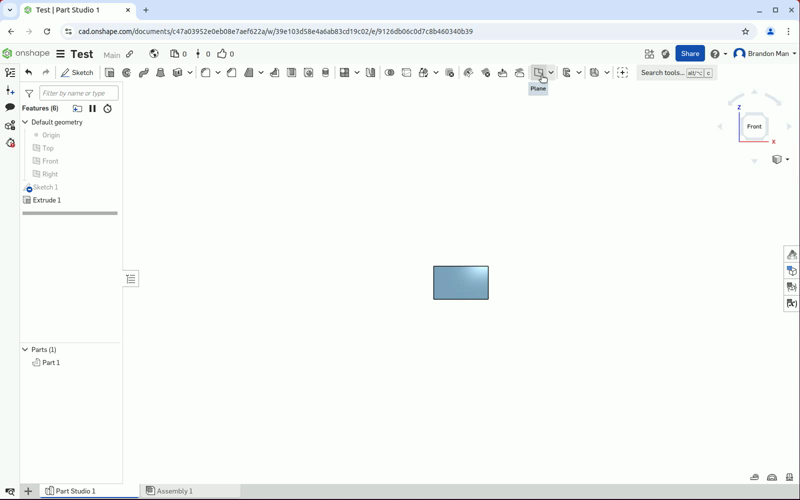
click(541, 75)
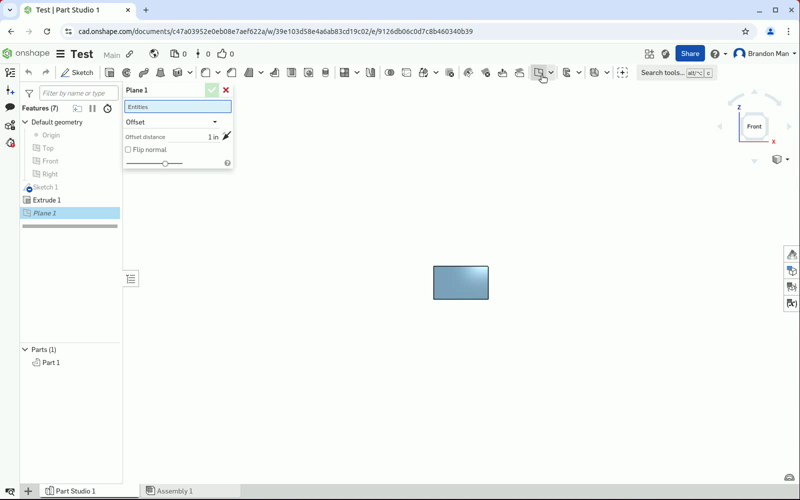
mouse_move(73, 163)
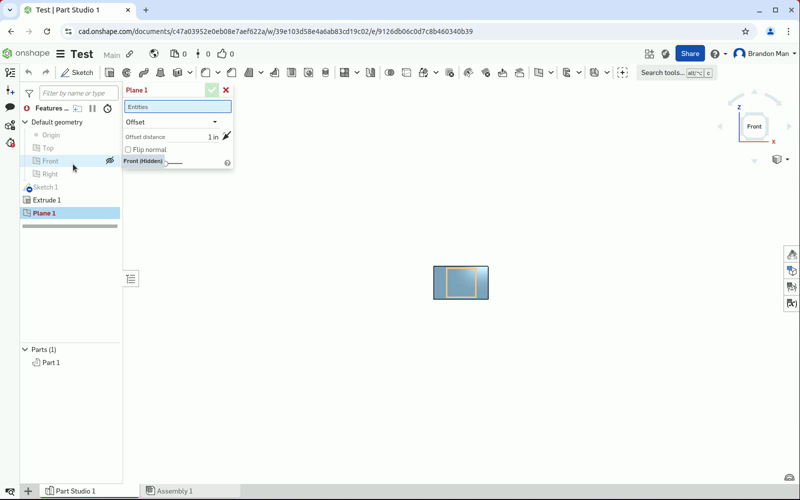
click(73, 163)
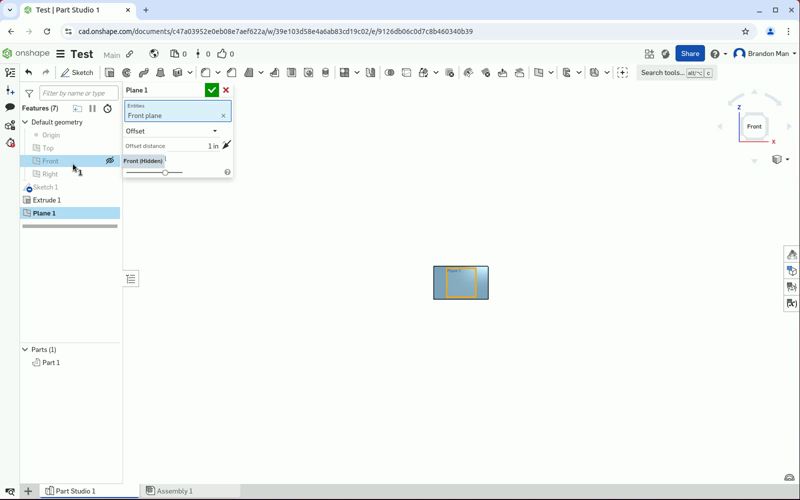
key(tab, 2)
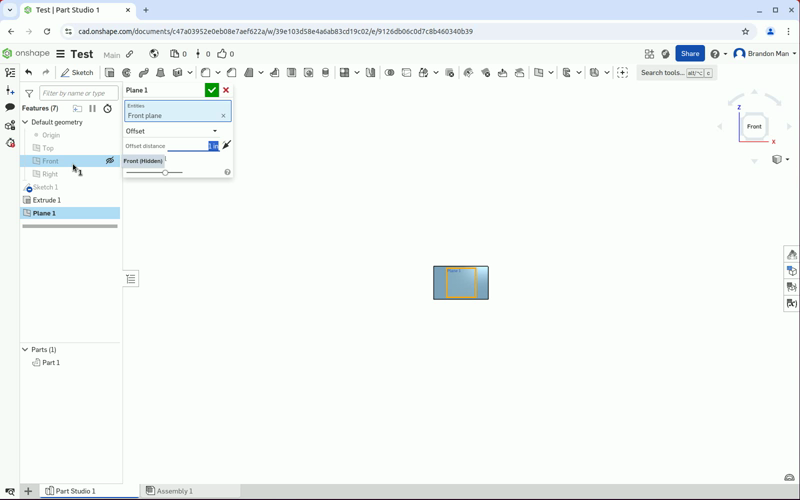
text(0.246)
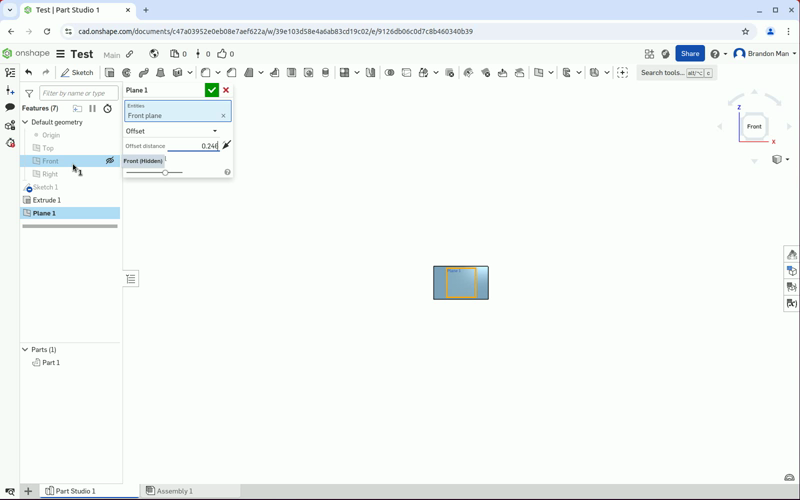
key(enter, 2)
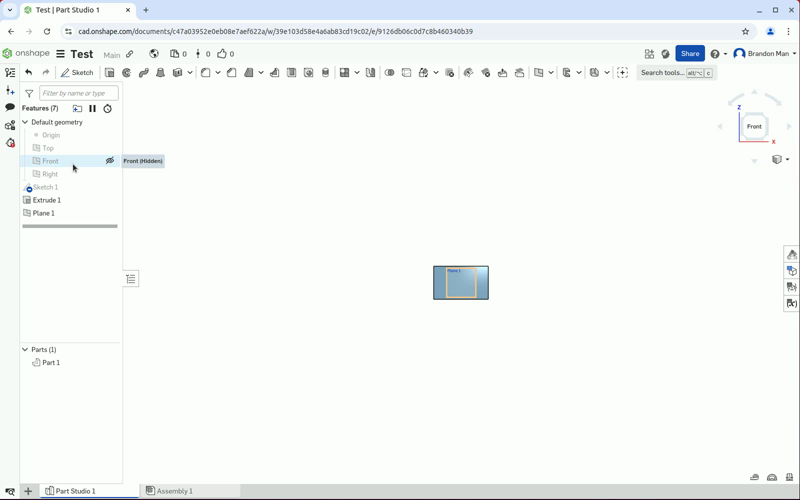
key(shift+s)
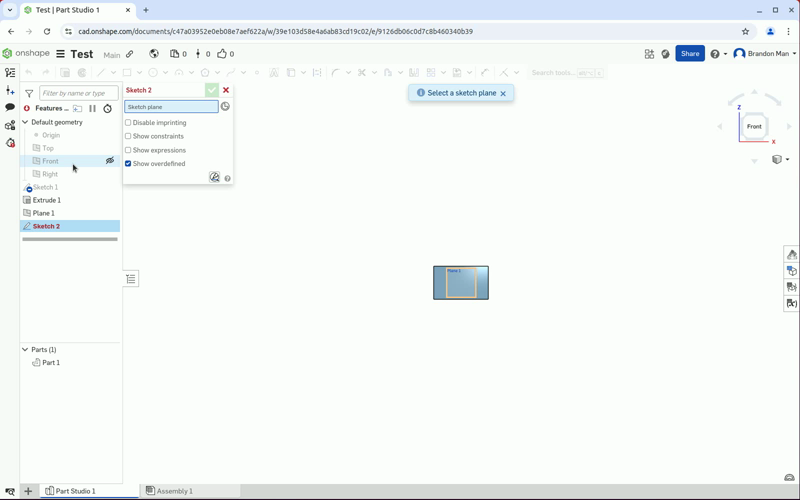
mouse_move(73, 215)
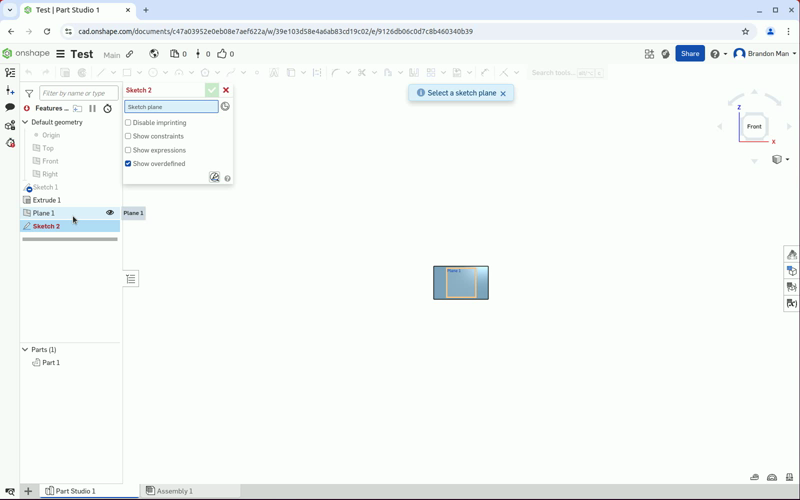
click(73, 215)
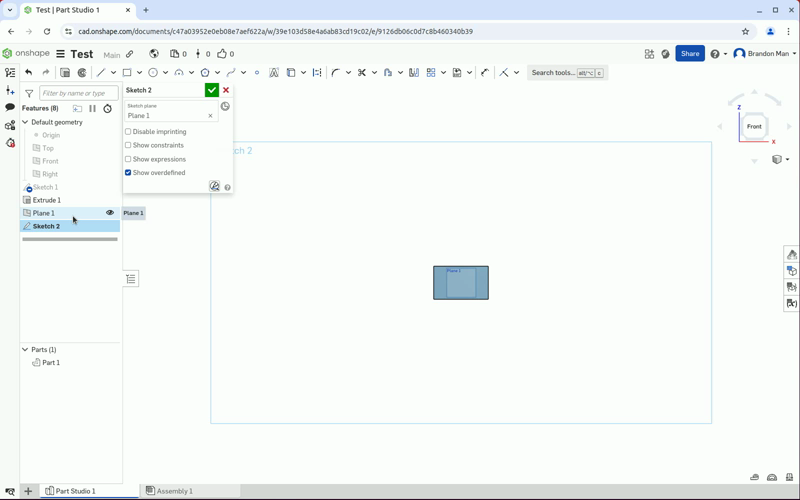
mouse_move(73, 352)
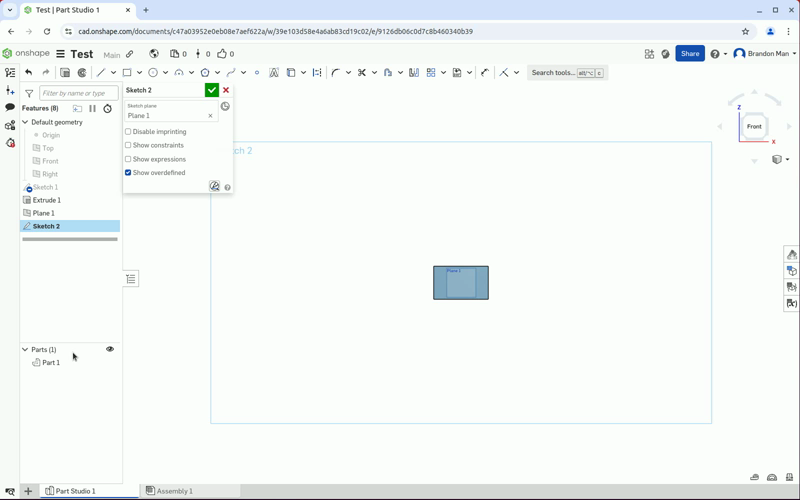
key(y)
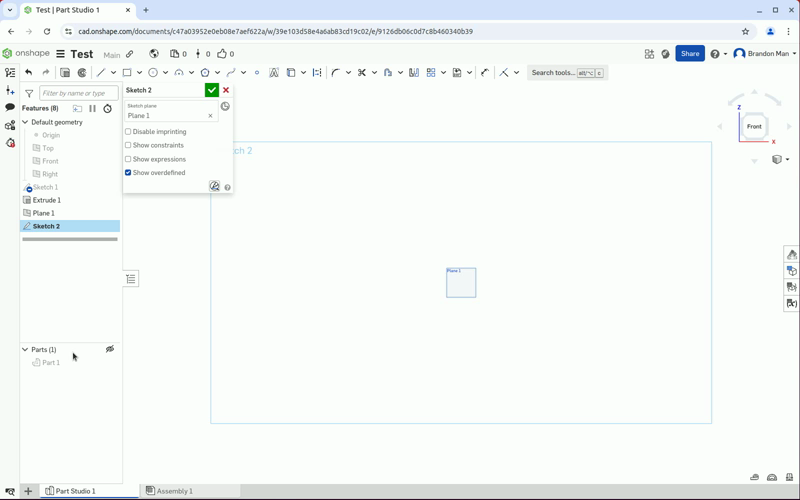
key(l)
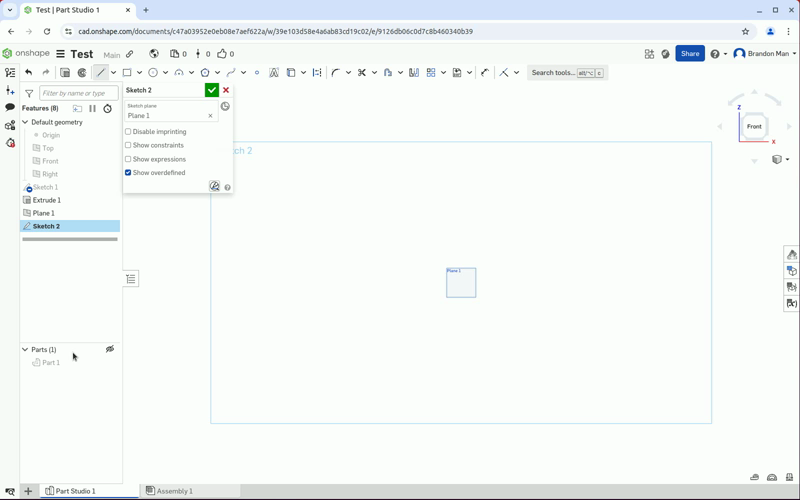
key_down(shift)
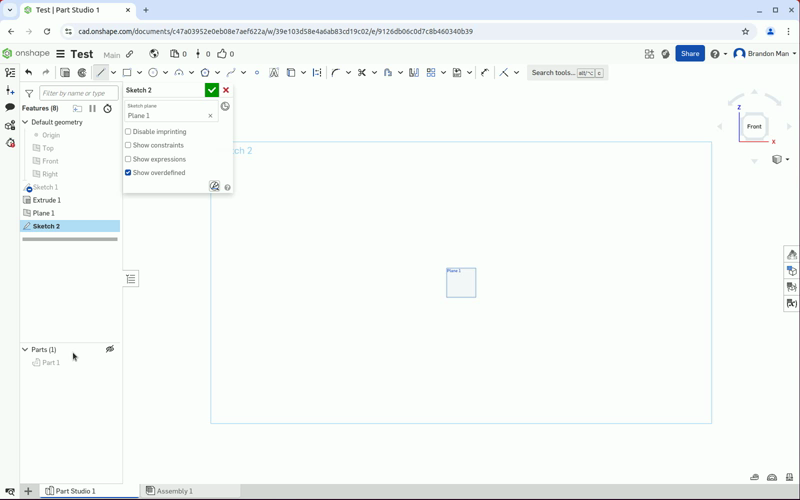
mouse_move(433, 333)
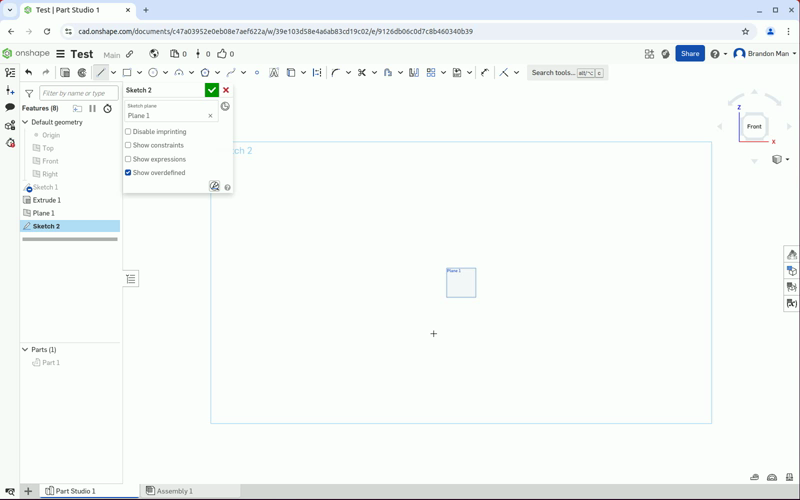
click(433, 333)
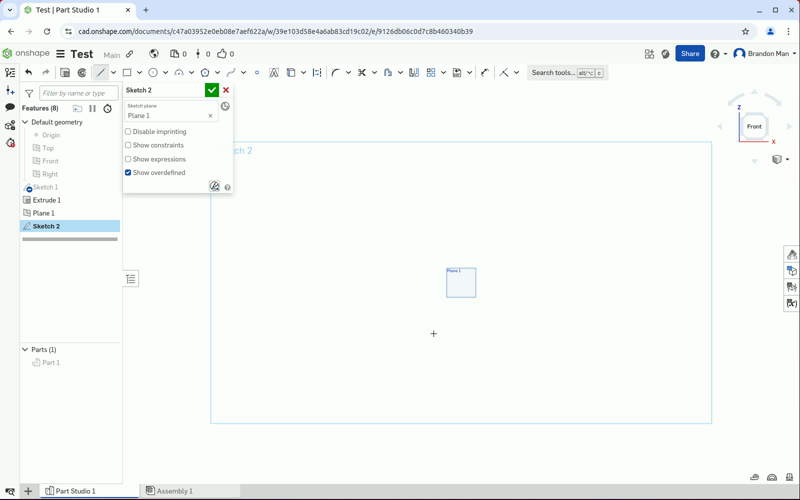
key_up(shift)
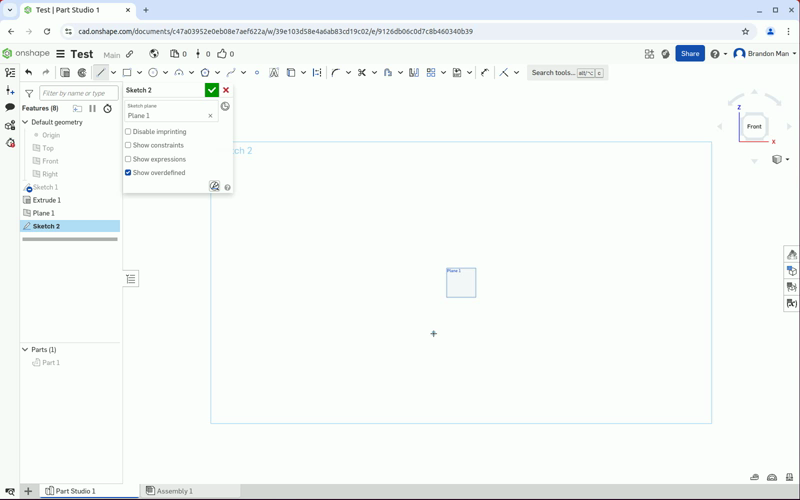
key_down(shift)
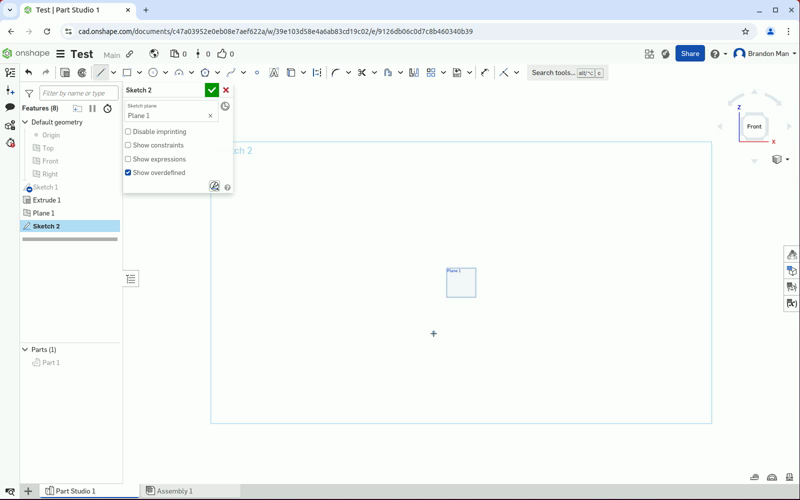
mouse_move(463, 333)
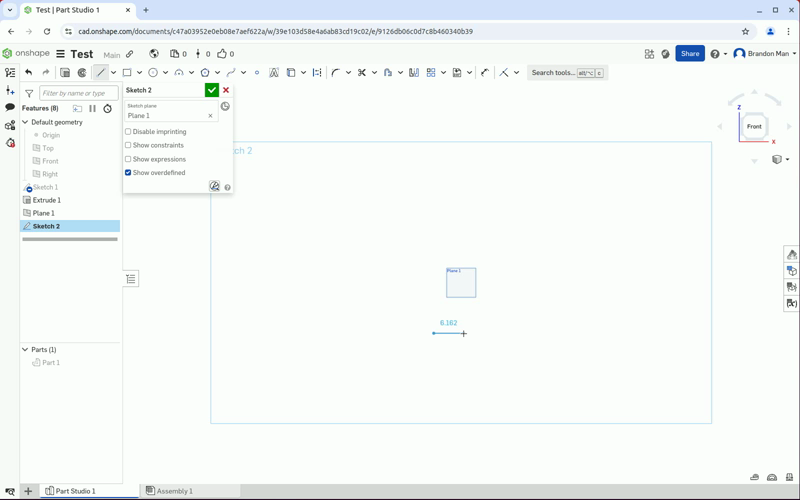
mouse_move(488, 333)
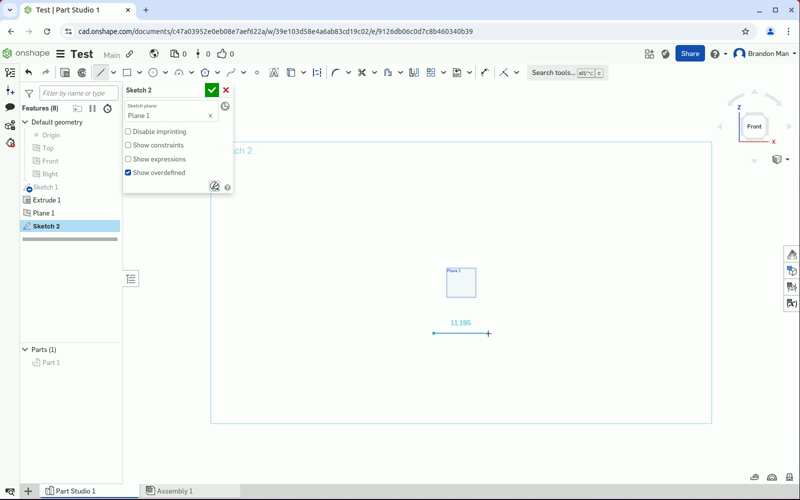
click(488, 333)
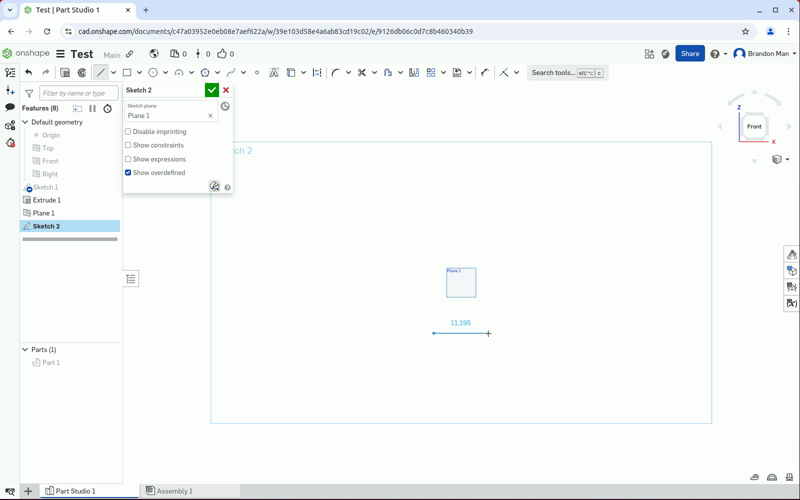
key_up(shift)
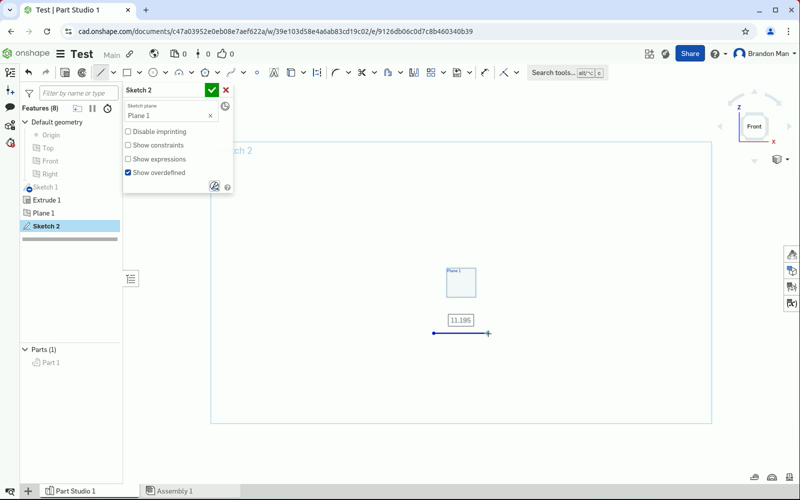
key_down(shift)
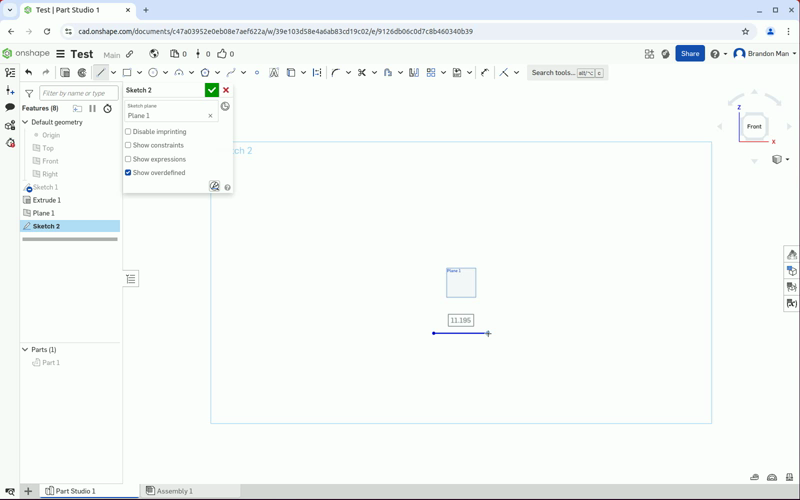
mouse_move(518, 333)
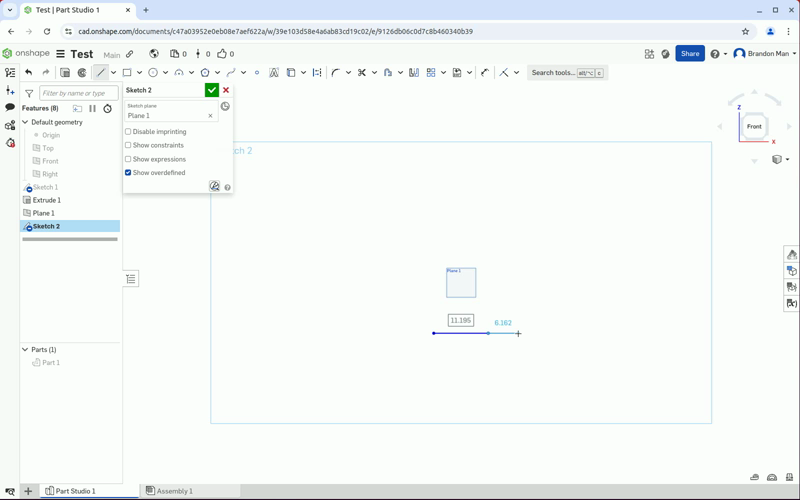
mouse_move(488, 332)
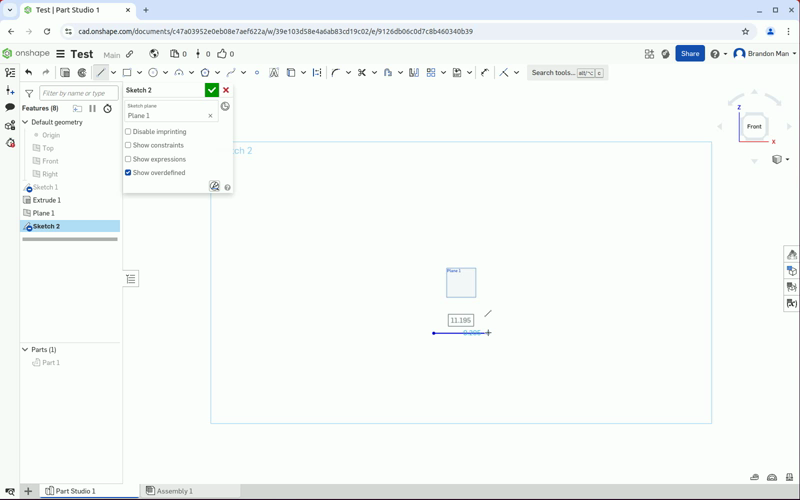
scroll(6)
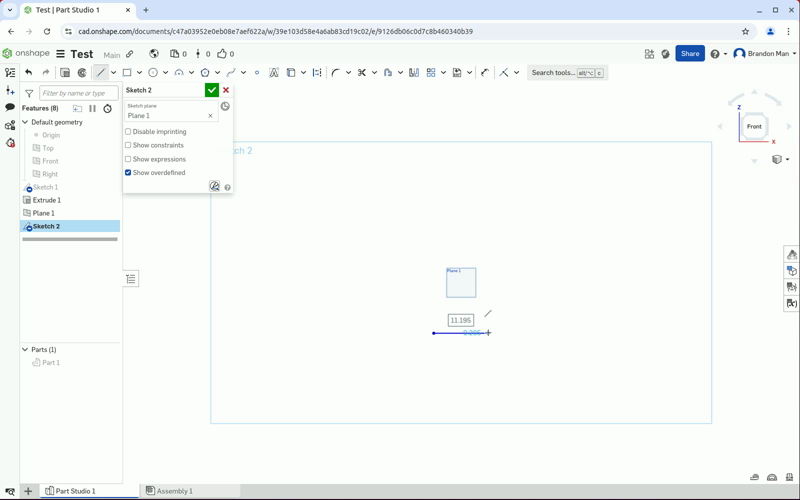
scroll(6)
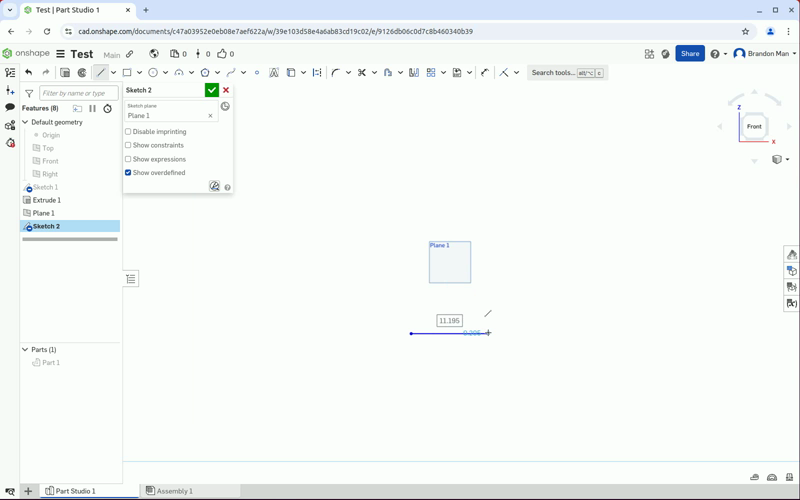
scroll(6)
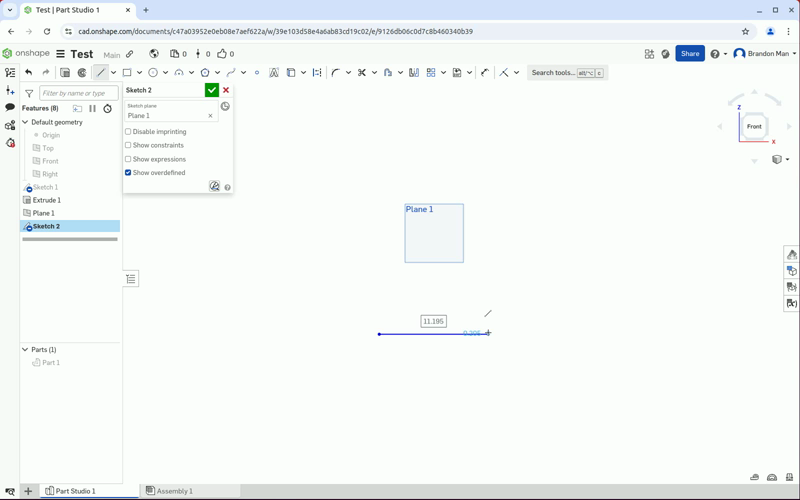
scroll(6)
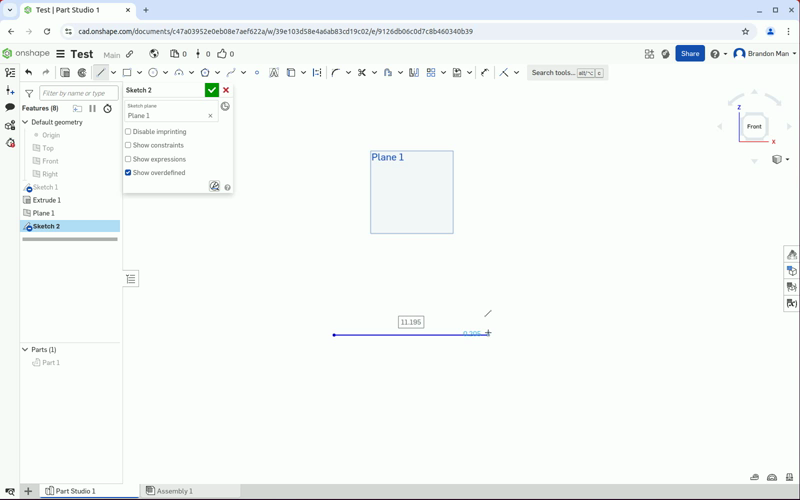
scroll(6)
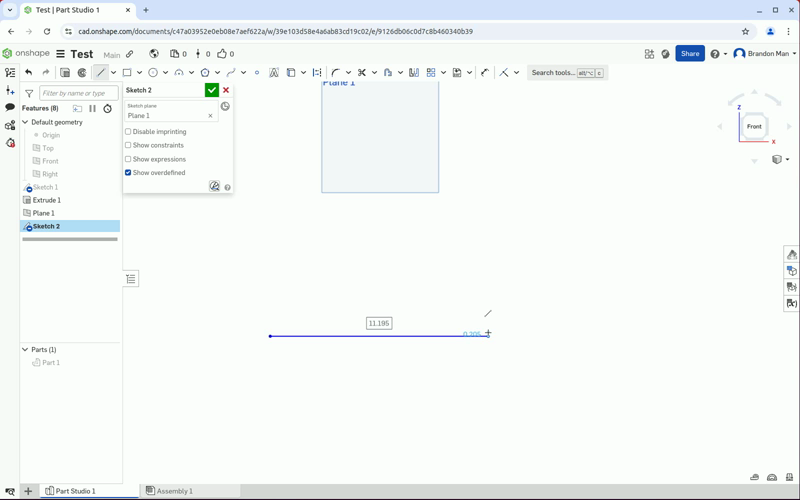
scroll(6)
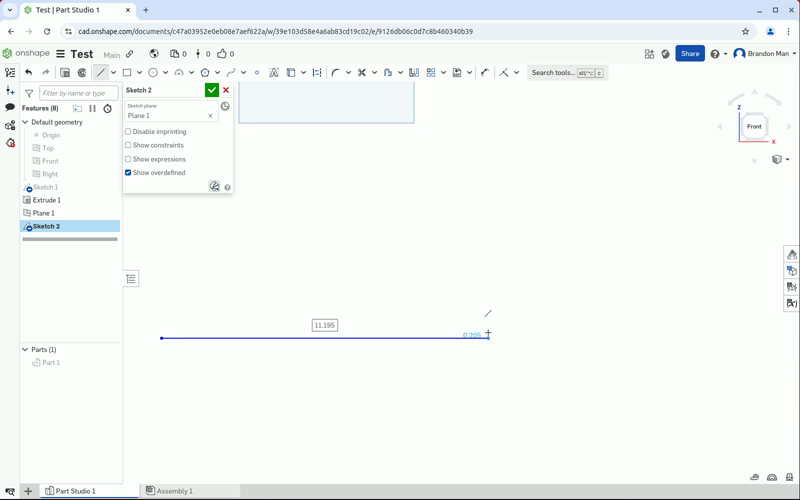
scroll(6)
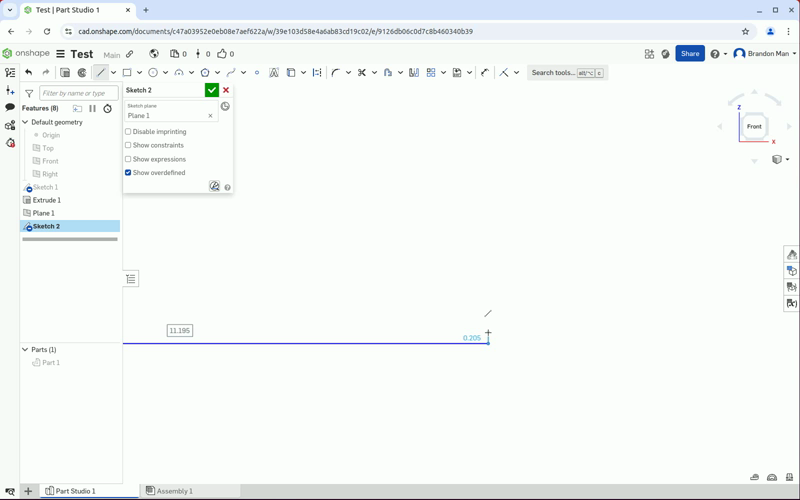
click(488, 332)
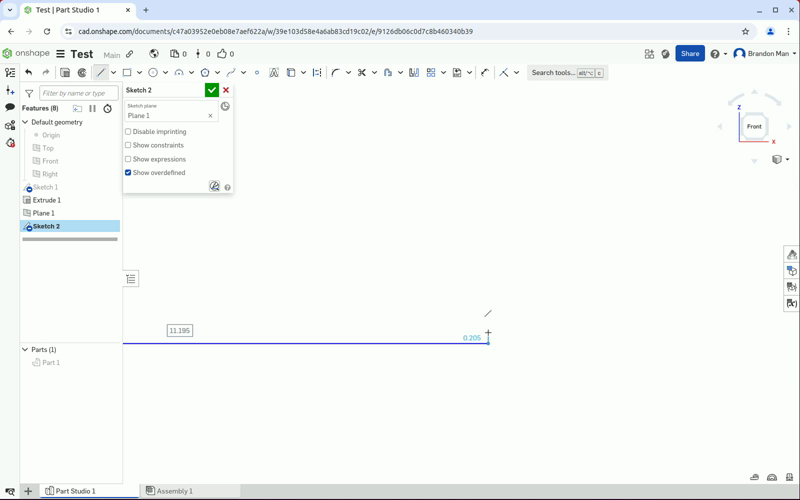
scroll(-6)
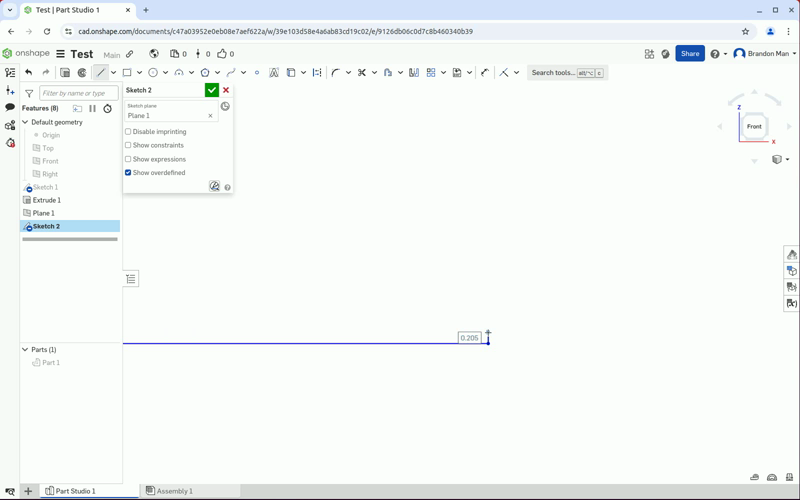
scroll(-6)
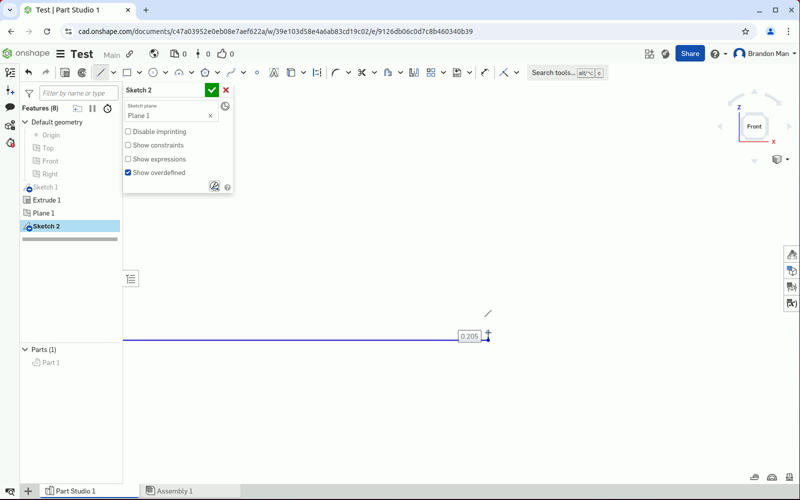
scroll(-6)
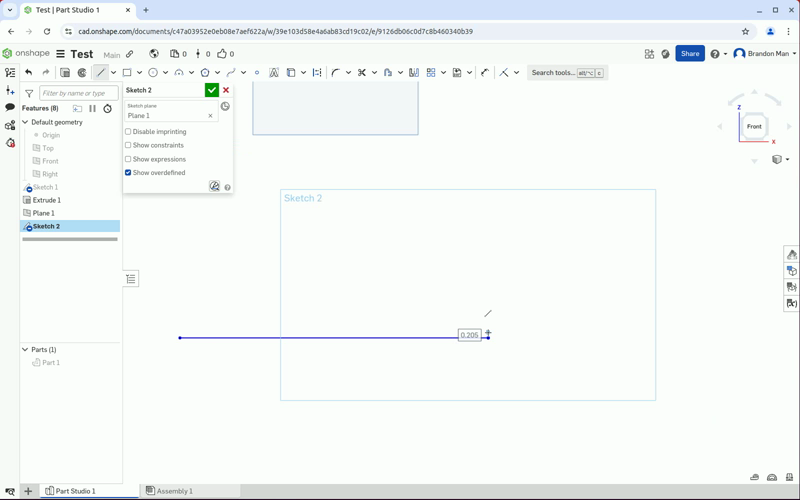
scroll(-6)
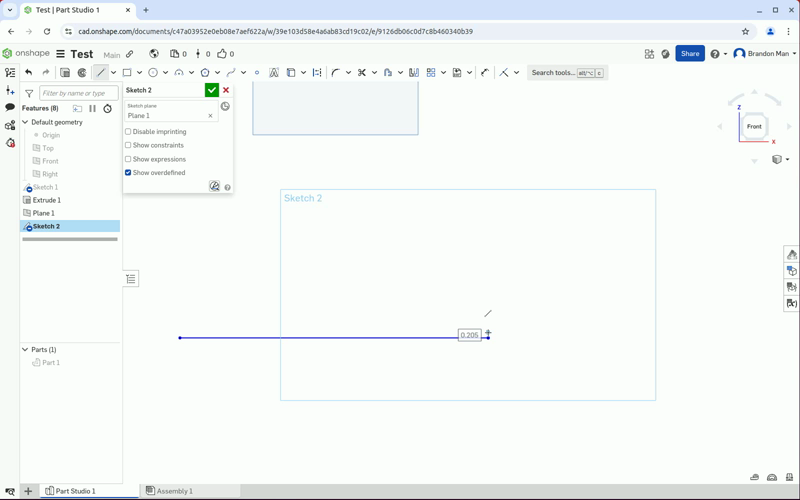
scroll(-6)
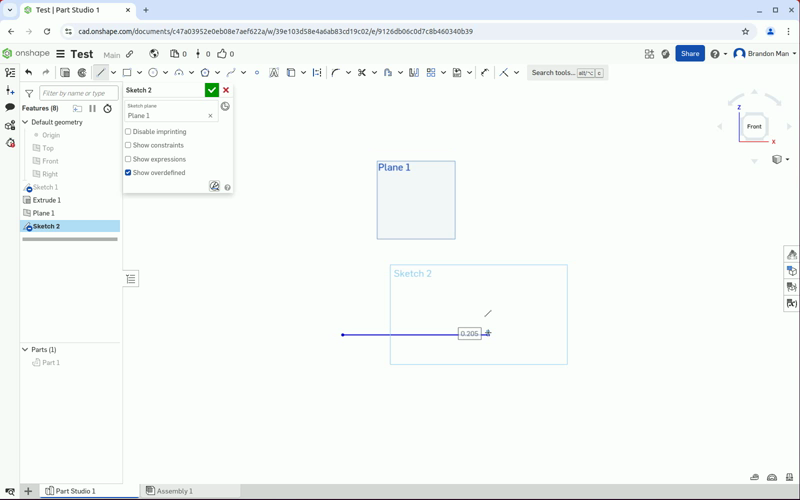
scroll(-6)
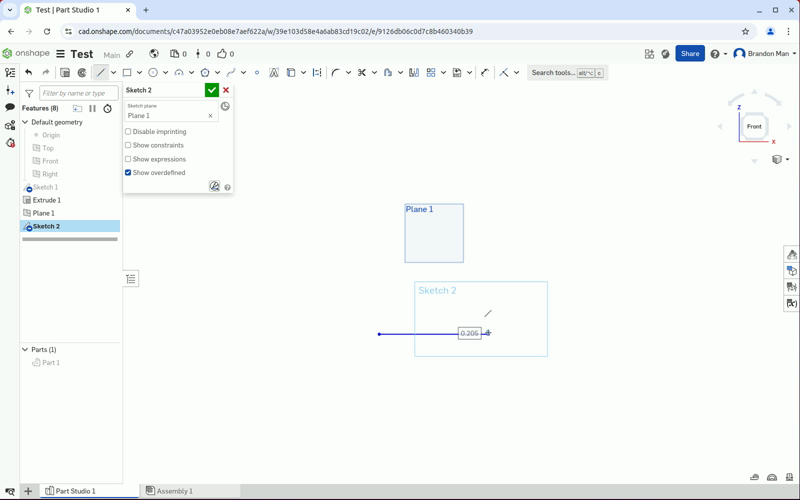
scroll(-6)
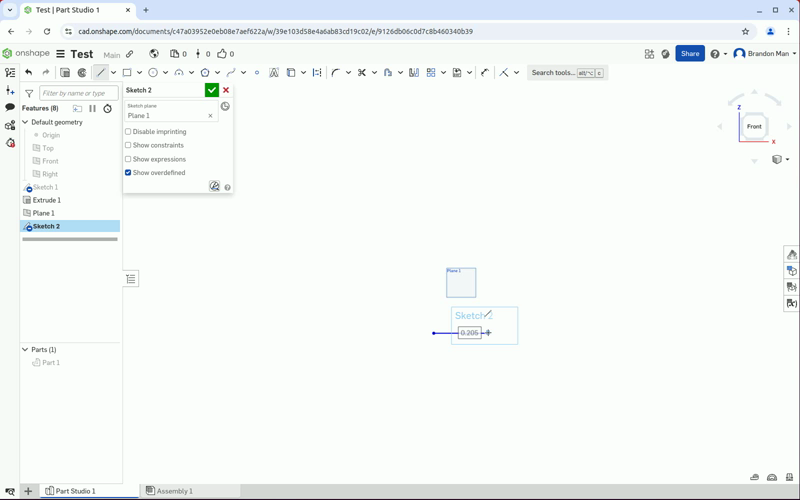
key_up(shift)
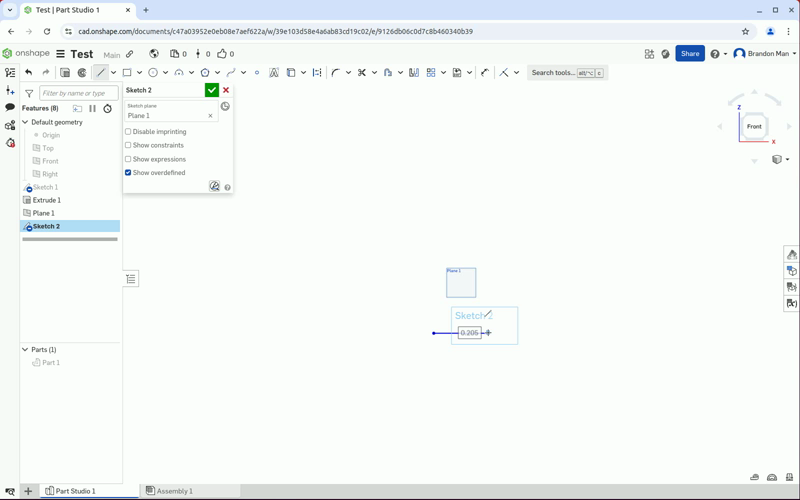
key_down(shift)
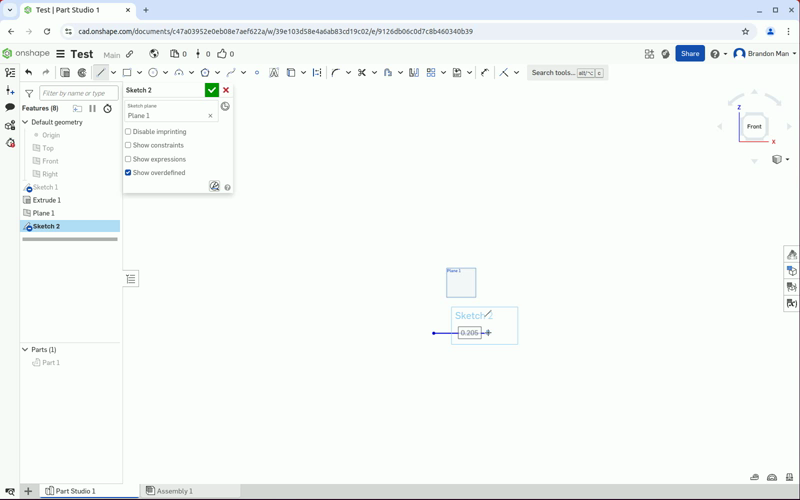
mouse_move(518, 332)
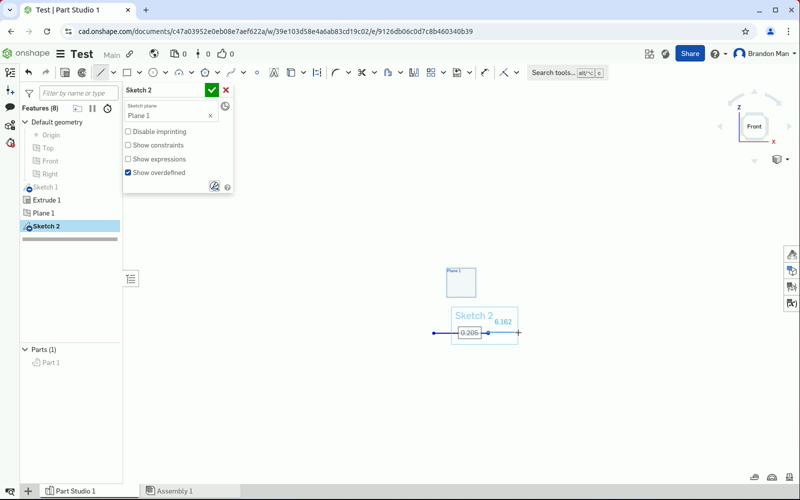
mouse_move(433, 332)
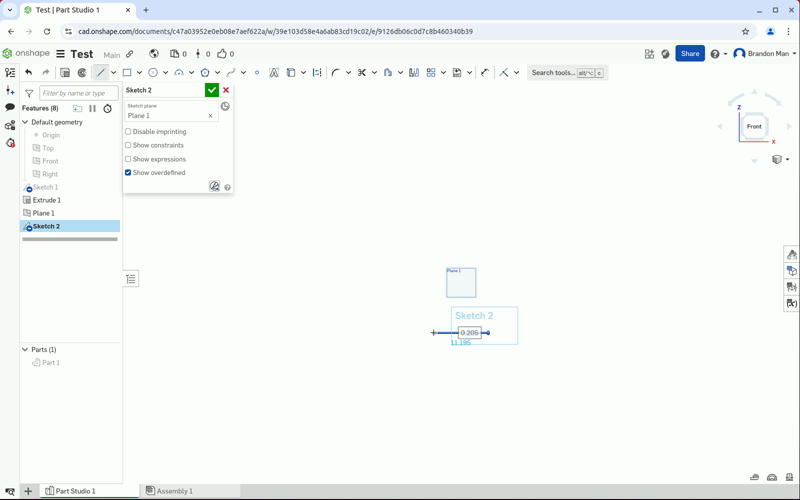
scroll(6)
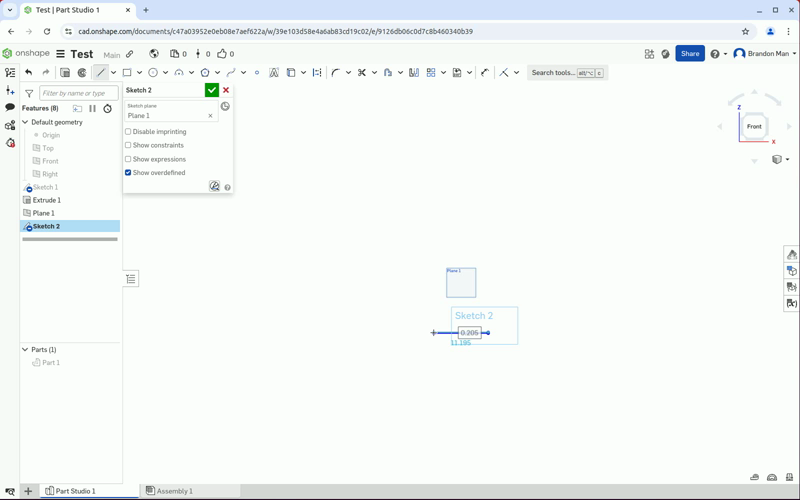
scroll(6)
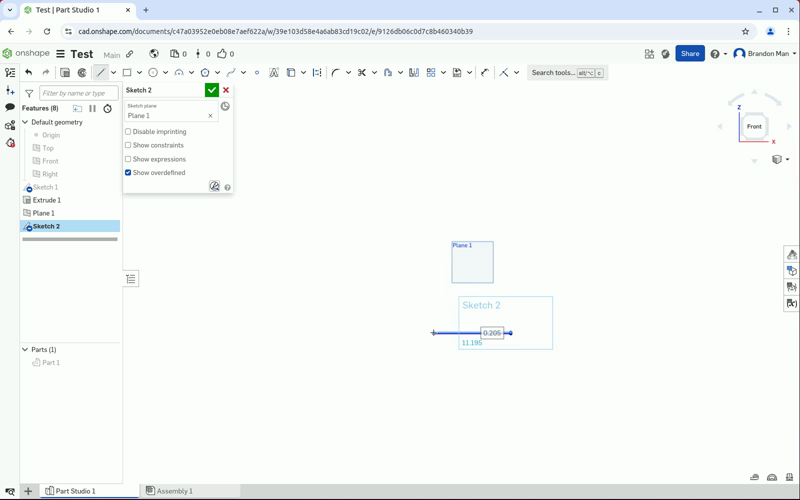
scroll(6)
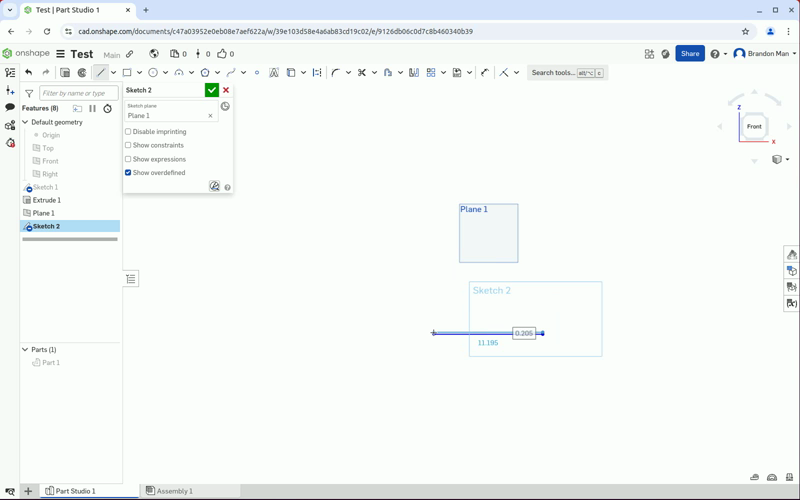
scroll(6)
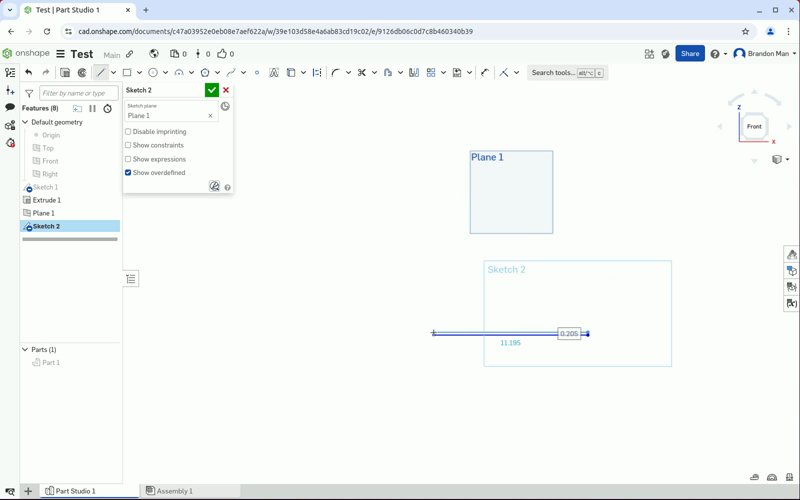
scroll(6)
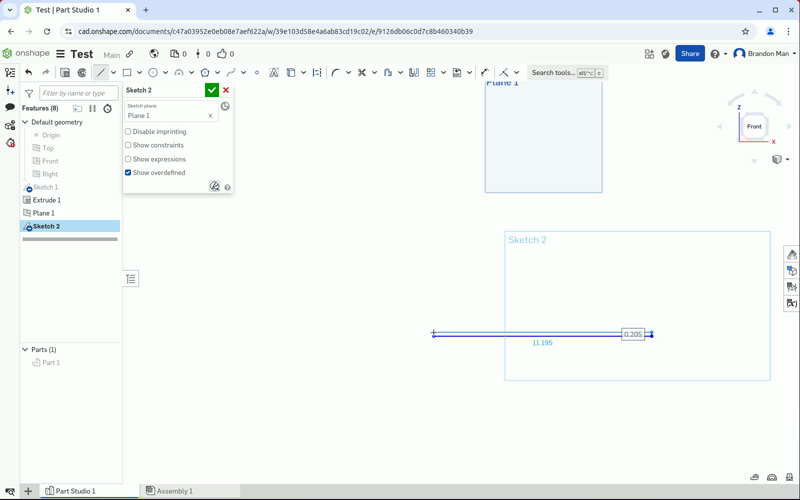
scroll(6)
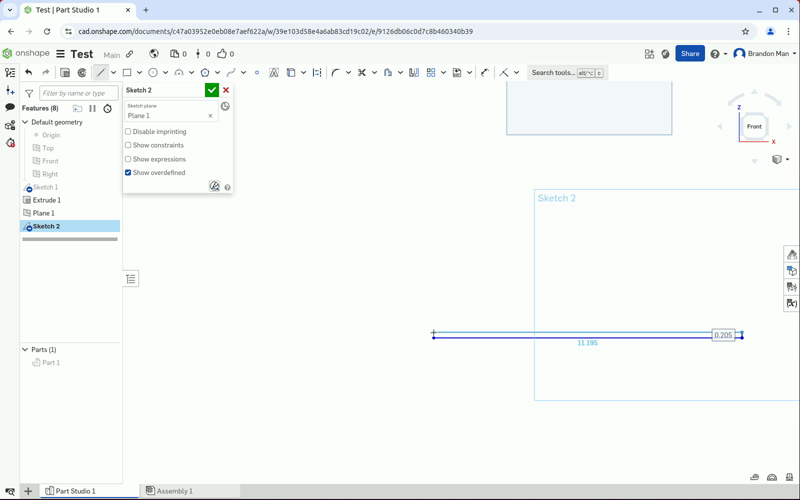
scroll(6)
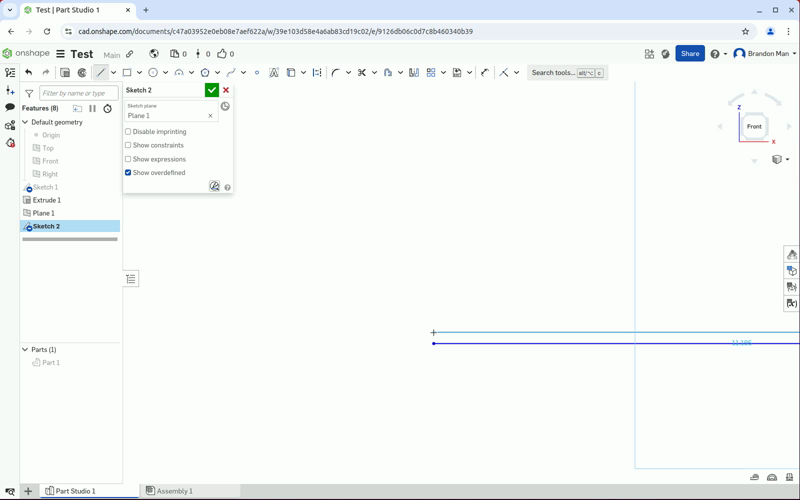
click(433, 332)
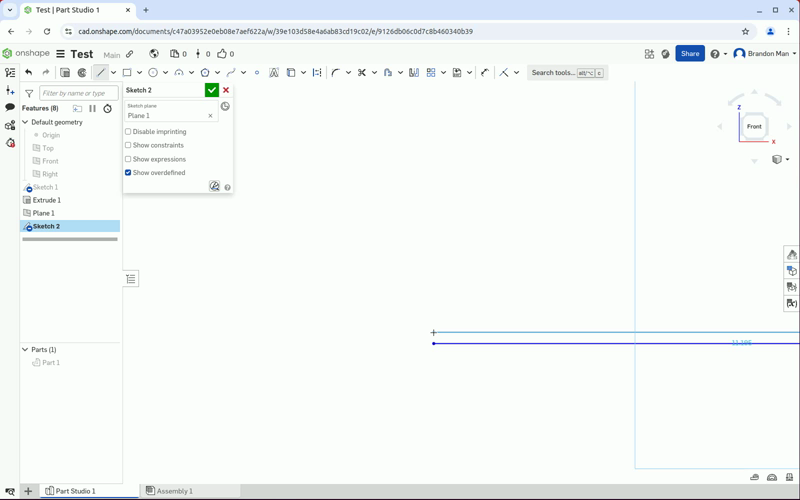
scroll(-6)
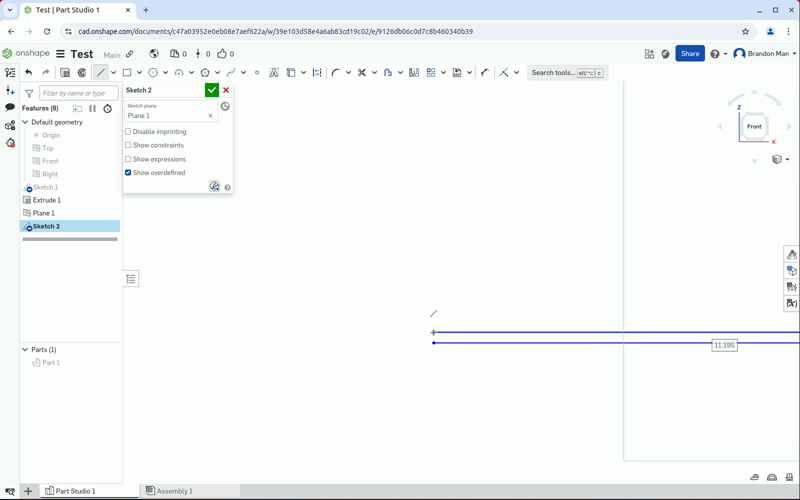
scroll(-6)
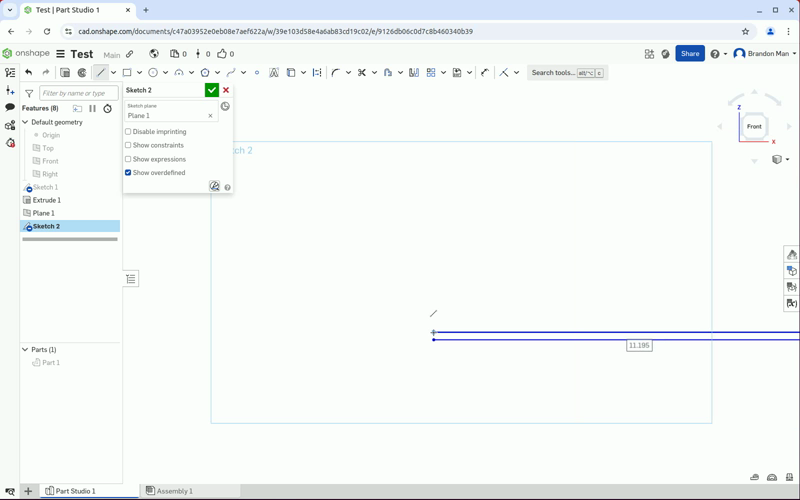
scroll(-6)
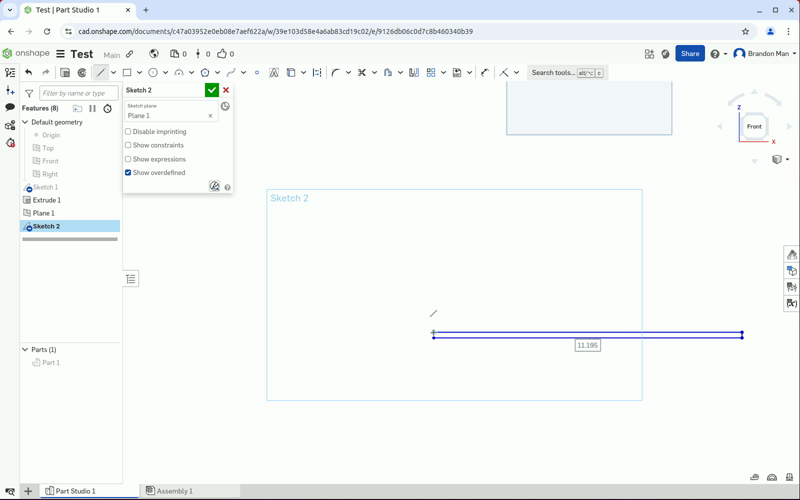
scroll(-6)
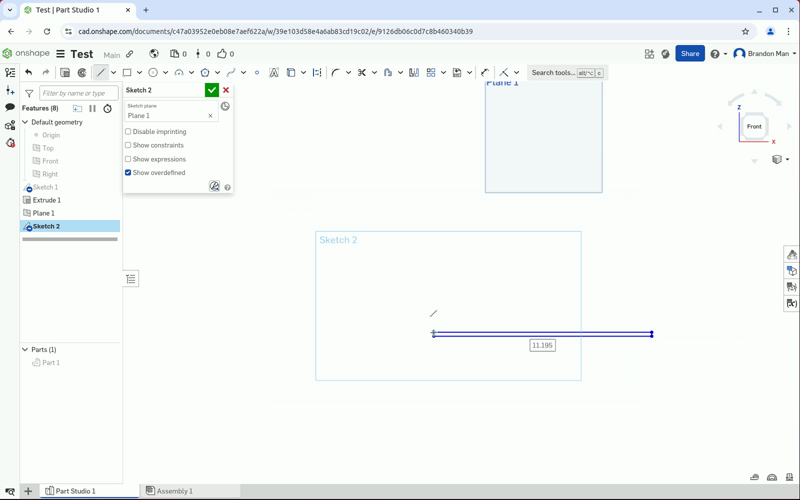
scroll(-6)
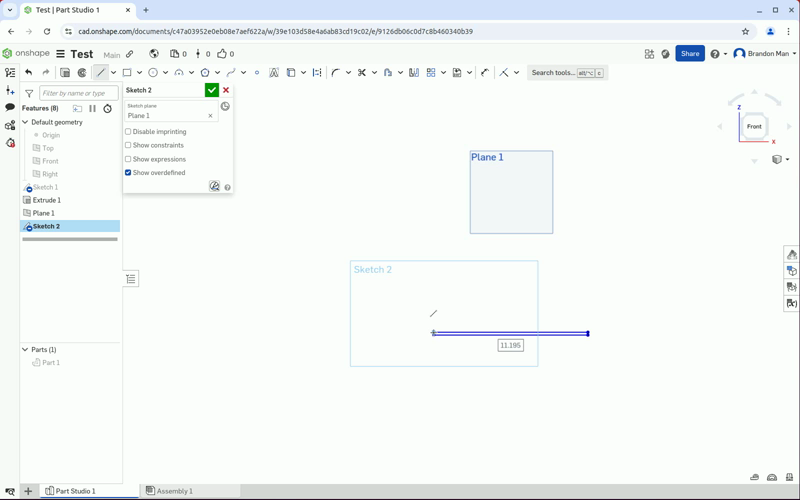
scroll(-6)
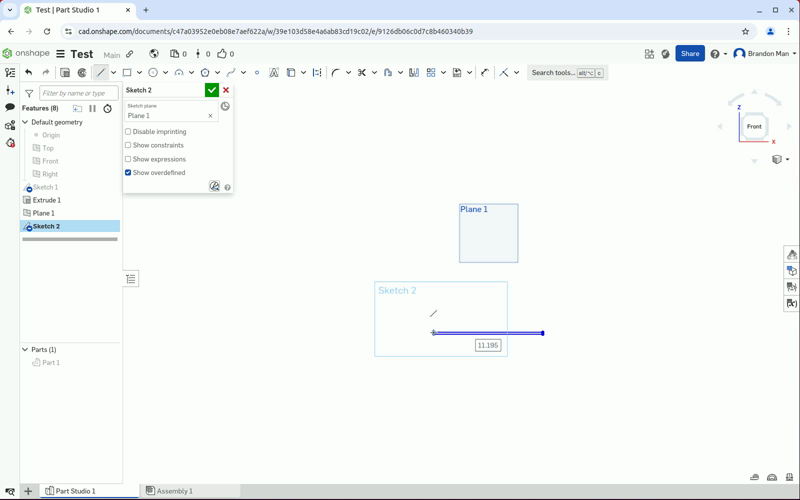
scroll(-6)
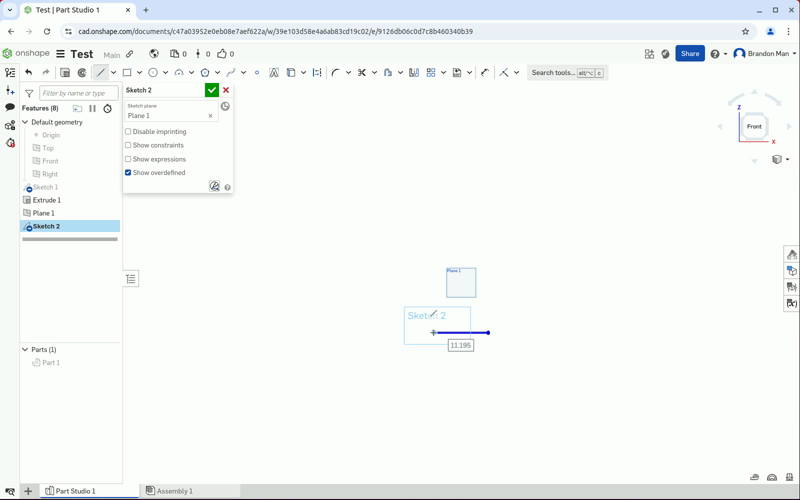
key_up(shift)
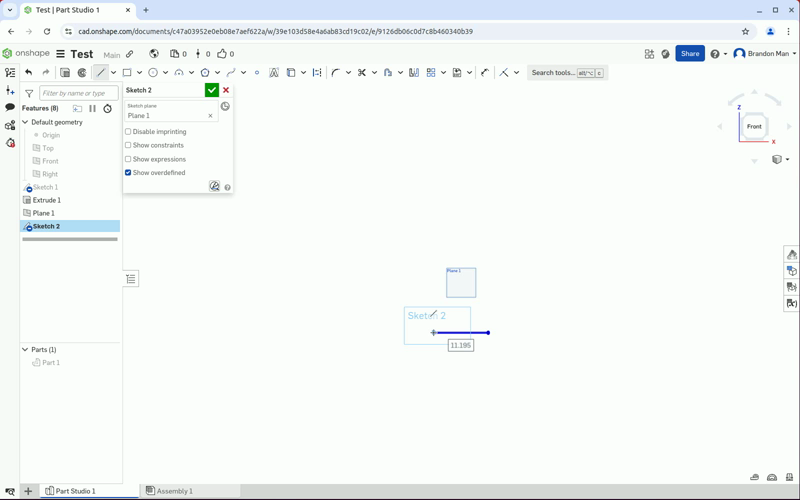
mouse_move(463, 332)
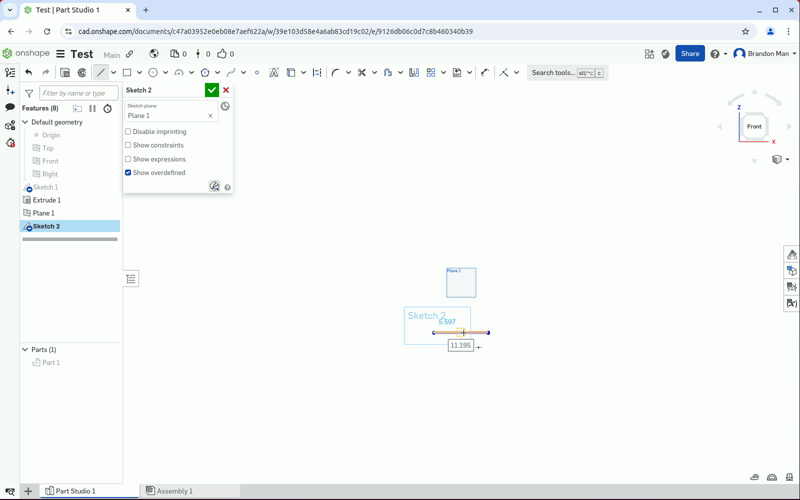
key_down(shift)
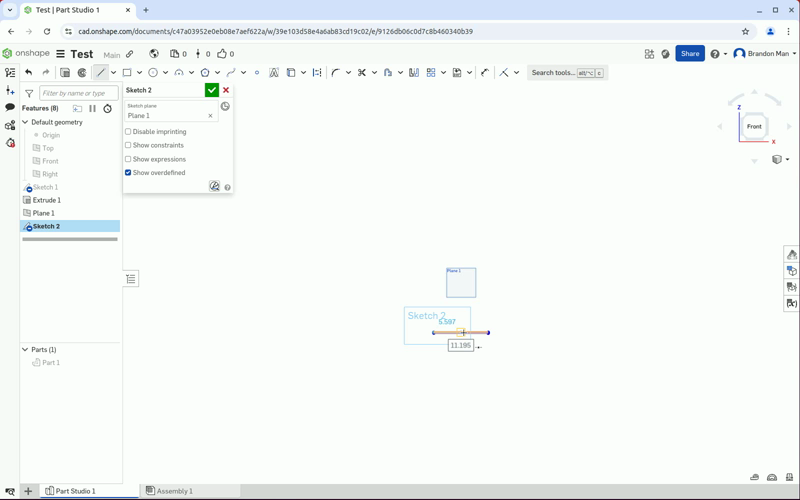
mouse_move(433, 333)
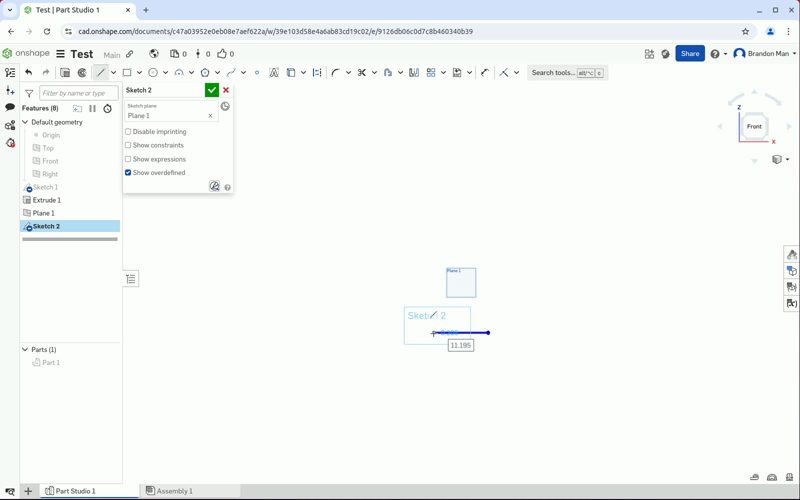
scroll(6)
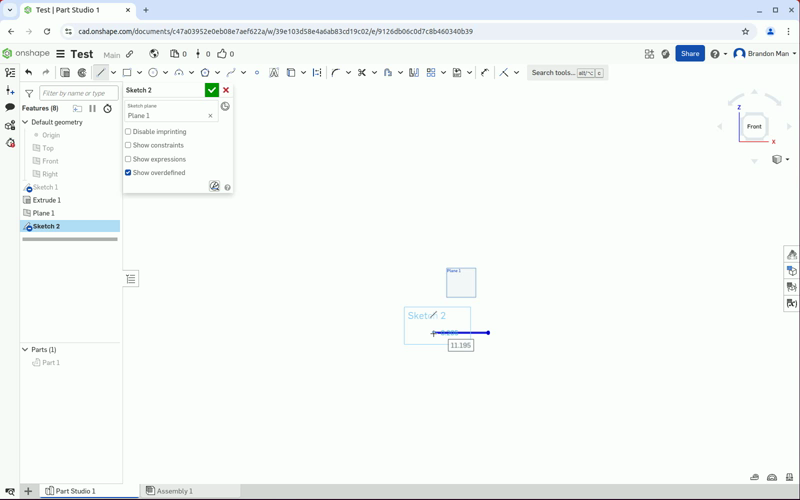
scroll(6)
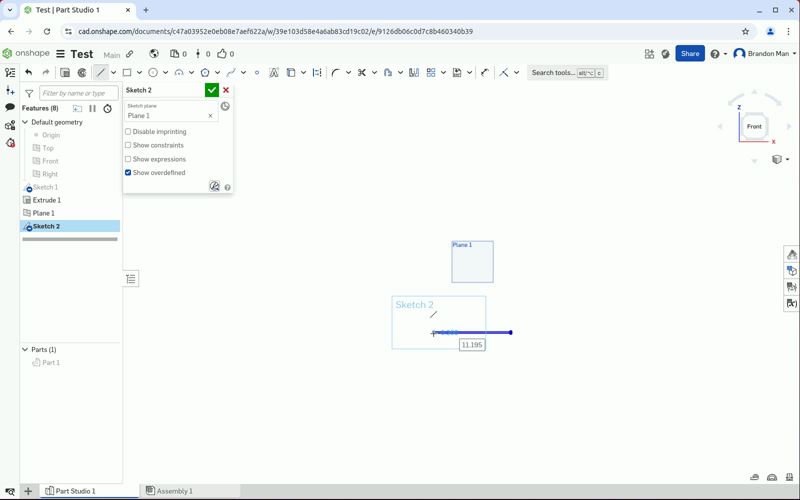
scroll(6)
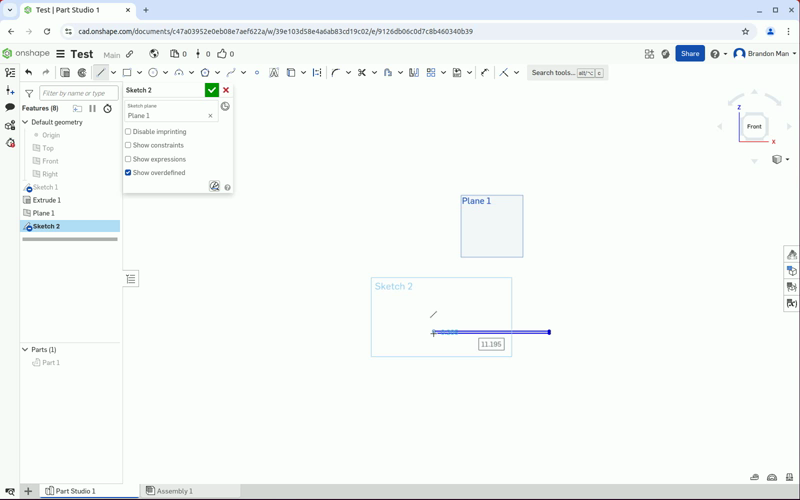
scroll(6)
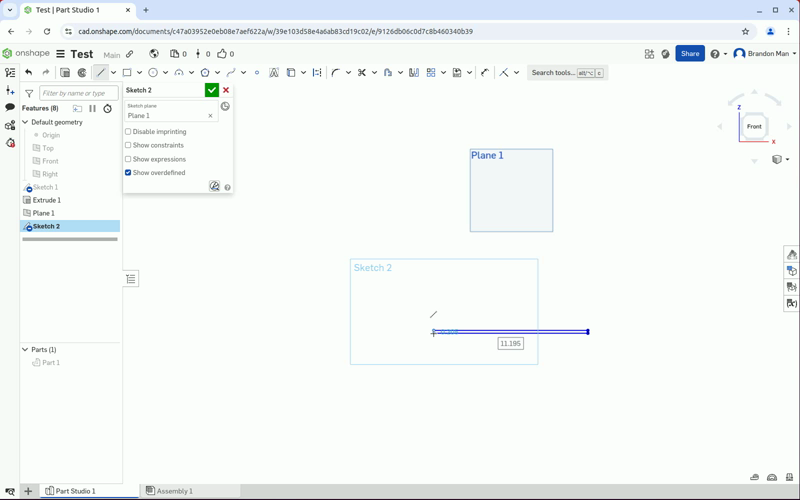
scroll(6)
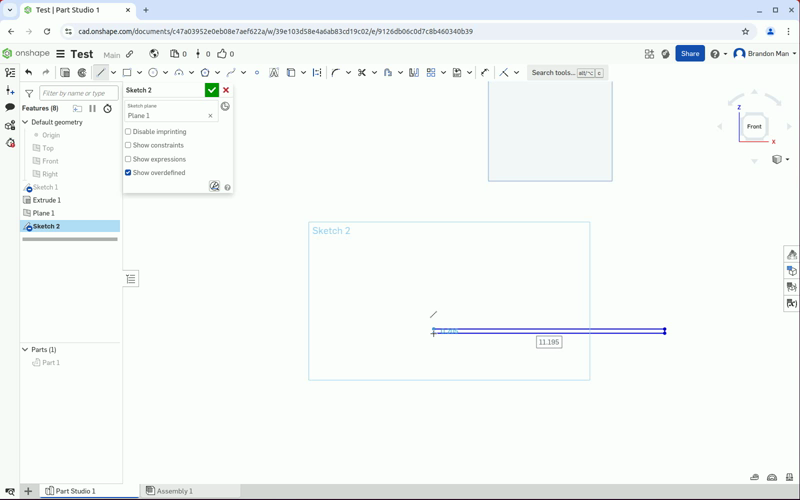
scroll(6)
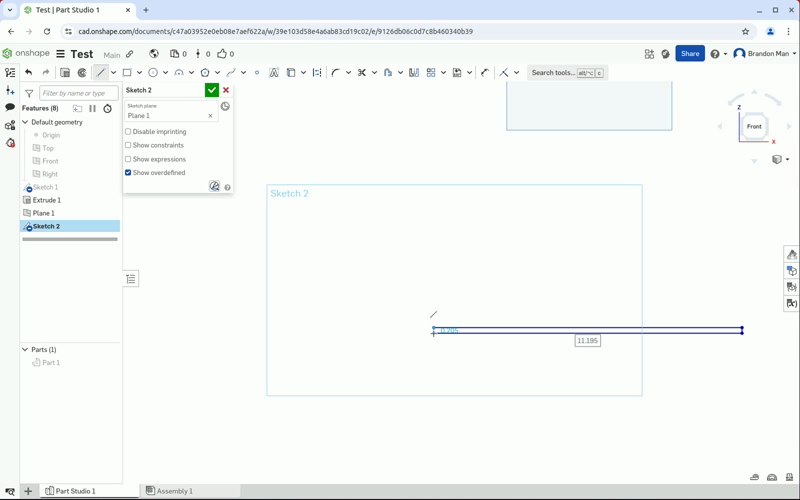
scroll(6)
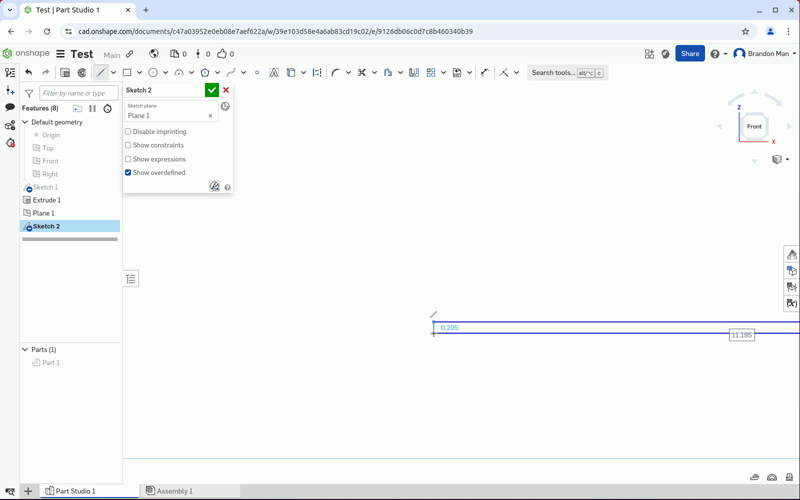
key_up(shift)
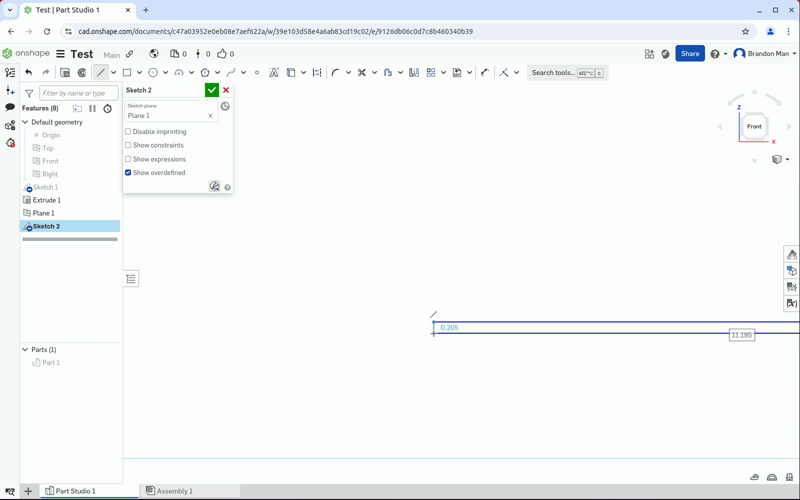
click(433, 333)
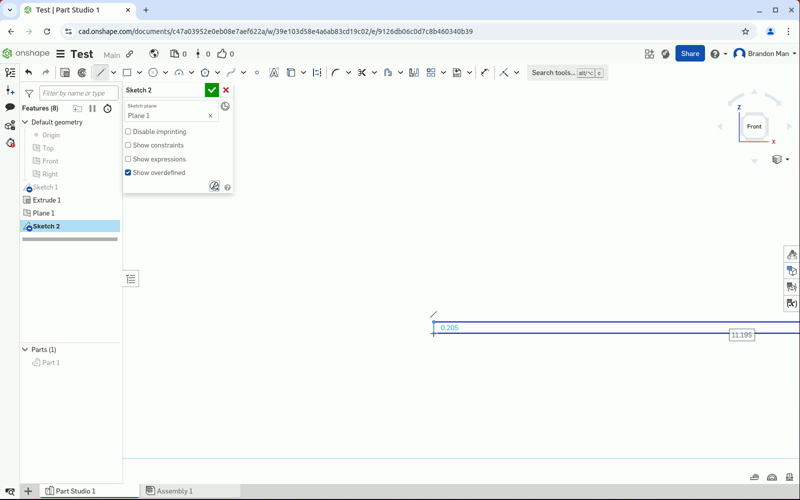
scroll(-6)
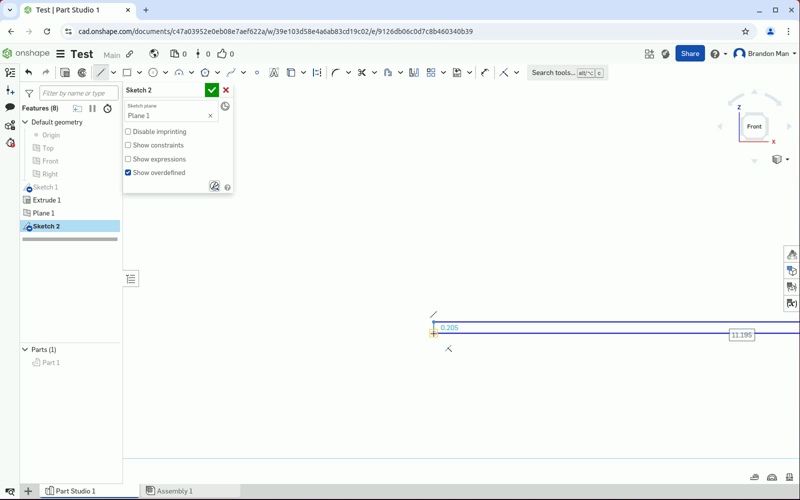
scroll(-6)
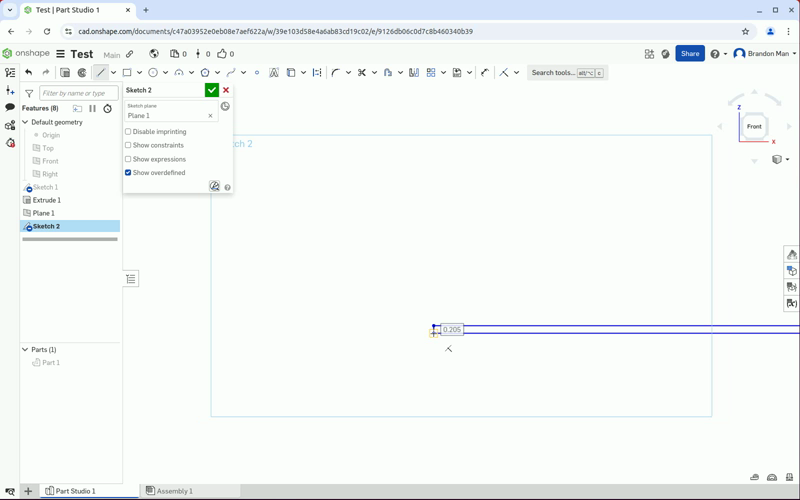
scroll(-6)
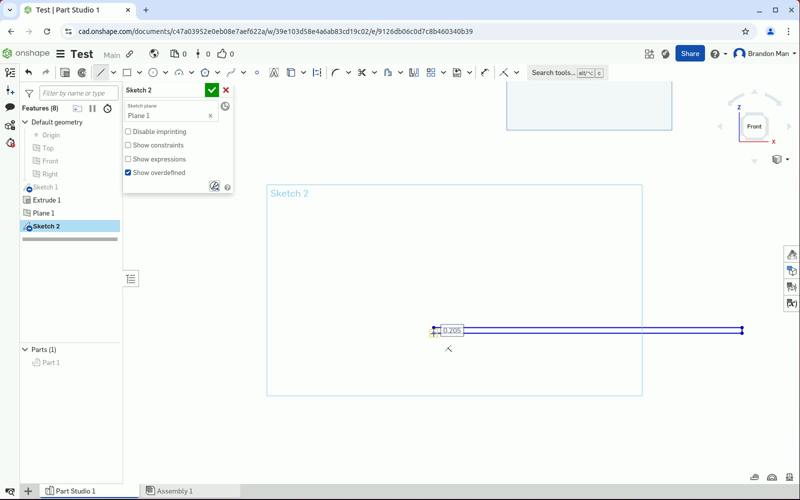
scroll(-6)
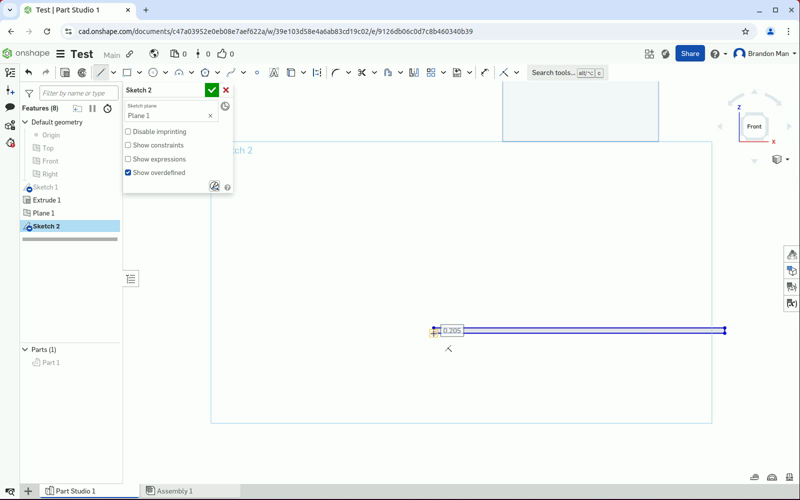
scroll(-6)
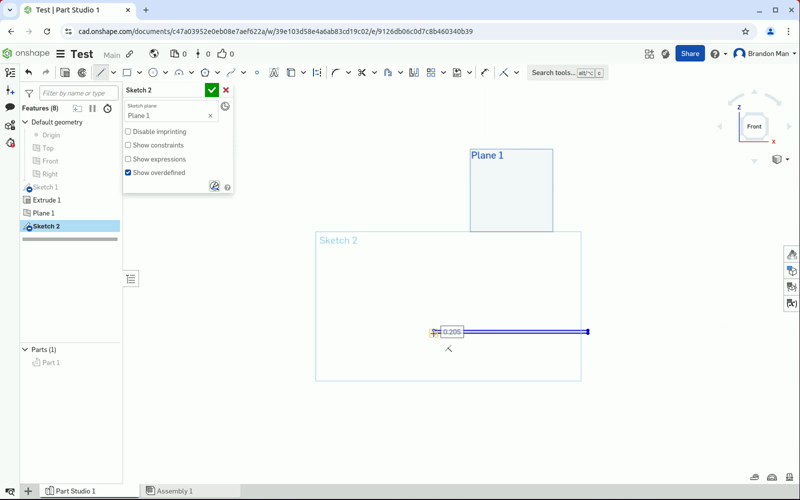
scroll(-6)
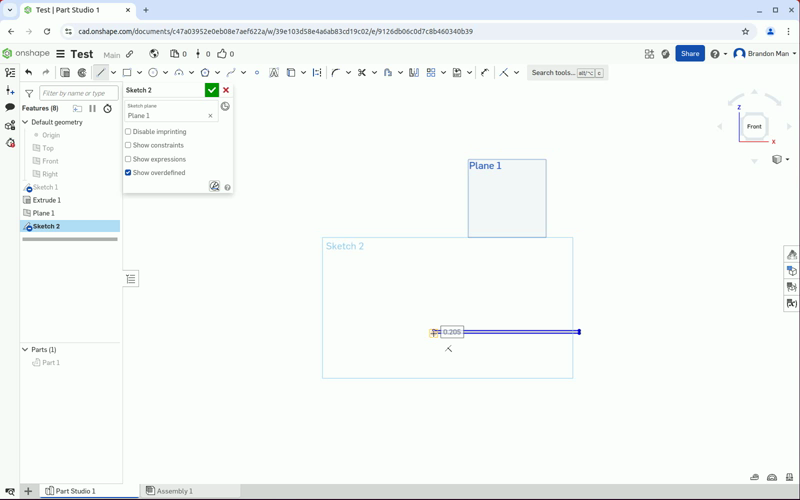
scroll(-6)
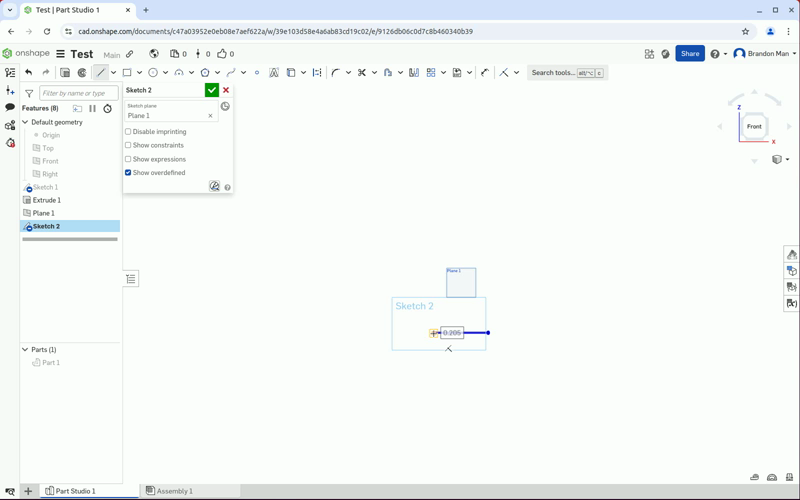
key(esc)
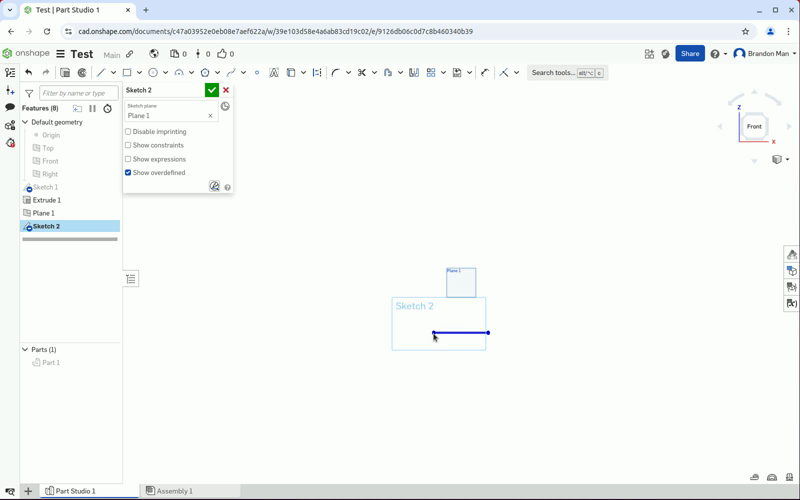
mouse_move(483, 332)
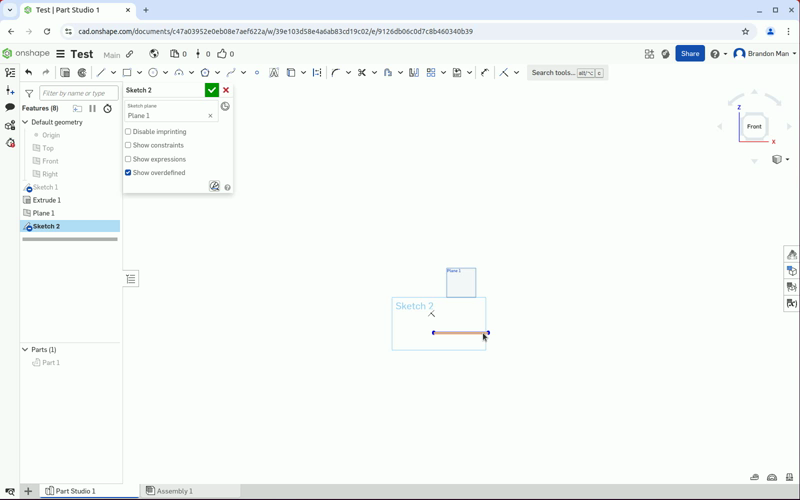
scroll(6)
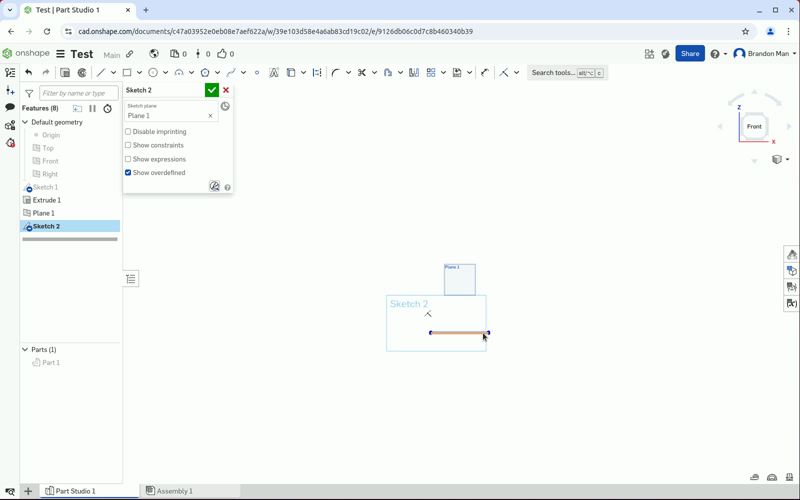
scroll(6)
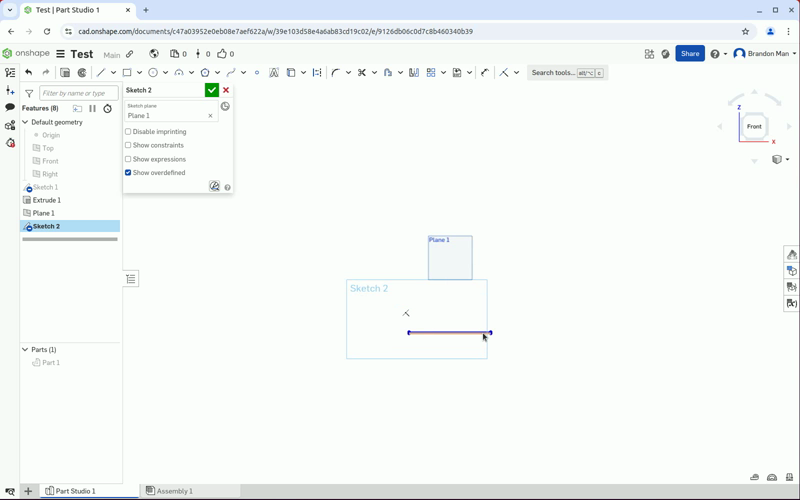
scroll(6)
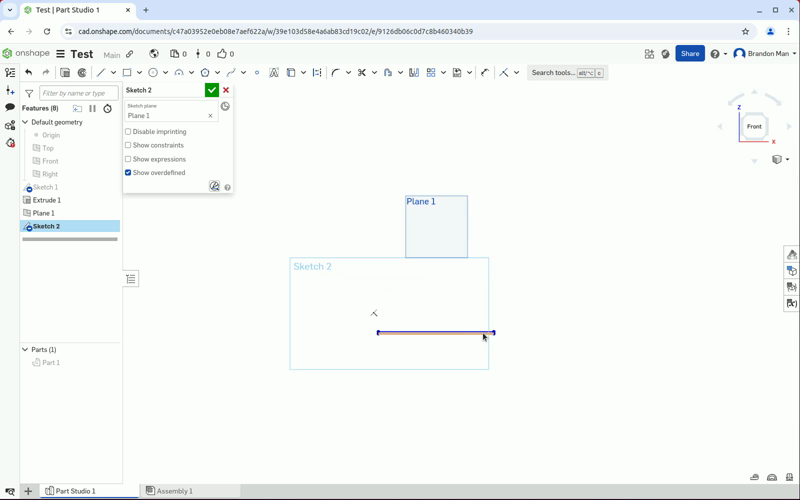
scroll(6)
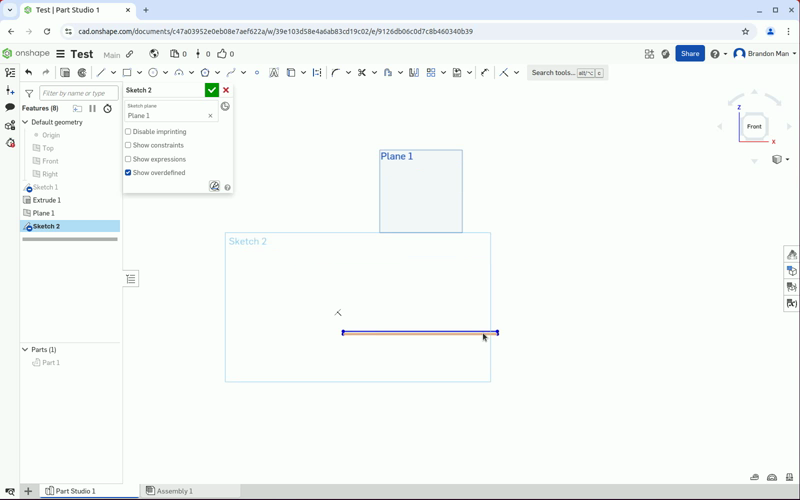
scroll(6)
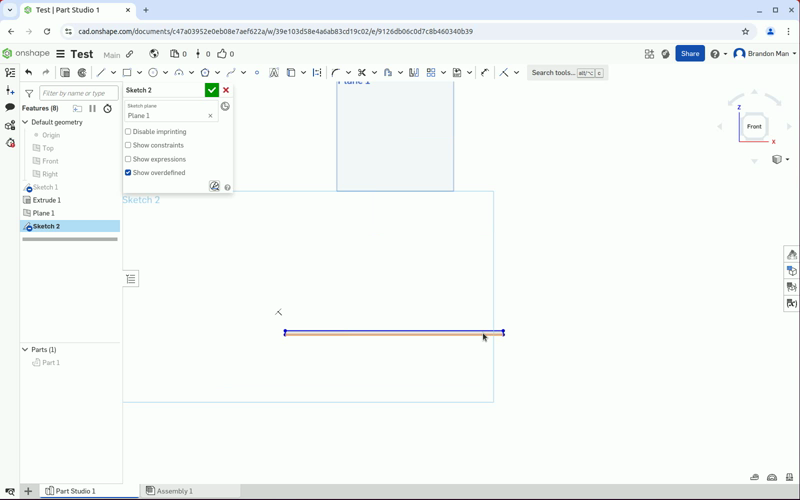
scroll(6)
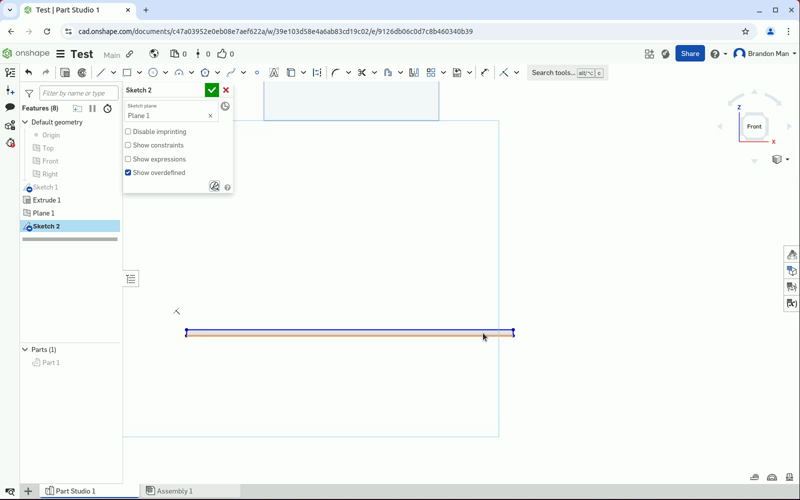
scroll(6)
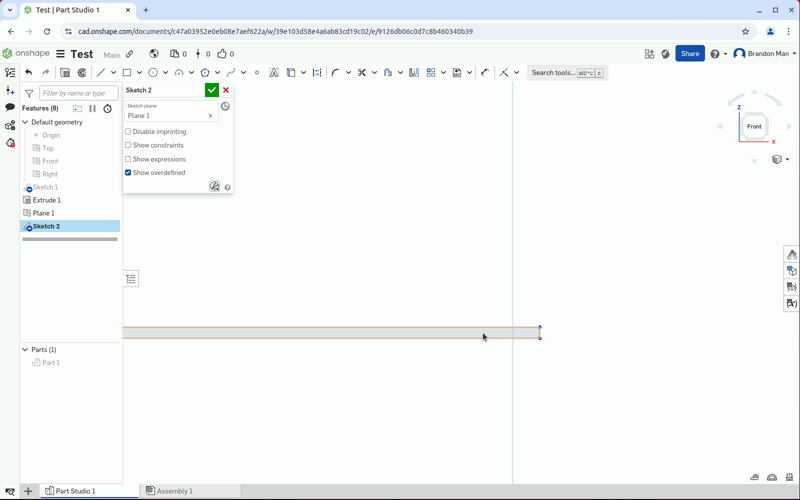
click(483, 332)
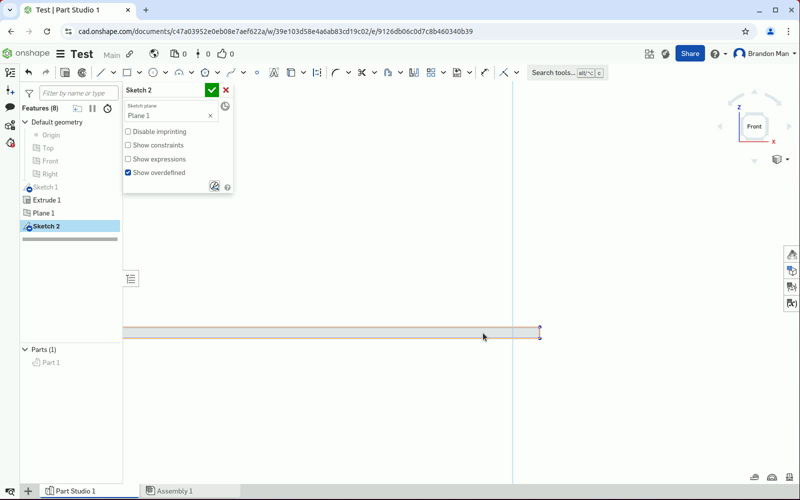
scroll(-6)
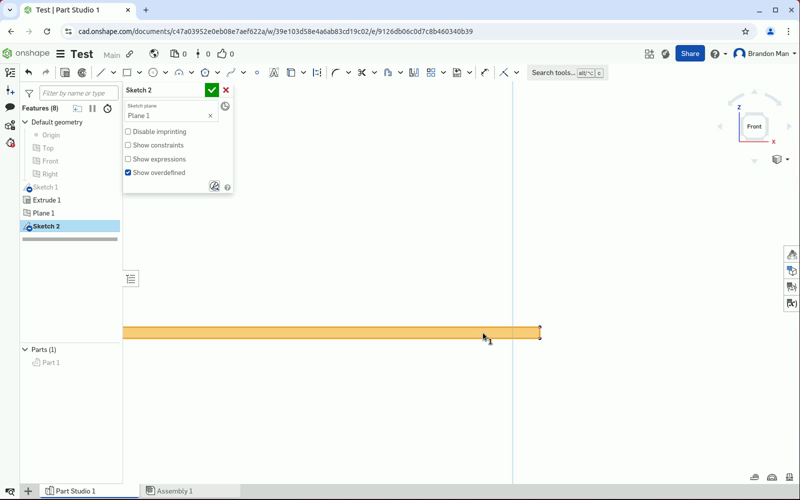
scroll(-6)
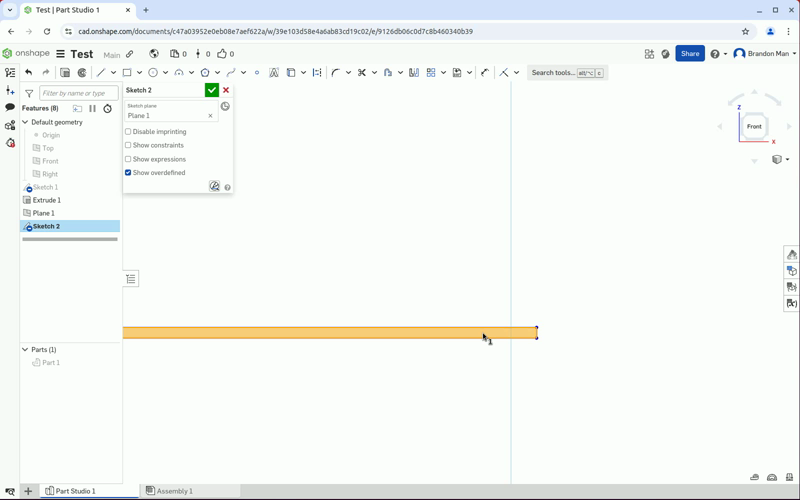
scroll(-6)
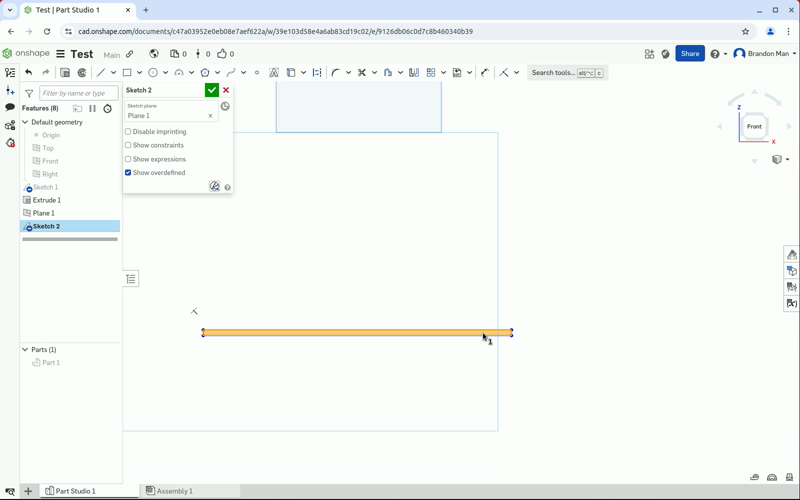
scroll(-6)
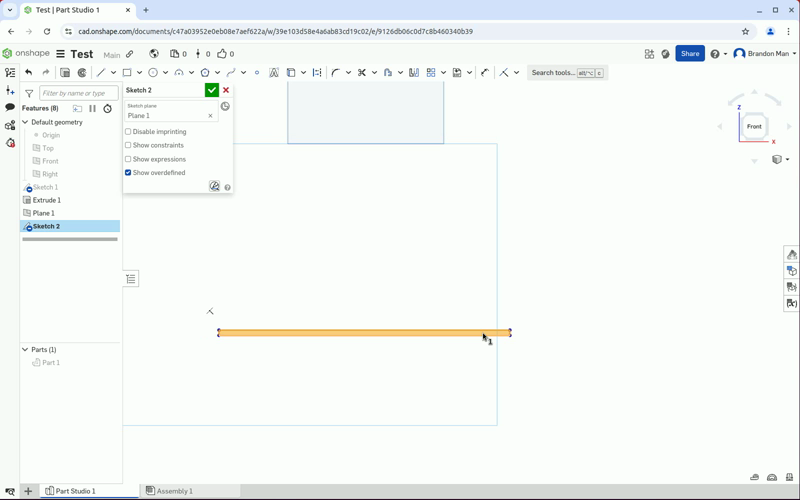
scroll(-6)
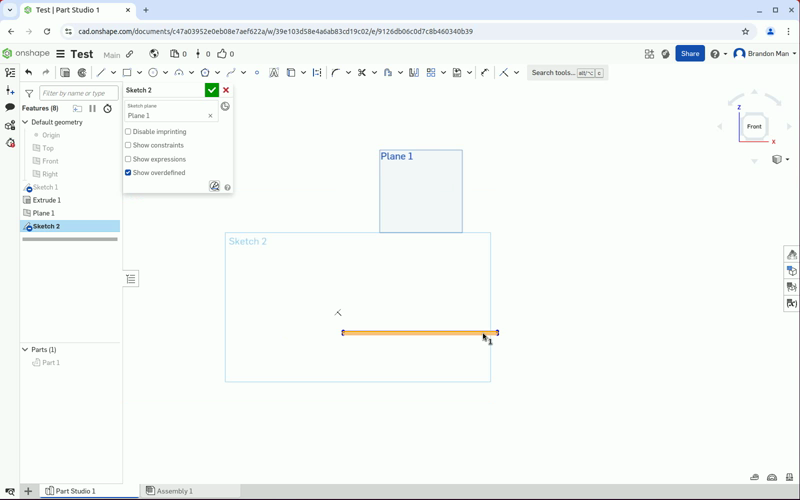
scroll(-6)
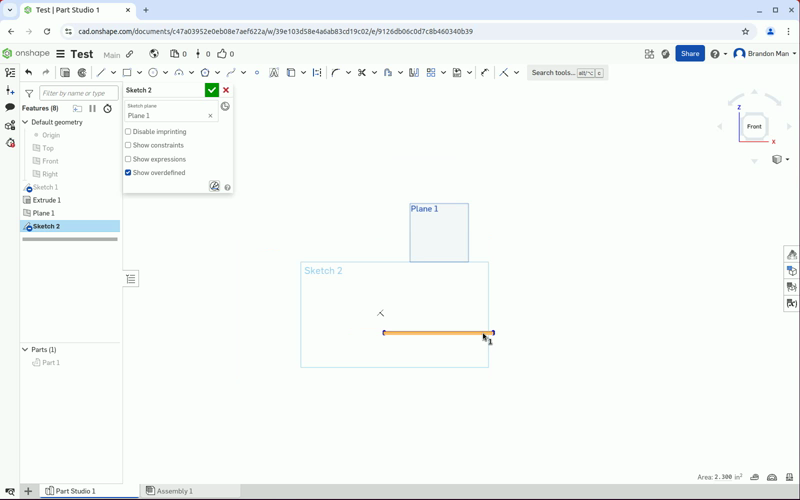
scroll(-6)
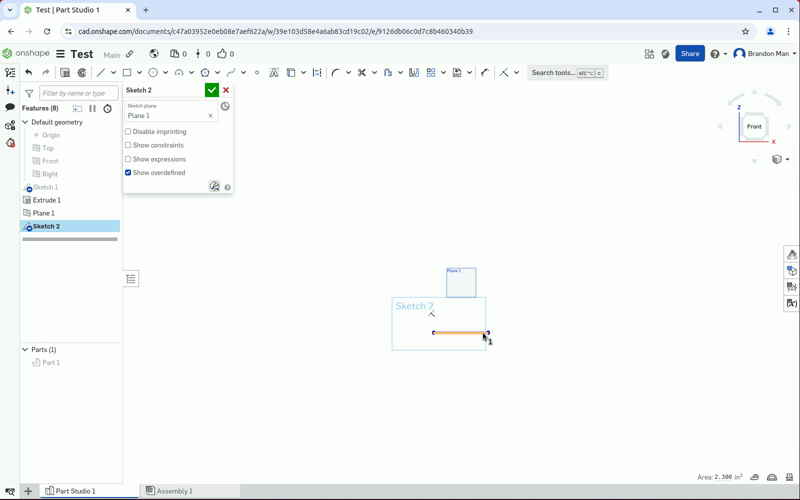
mouse_move(73, 352)
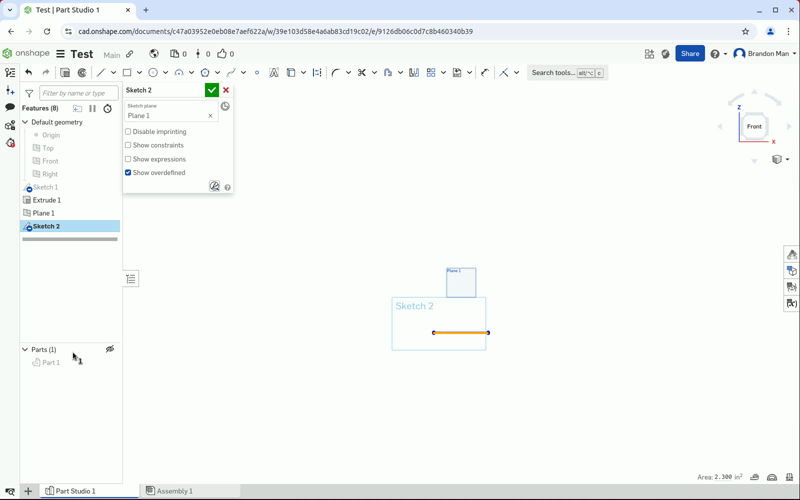
key(shift+y)
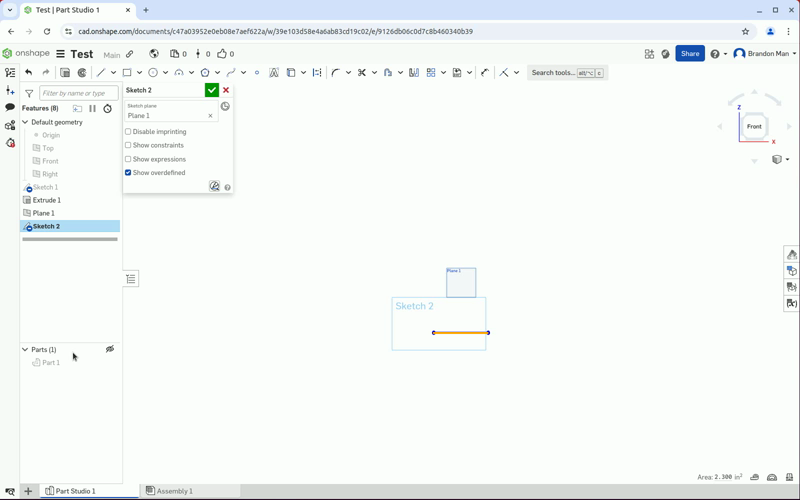
key(shift+e)
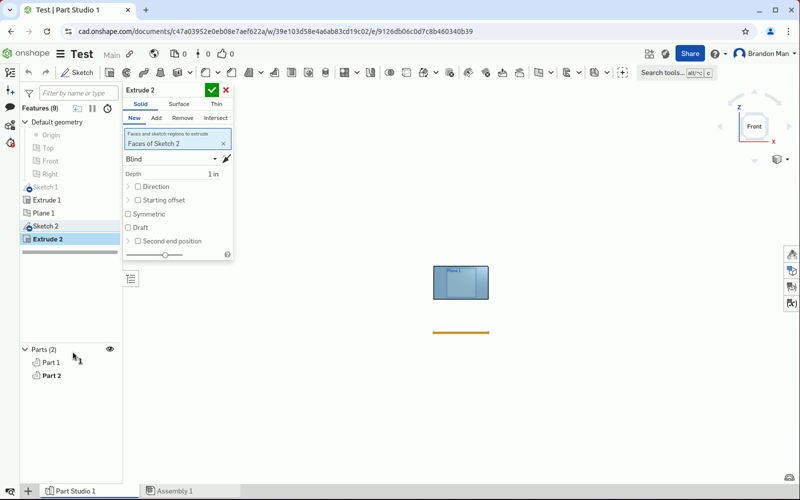
mouse_move(143, 106)
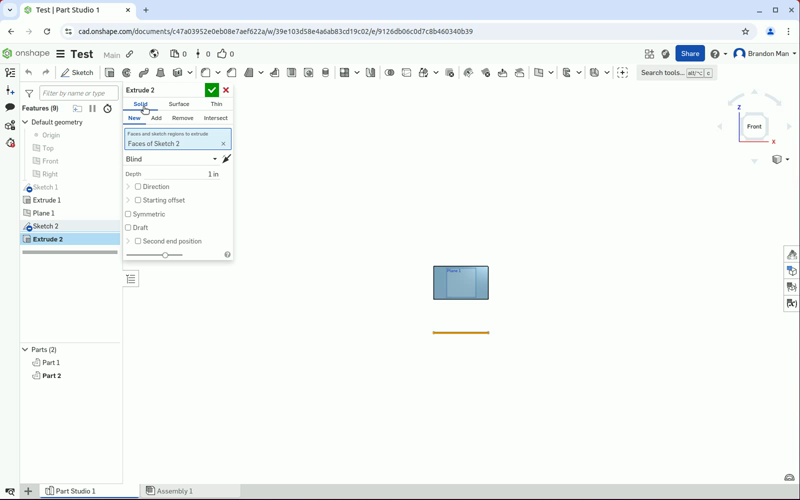
click(143, 106)
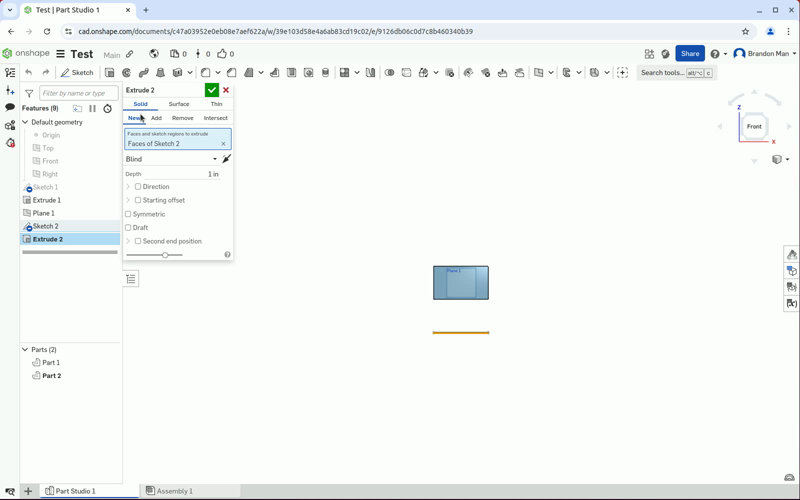
mouse_move(137, 120)
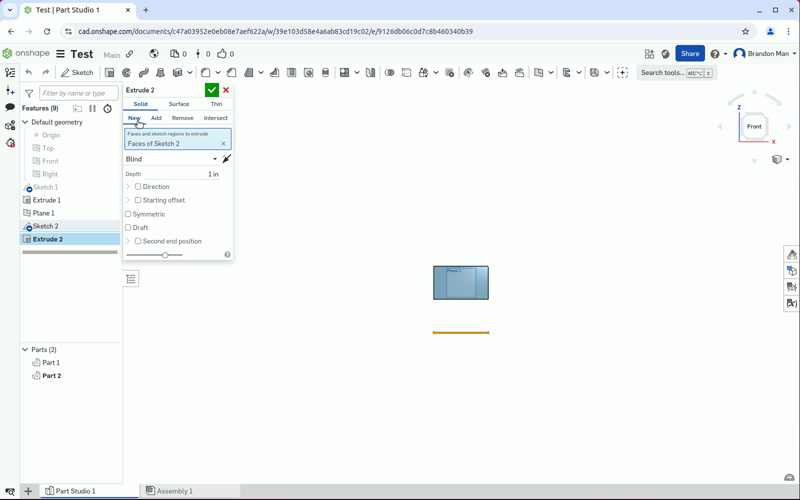
click(137, 120)
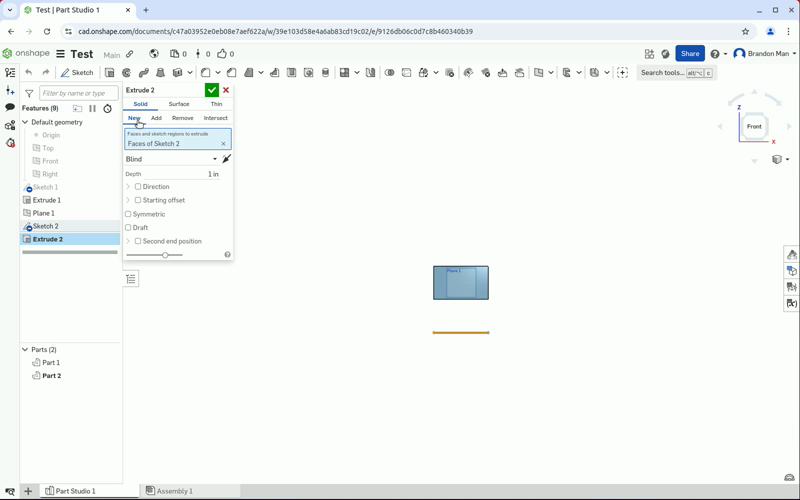
key(tab, 4)
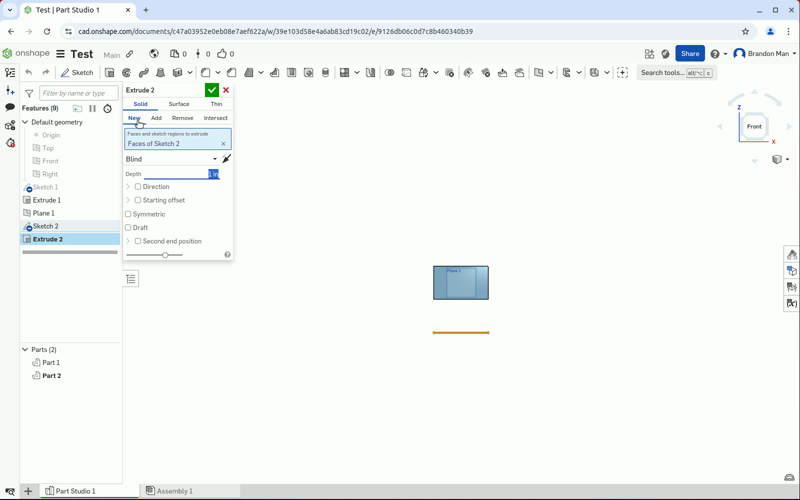
text(0.722)
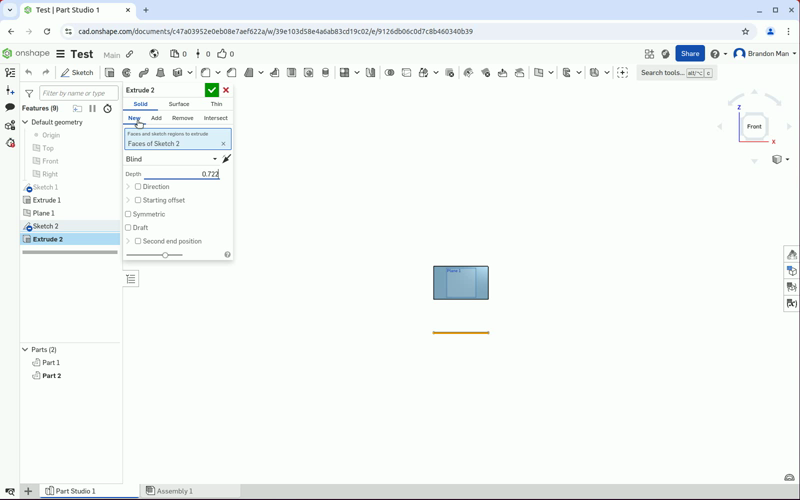
key(tab, 3)
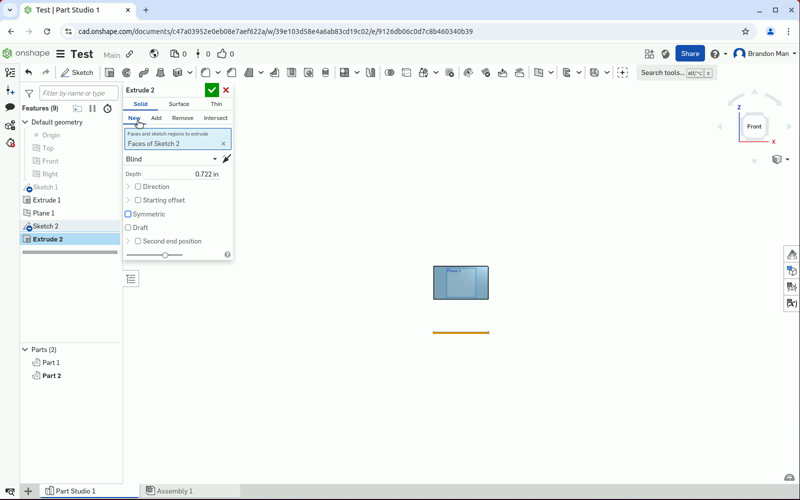
key(tab, 2)
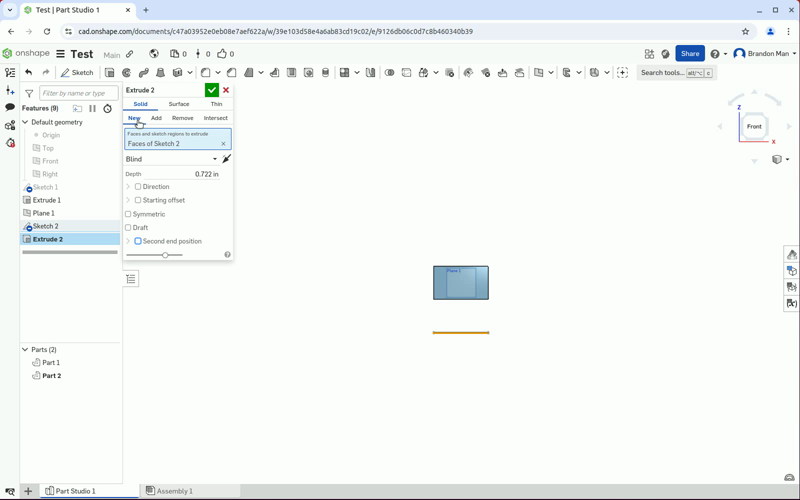
key(space)
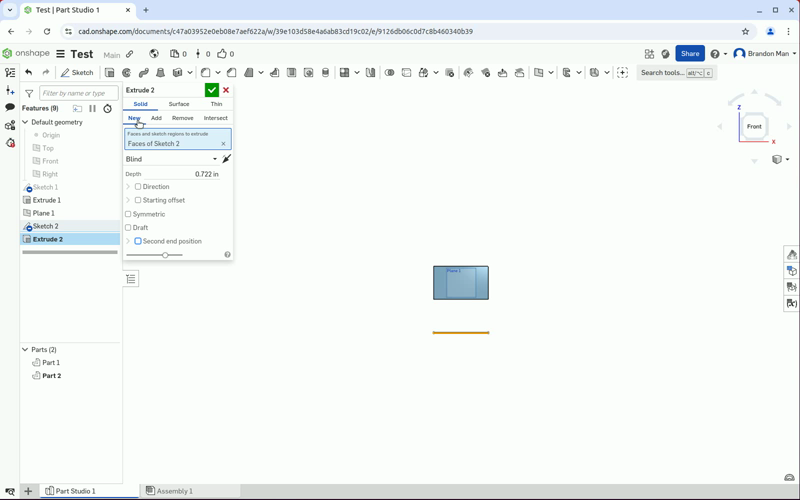
key(tab, 3)
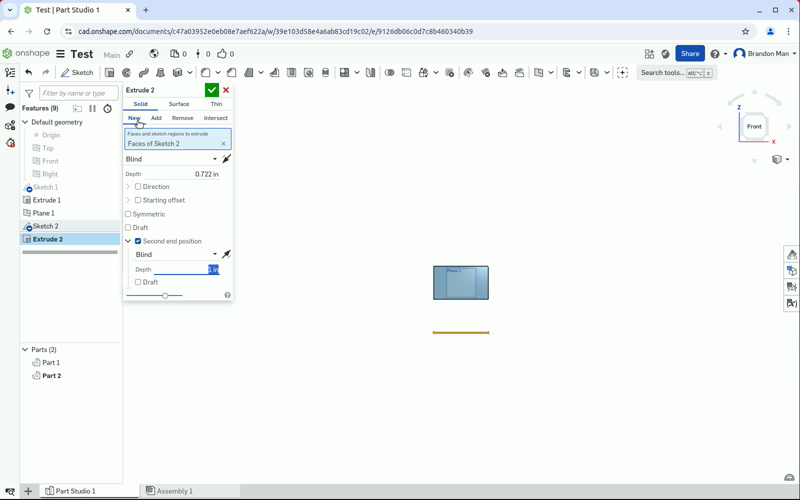
text(0.722)
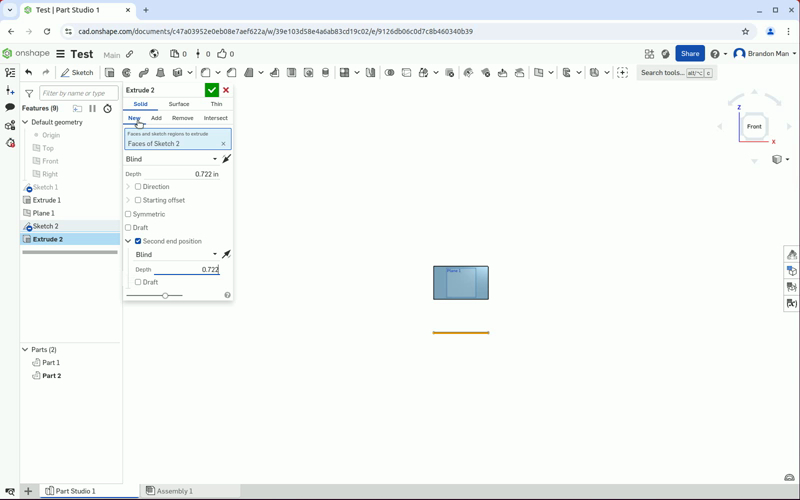
key(enter)
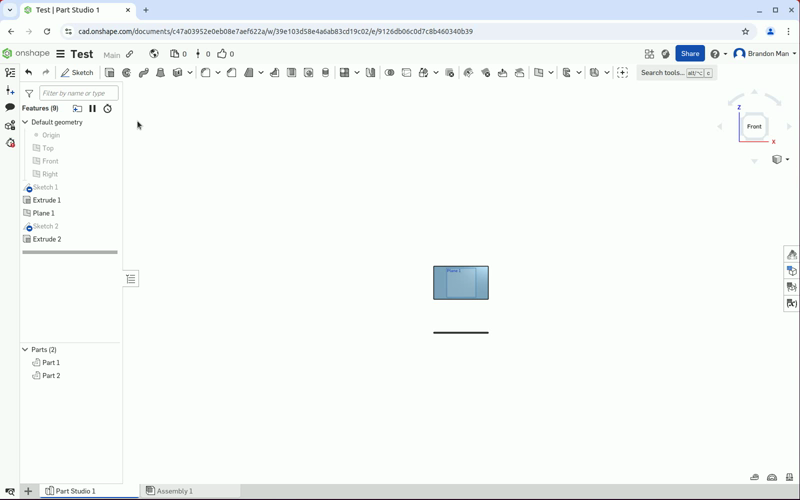
key(shift+h)
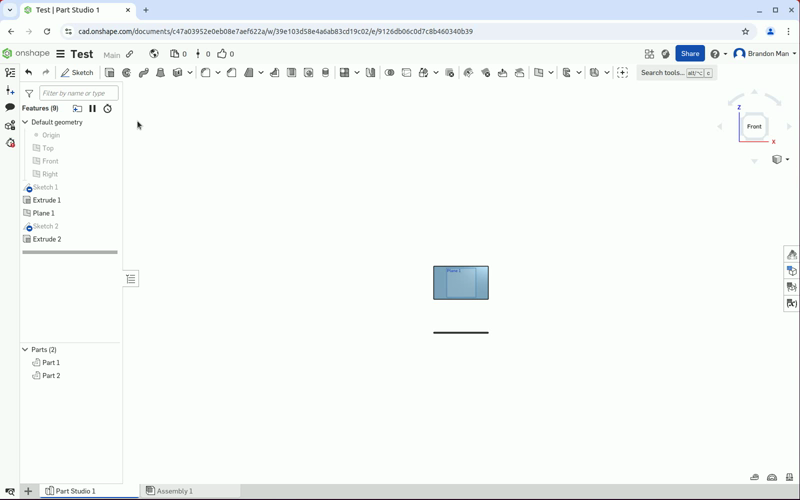
key(shift+h)
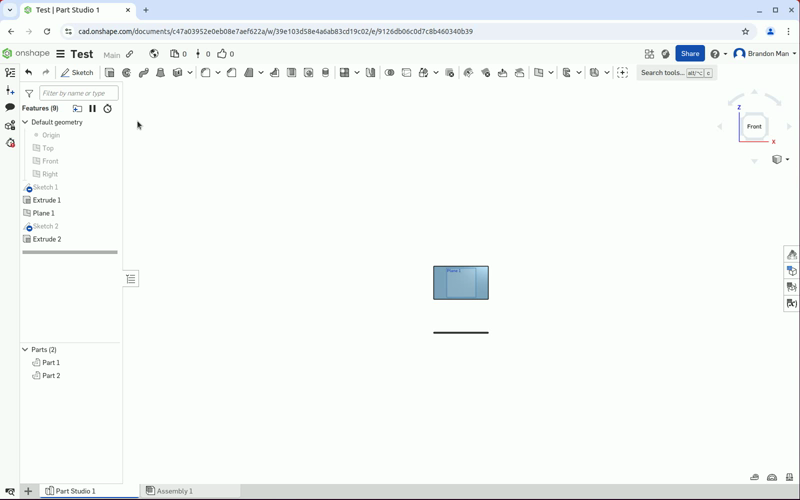
mouse_move(73, 189)
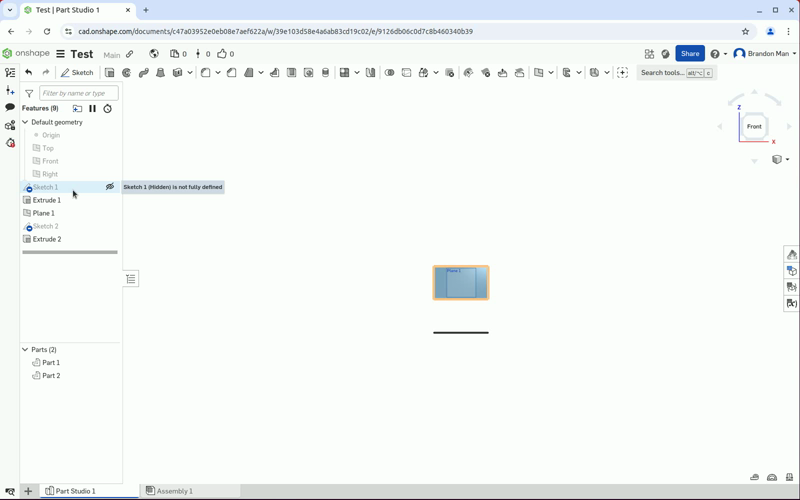
click(73, 189)
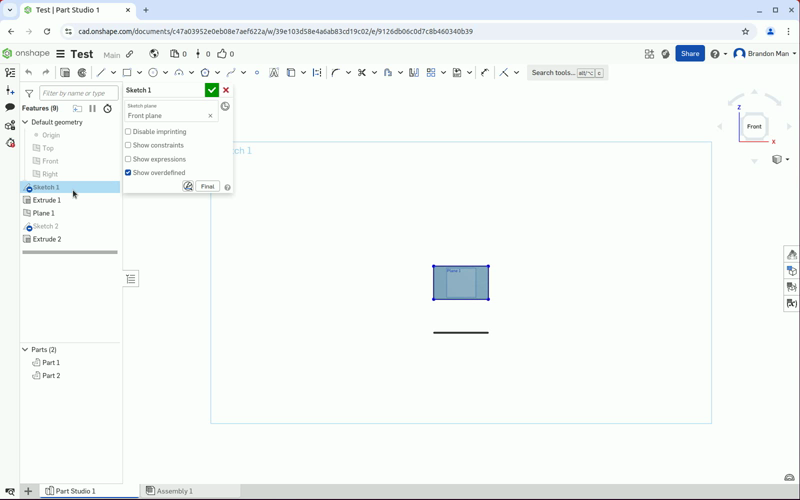
mouse_move(229, 92)
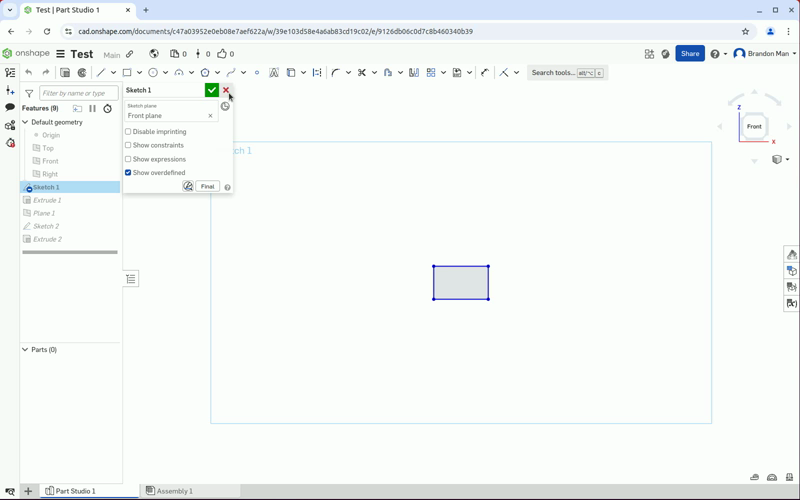
click(229, 92)
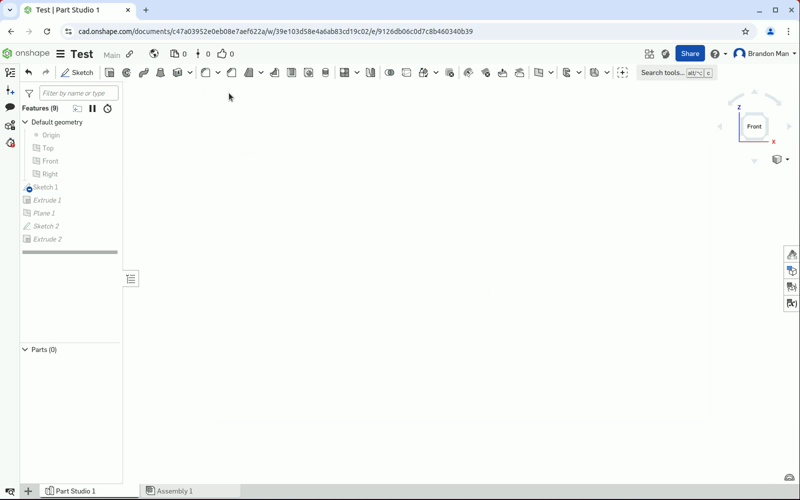
key(shift+s)
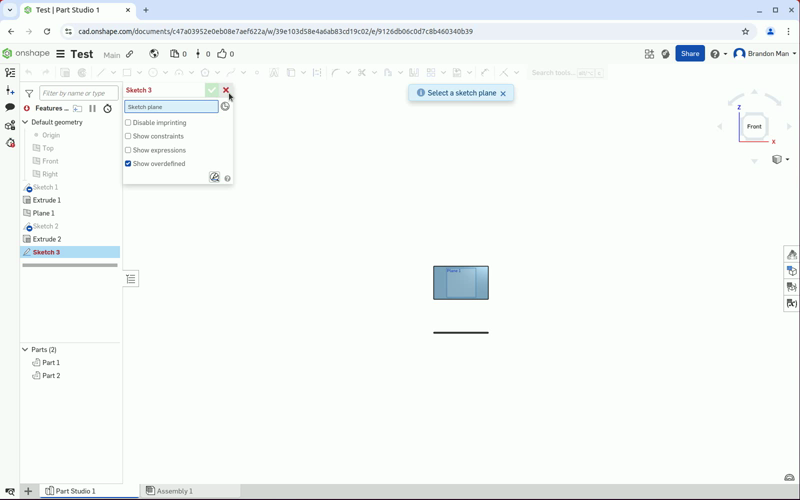
mouse_move(73, 215)
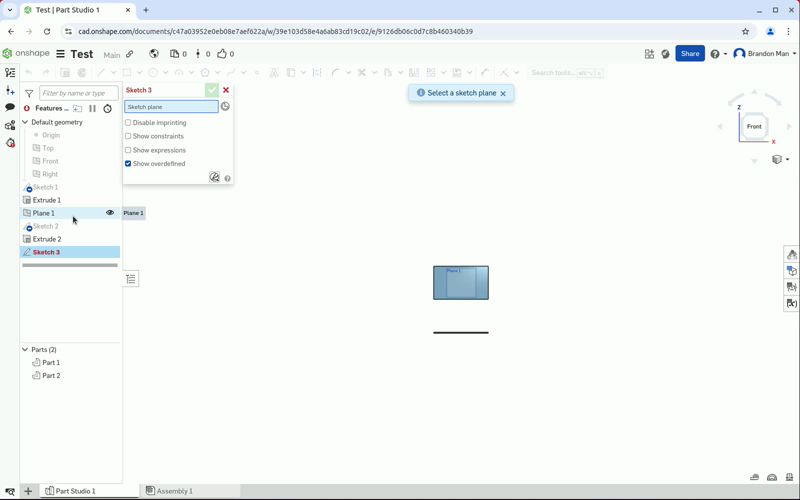
click(73, 215)
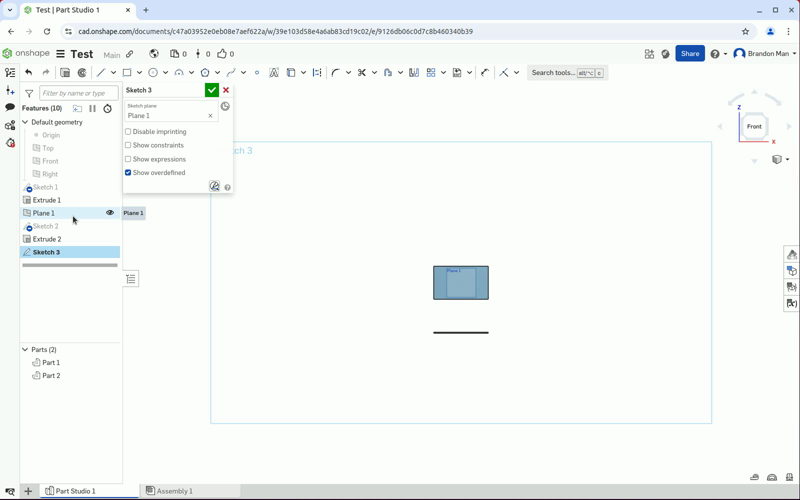
mouse_move(73, 352)
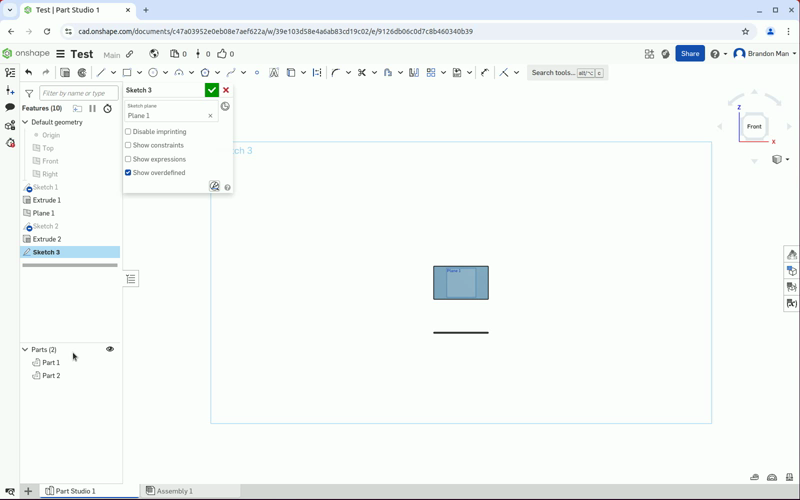
key(y)
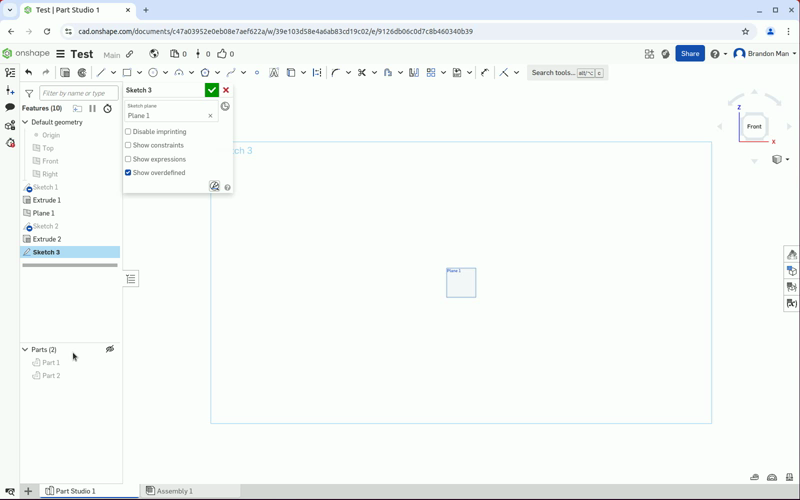
key(l)
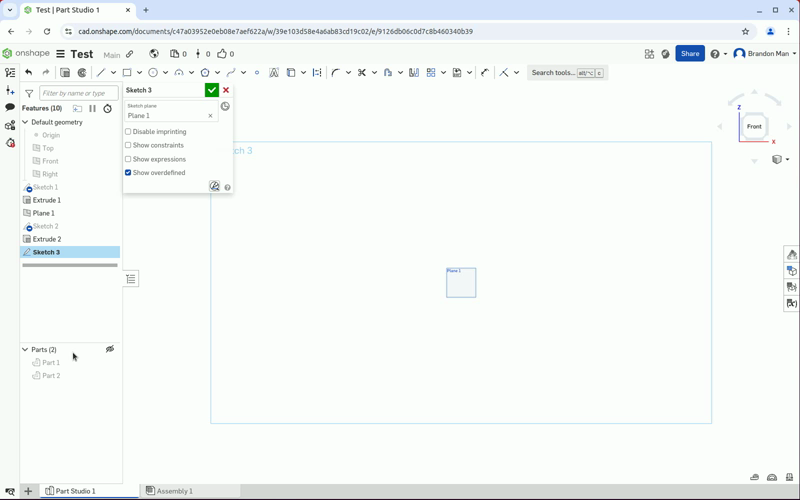
key_down(shift)
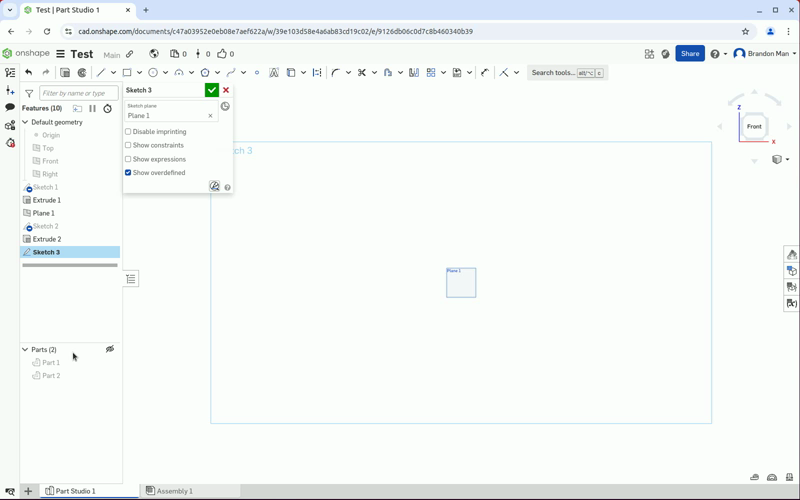
mouse_move(433, 266)
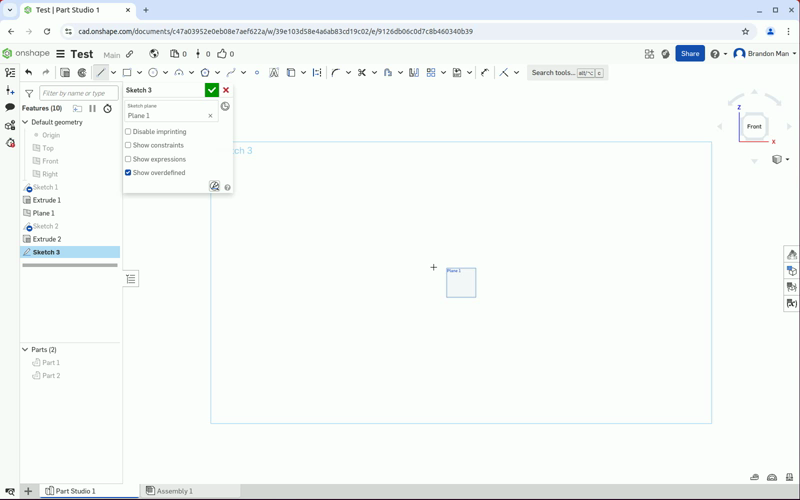
click(433, 266)
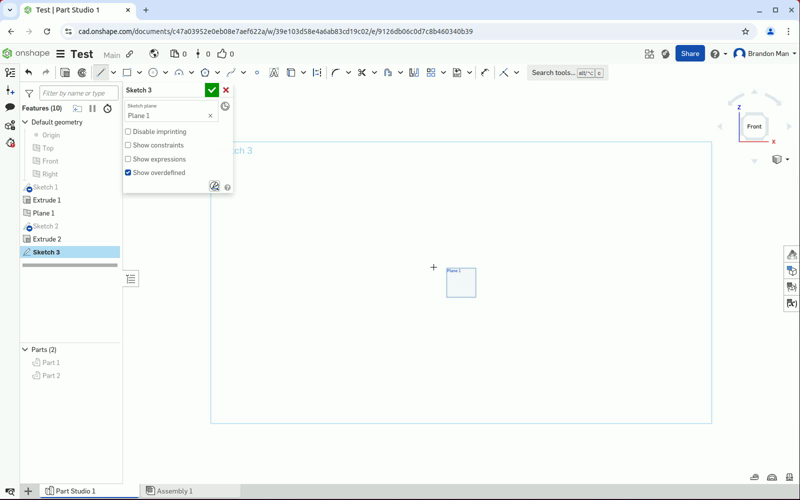
key_up(shift)
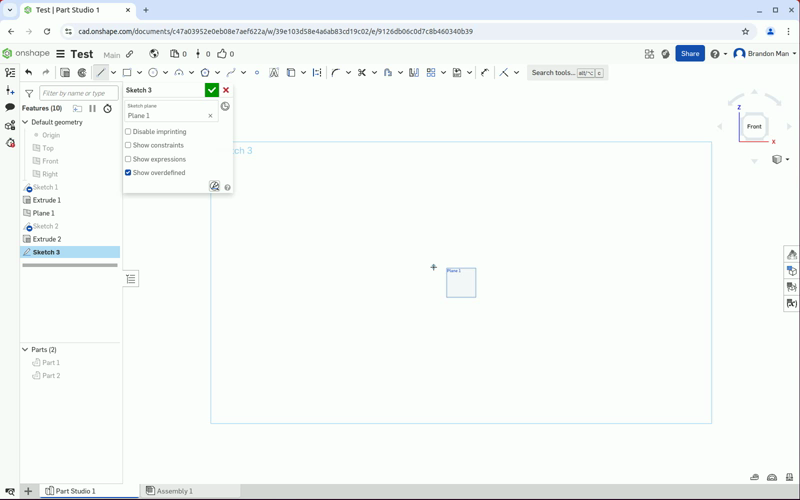
key_down(shift)
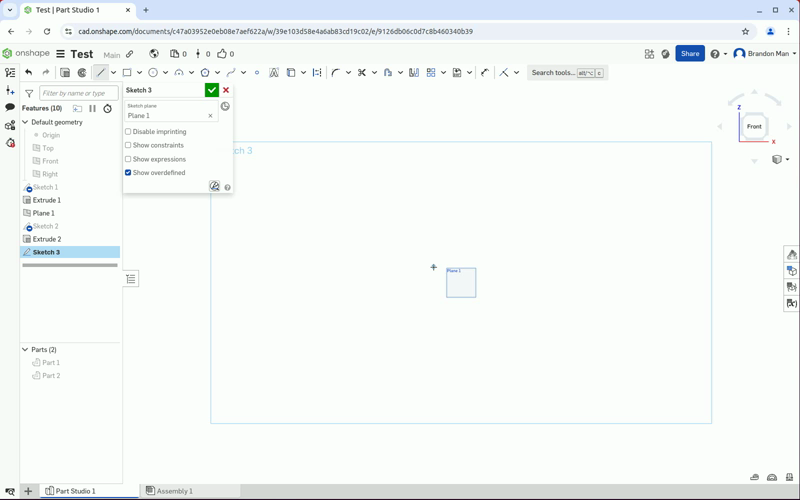
mouse_move(463, 266)
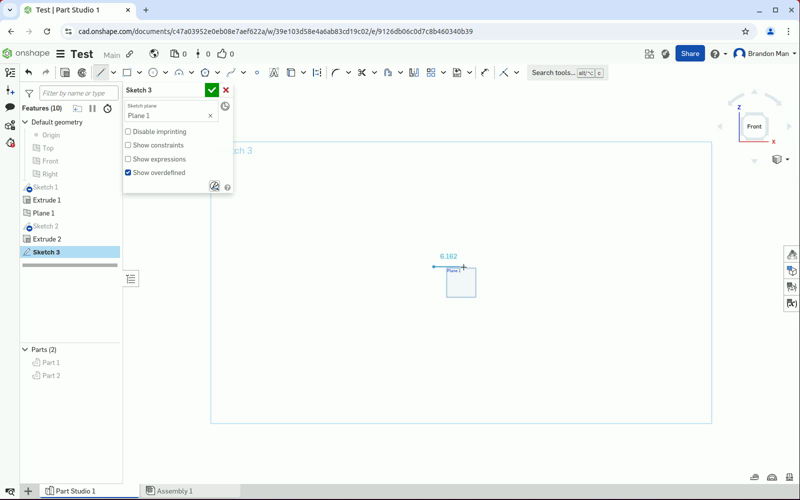
mouse_move(488, 266)
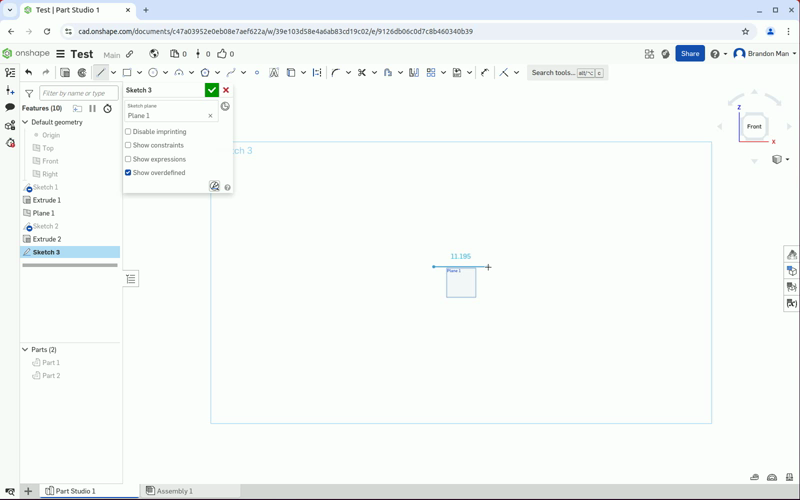
click(488, 266)
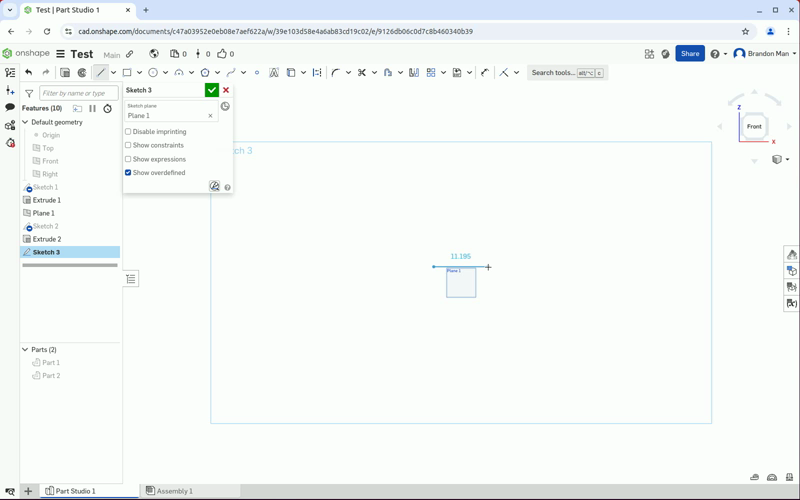
key_up(shift)
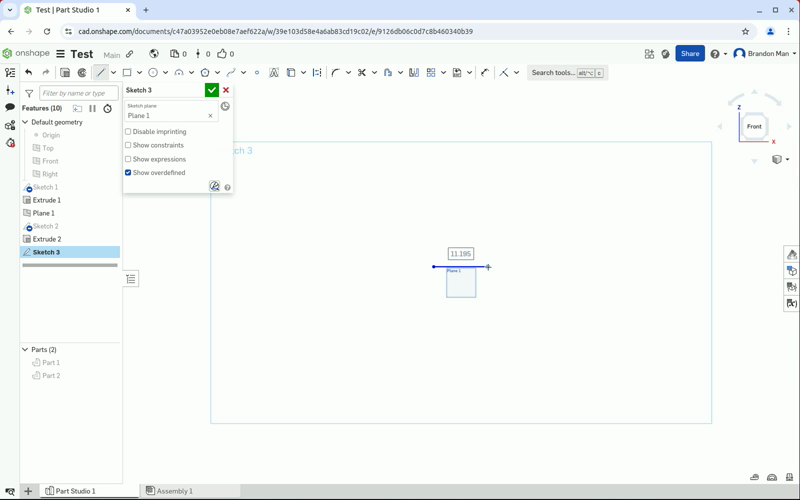
key_down(shift)
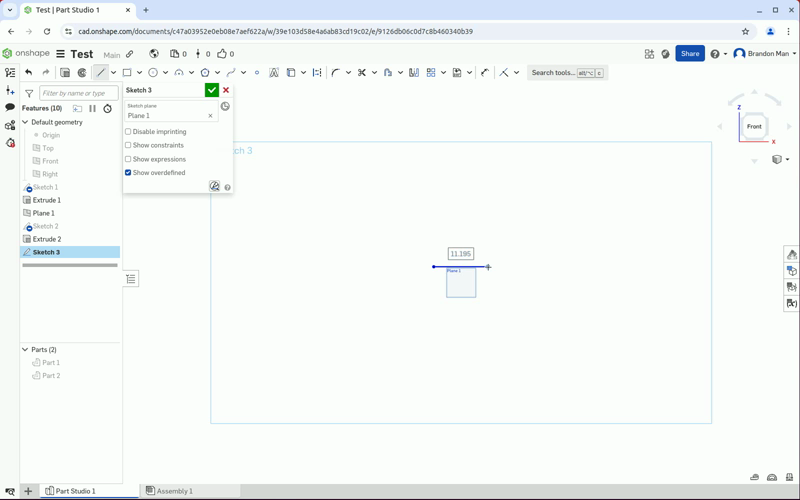
mouse_move(518, 266)
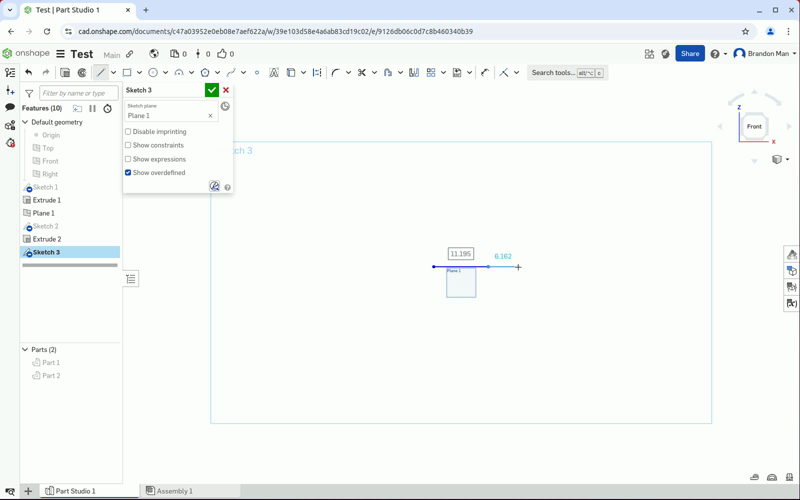
mouse_move(488, 265)
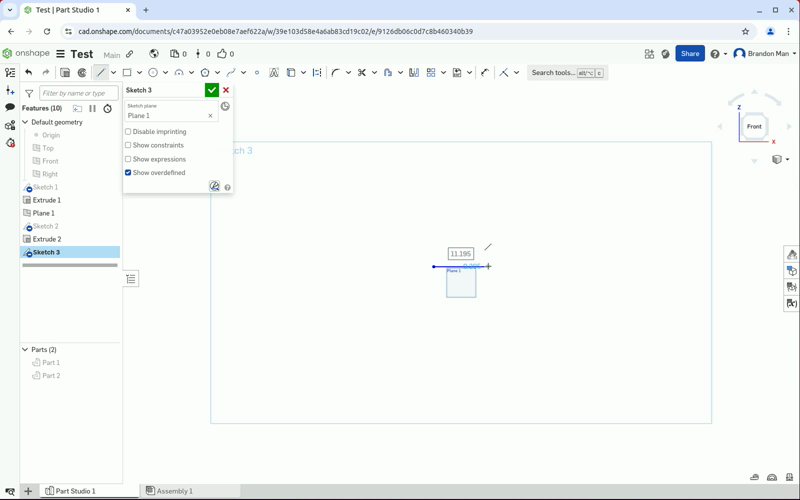
scroll(6)
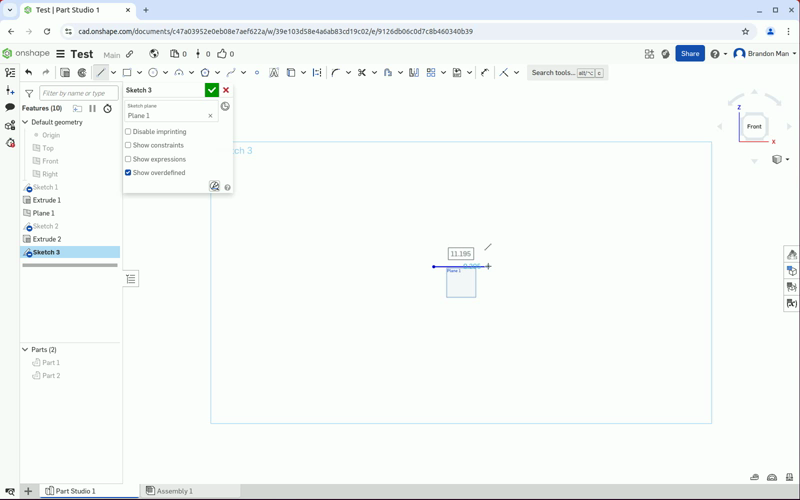
scroll(6)
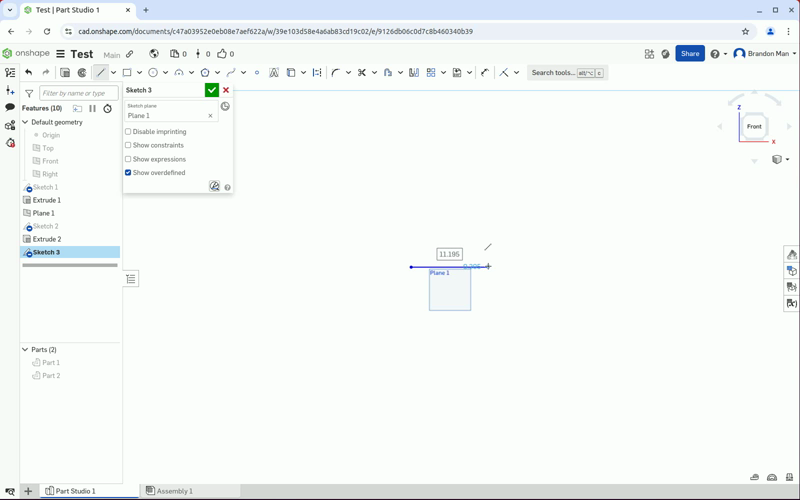
scroll(6)
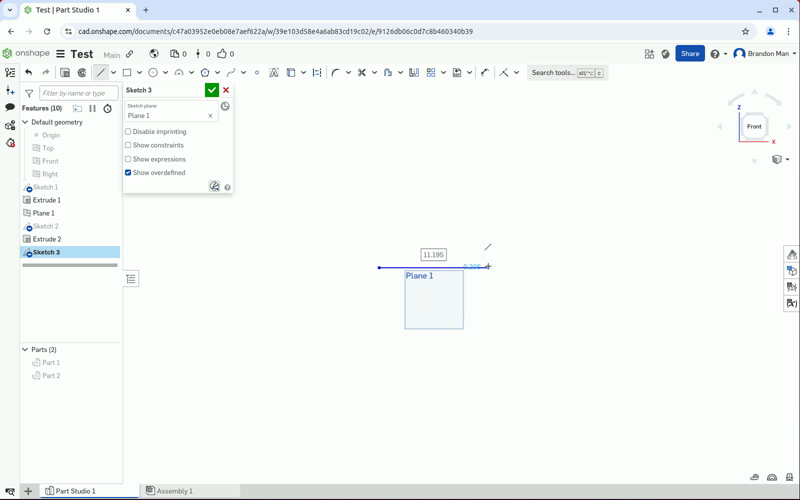
scroll(6)
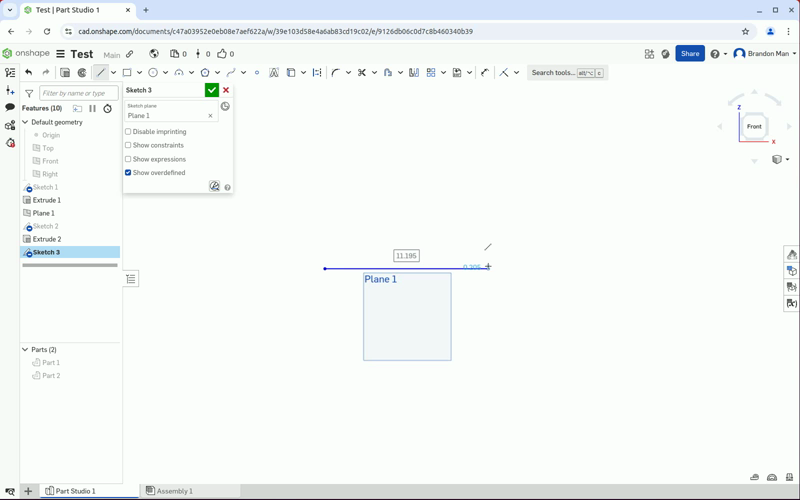
scroll(6)
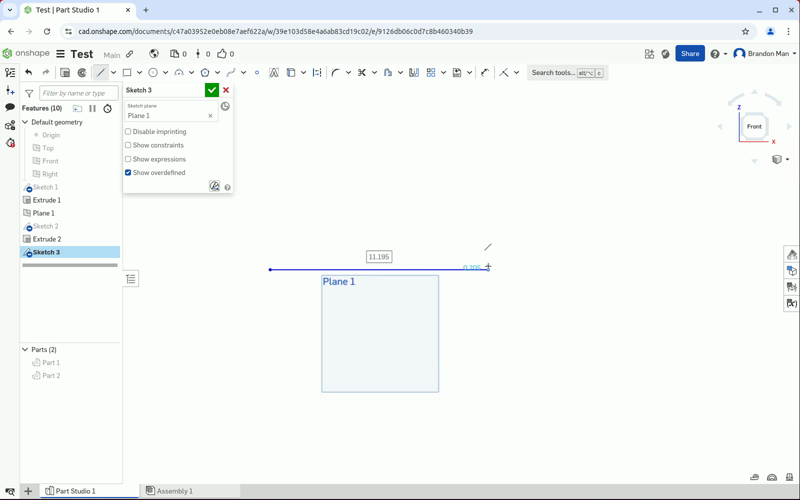
scroll(6)
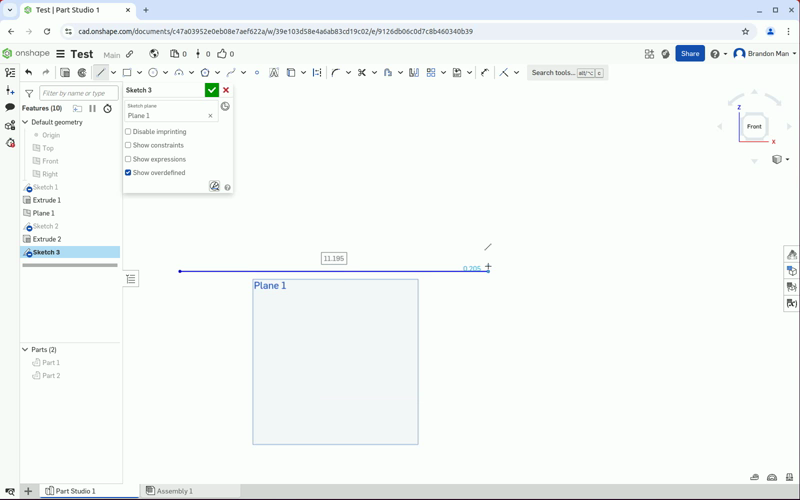
scroll(6)
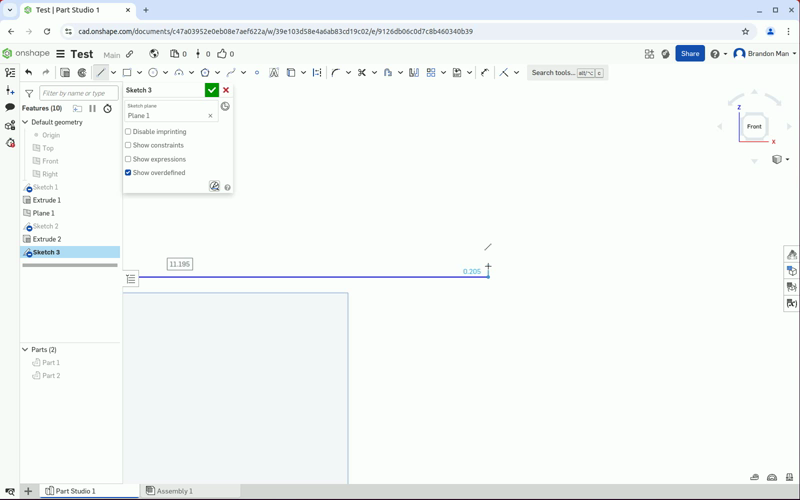
click(488, 265)
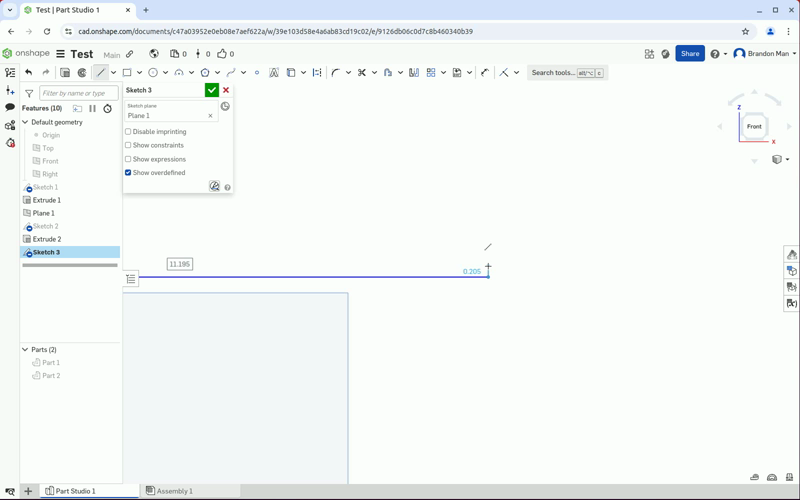
scroll(-6)
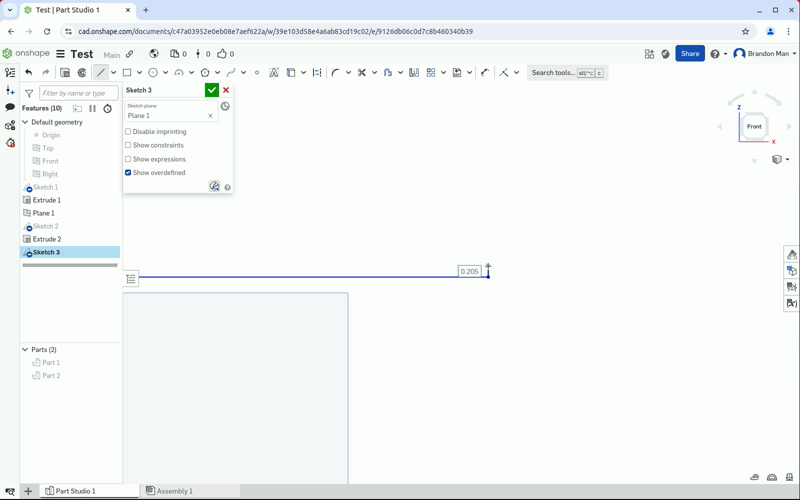
scroll(-6)
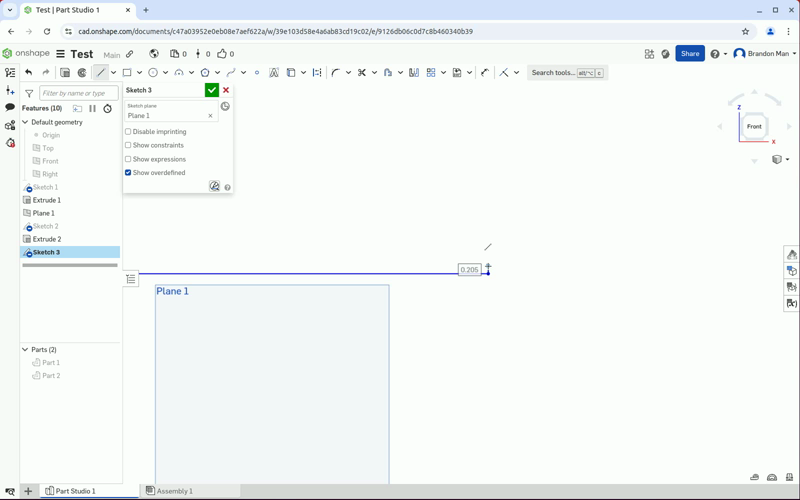
scroll(-6)
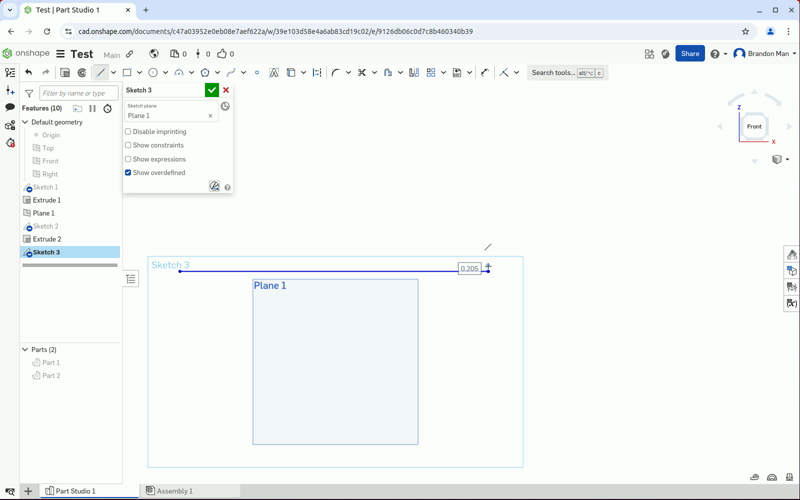
scroll(-6)
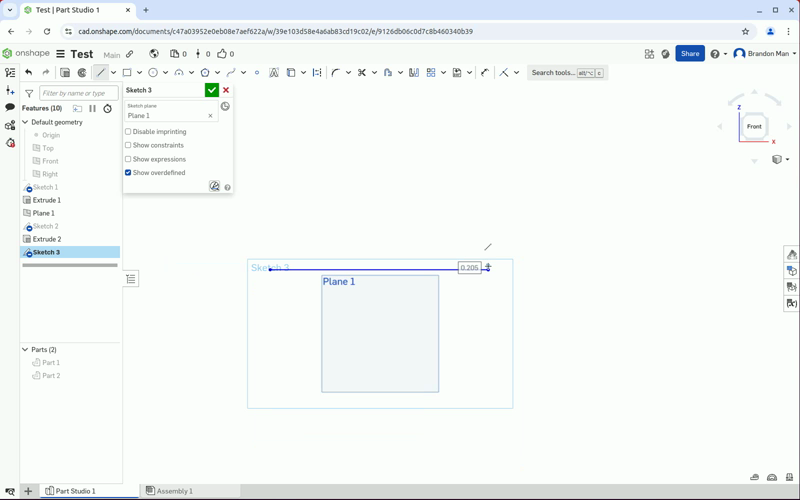
scroll(-6)
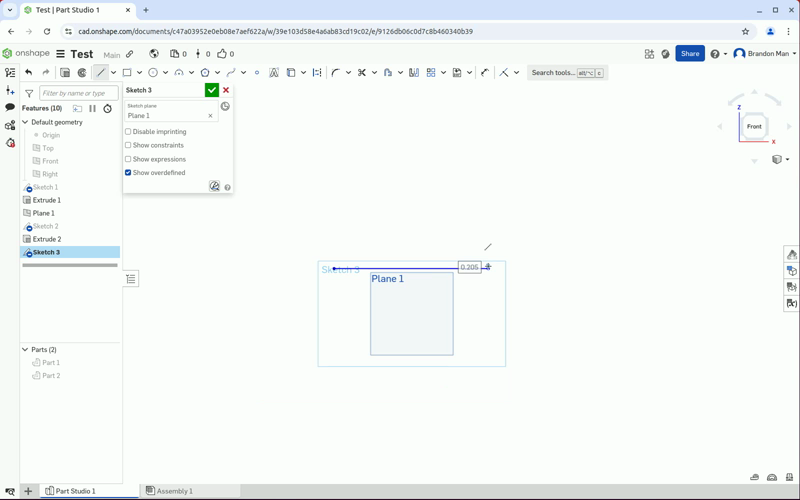
scroll(-6)
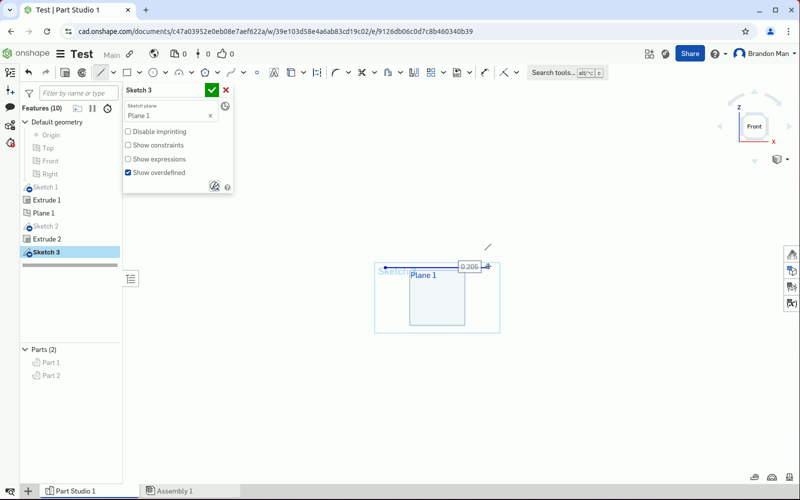
scroll(-6)
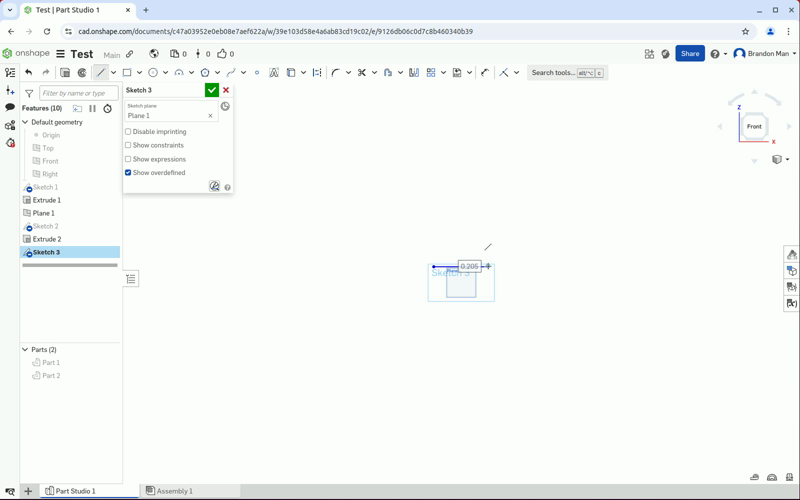
key_up(shift)
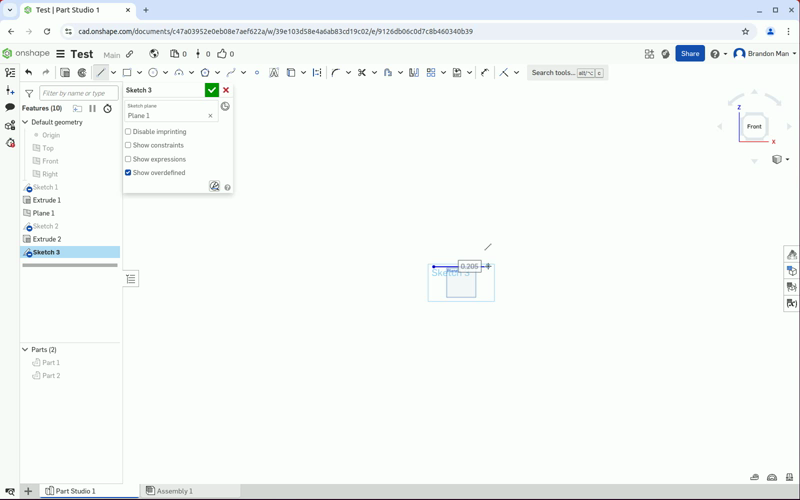
key_down(shift)
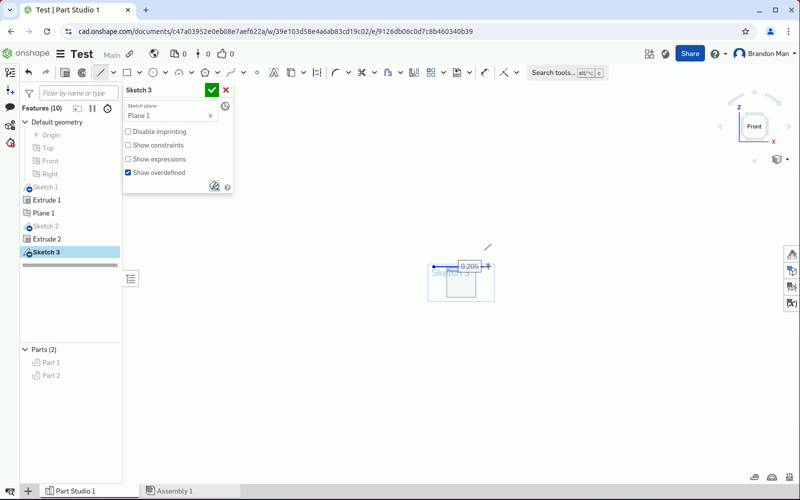
mouse_move(518, 265)
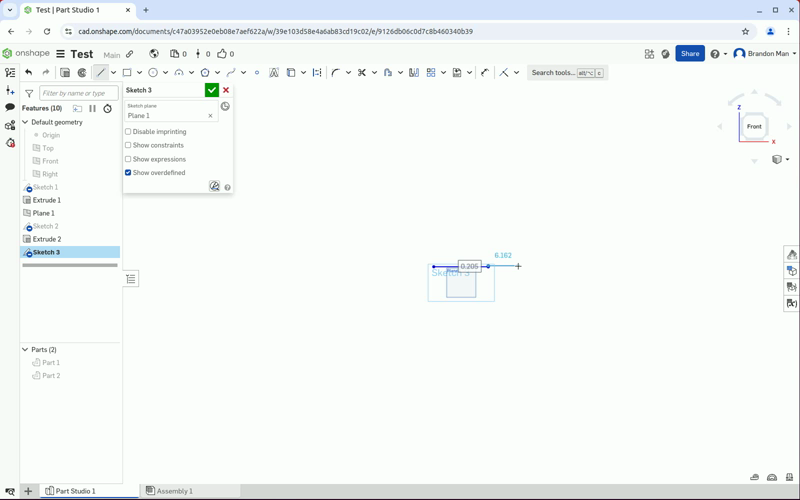
mouse_move(433, 265)
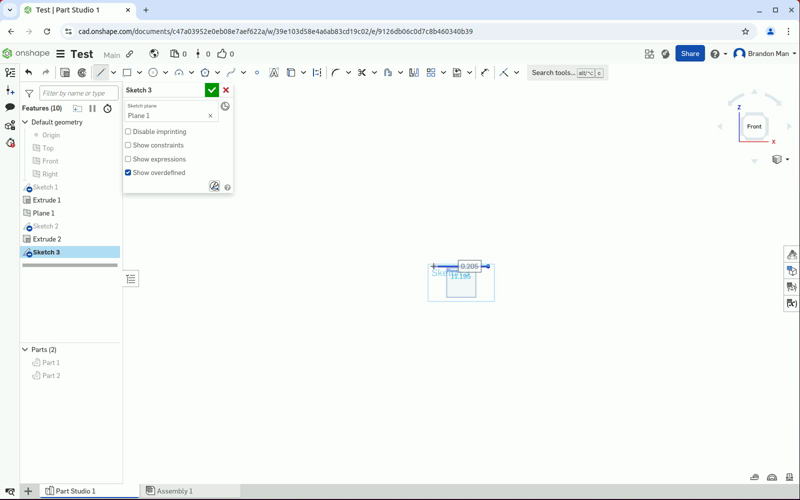
scroll(6)
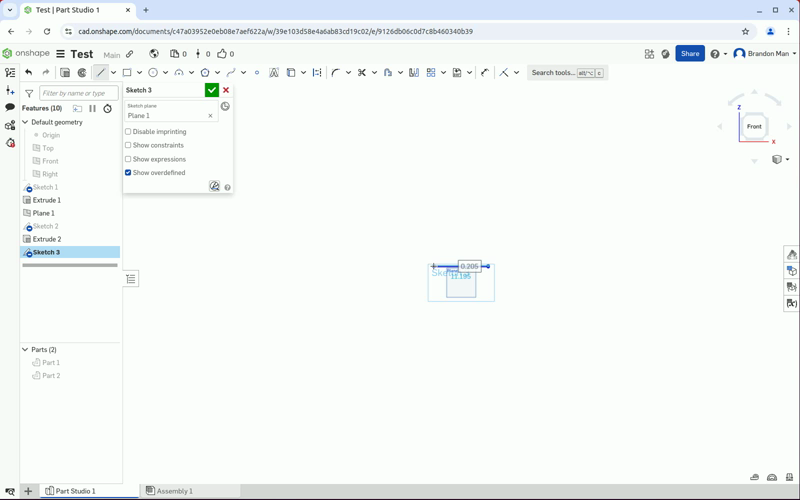
scroll(6)
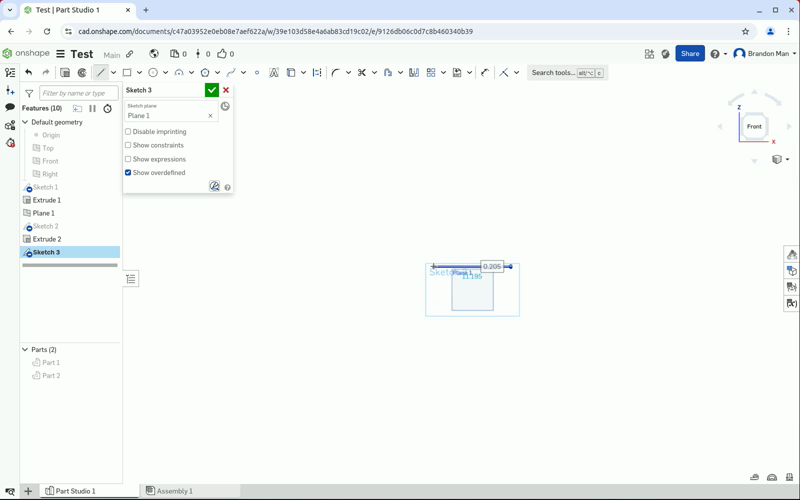
scroll(6)
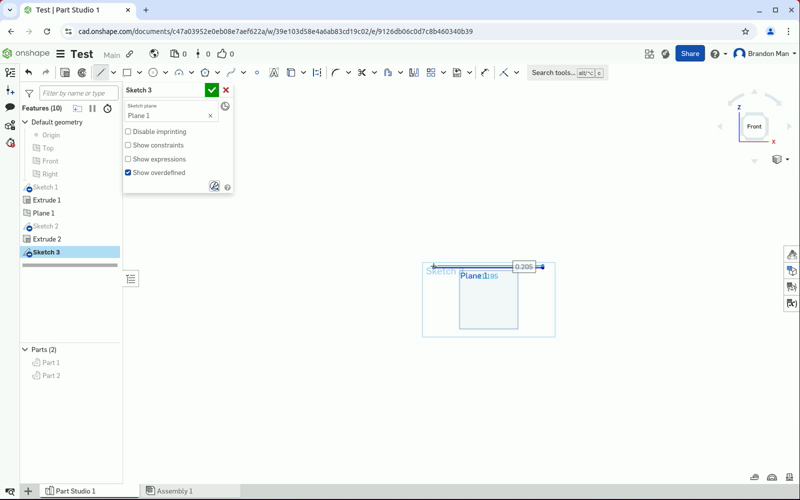
scroll(6)
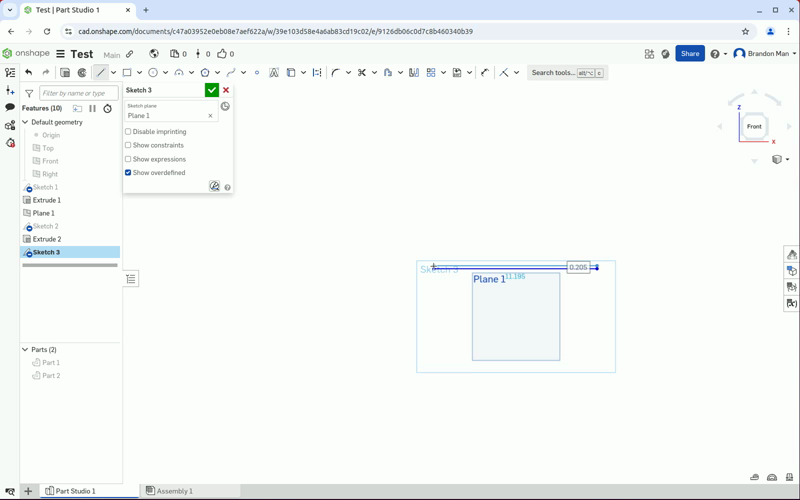
scroll(6)
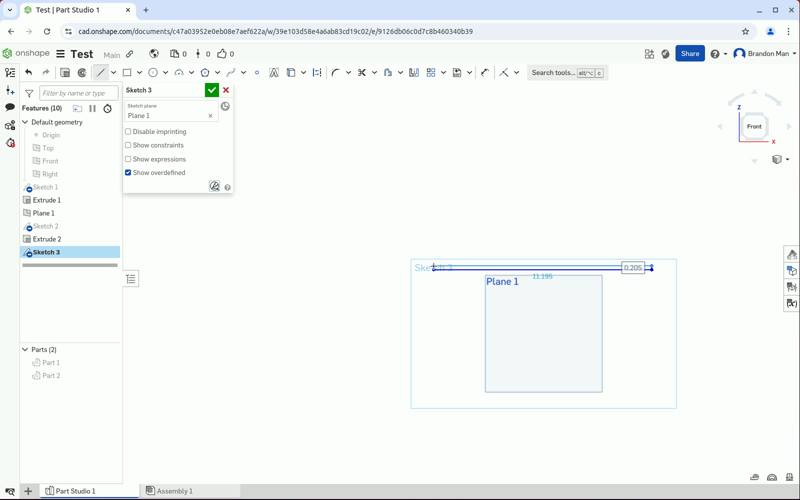
scroll(6)
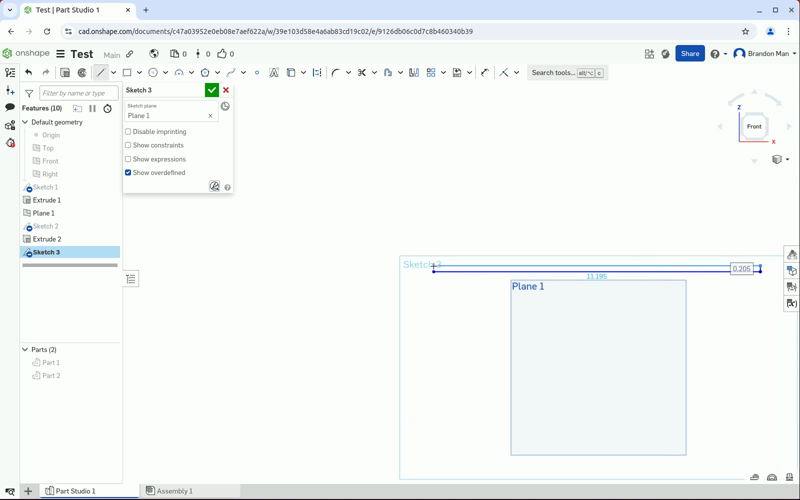
scroll(6)
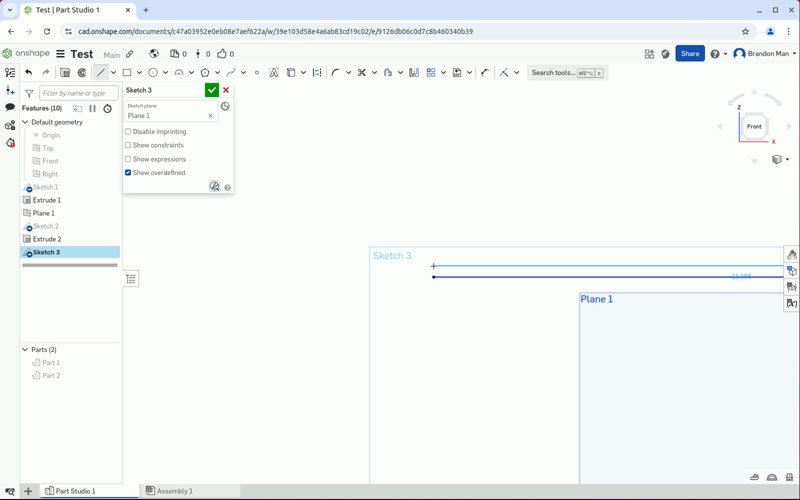
click(433, 265)
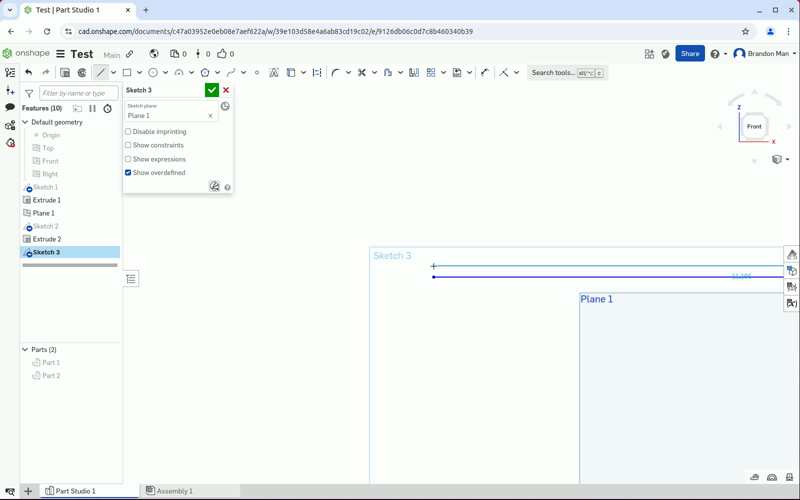
scroll(-6)
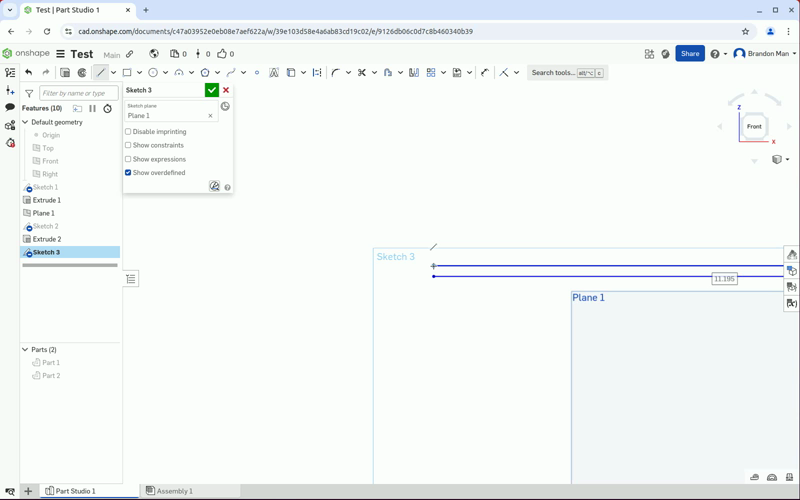
scroll(-6)
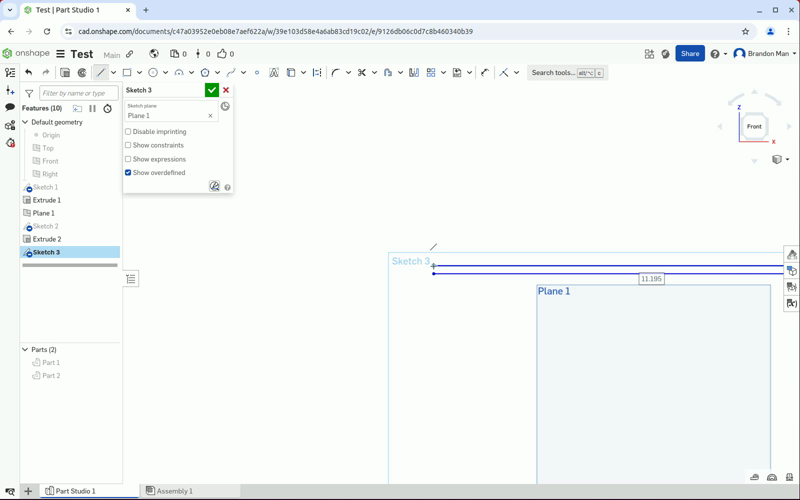
scroll(-6)
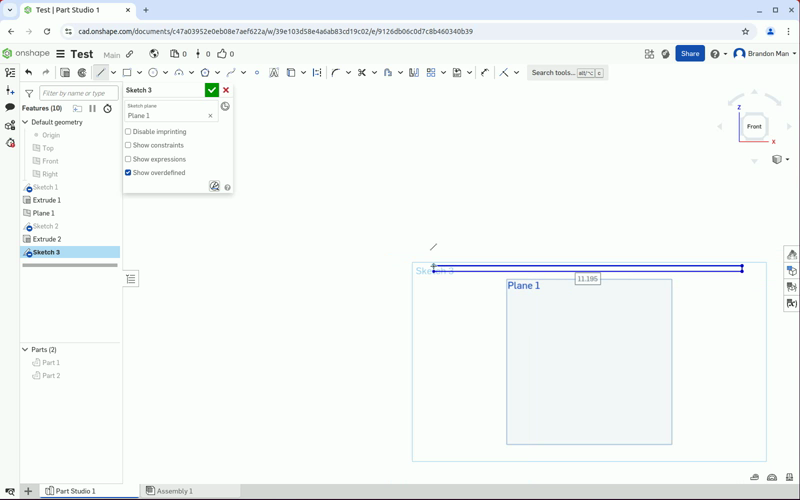
scroll(-6)
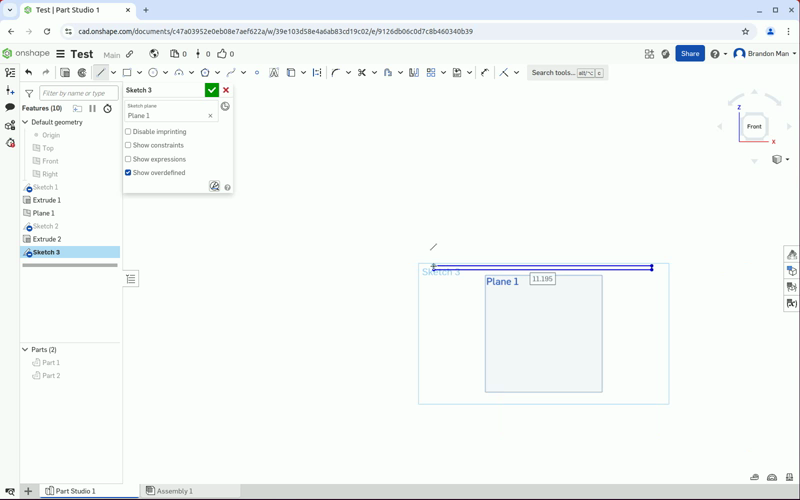
scroll(-6)
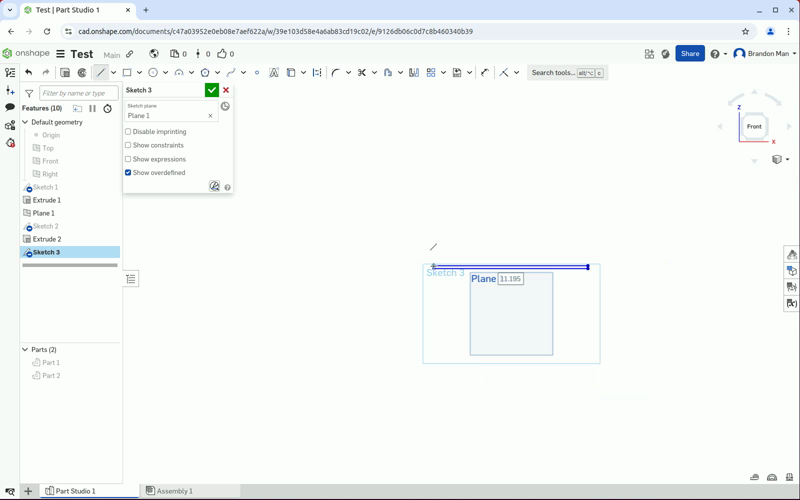
scroll(-6)
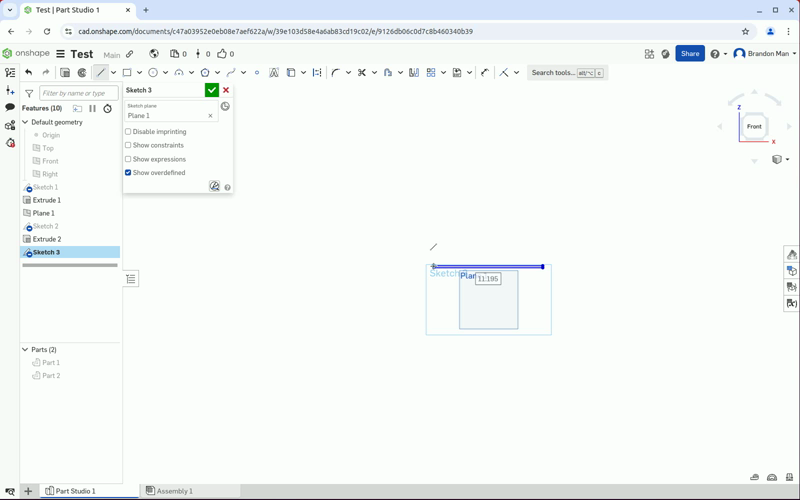
scroll(-6)
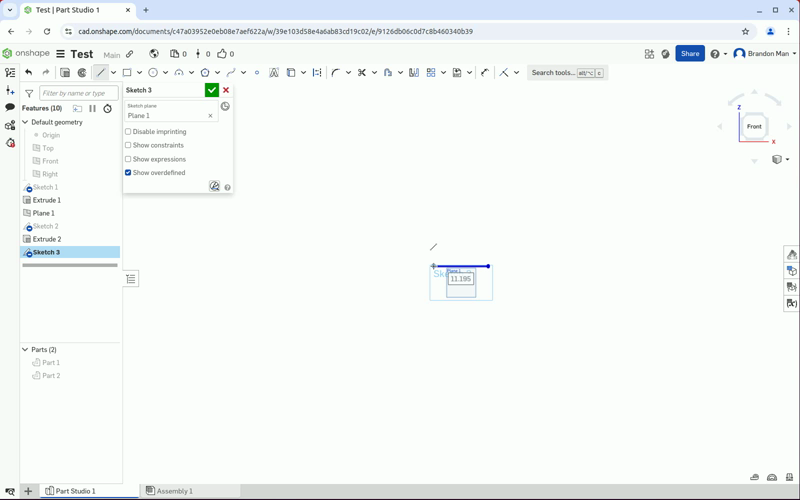
key_up(shift)
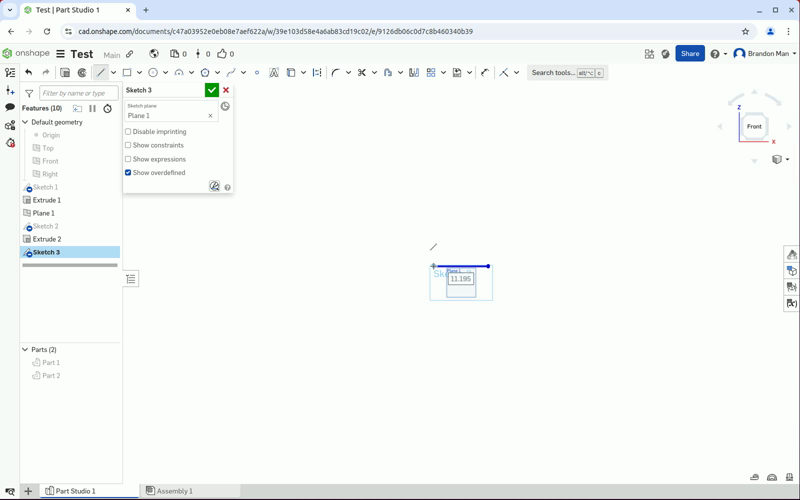
mouse_move(463, 265)
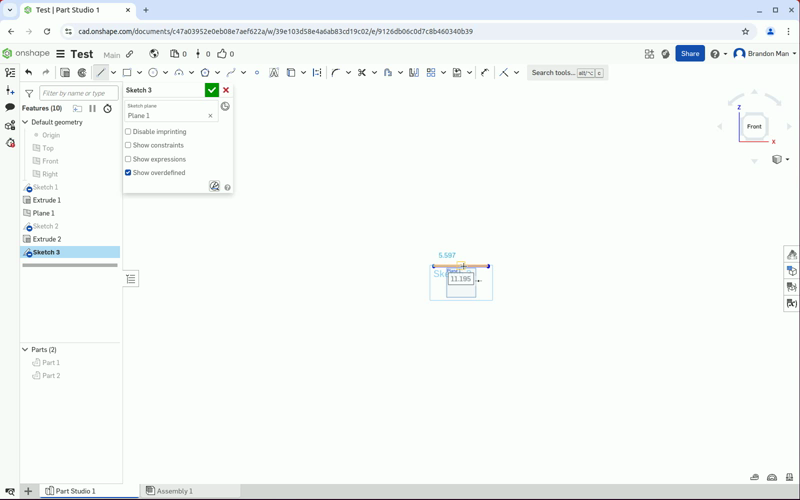
key_down(shift)
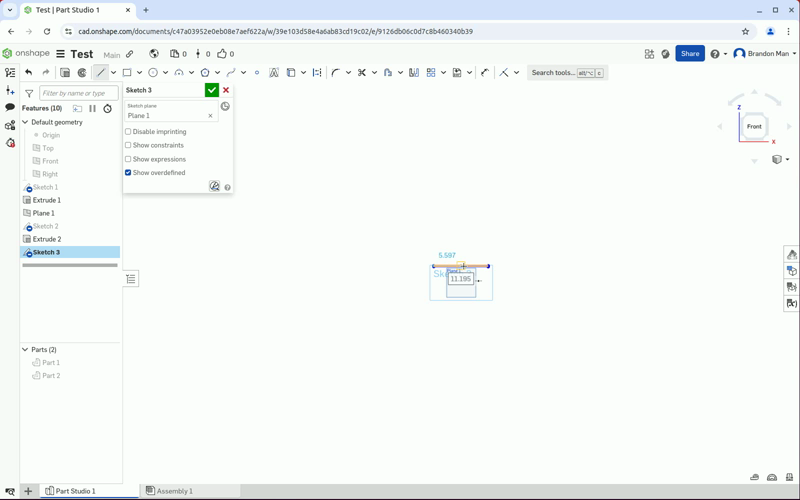
mouse_move(433, 266)
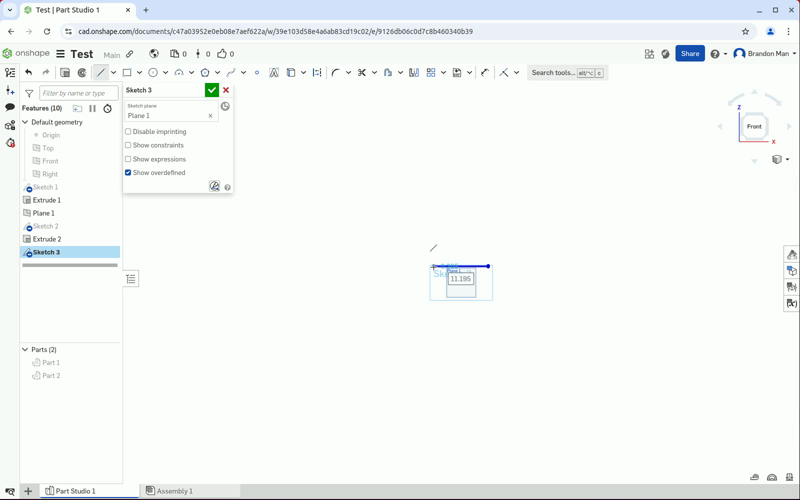
scroll(6)
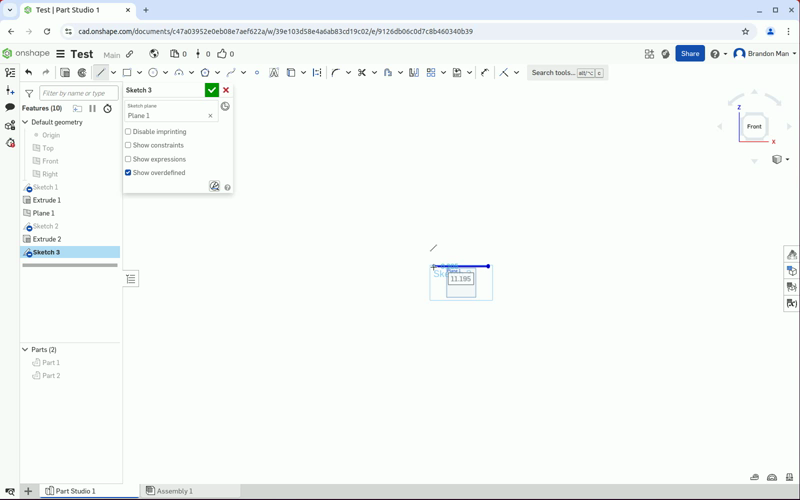
scroll(6)
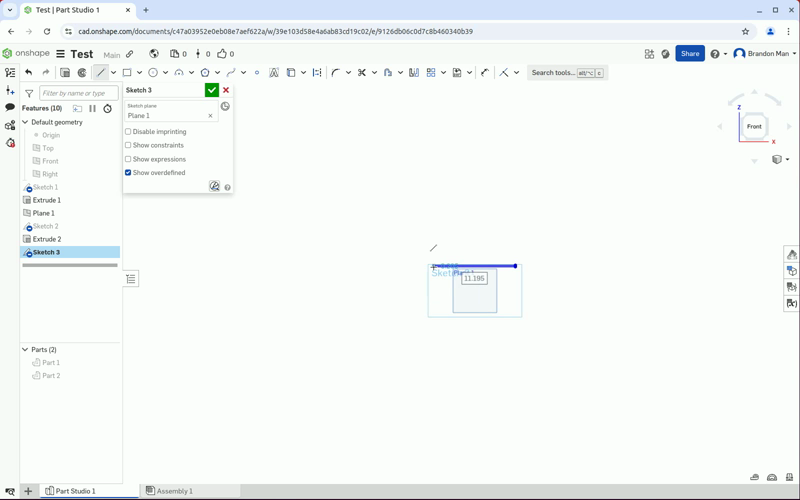
scroll(6)
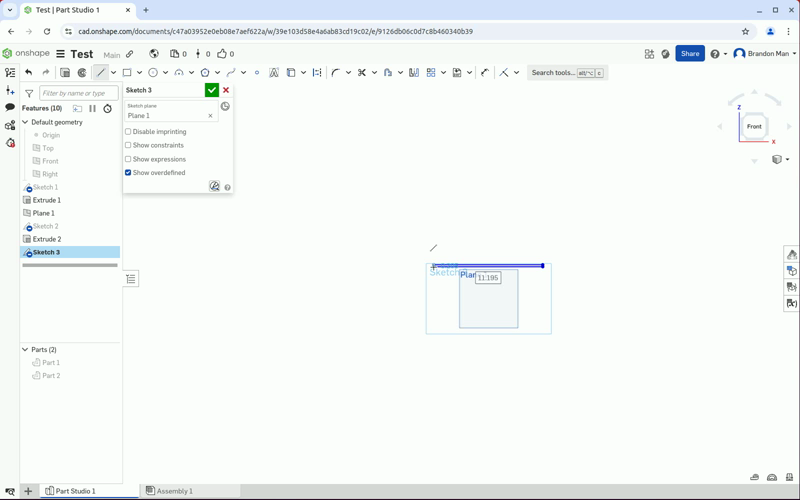
scroll(6)
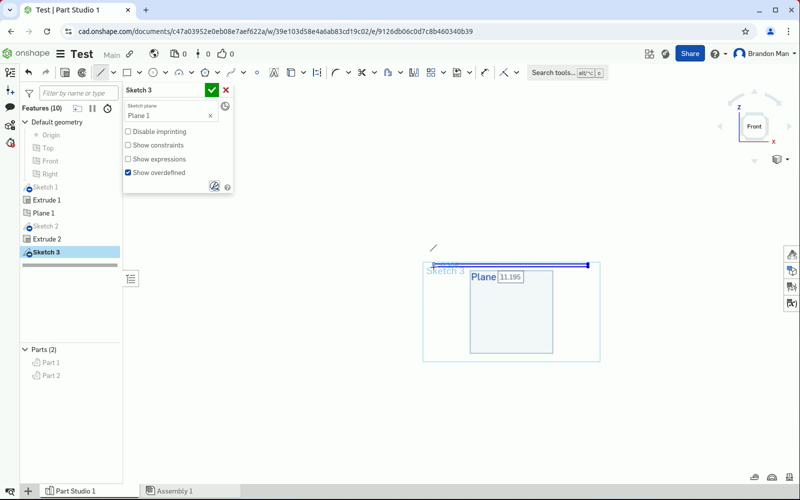
scroll(6)
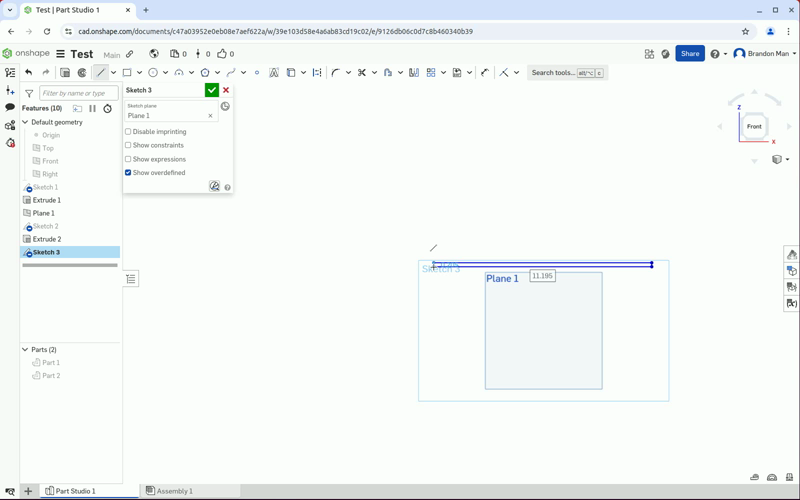
scroll(6)
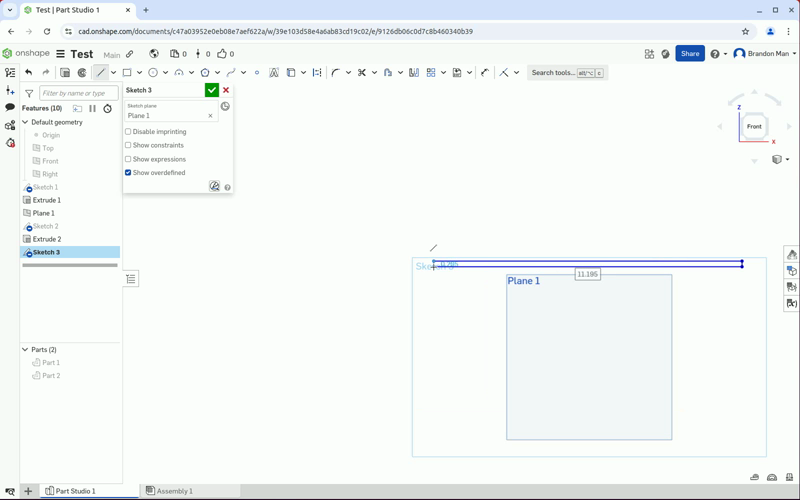
scroll(6)
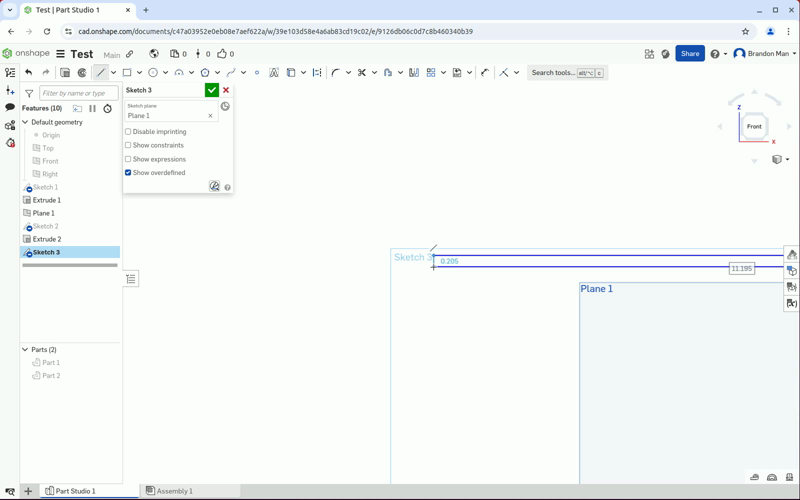
key_up(shift)
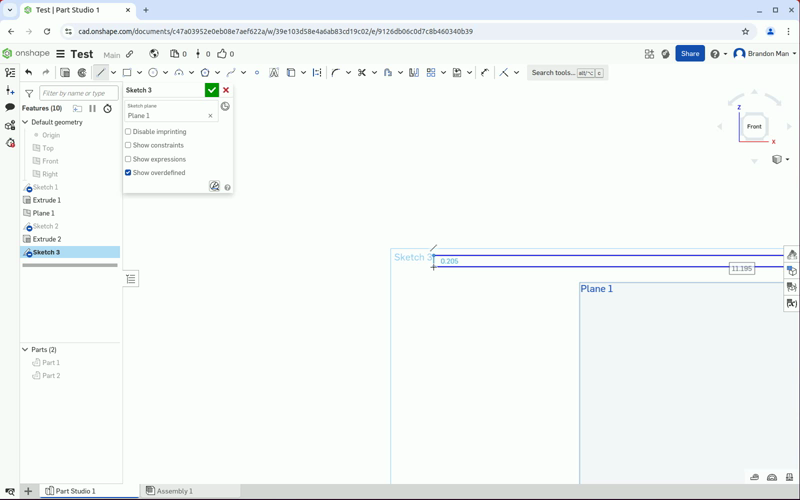
click(433, 266)
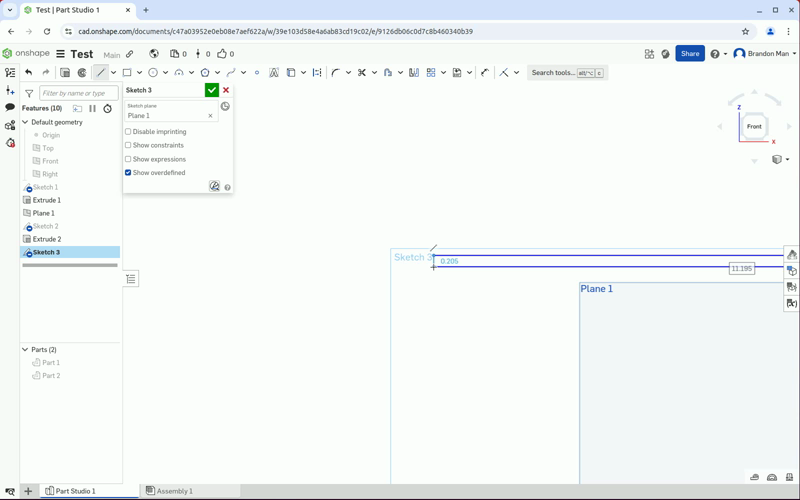
scroll(-6)
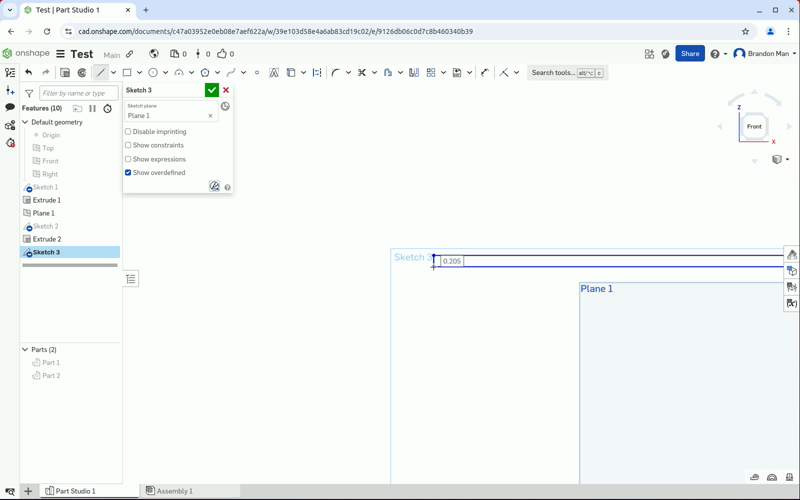
scroll(-6)
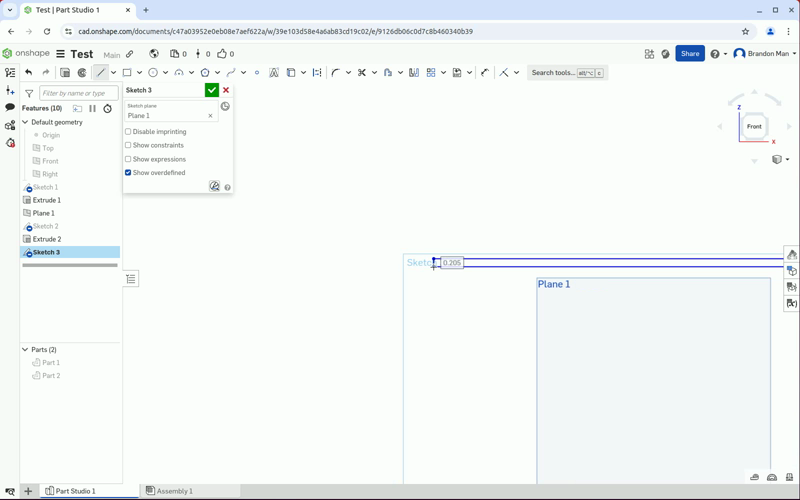
scroll(-6)
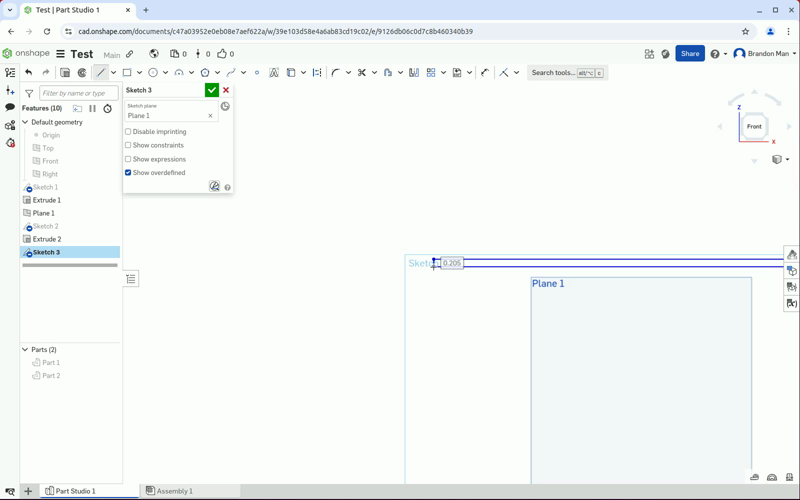
scroll(-6)
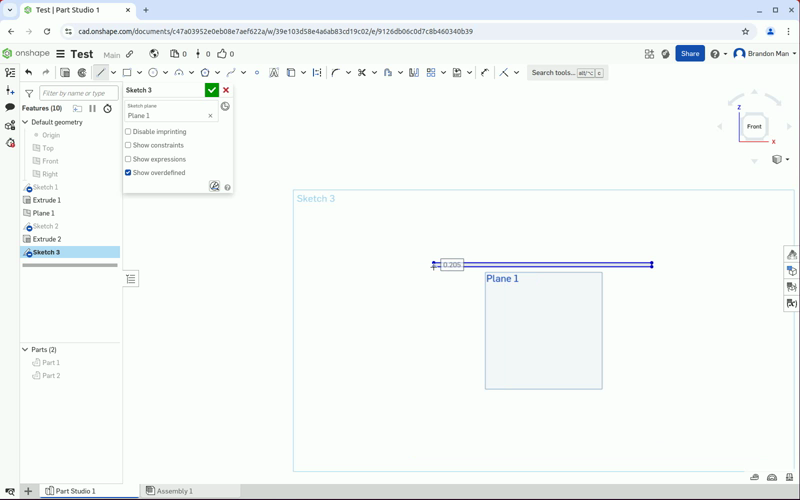
scroll(-6)
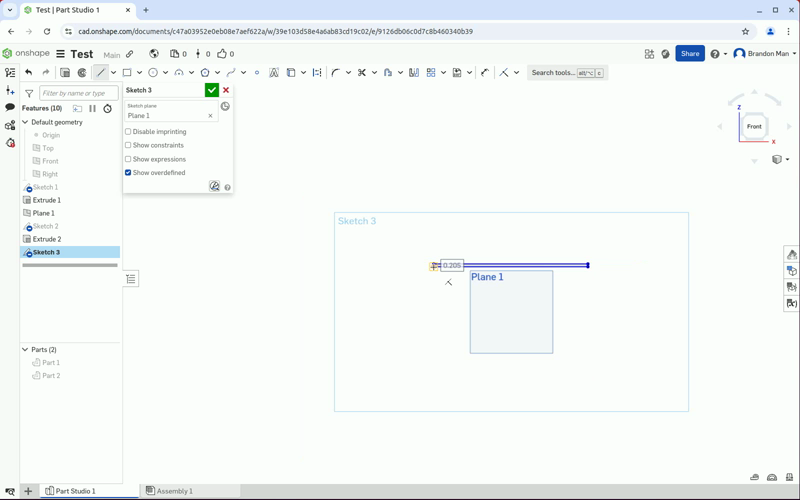
scroll(-6)
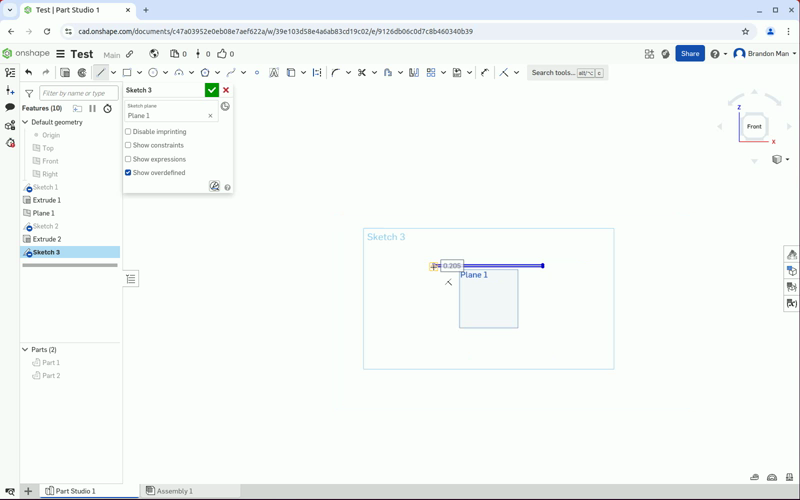
scroll(-6)
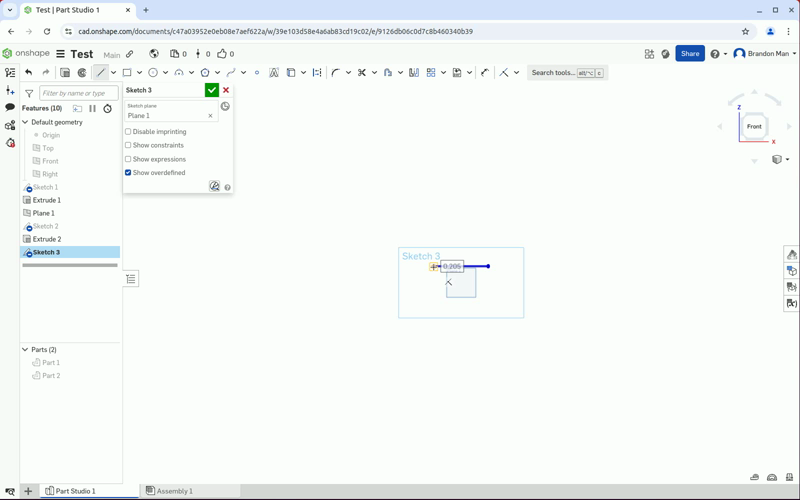
key(esc)
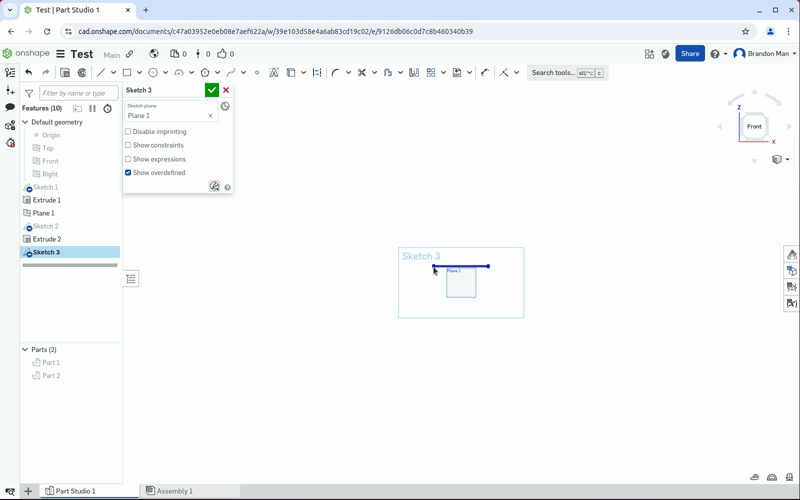
mouse_move(453, 266)
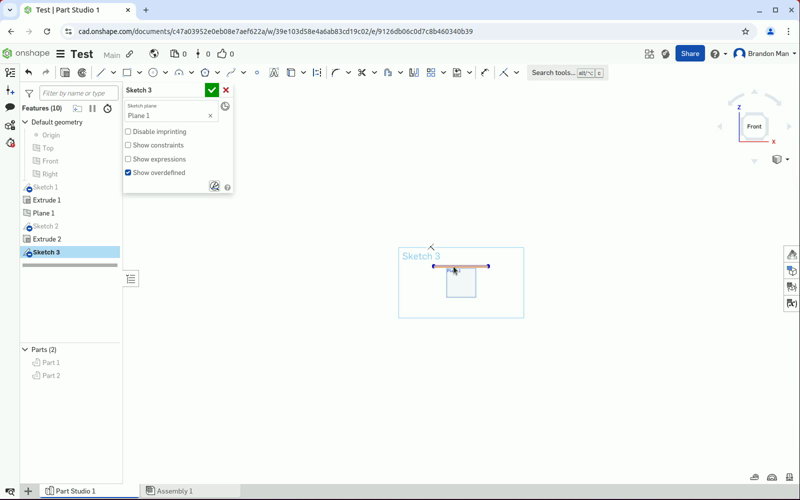
scroll(6)
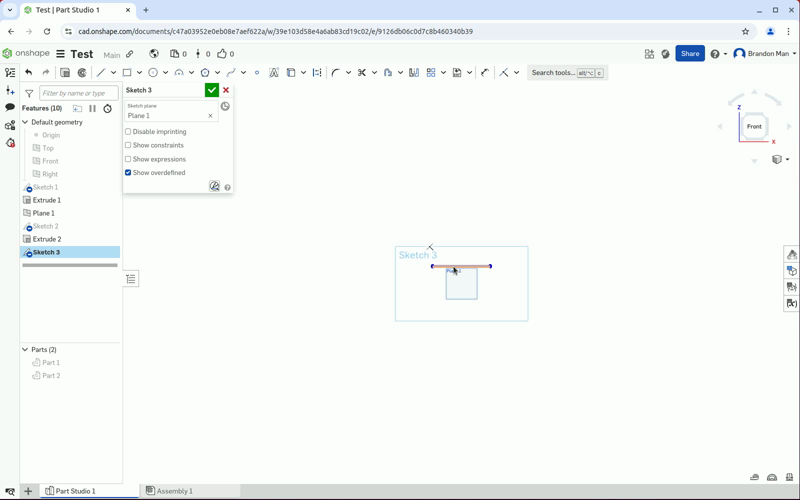
scroll(6)
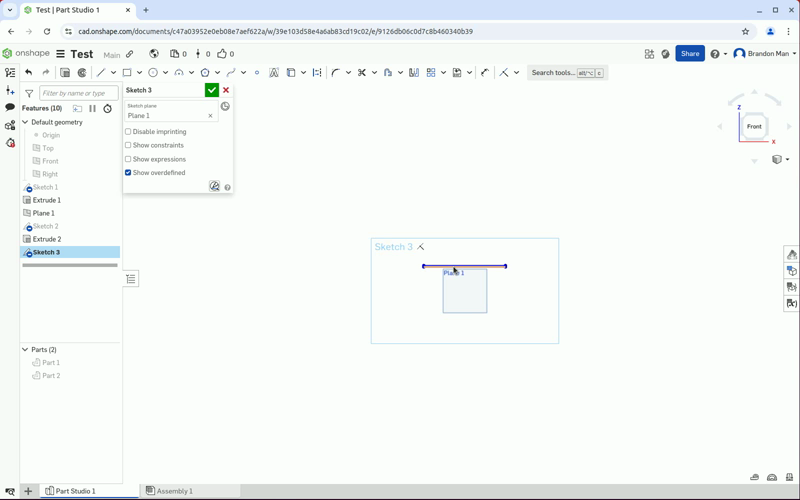
scroll(6)
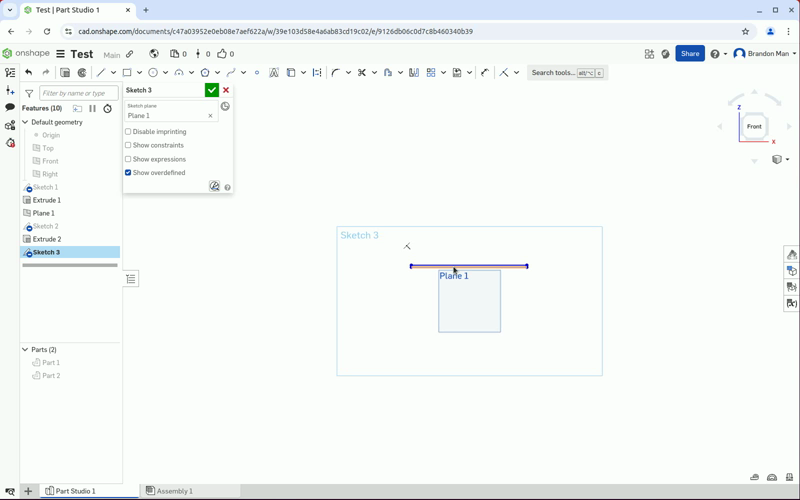
scroll(6)
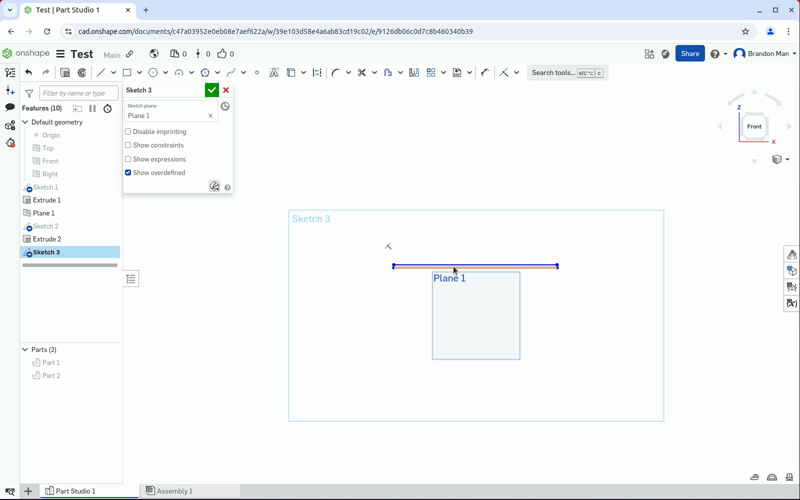
scroll(6)
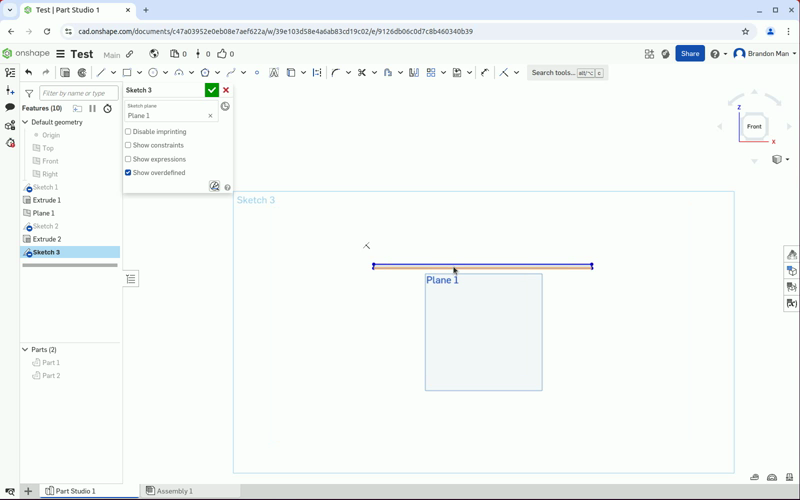
scroll(6)
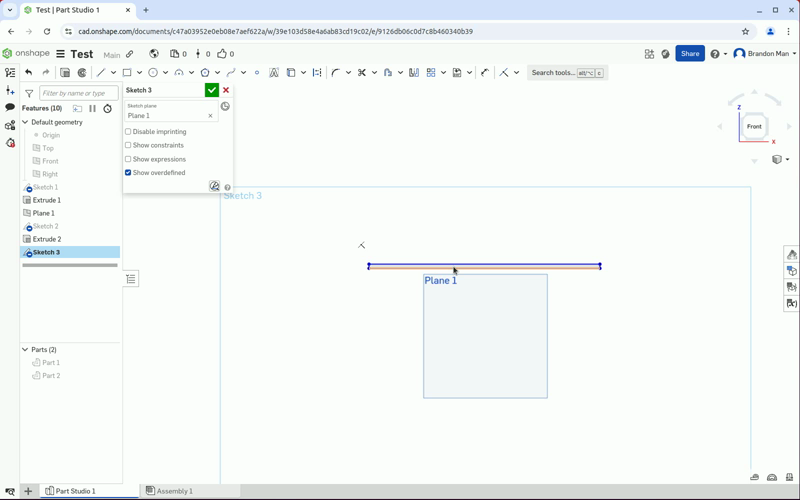
scroll(6)
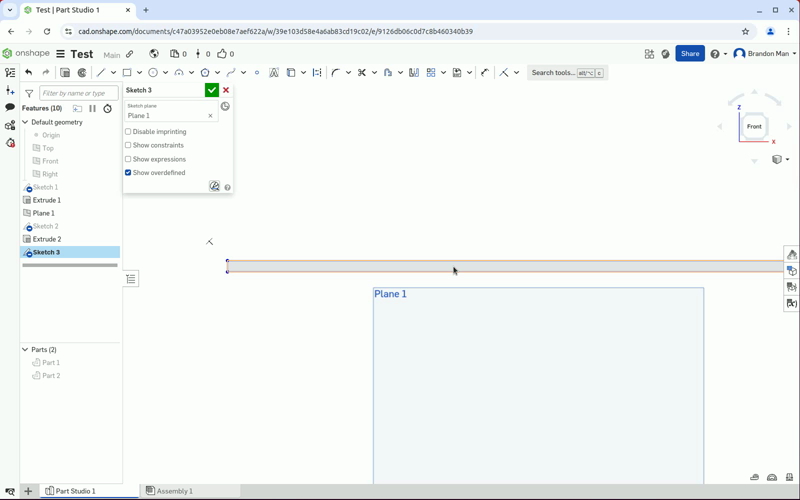
click(453, 266)
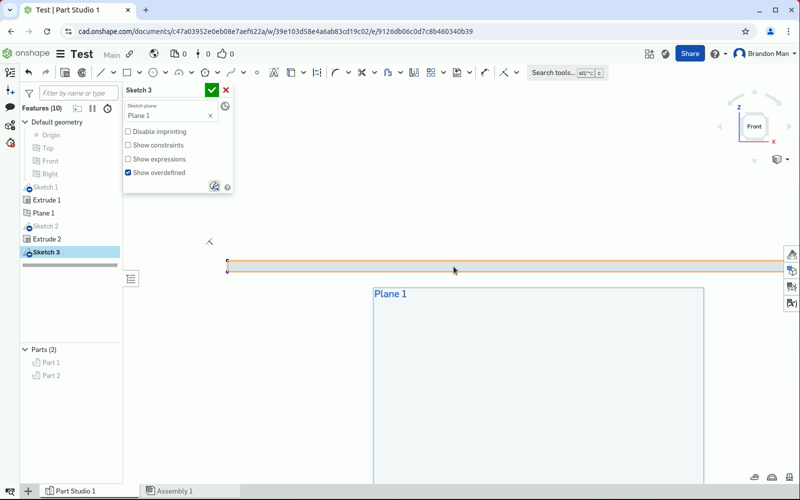
scroll(-6)
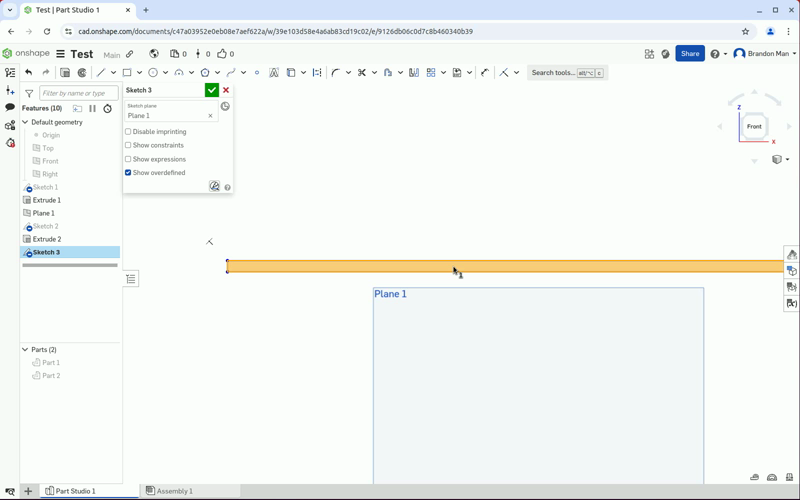
scroll(-6)
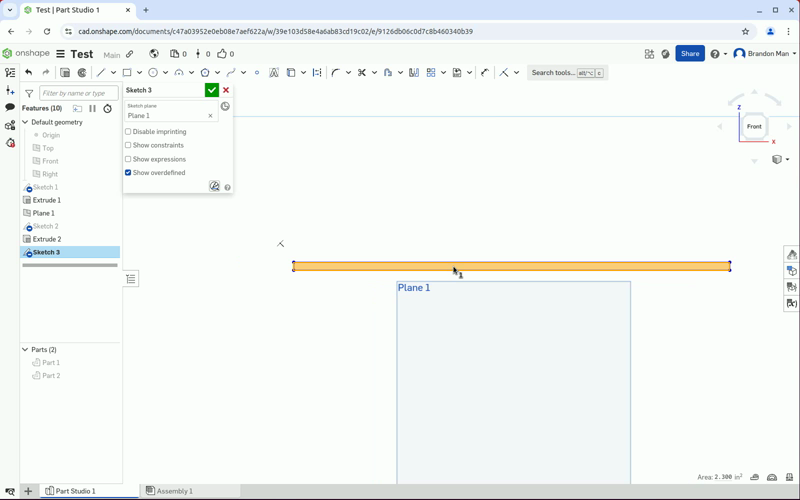
scroll(-6)
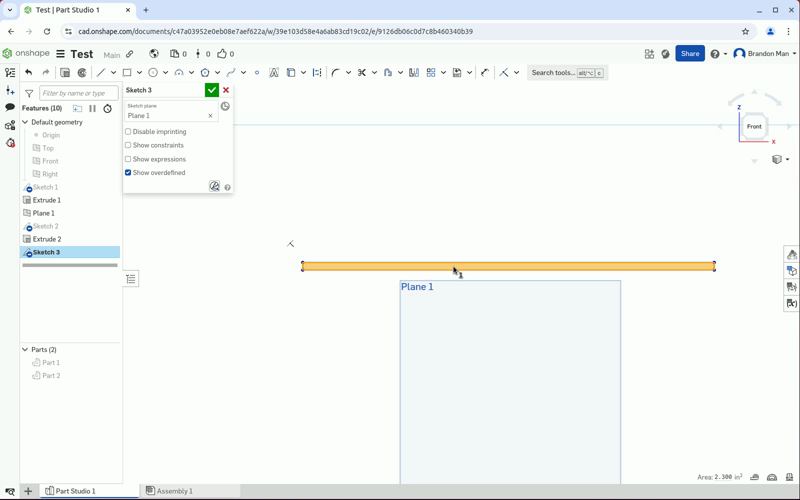
scroll(-6)
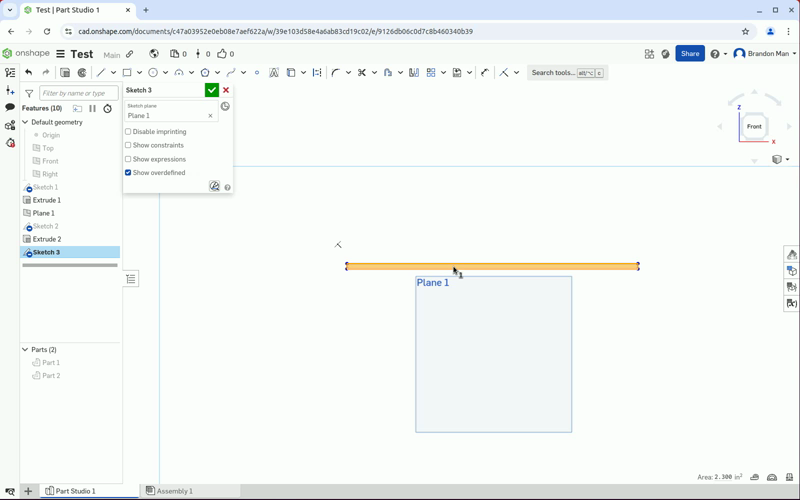
scroll(-6)
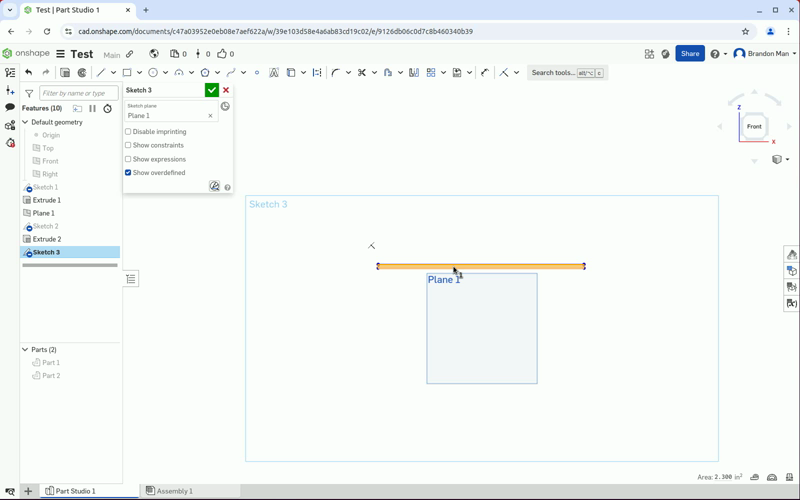
scroll(-6)
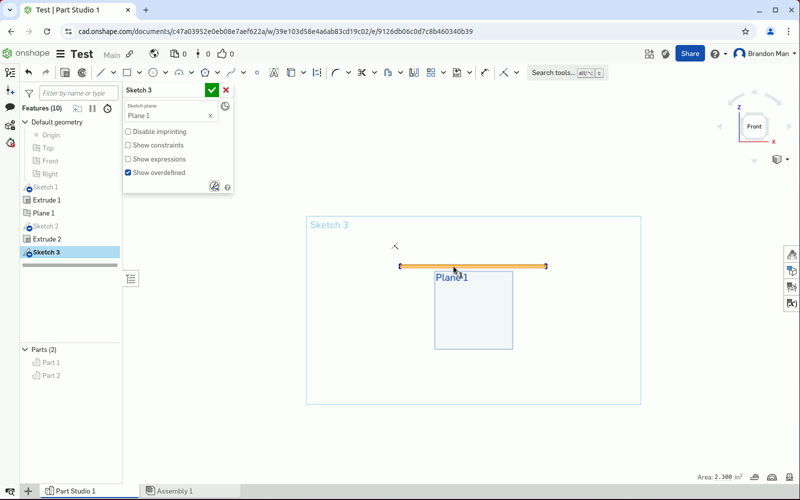
scroll(-6)
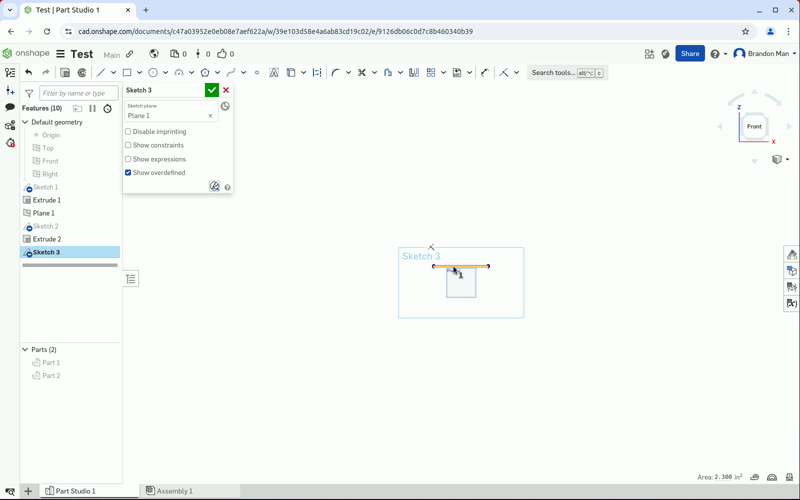
mouse_move(73, 352)
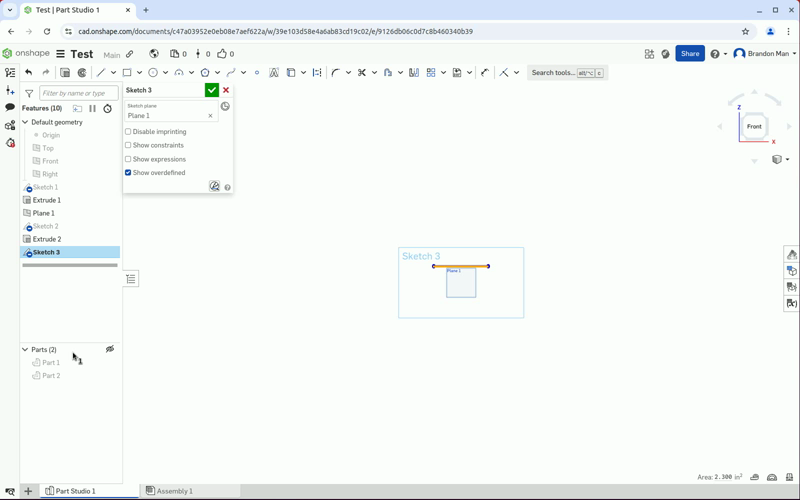
key(shift+y)
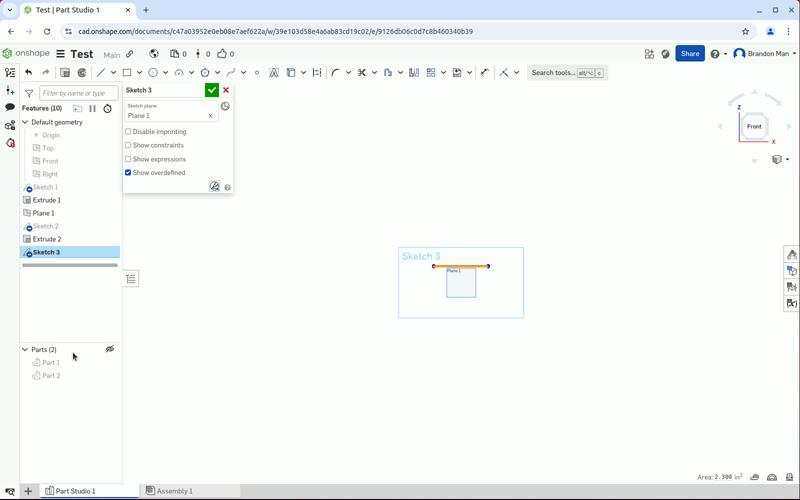
key(shift+e)
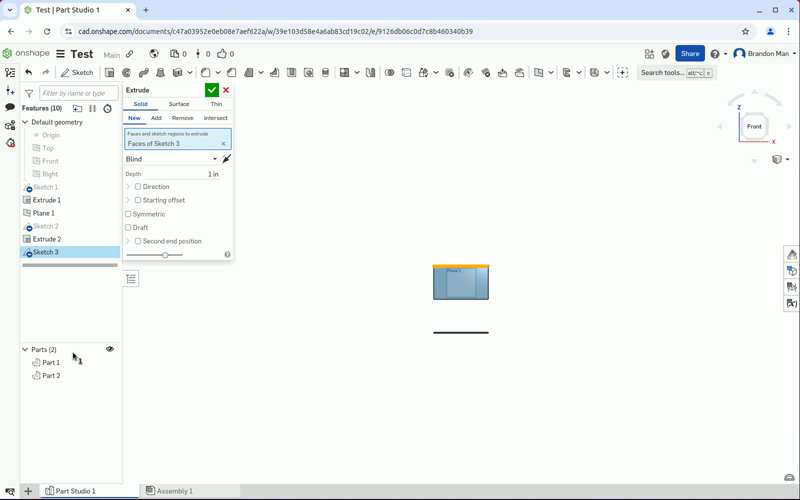
mouse_move(143, 106)
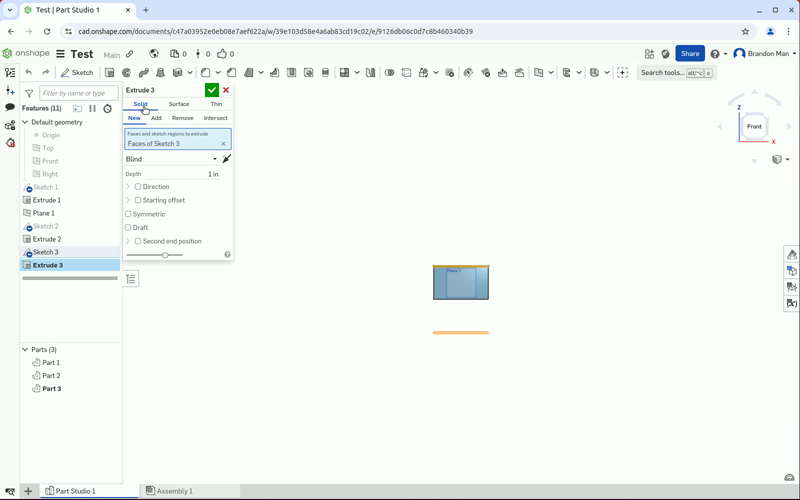
click(143, 106)
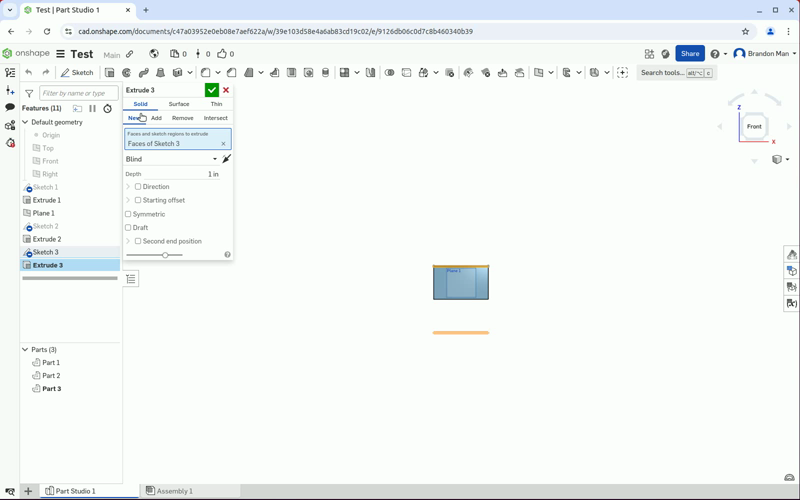
mouse_move(137, 120)
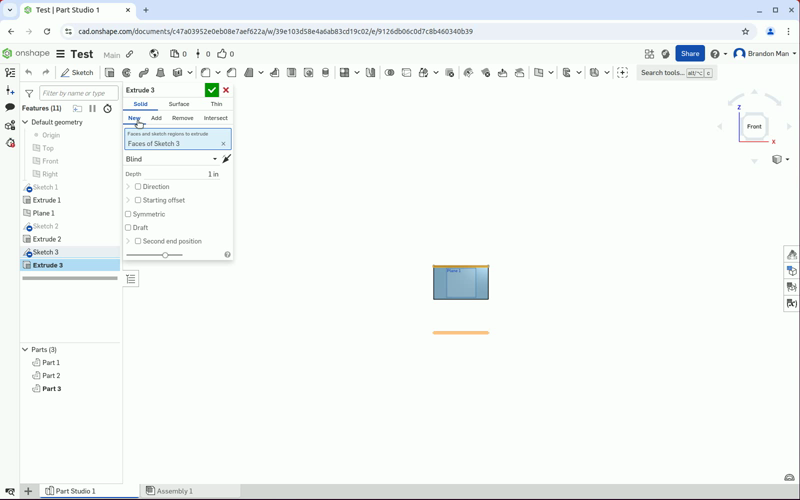
click(137, 120)
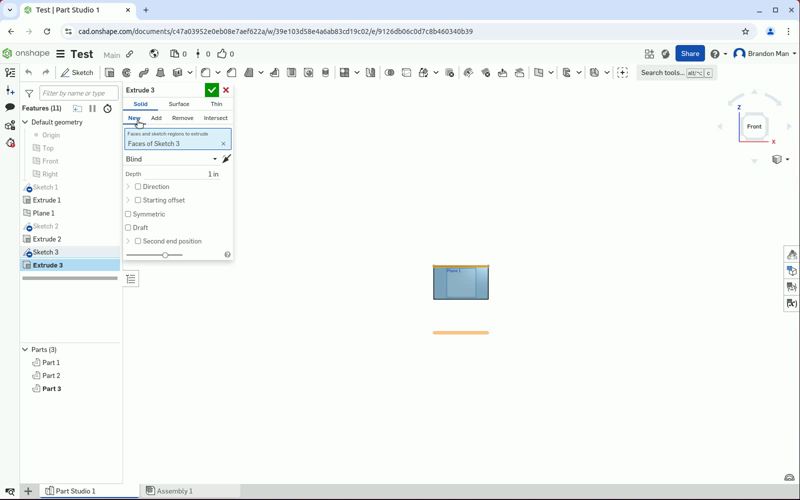
key(tab, 4)
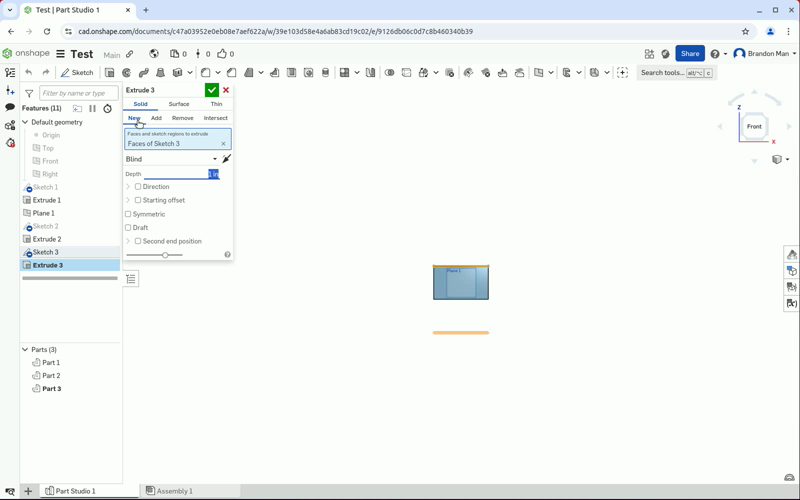
text(0.722)
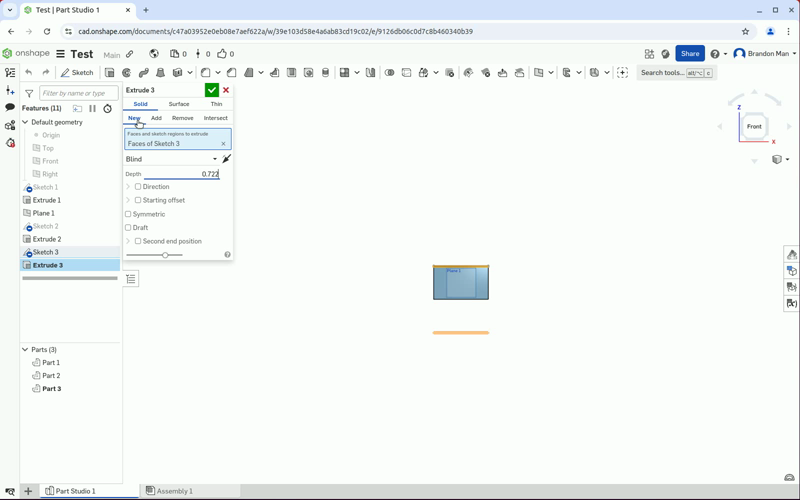
key(tab, 3)
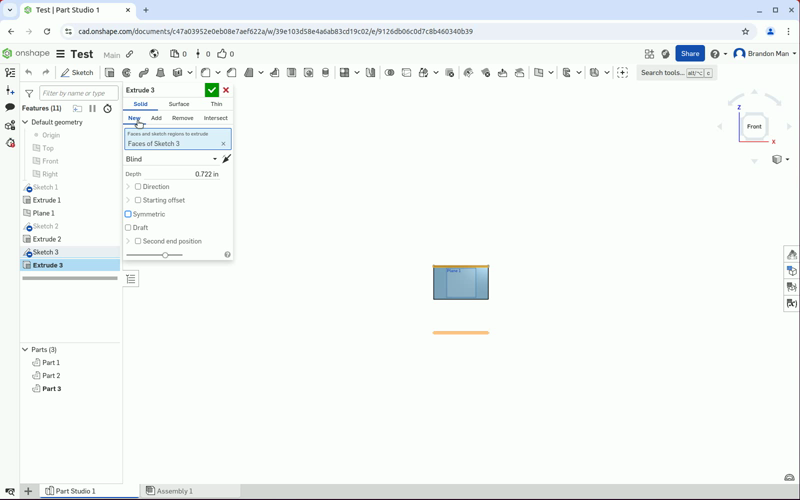
key(tab, 2)
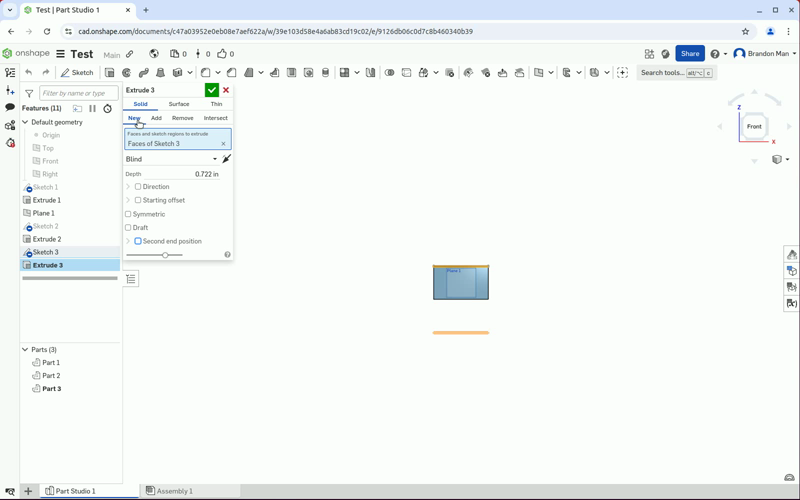
key(space)
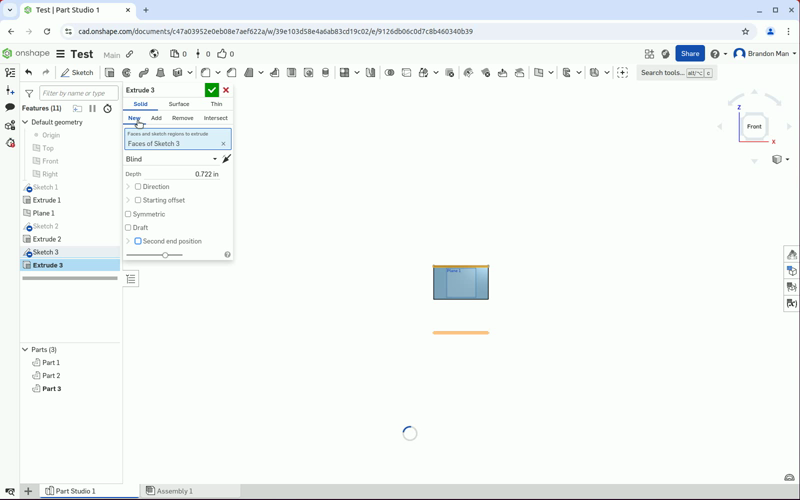
key(tab, 3)
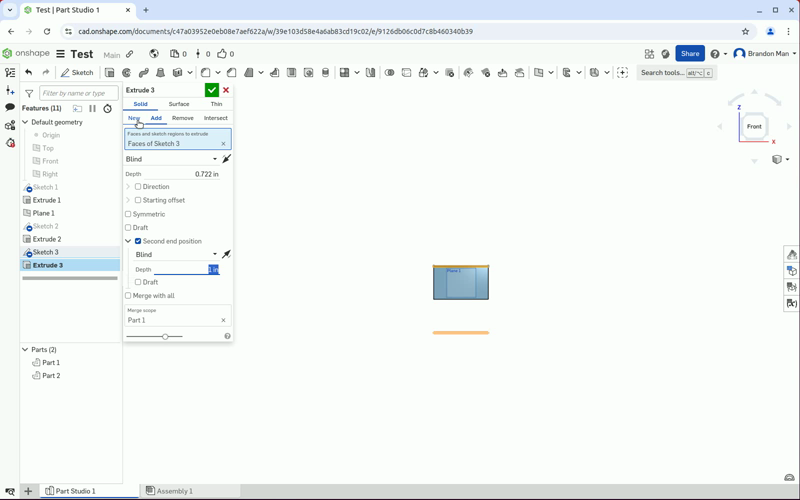
text(0.722)
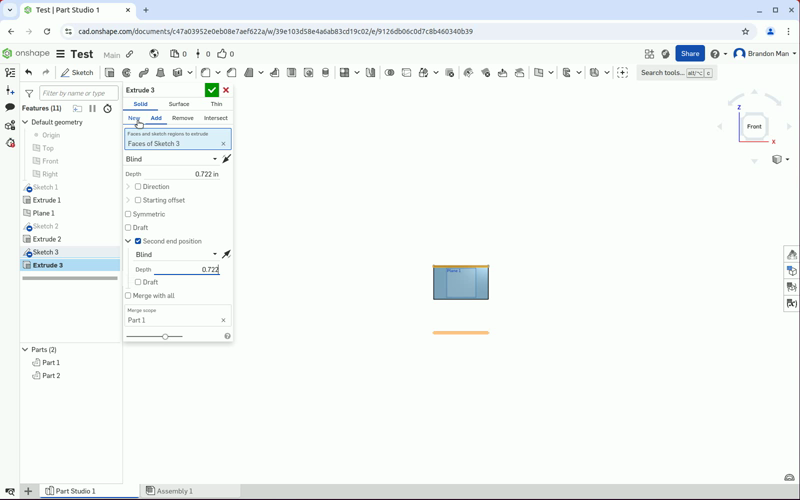
key(enter)
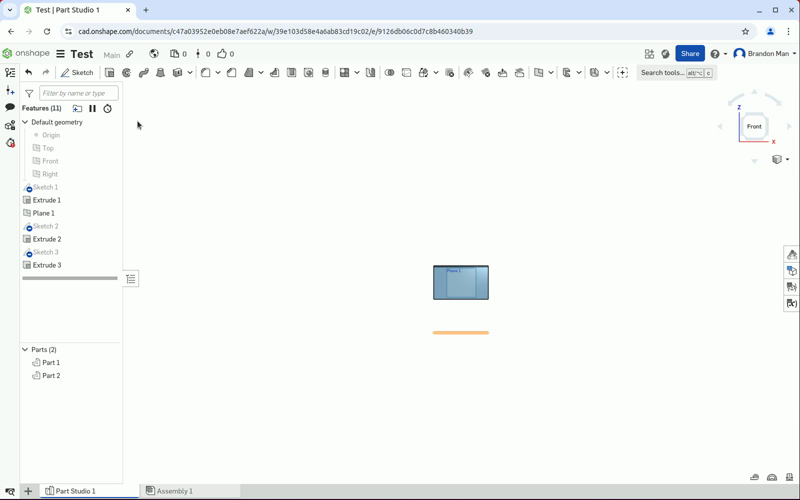
key(shift+h)
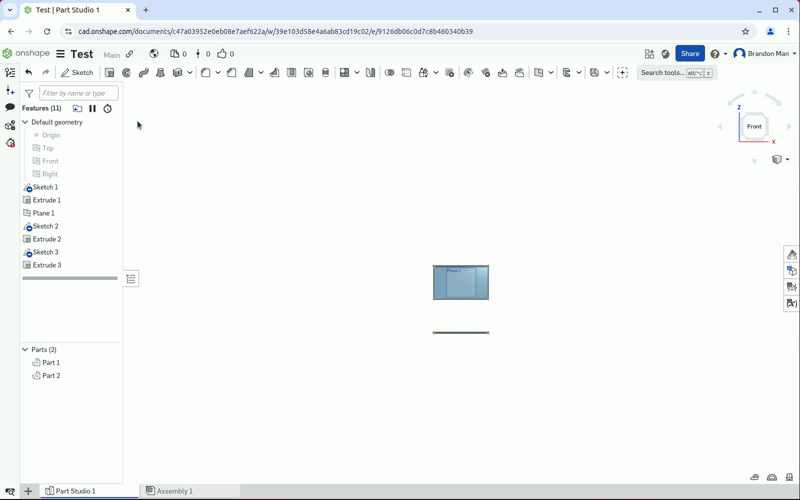
key(shift+h)
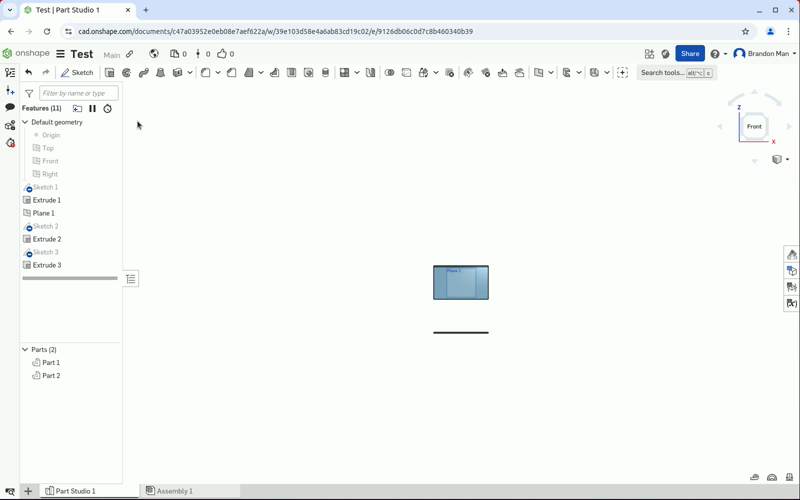
mouse_move(73, 189)
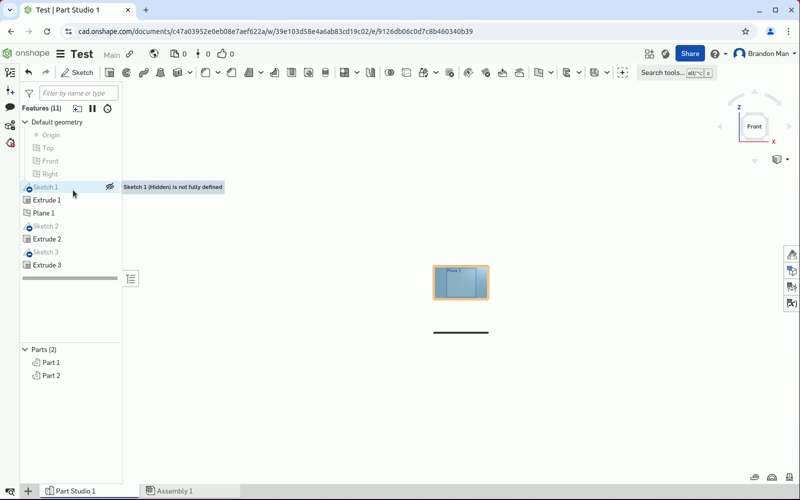
click(73, 189)
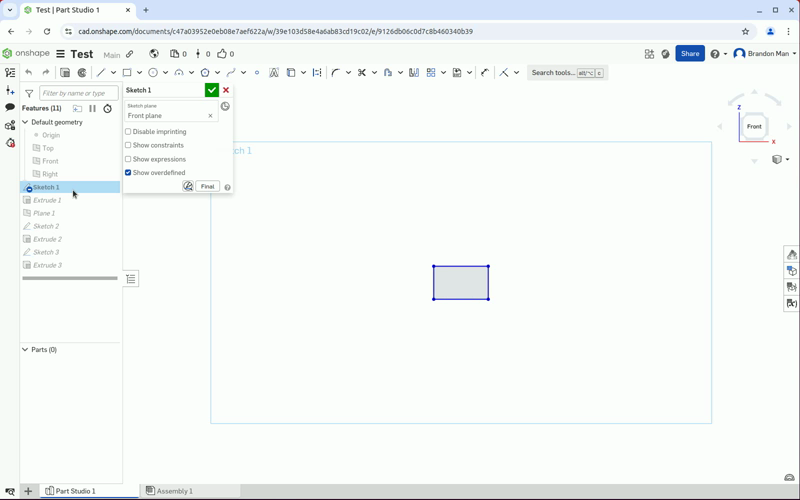
mouse_move(229, 92)
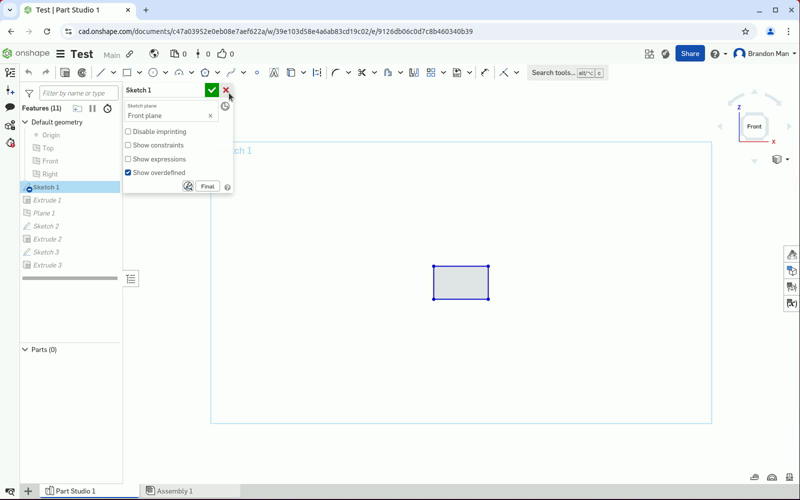
click(229, 92)
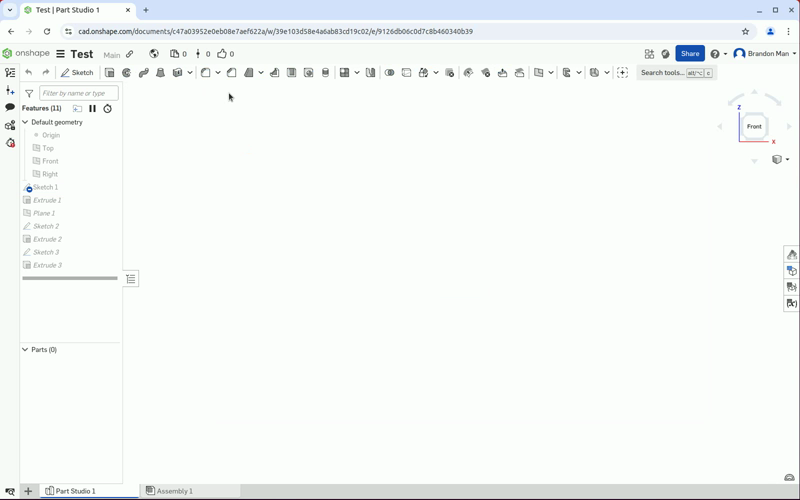
key(shift+s)
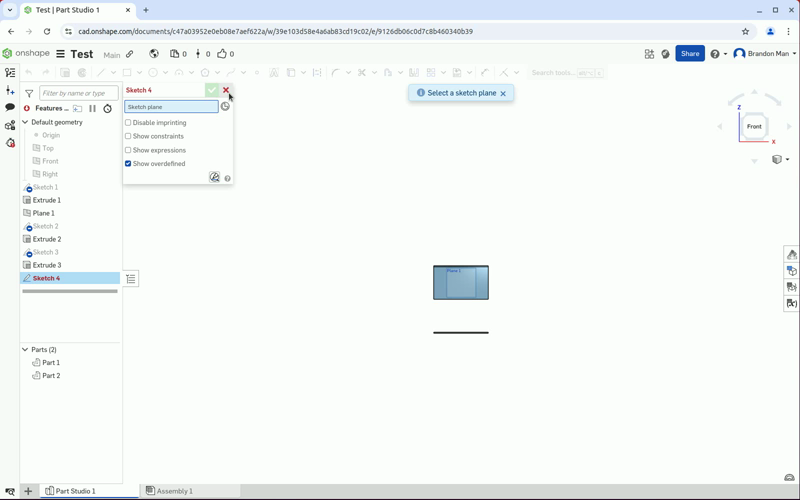
mouse_move(73, 215)
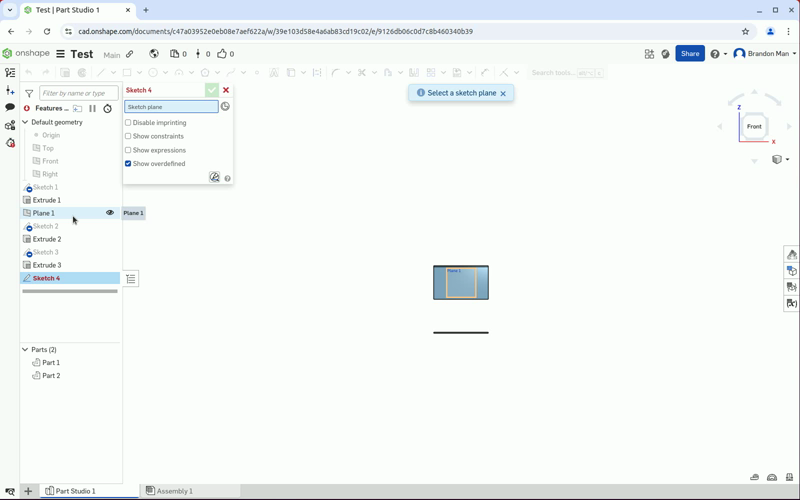
click(73, 215)
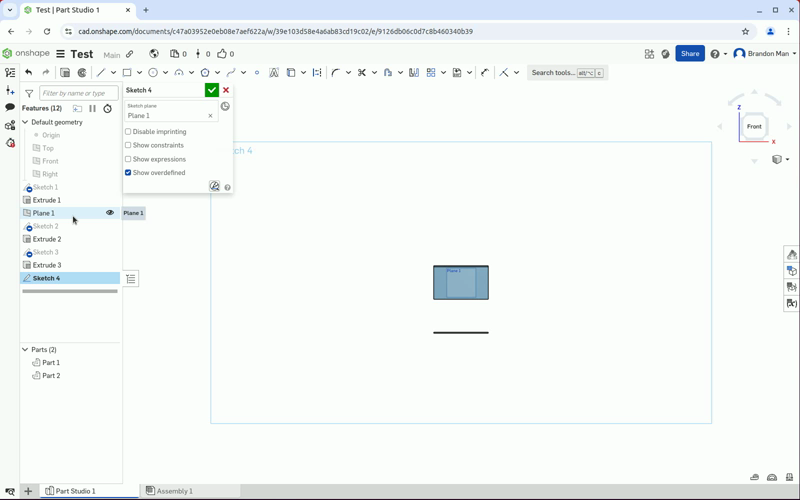
mouse_move(73, 352)
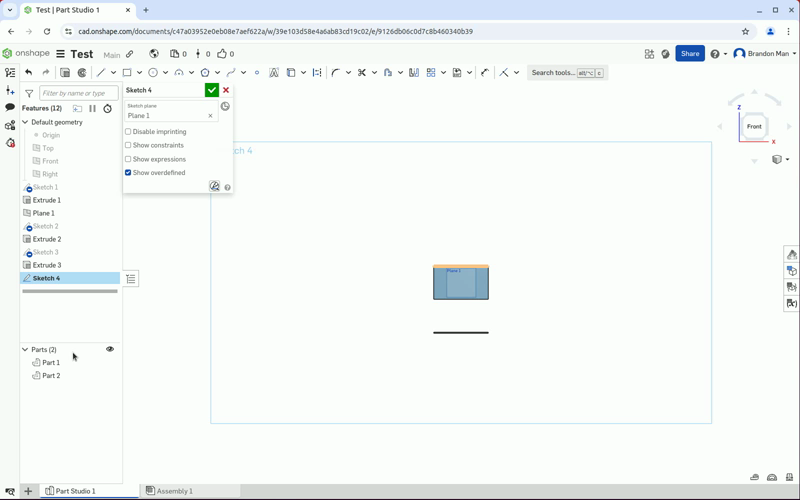
key(y)
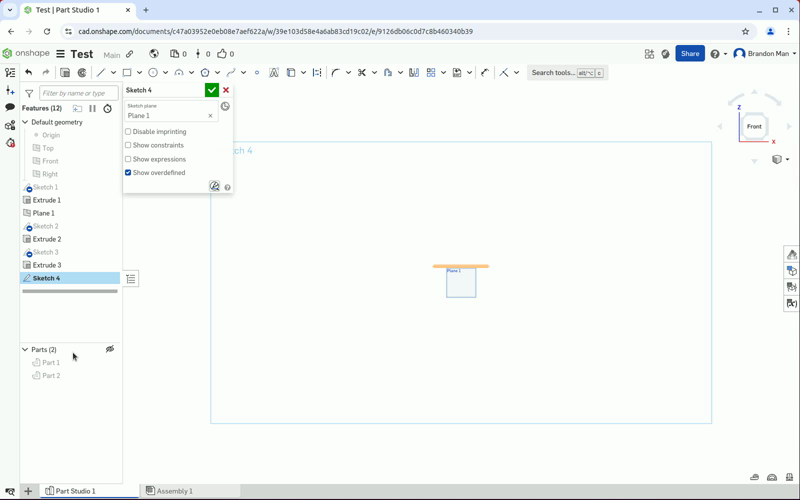
key(l)
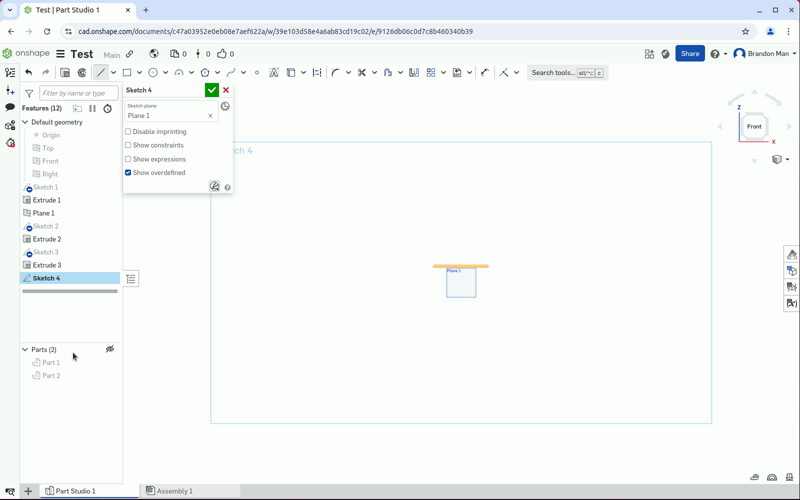
key_down(shift)
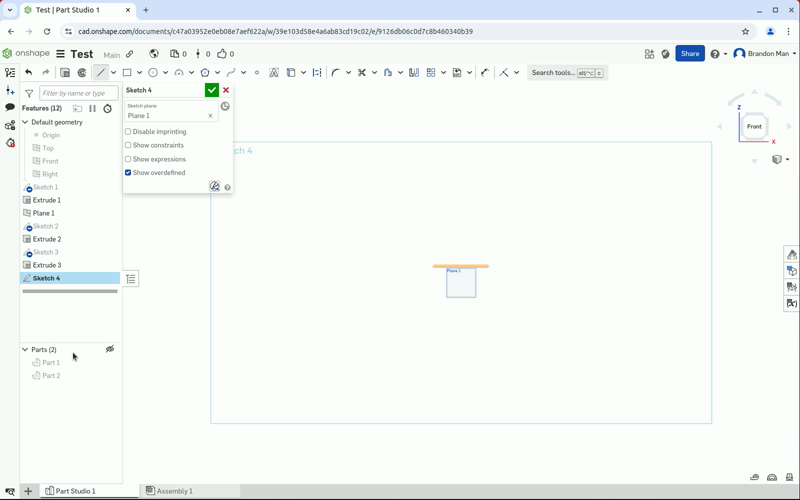
mouse_move(487, 333)
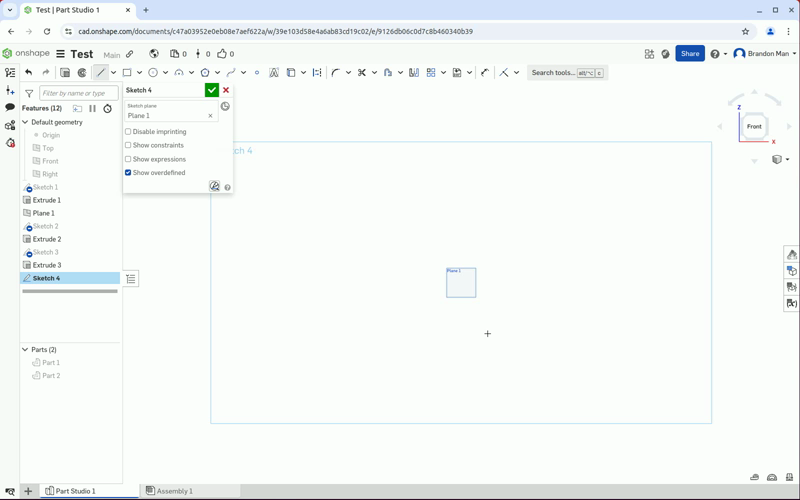
click(487, 333)
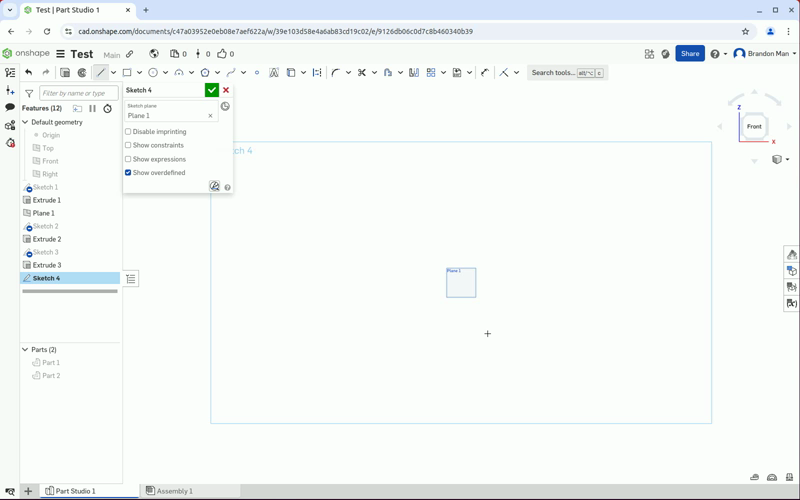
key_up(shift)
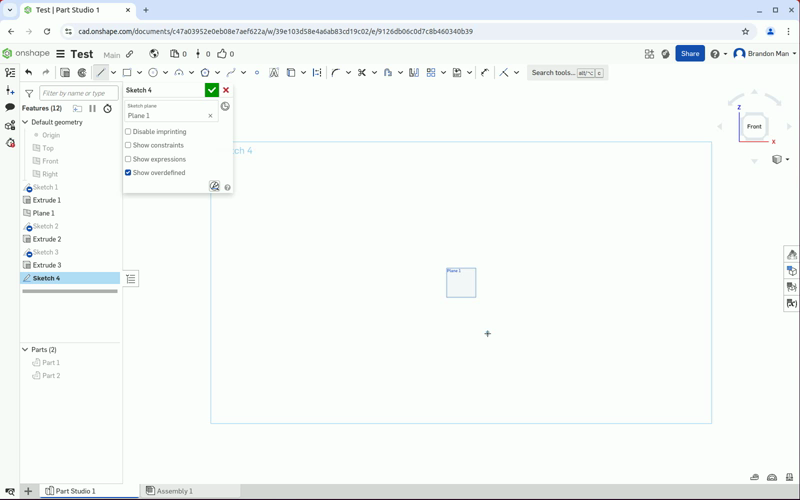
key_down(shift)
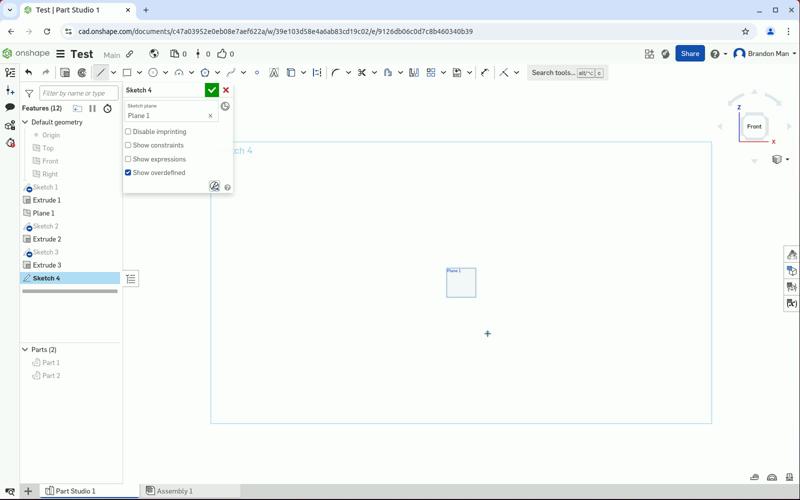
mouse_move(517, 333)
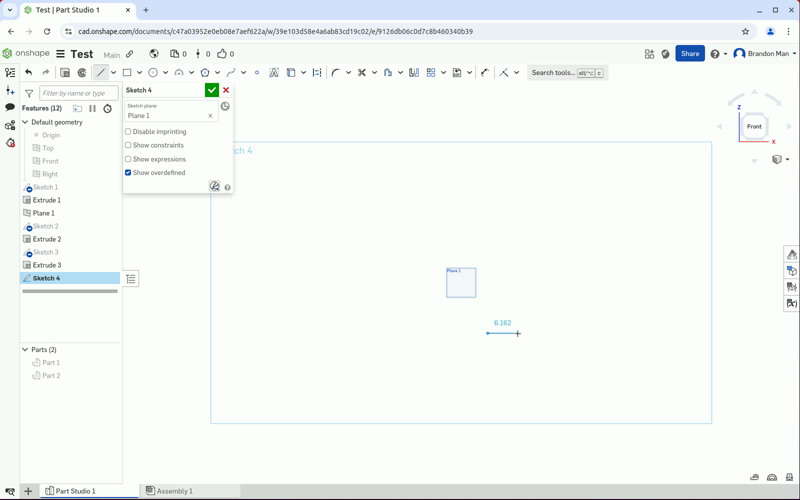
mouse_move(489, 333)
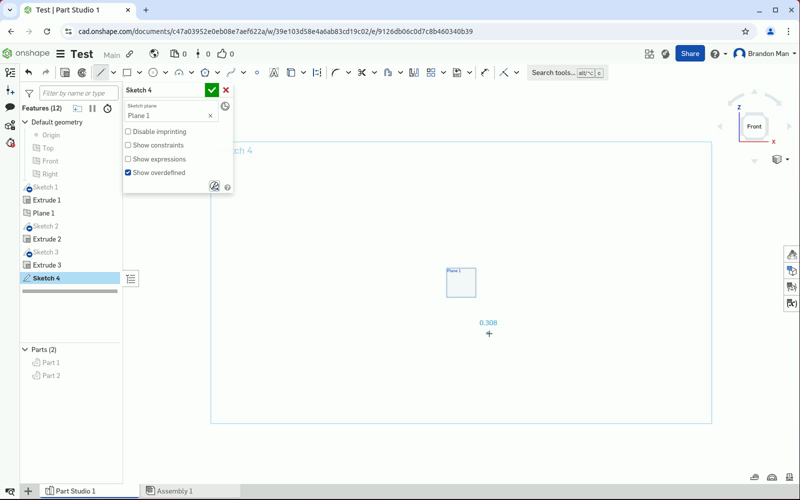
scroll(6)
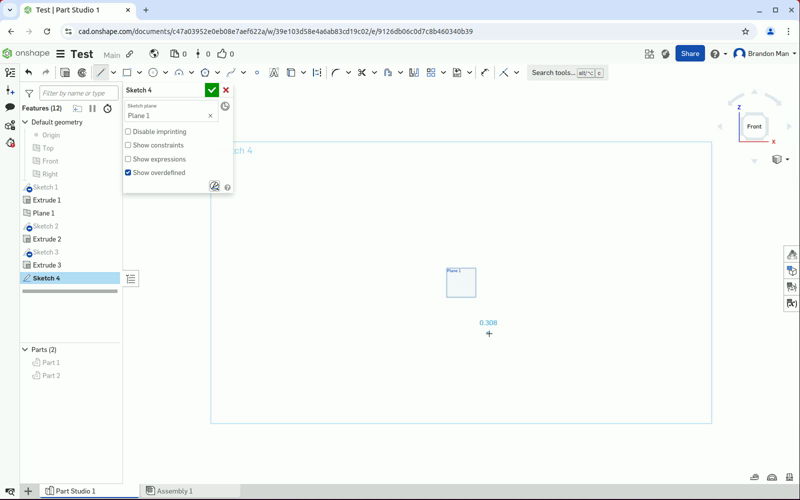
scroll(6)
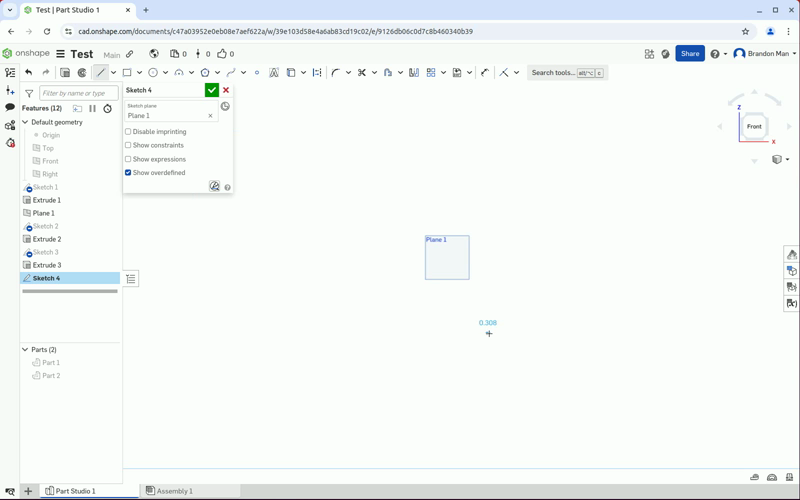
scroll(6)
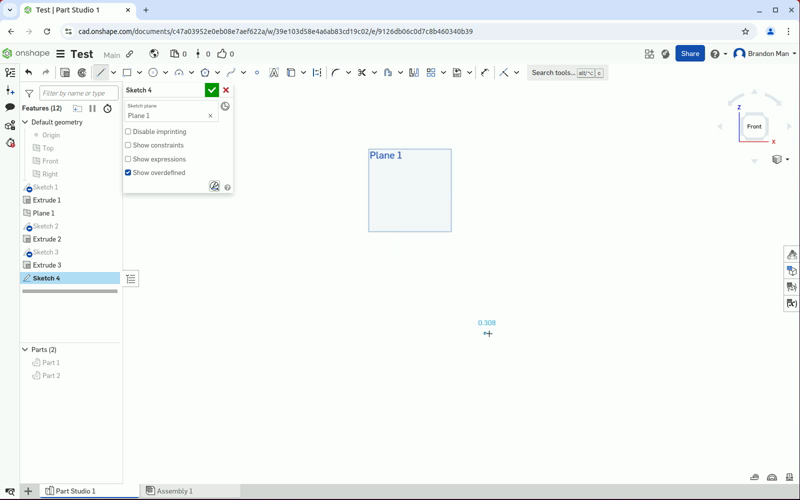
scroll(6)
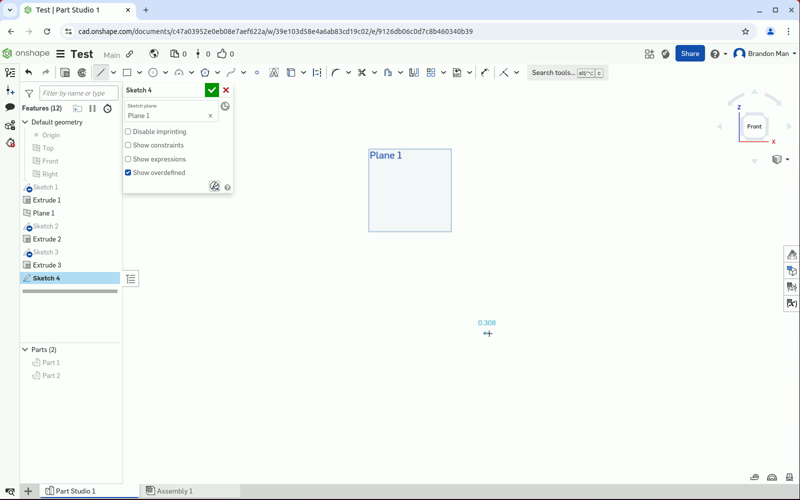
scroll(6)
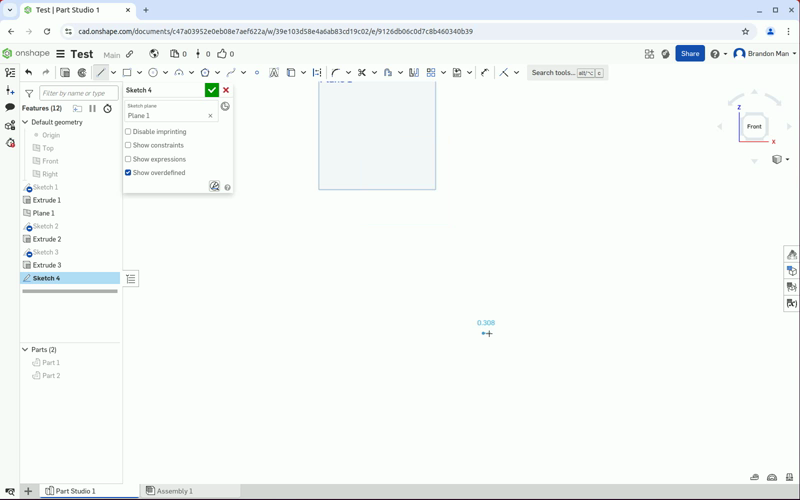
scroll(6)
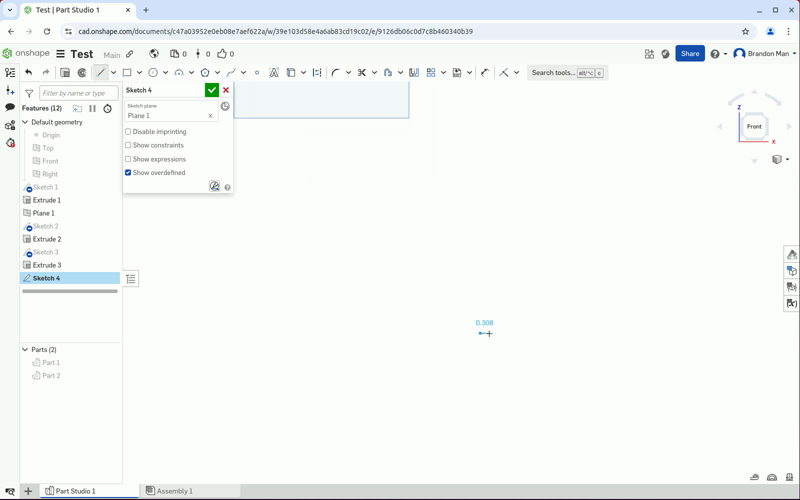
scroll(6)
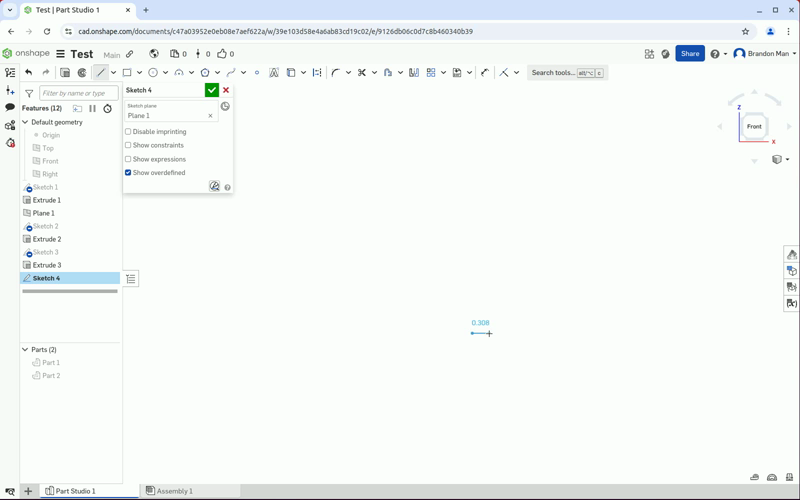
click(489, 333)
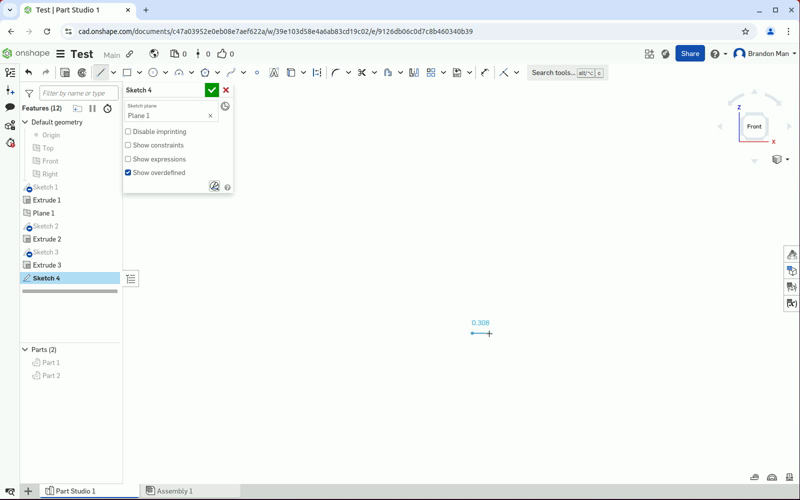
scroll(-6)
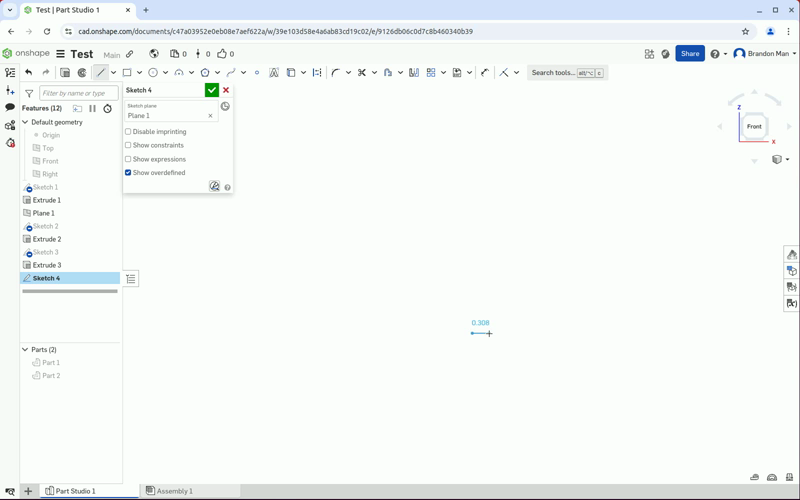
scroll(-6)
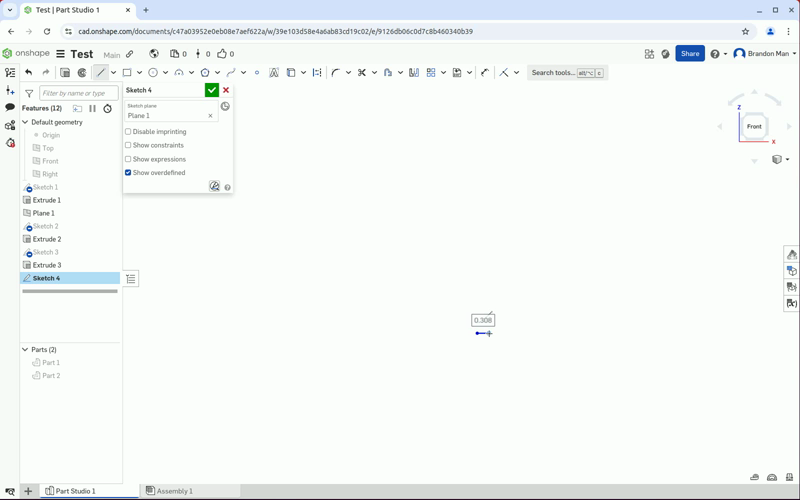
scroll(-6)
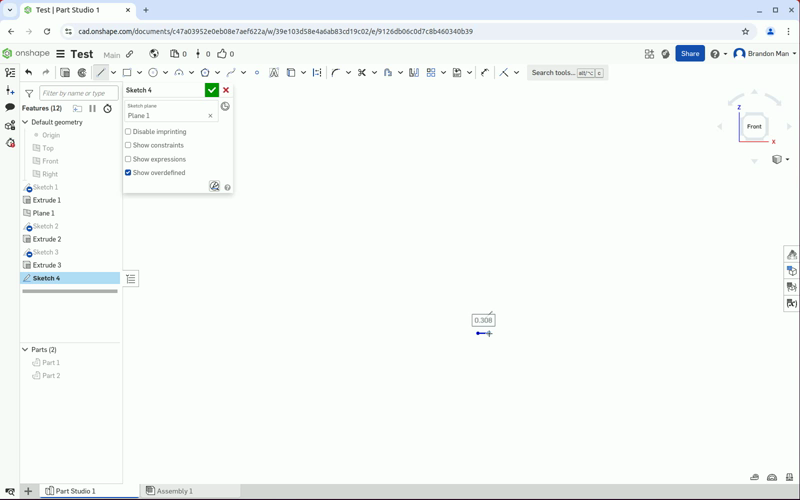
scroll(-6)
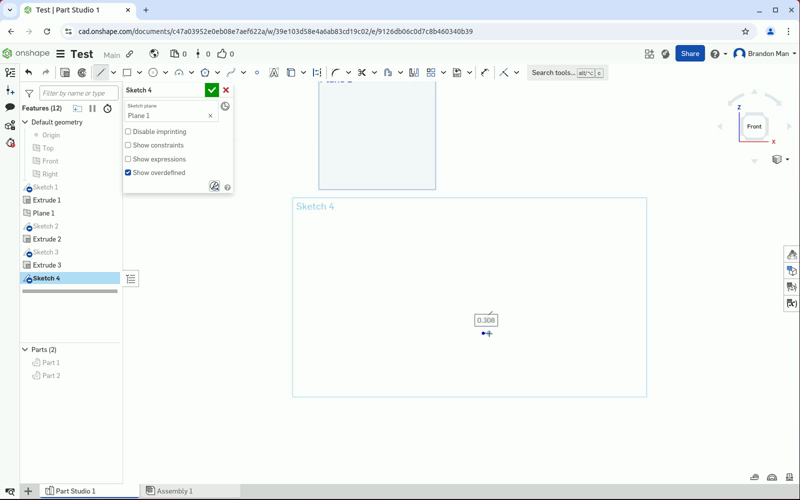
scroll(-6)
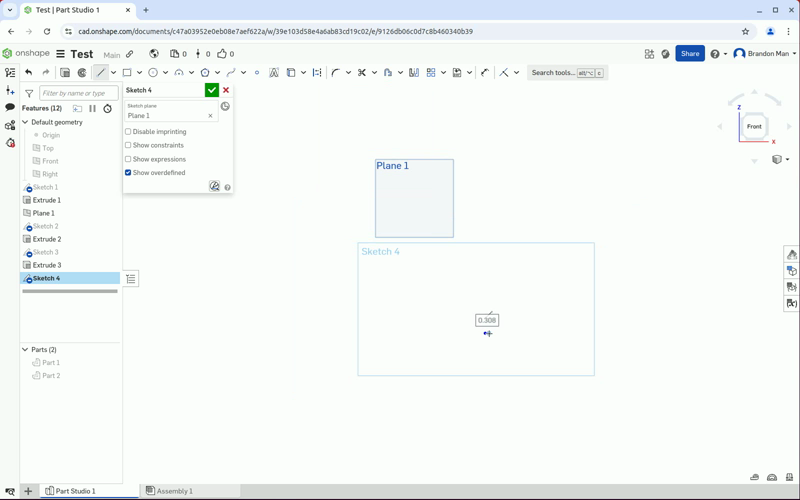
scroll(-6)
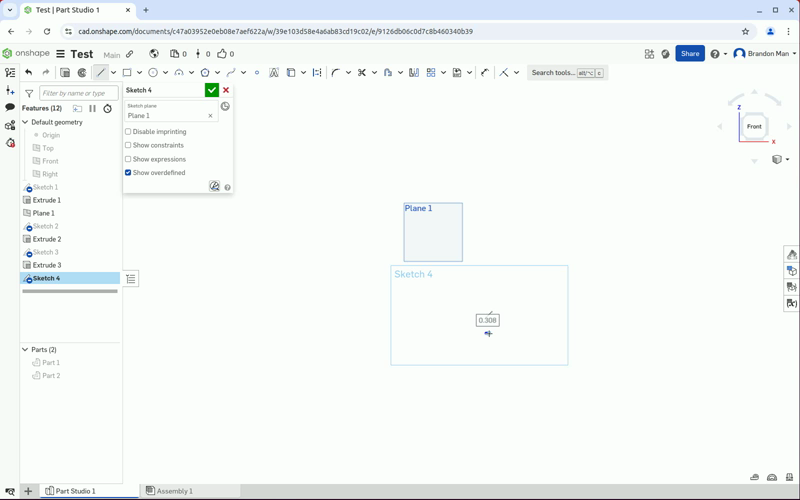
scroll(-6)
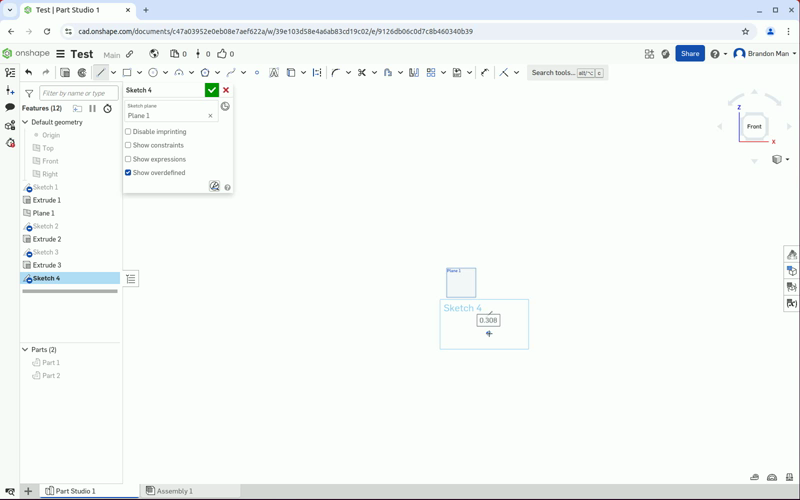
key_up(shift)
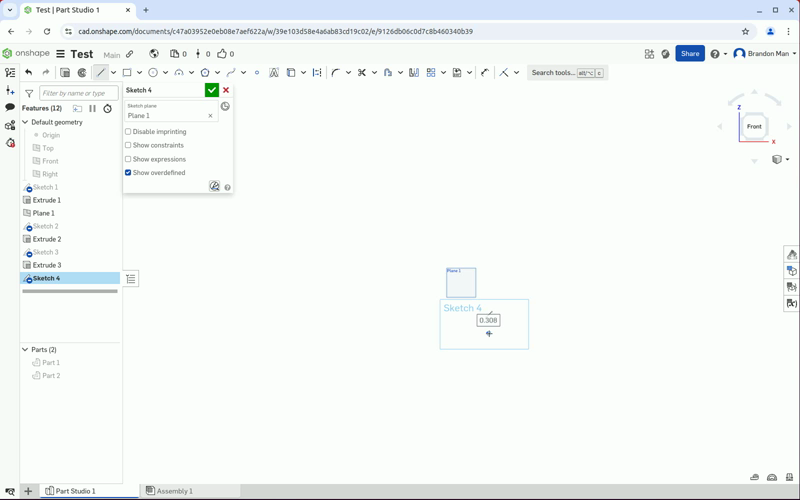
key_down(shift)
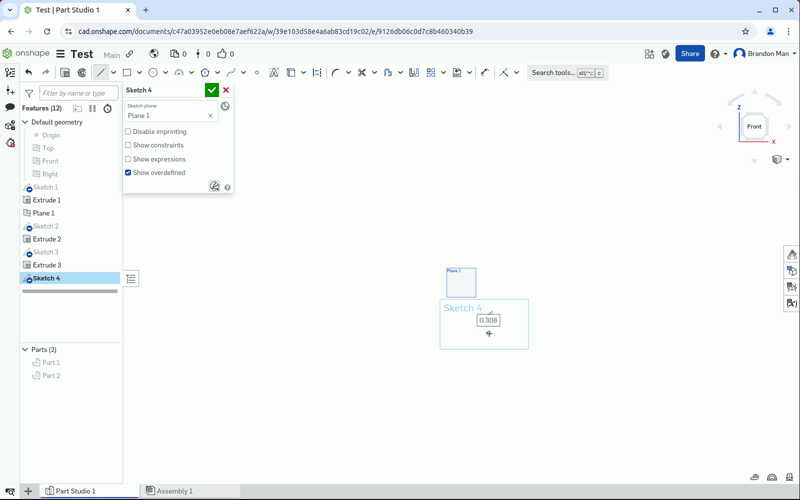
mouse_move(489, 266)
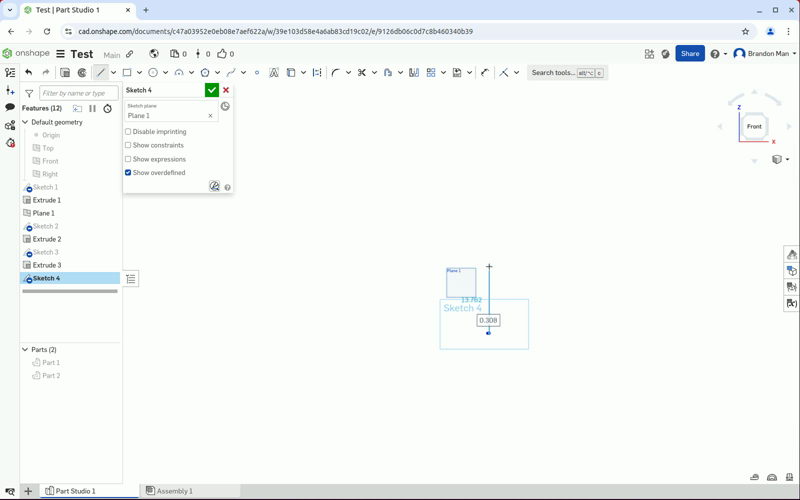
click(489, 266)
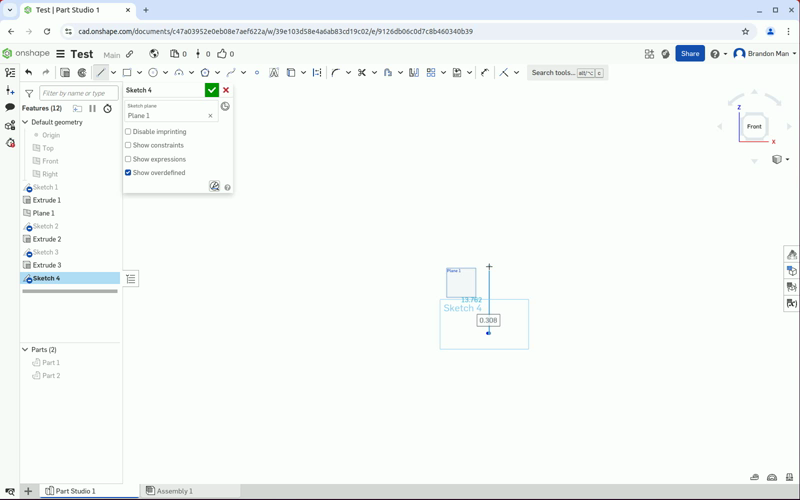
key_up(shift)
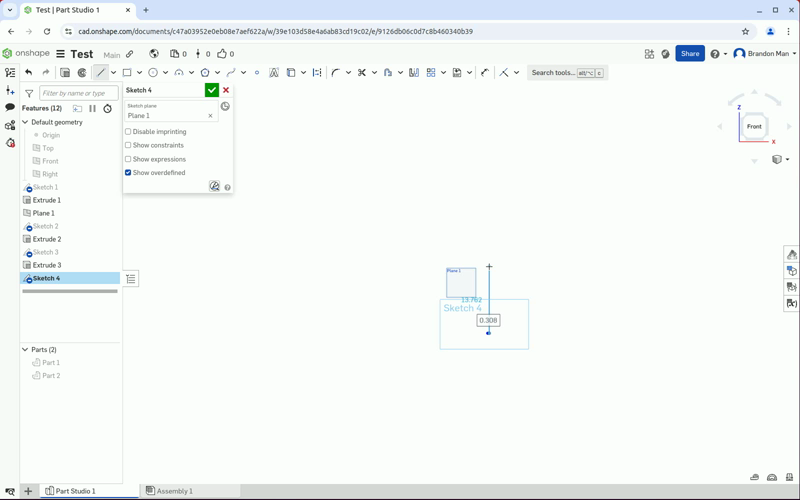
key_down(shift)
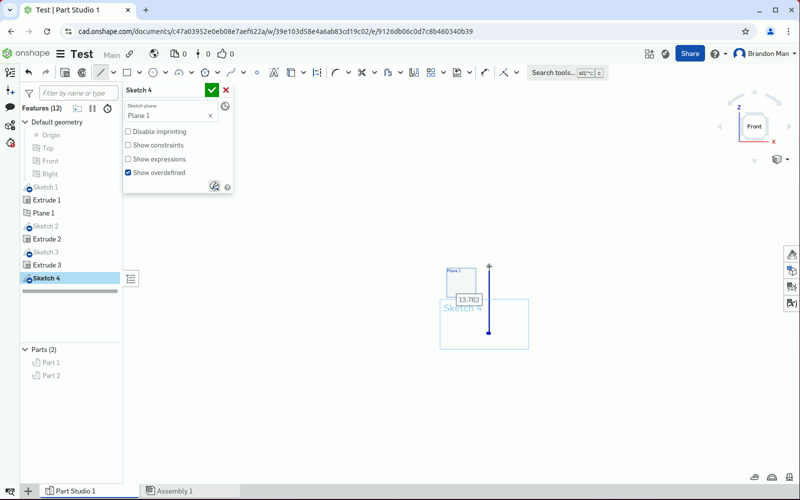
mouse_move(519, 266)
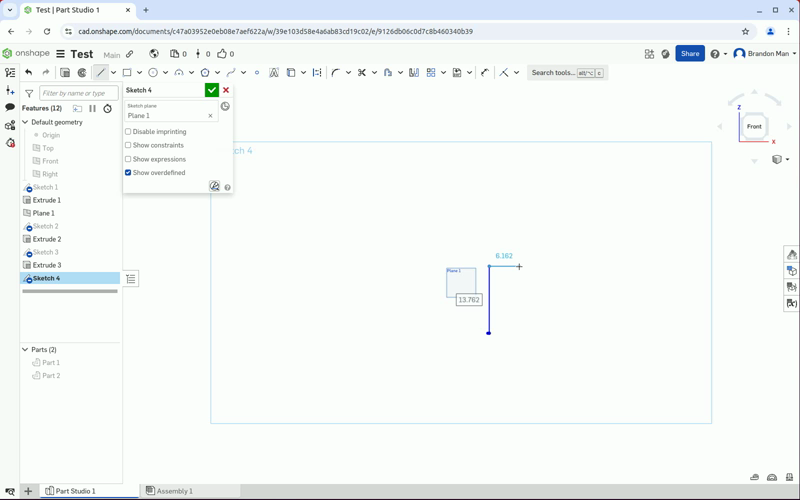
mouse_move(487, 266)
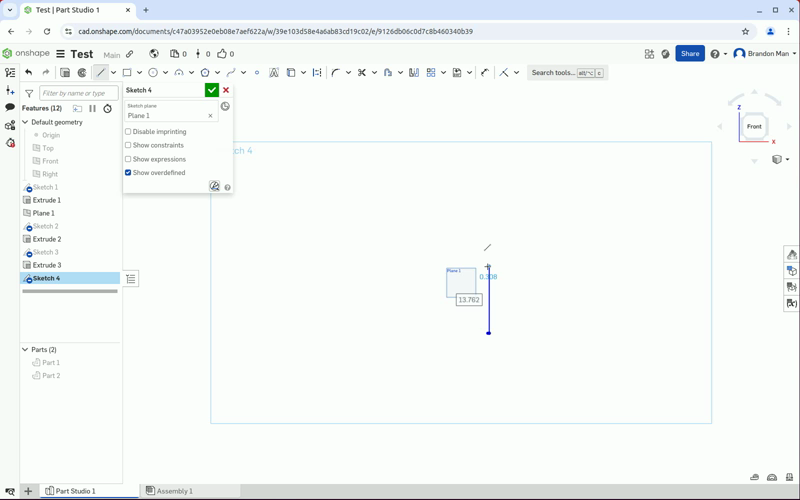
scroll(6)
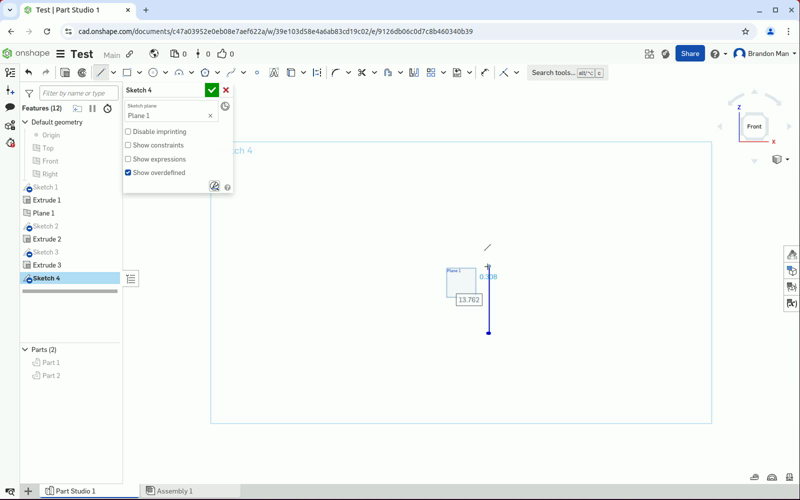
scroll(6)
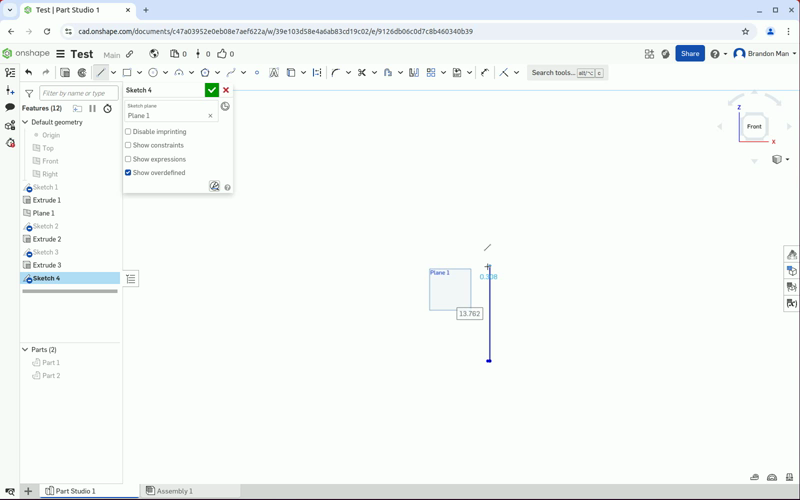
scroll(6)
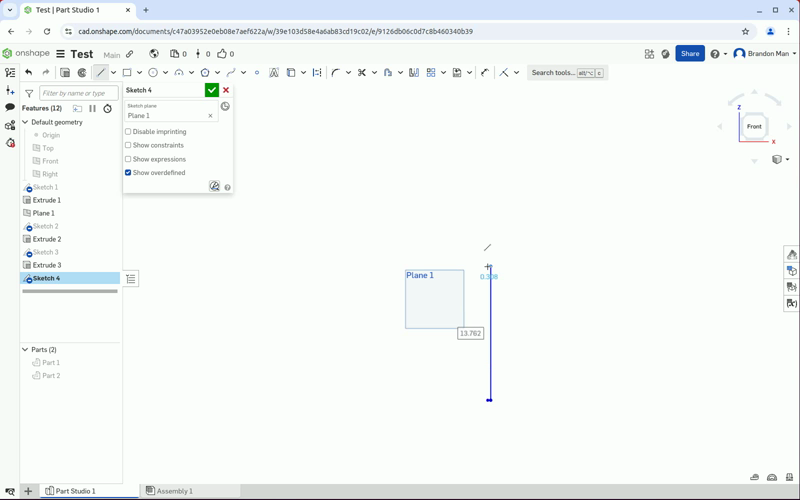
scroll(6)
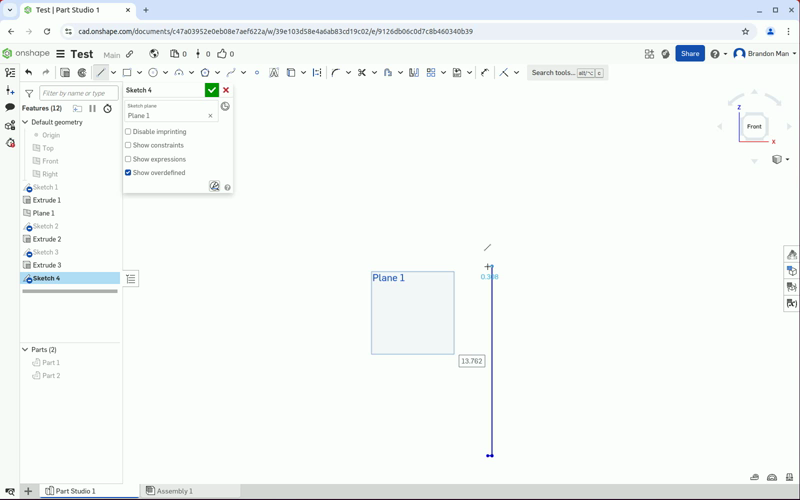
scroll(6)
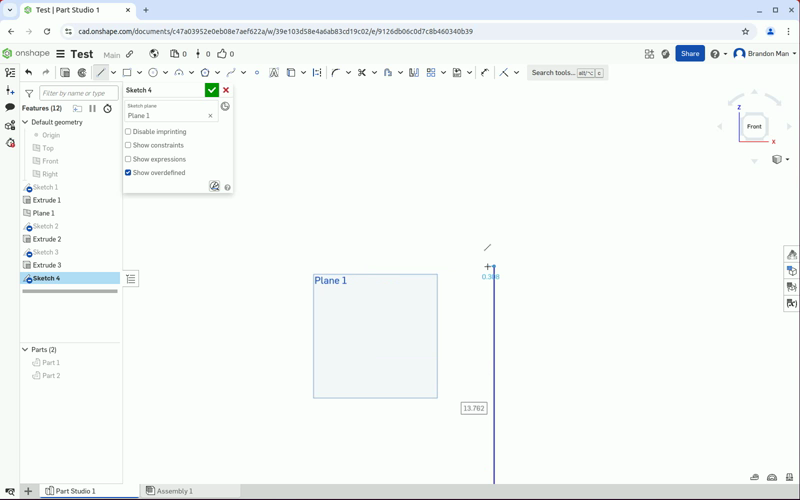
scroll(6)
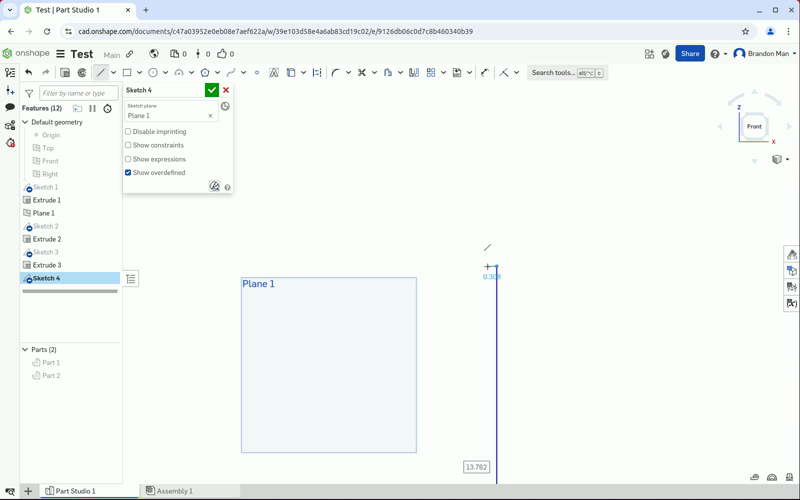
scroll(6)
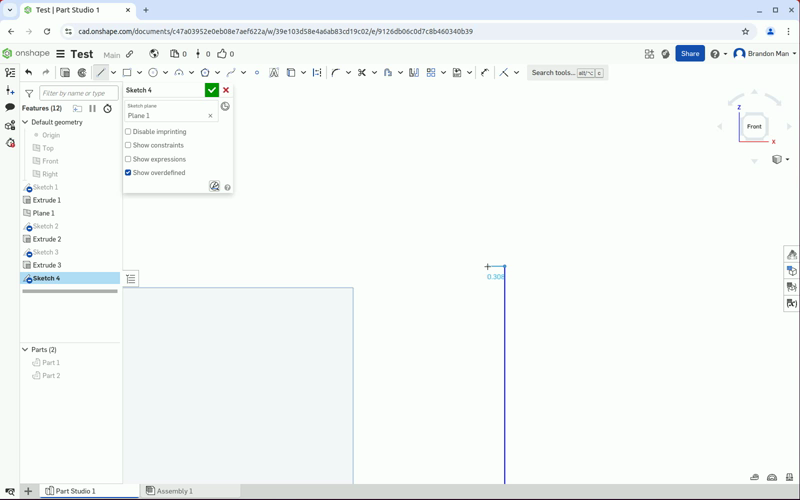
click(487, 266)
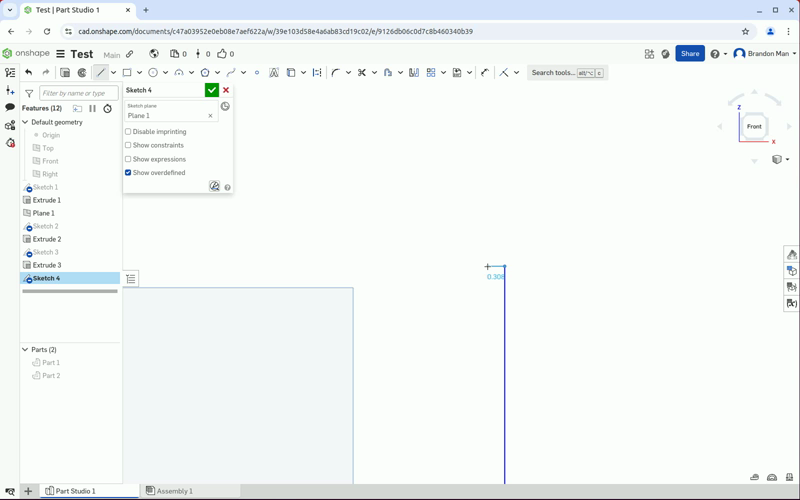
scroll(-6)
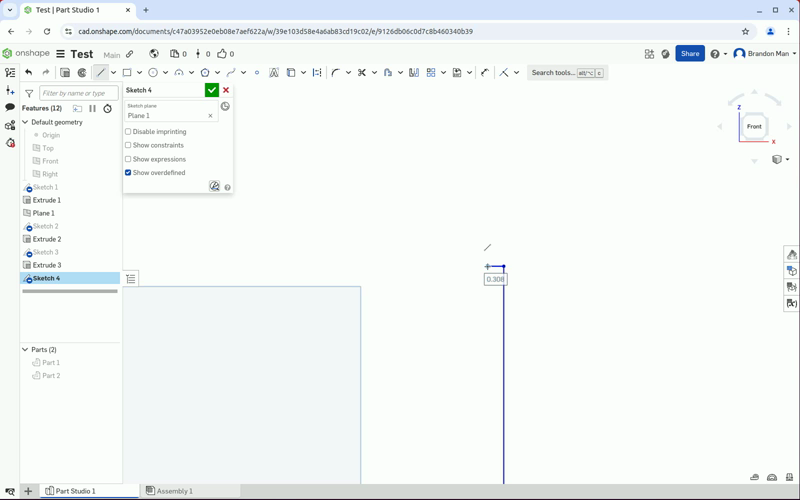
scroll(-6)
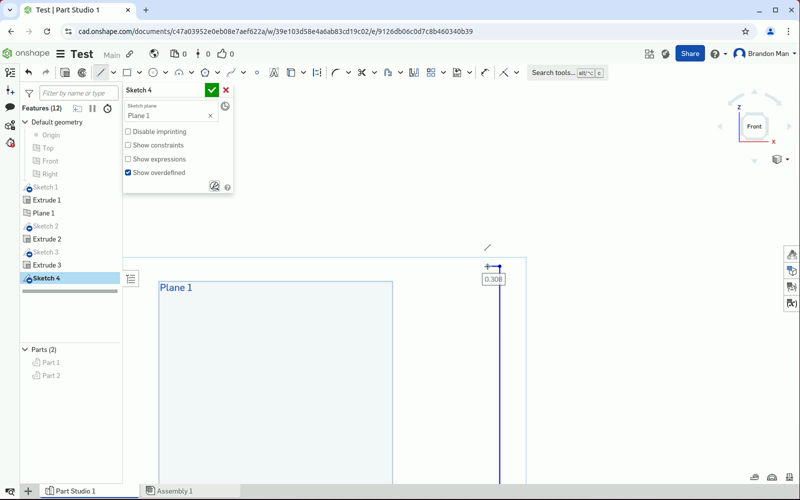
scroll(-6)
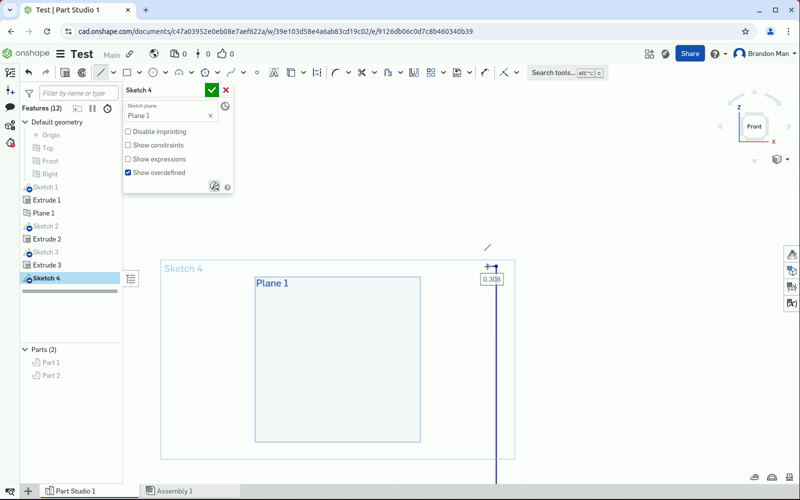
scroll(-6)
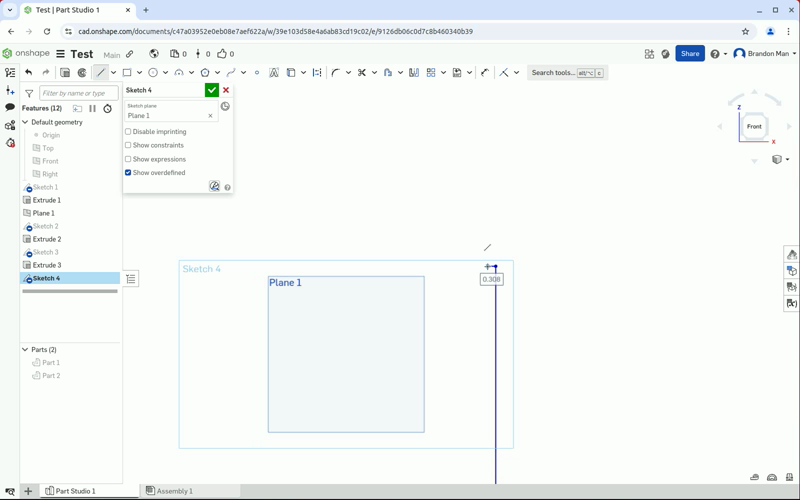
scroll(-6)
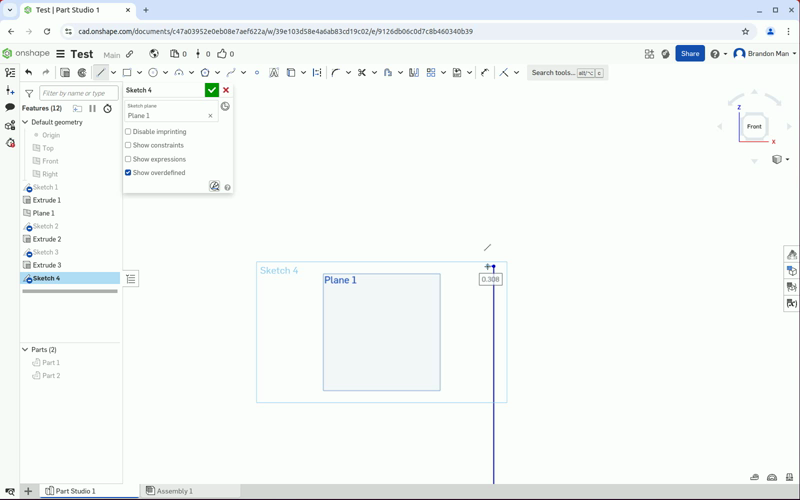
scroll(-6)
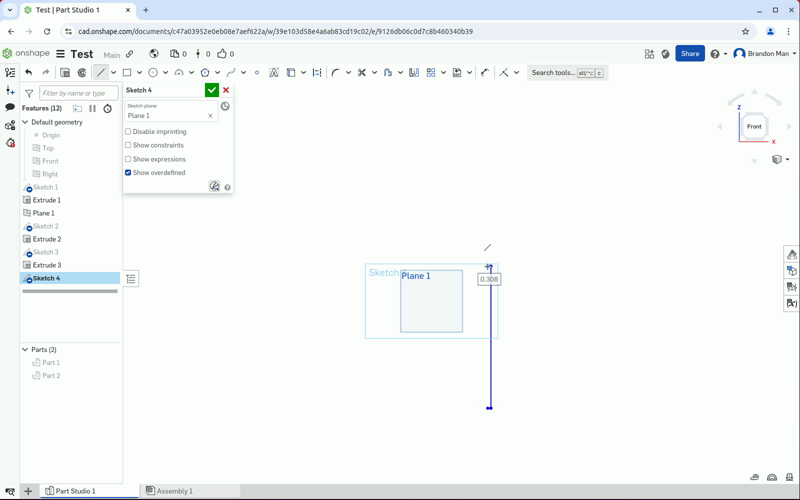
scroll(-6)
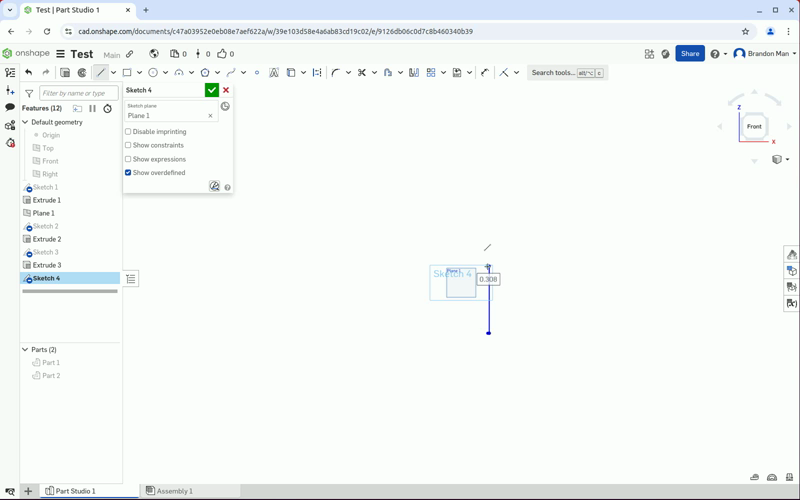
key_up(shift)
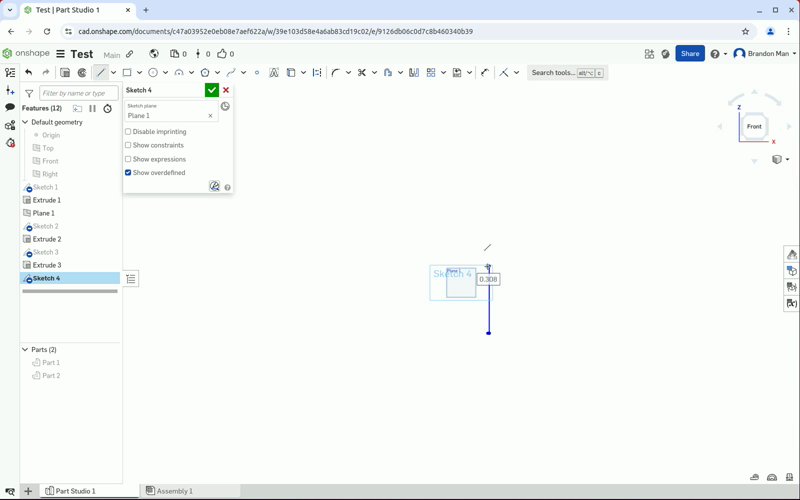
key_down(shift)
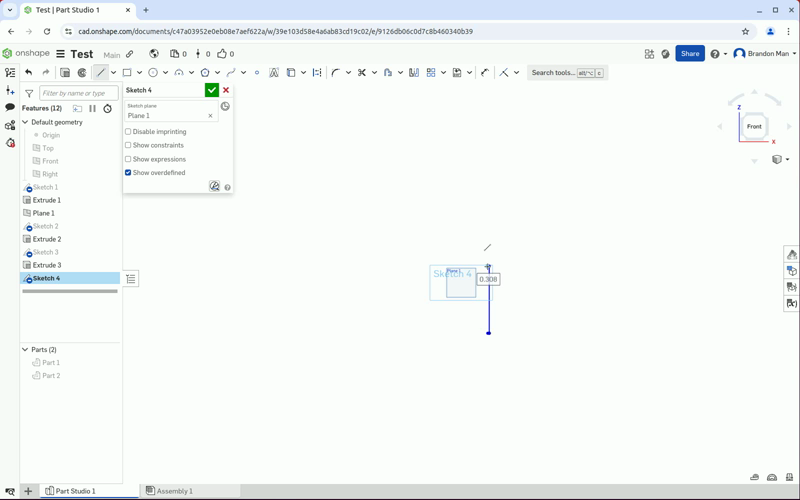
mouse_move(517, 266)
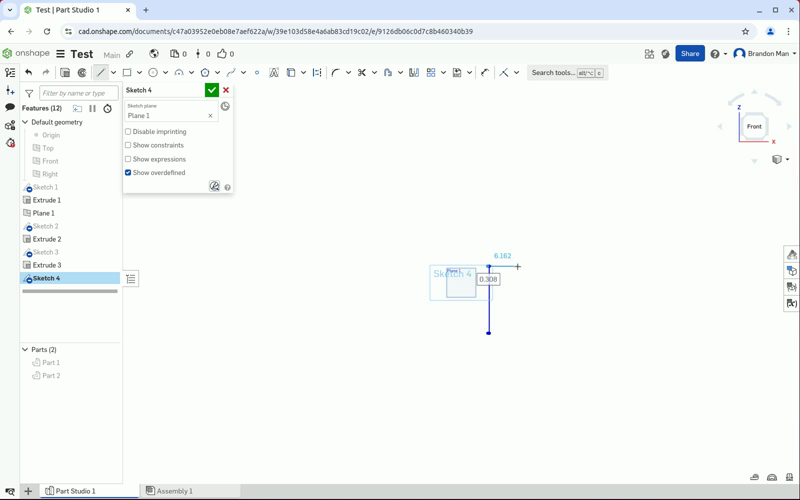
mouse_move(487, 267)
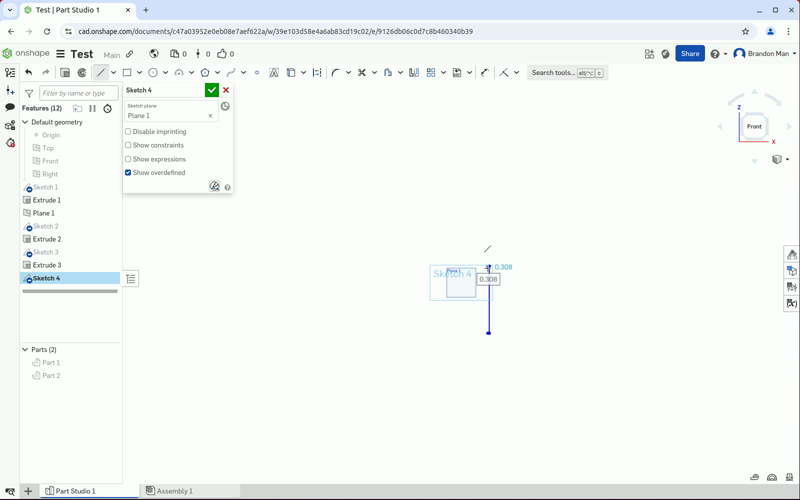
scroll(6)
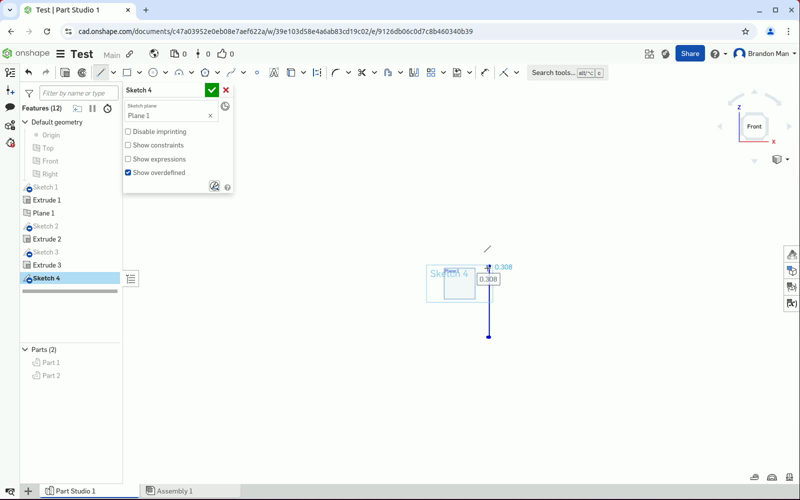
scroll(6)
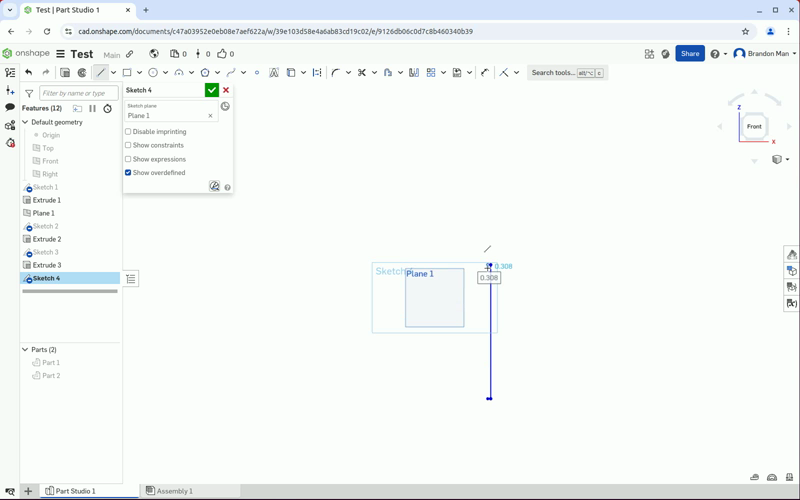
scroll(6)
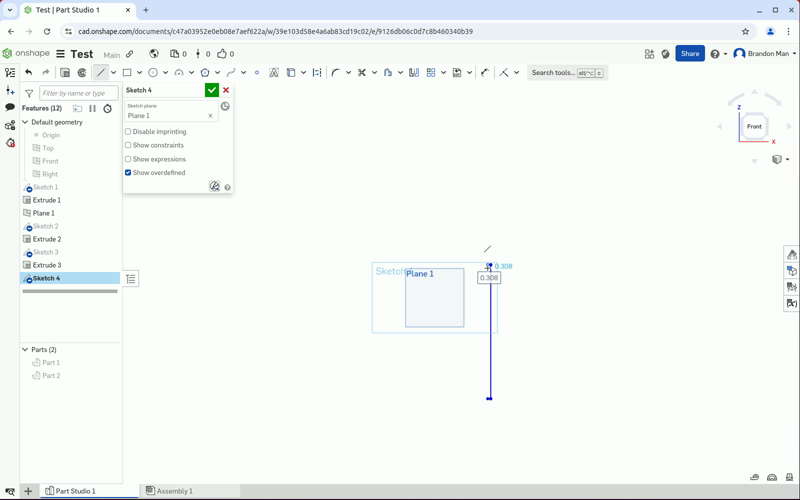
scroll(6)
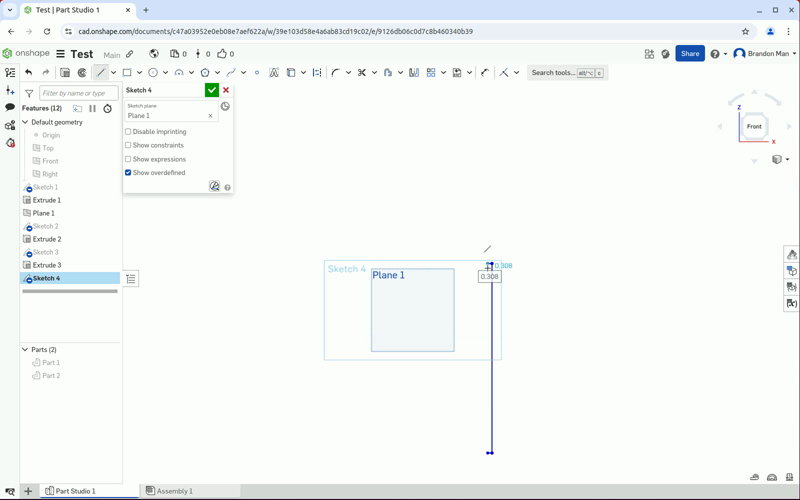
scroll(6)
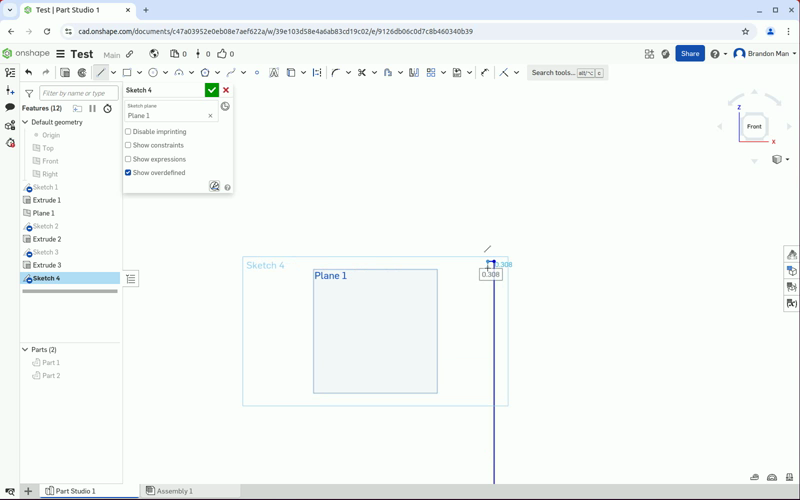
scroll(6)
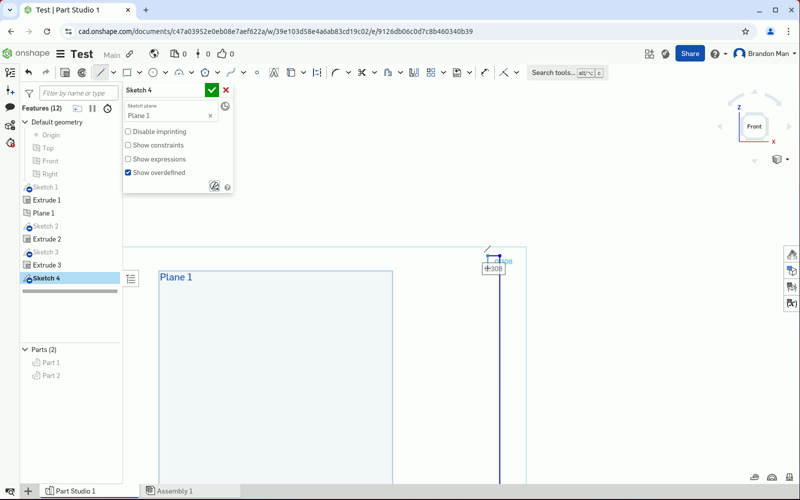
scroll(6)
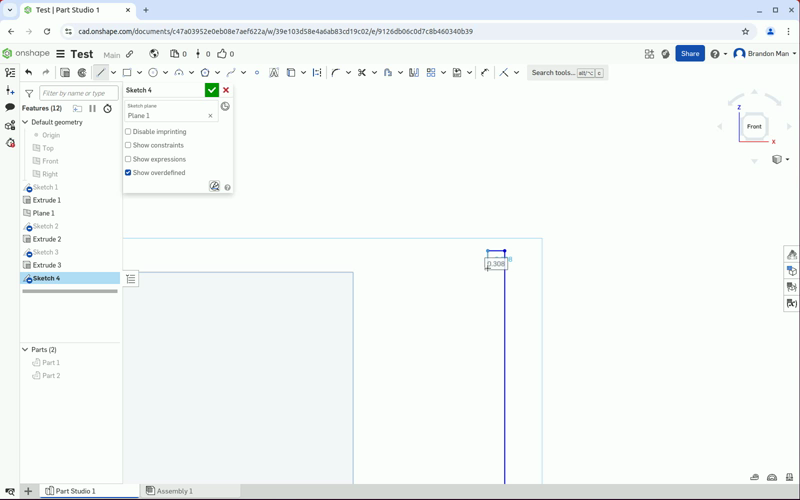
click(487, 267)
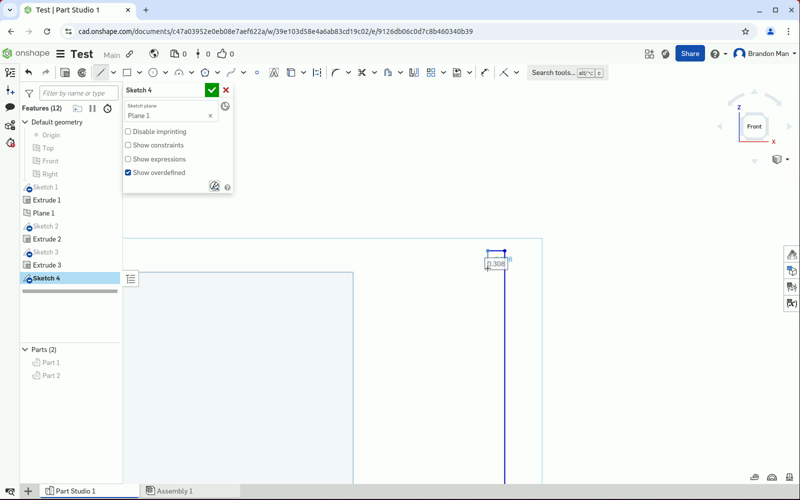
scroll(-6)
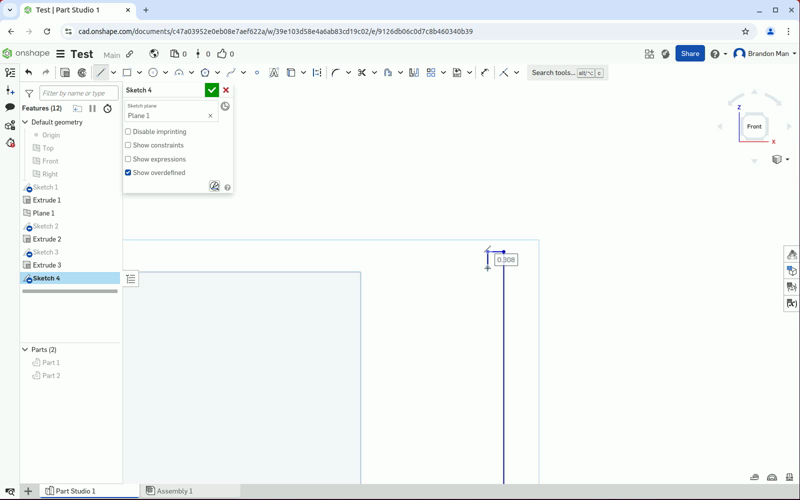
scroll(-6)
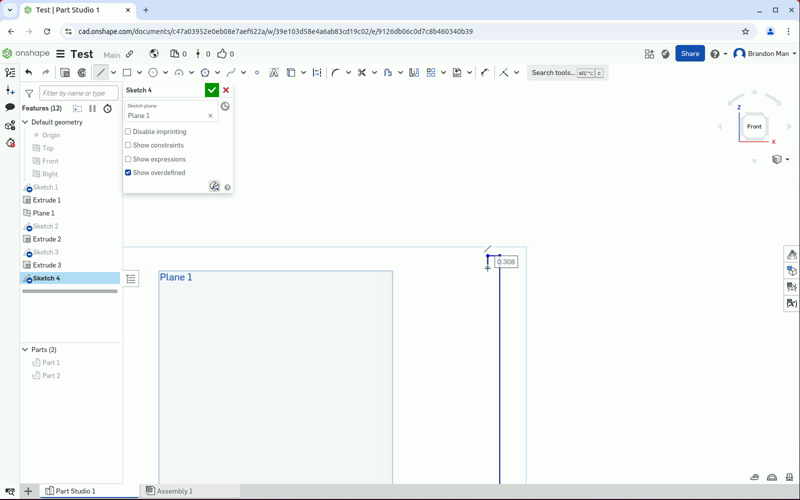
scroll(-6)
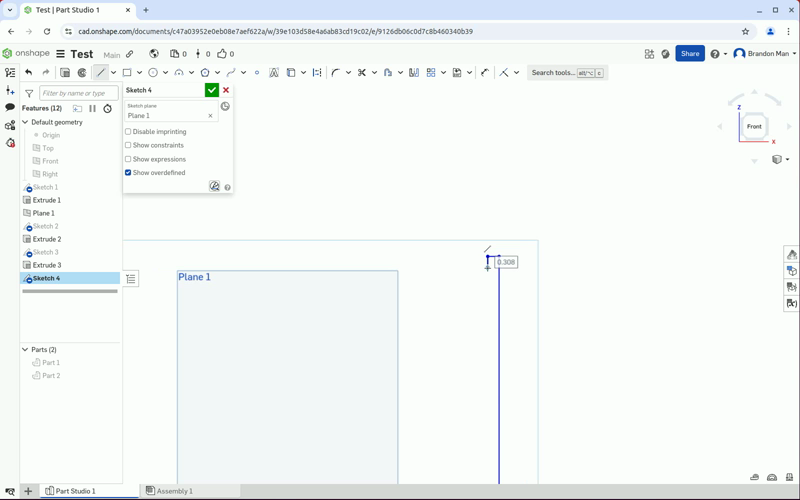
scroll(-6)
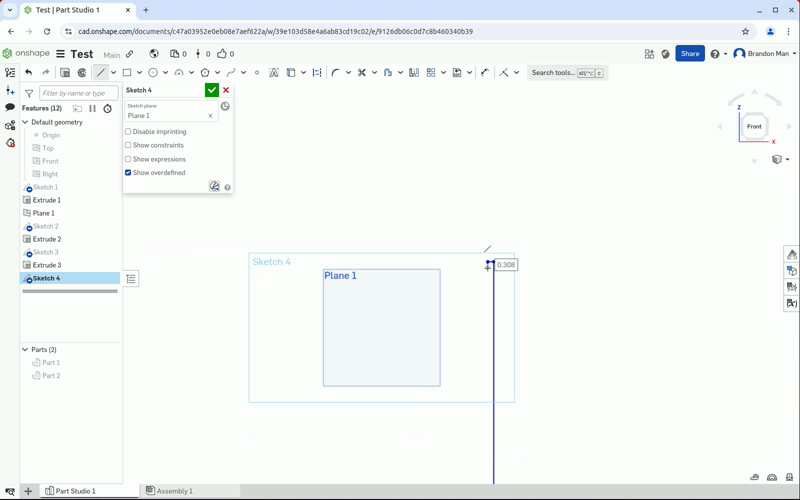
scroll(-6)
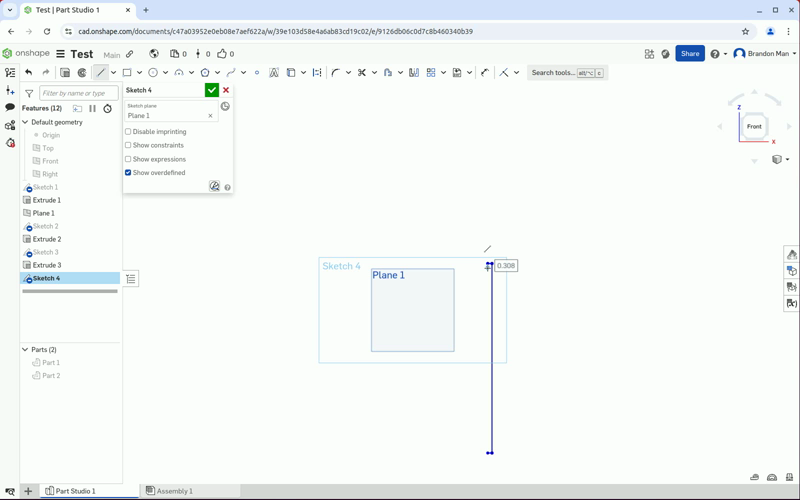
scroll(-6)
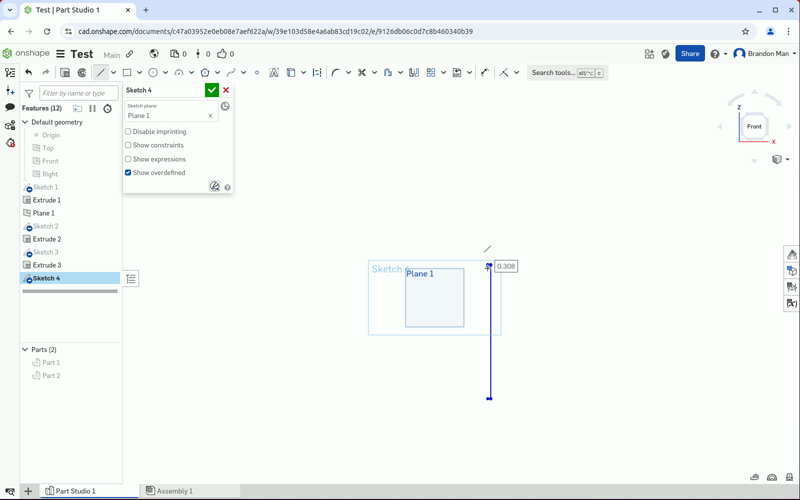
scroll(-6)
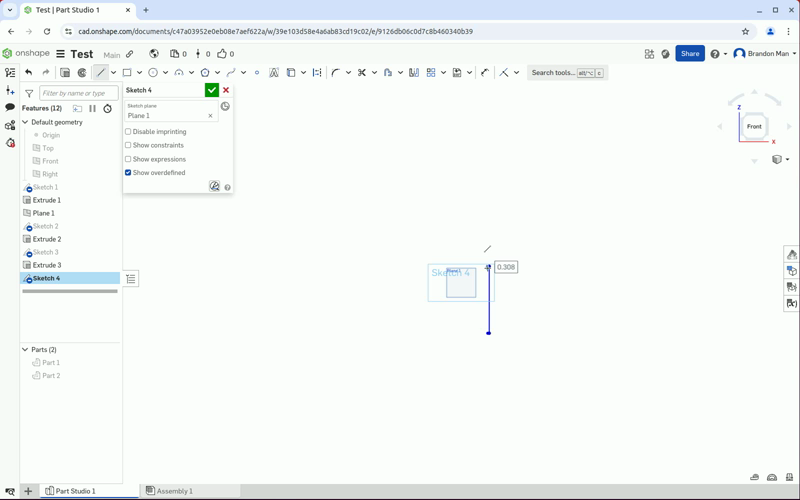
key_up(shift)
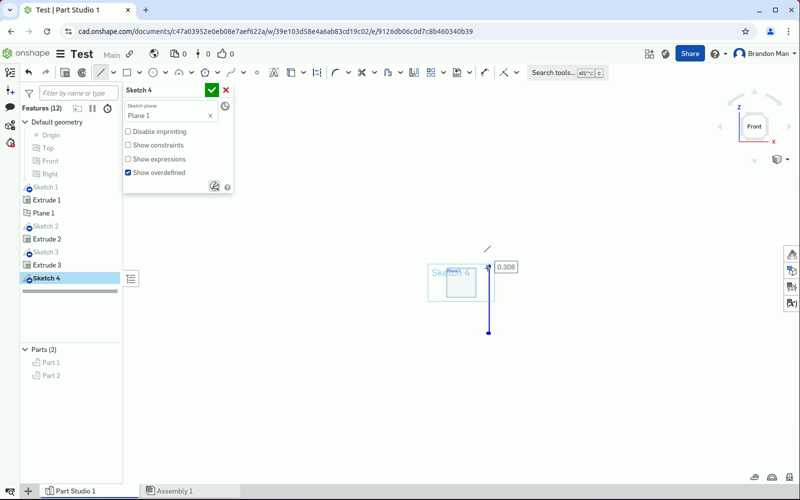
key_down(shift)
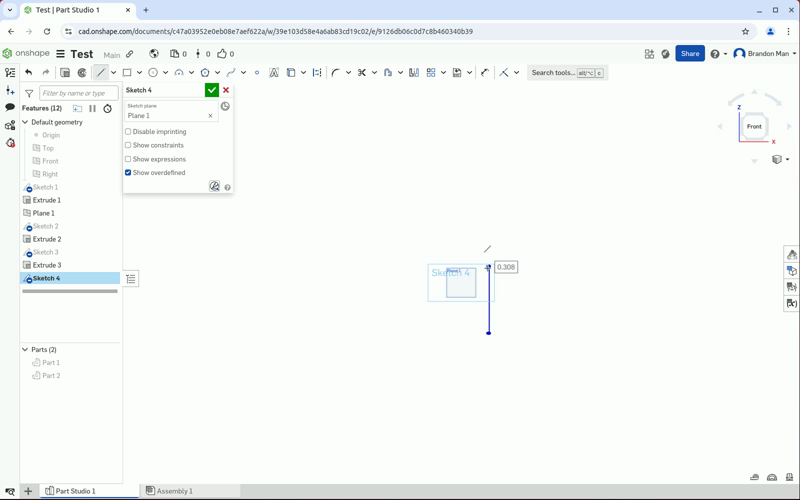
mouse_move(517, 267)
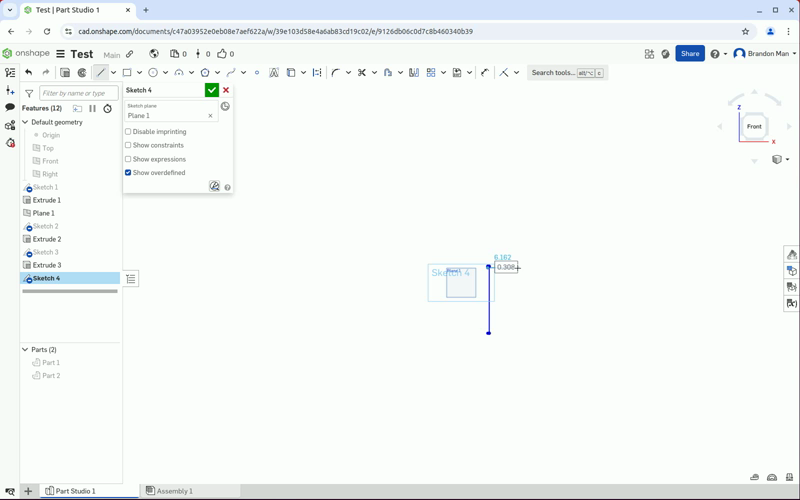
mouse_move(487, 299)
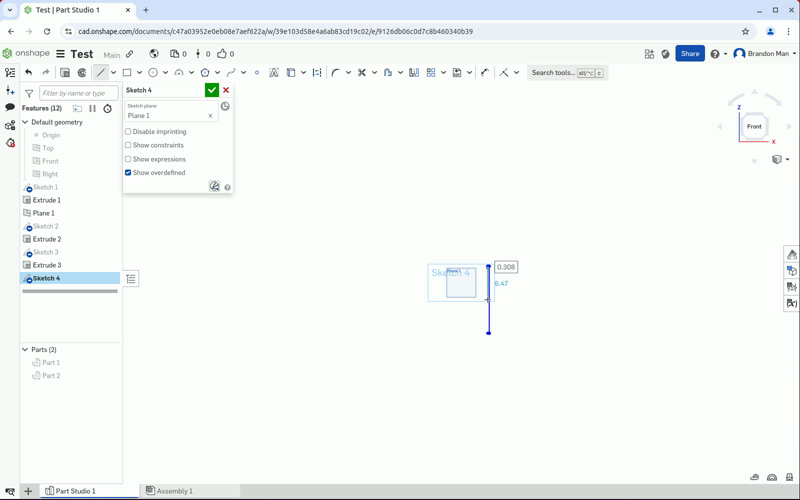
click(487, 299)
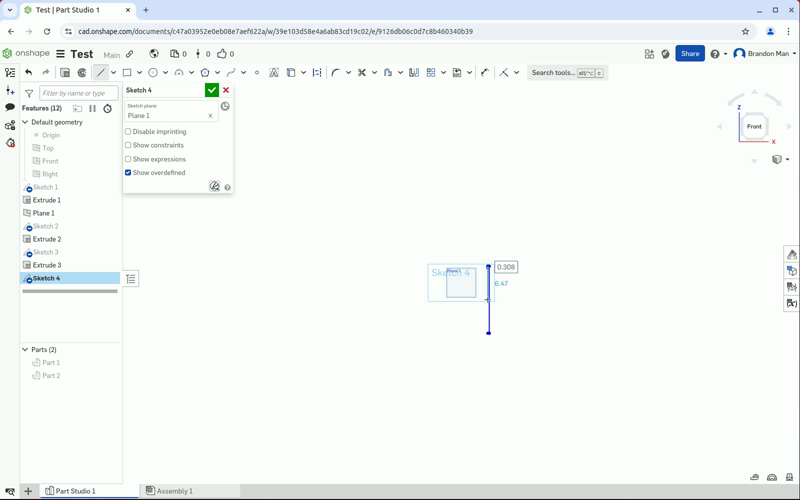
key_up(shift)
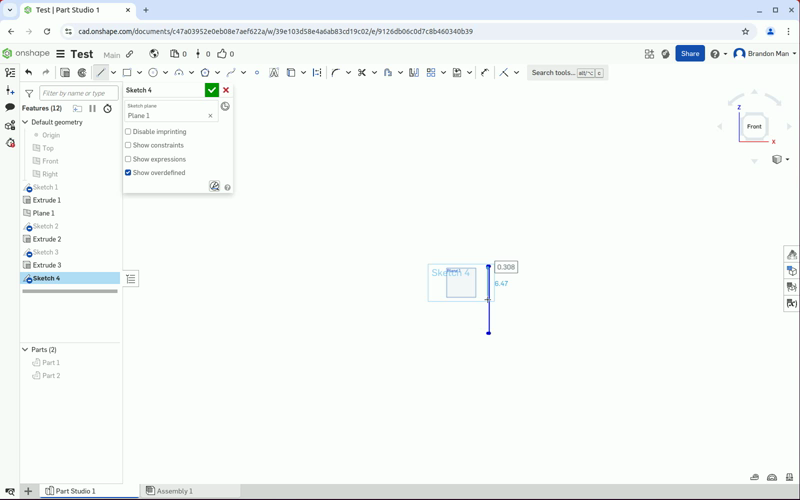
mouse_move(517, 299)
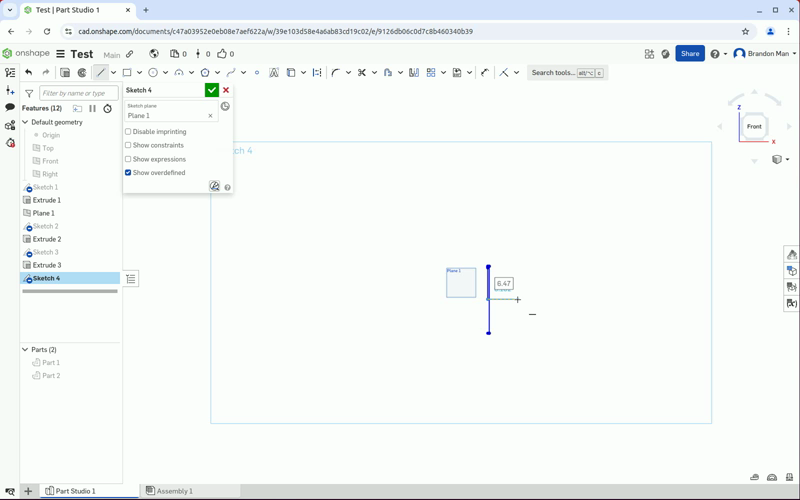
key_down(shift)
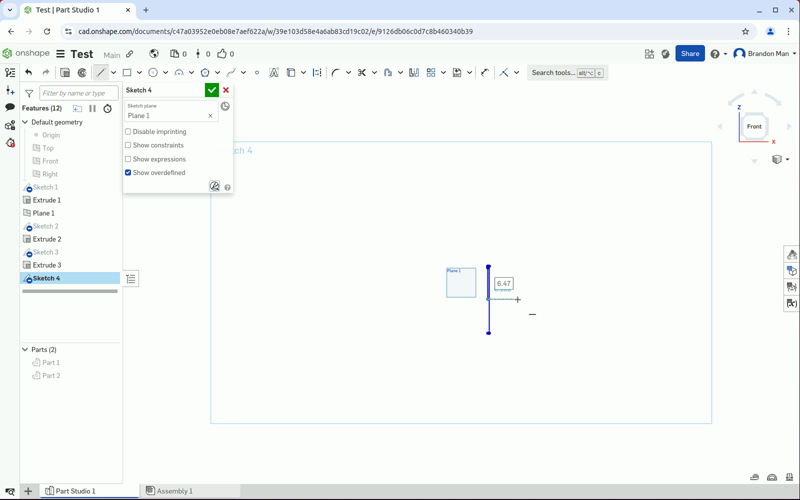
mouse_move(487, 333)
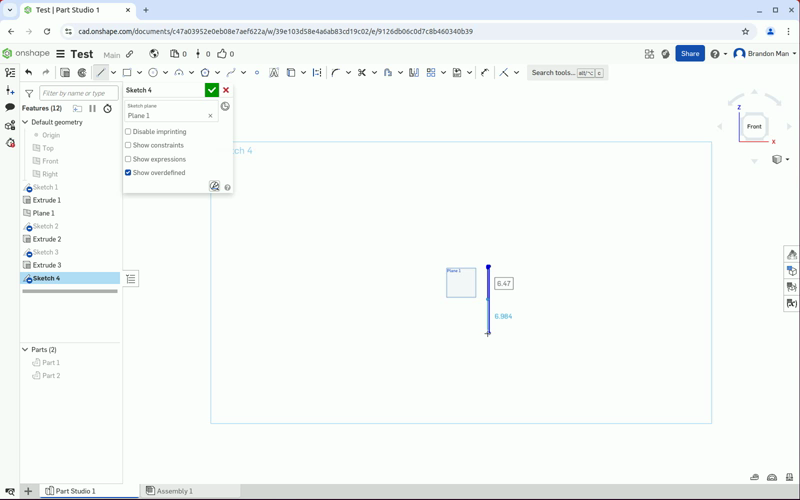
scroll(6)
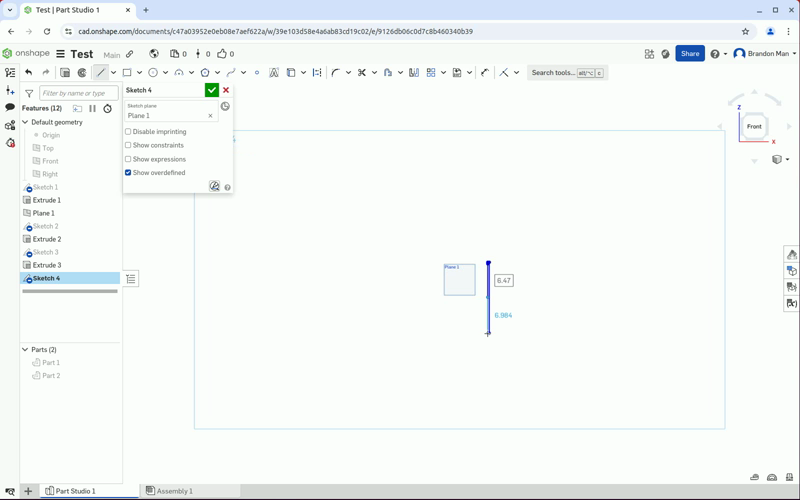
scroll(6)
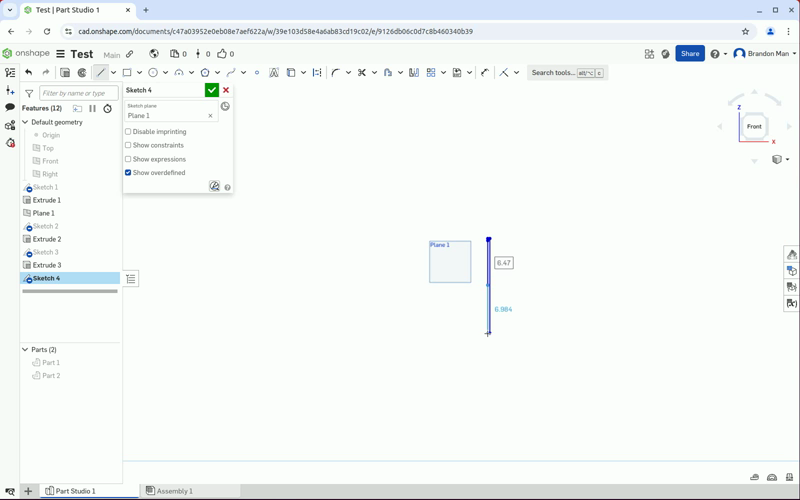
scroll(6)
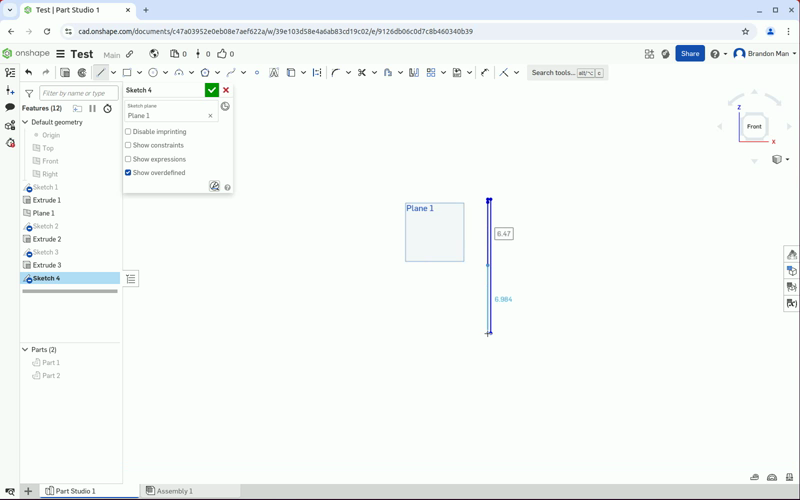
scroll(6)
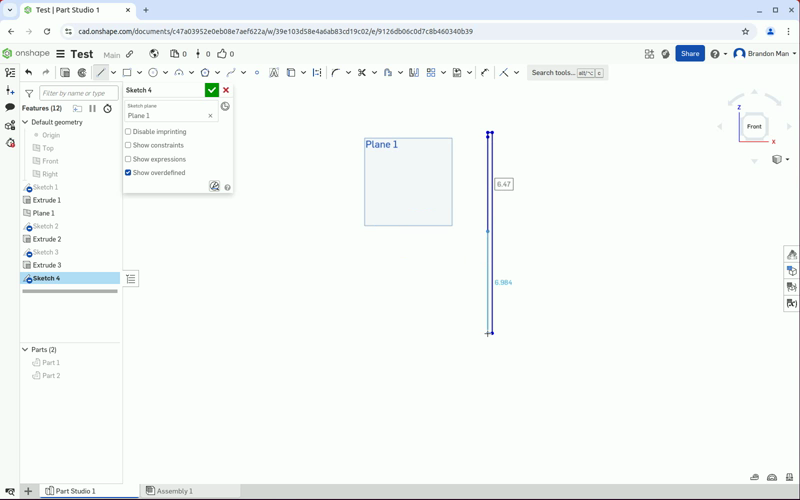
scroll(6)
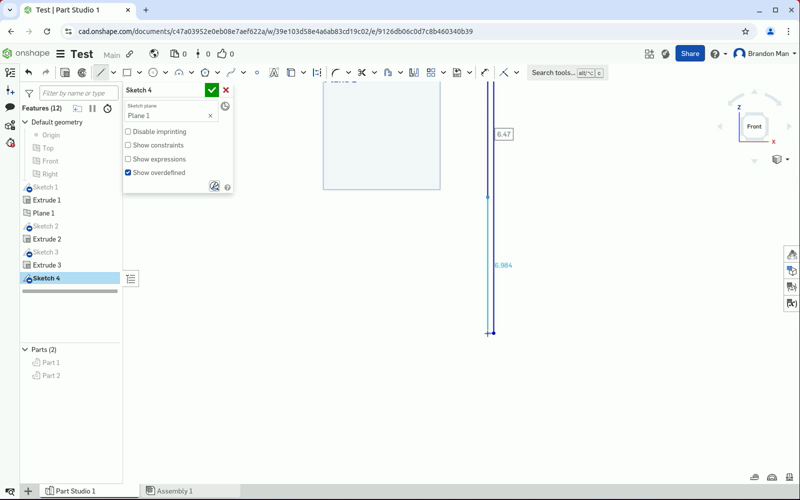
scroll(6)
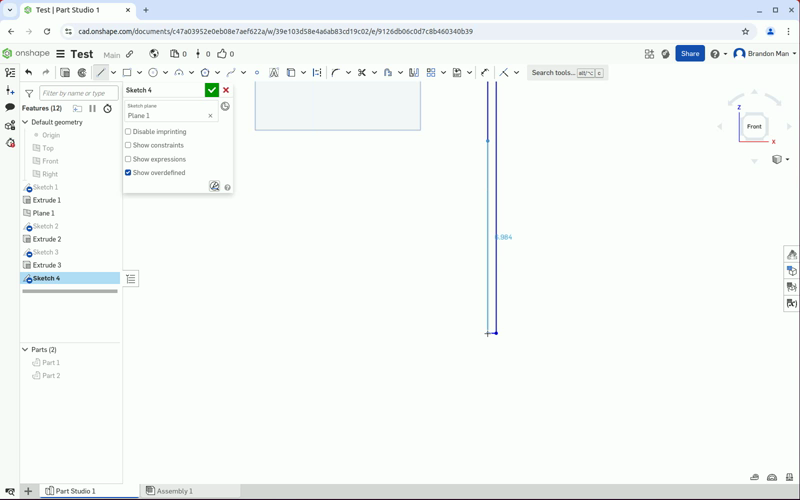
scroll(6)
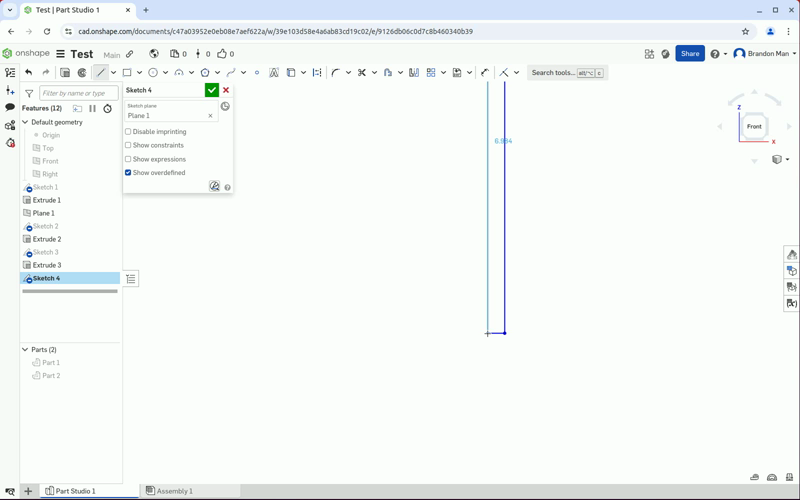
key_up(shift)
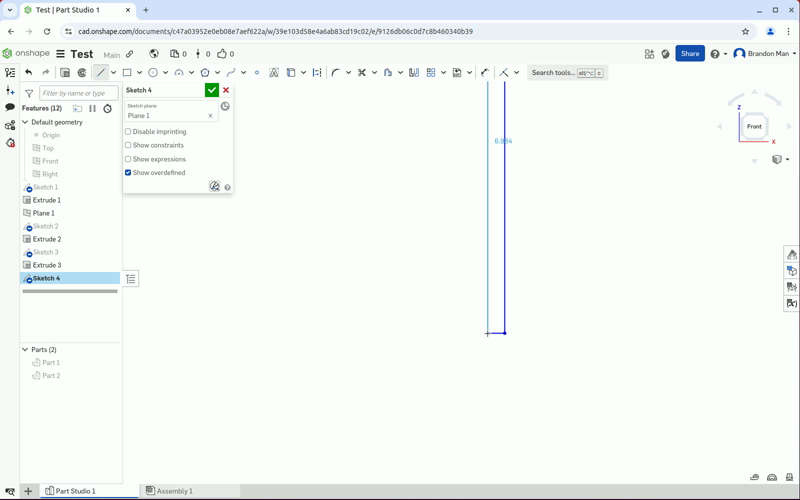
click(487, 333)
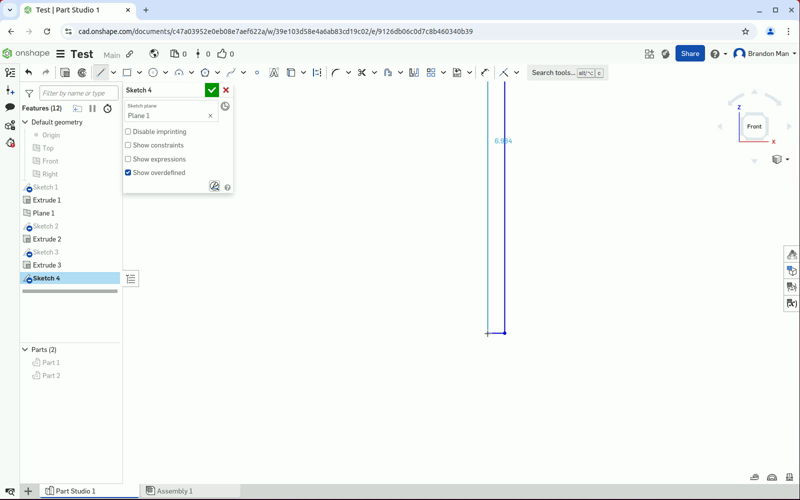
scroll(-6)
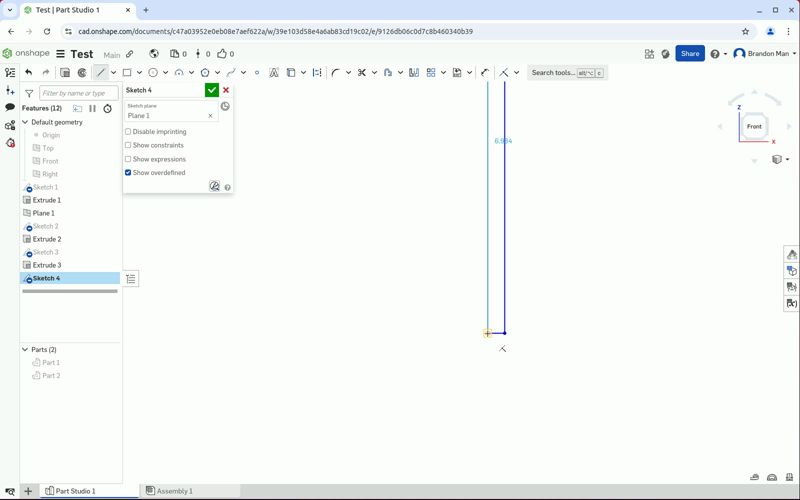
scroll(-6)
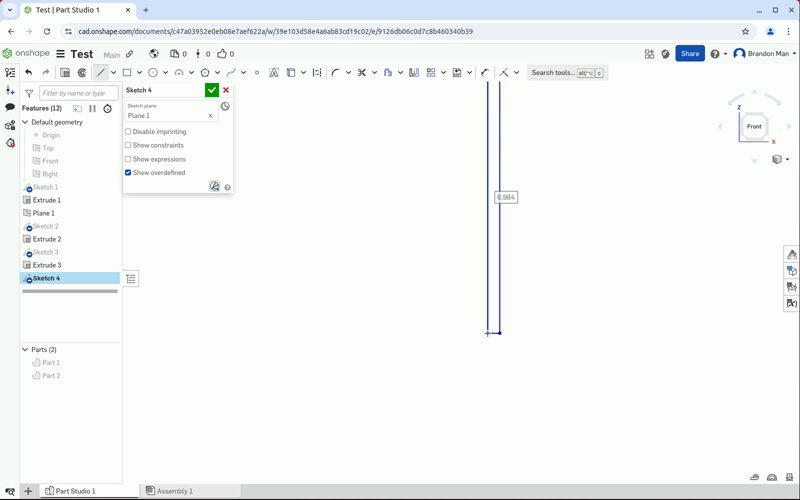
scroll(-6)
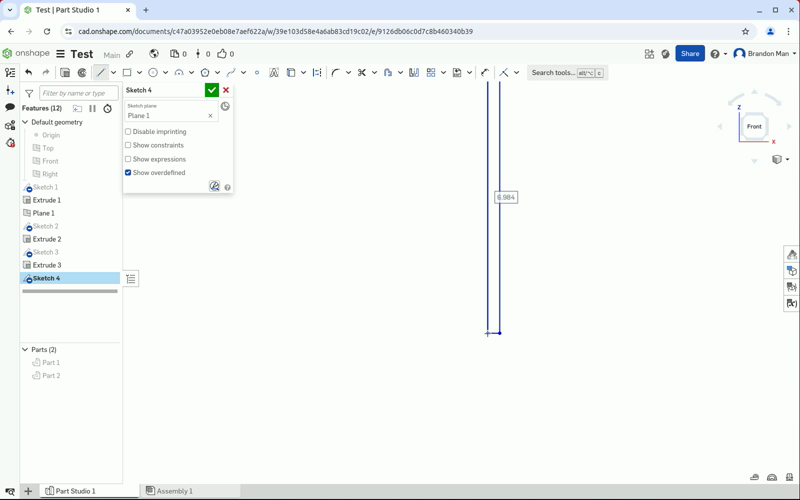
scroll(-6)
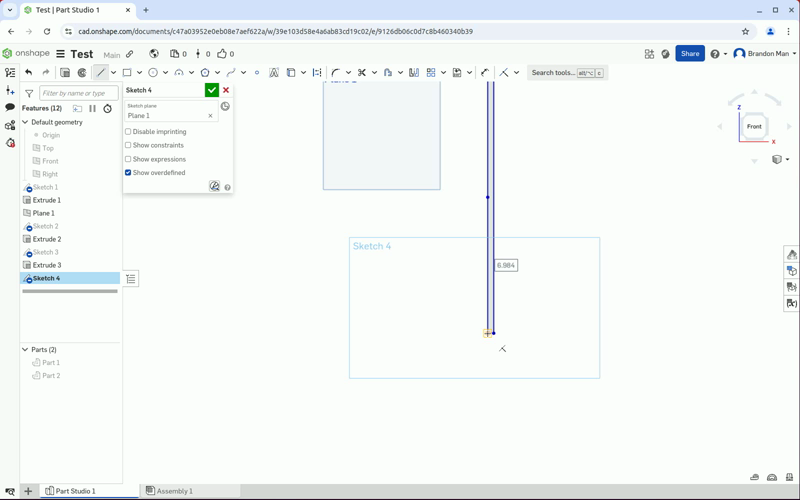
scroll(-6)
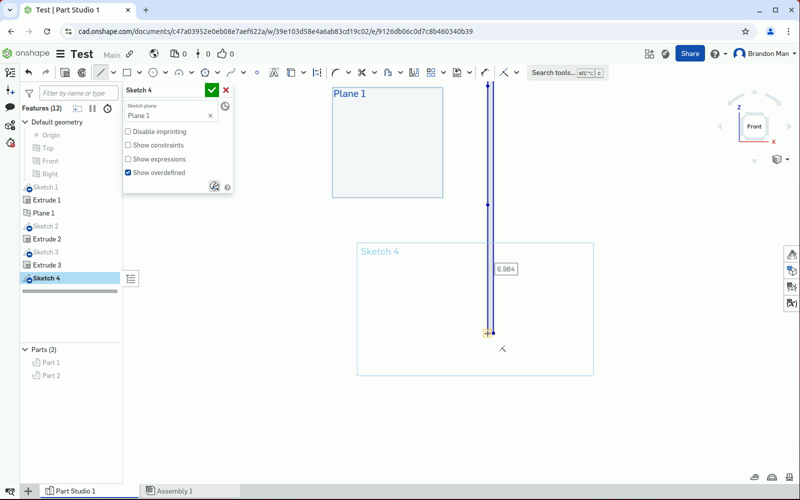
scroll(-6)
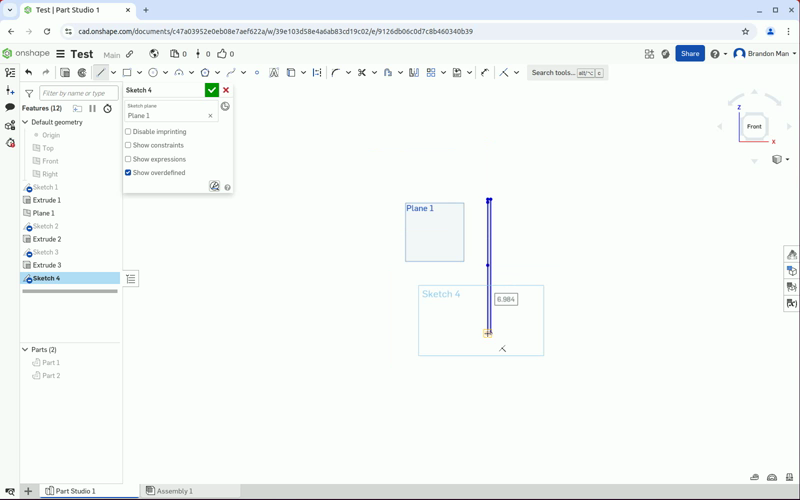
scroll(-6)
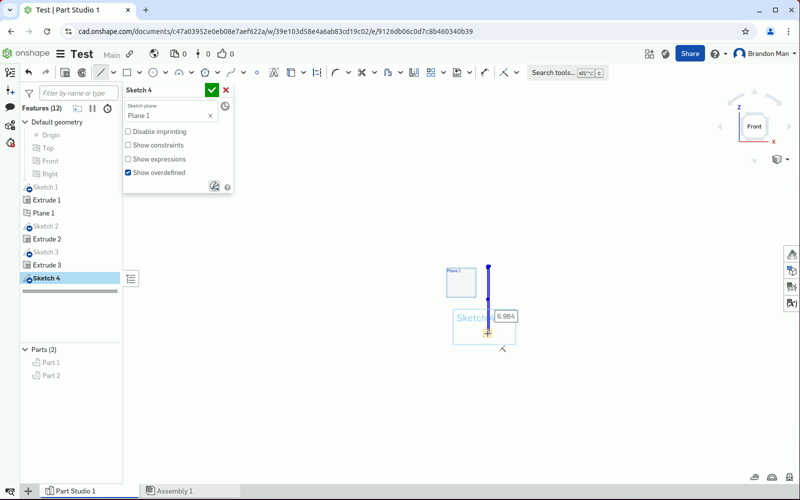
key(esc)
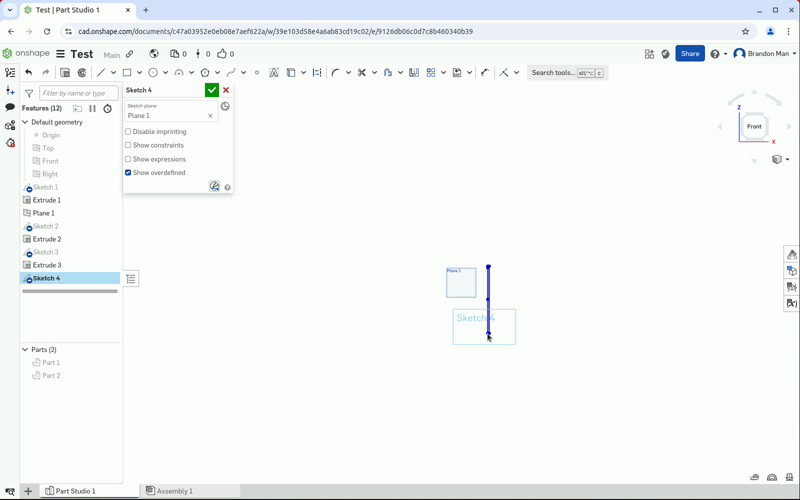
mouse_move(488, 291)
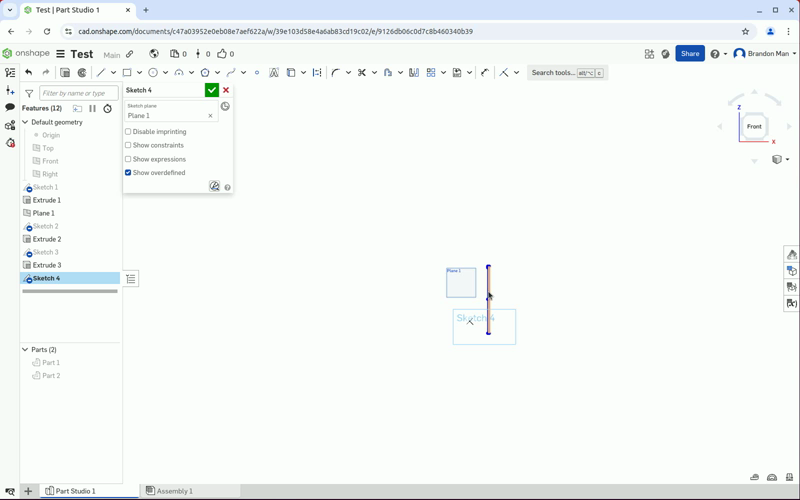
scroll(6)
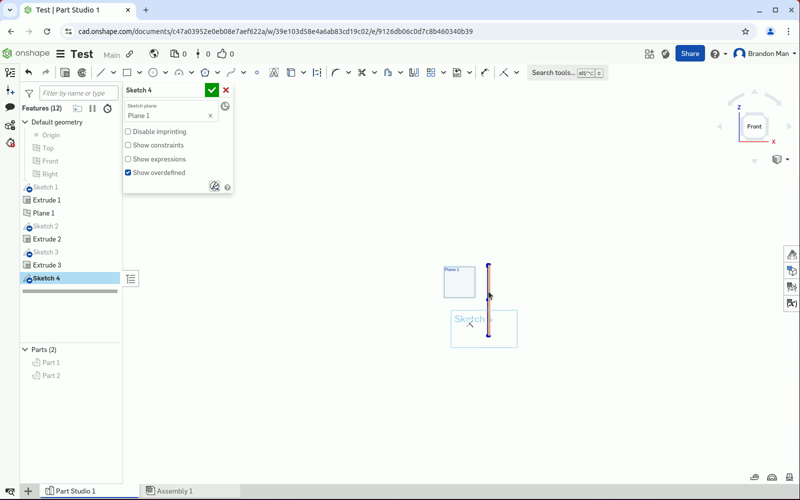
scroll(6)
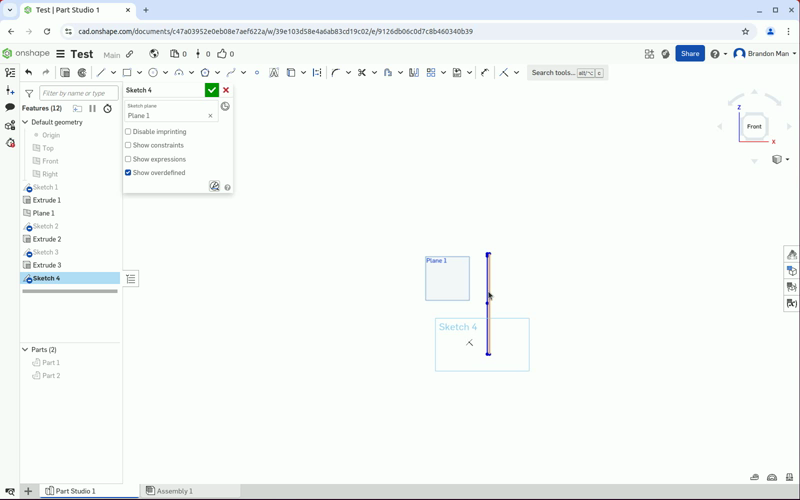
scroll(6)
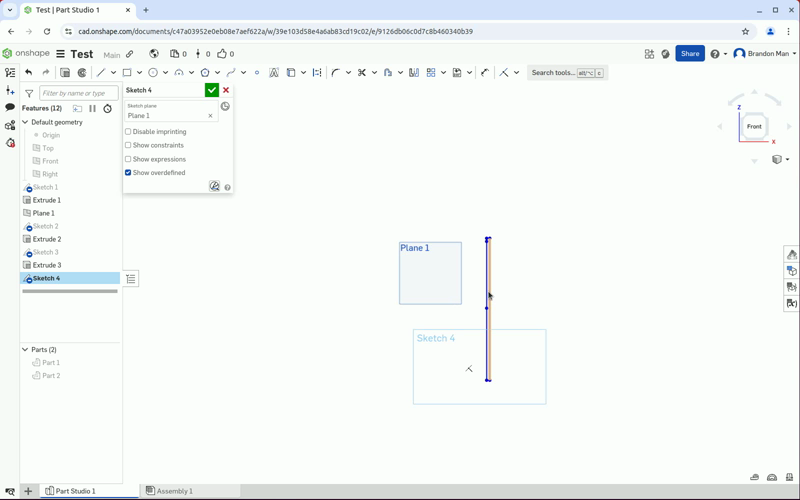
scroll(6)
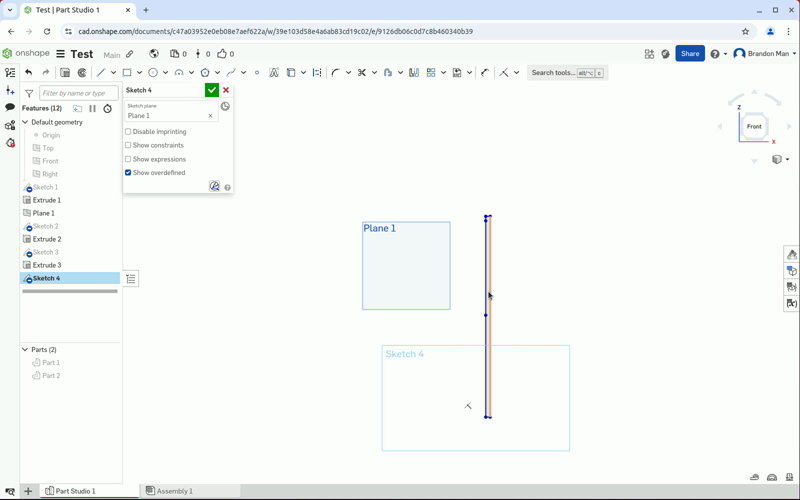
scroll(6)
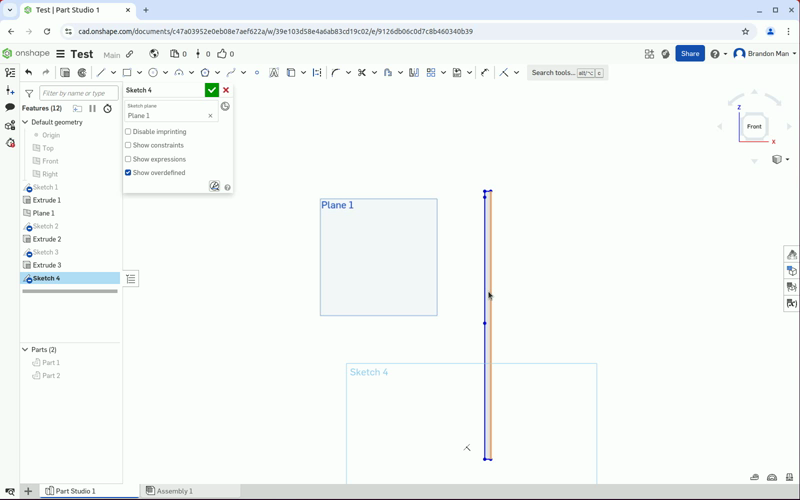
scroll(6)
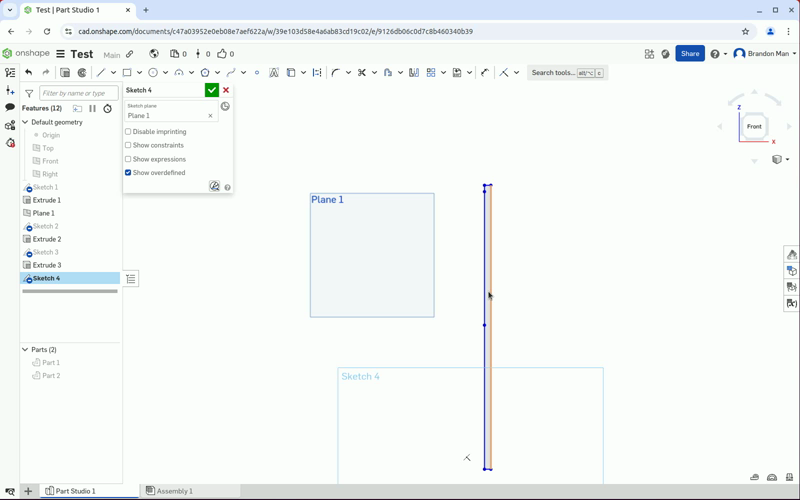
scroll(6)
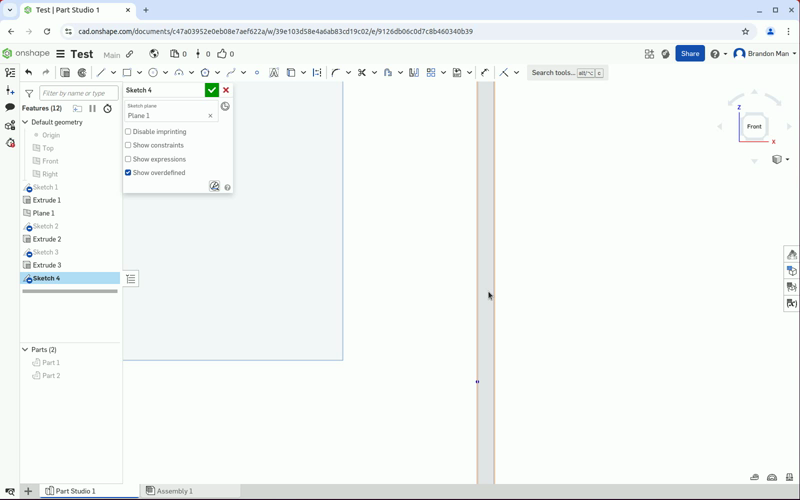
click(488, 291)
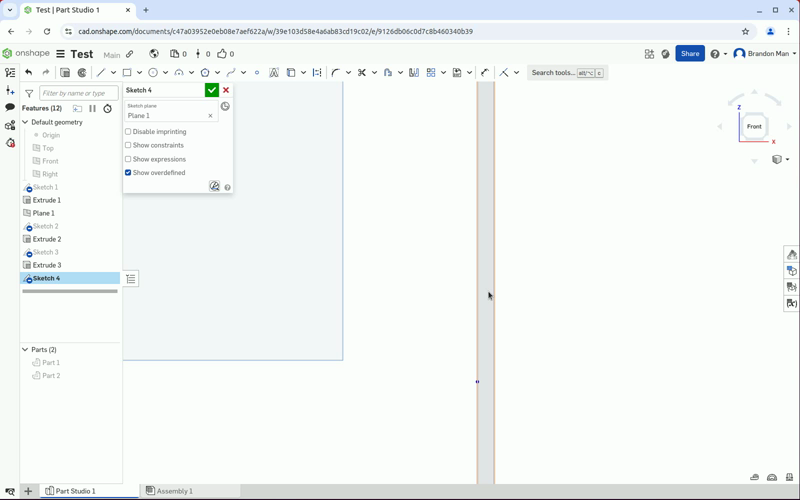
scroll(-6)
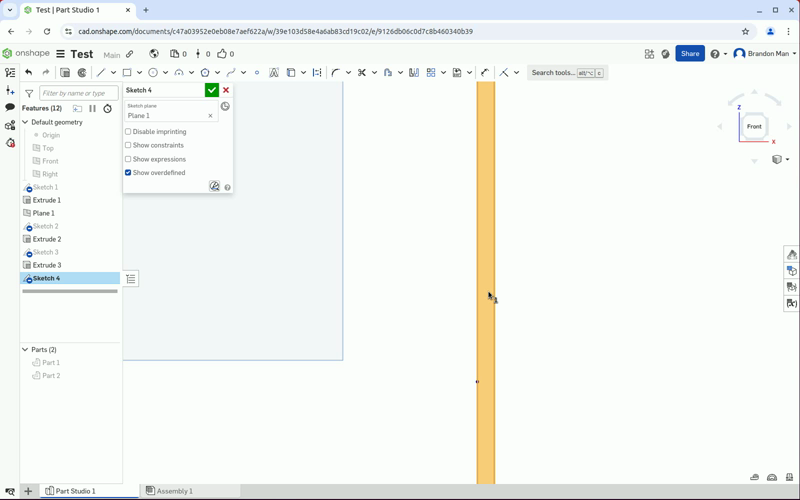
scroll(-6)
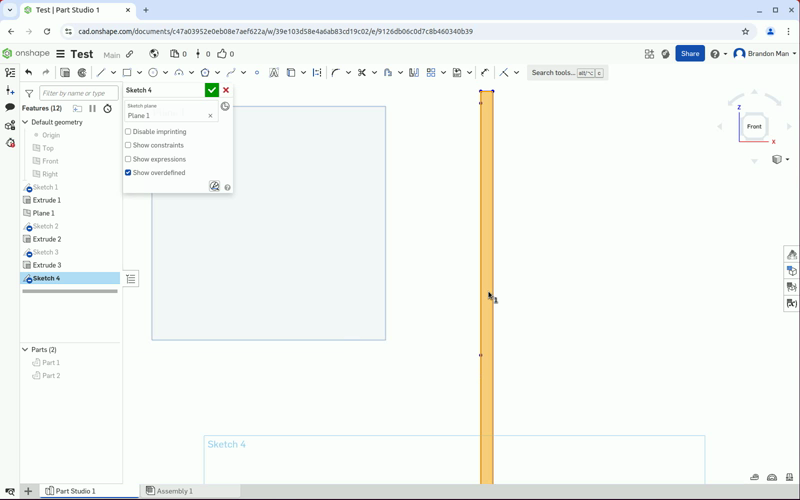
scroll(-6)
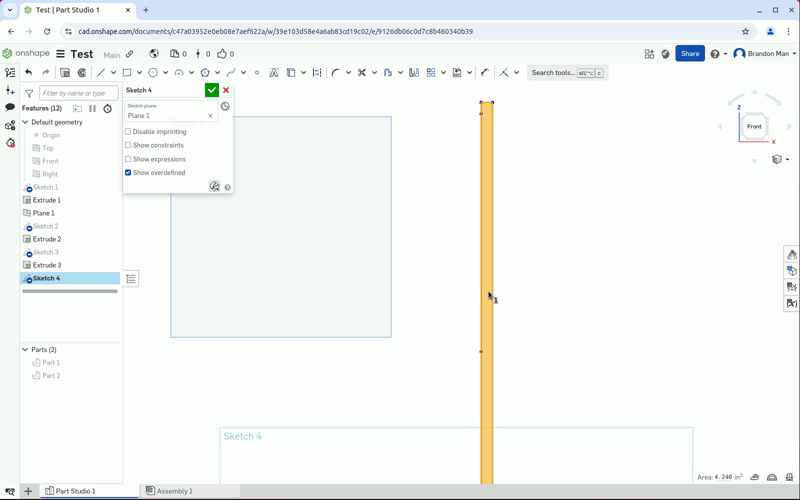
scroll(-6)
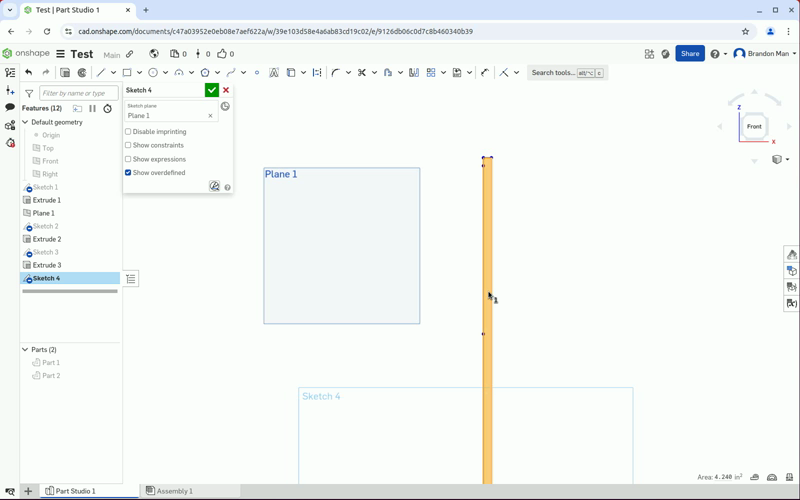
scroll(-6)
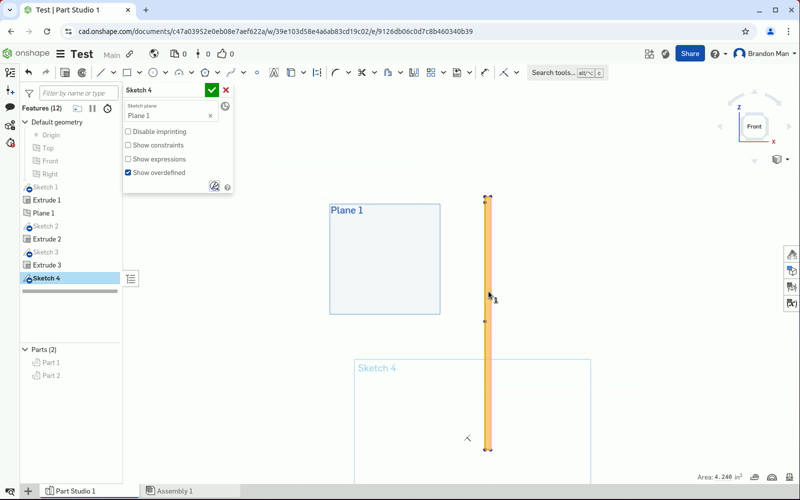
scroll(-6)
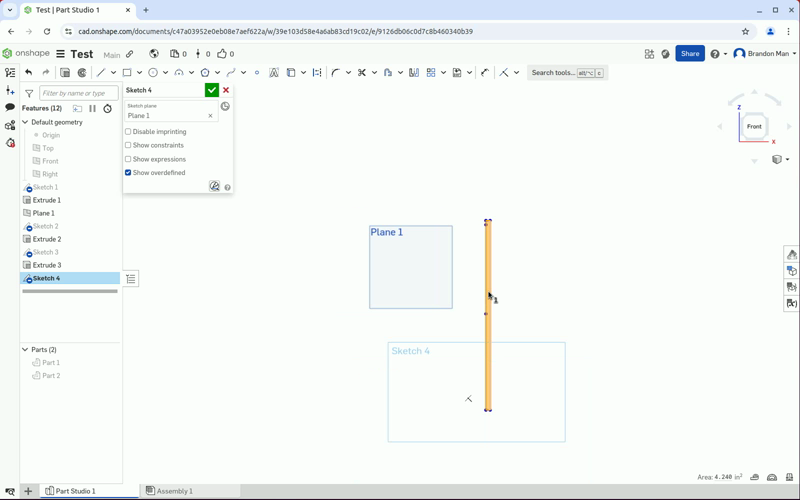
scroll(-6)
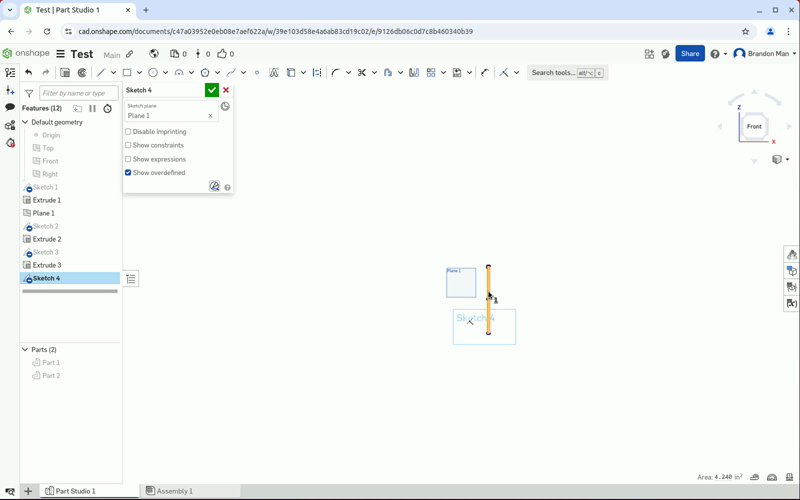
mouse_move(73, 352)
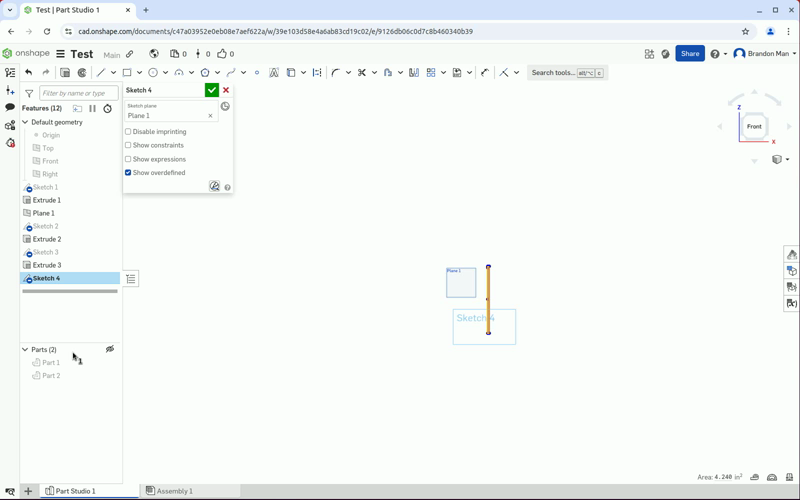
key(shift+y)
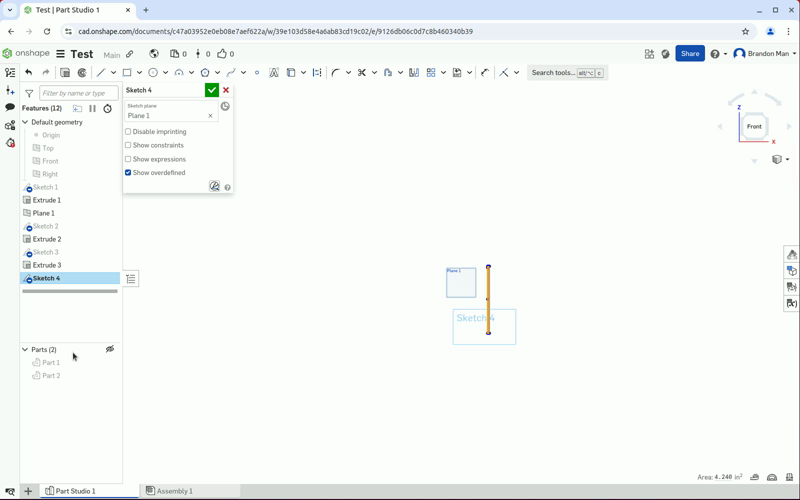
key(shift+e)
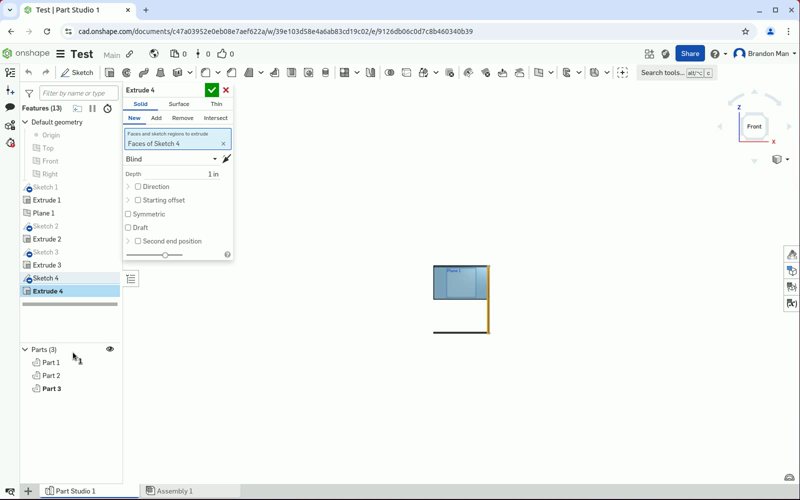
mouse_move(143, 106)
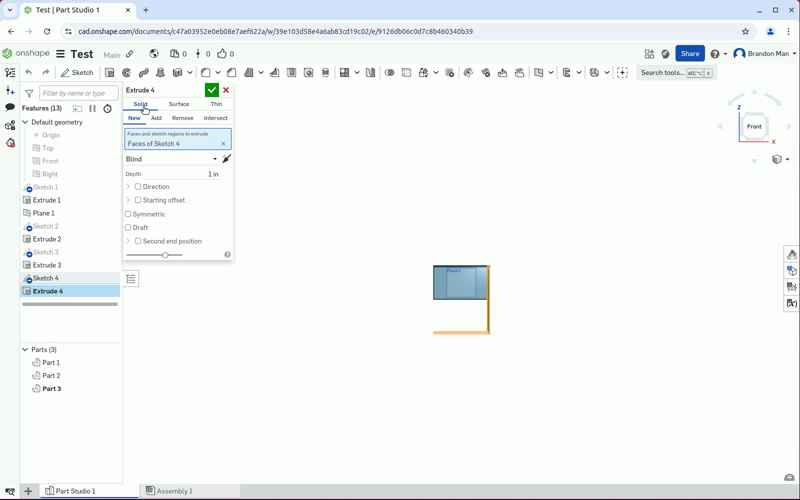
click(143, 106)
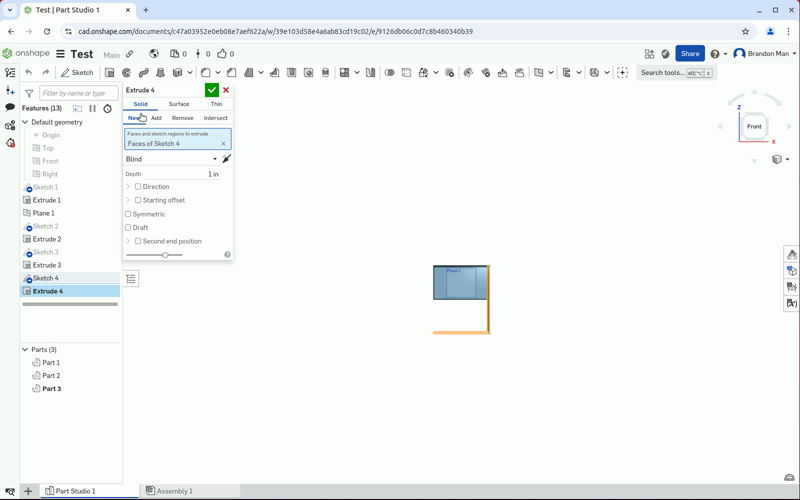
mouse_move(137, 120)
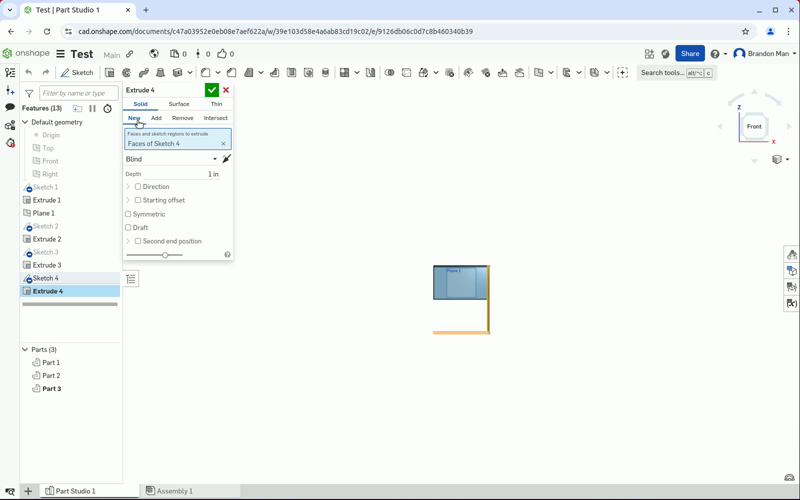
click(137, 120)
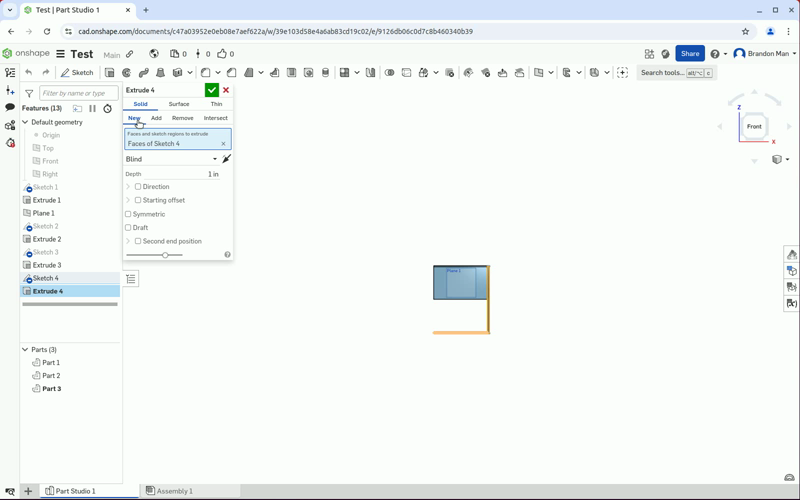
key(tab, 4)
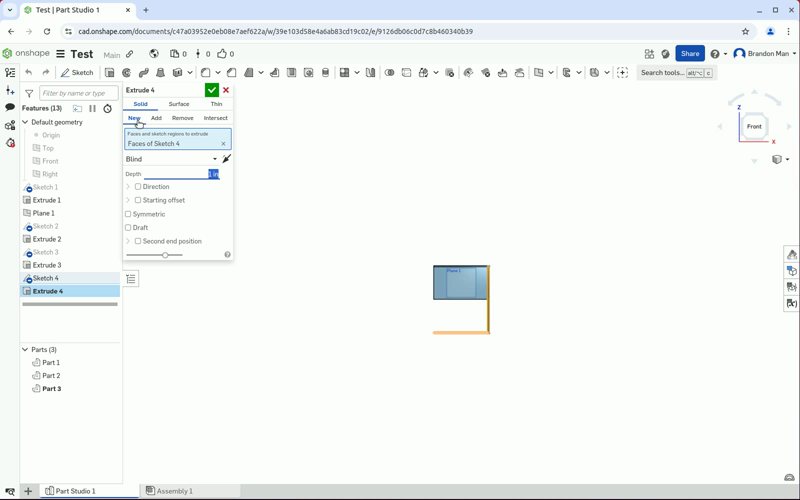
text(0.722)
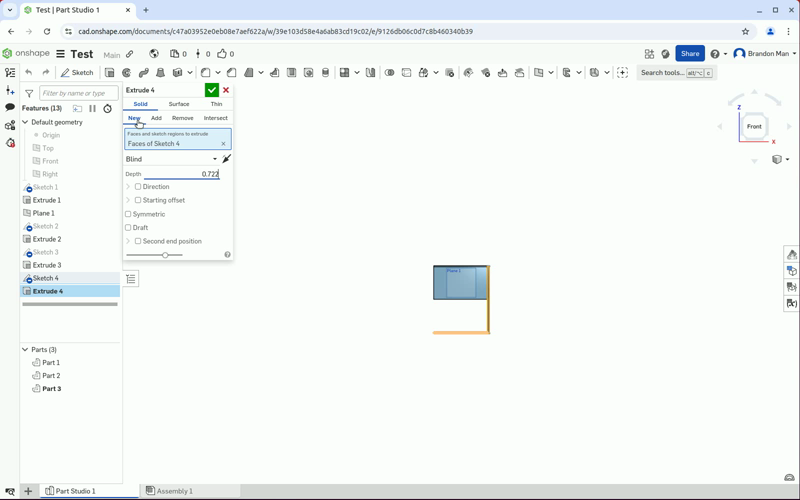
key(tab, 3)
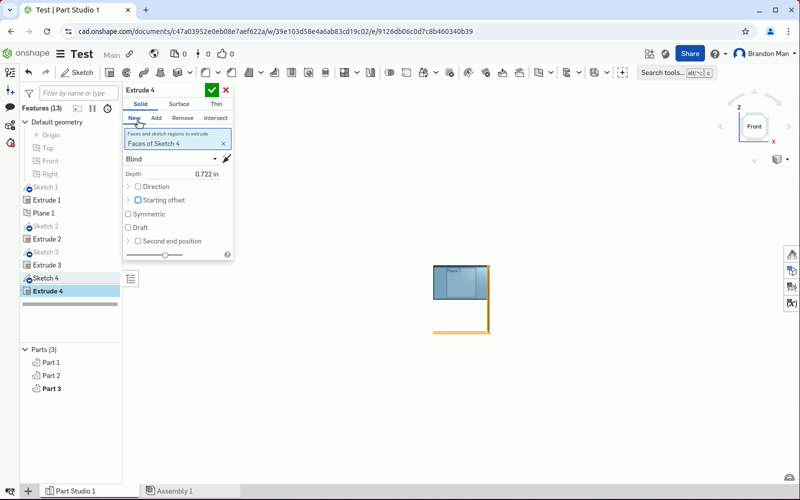
key(tab, 2)
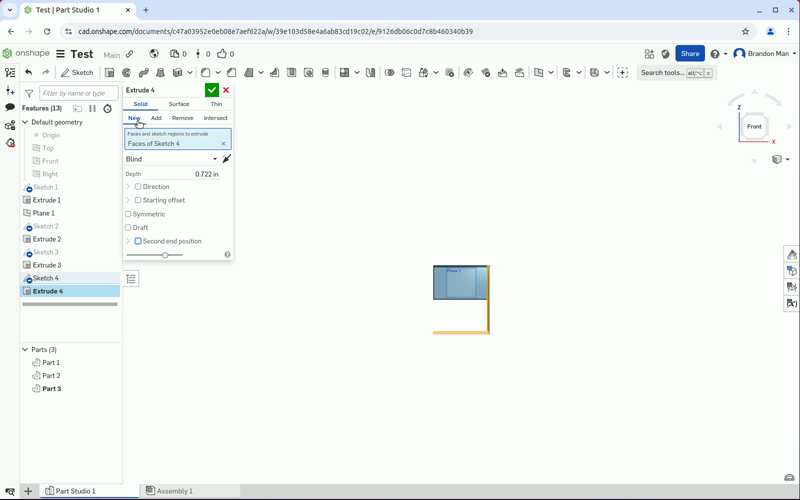
key(space)
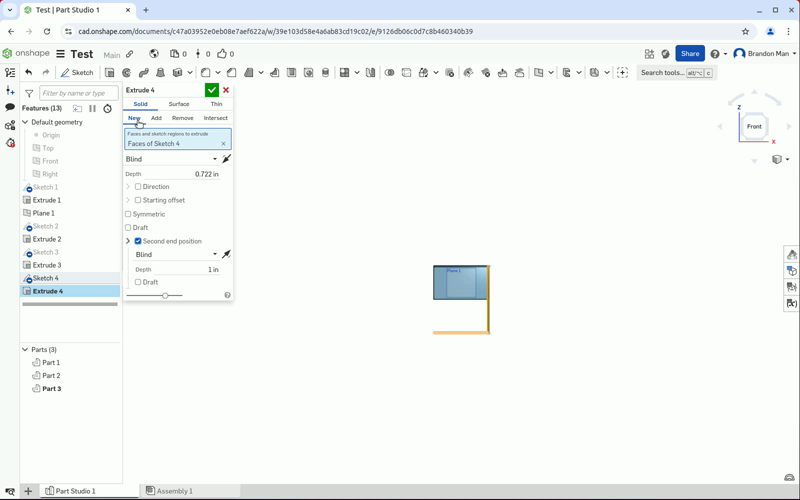
key(tab, 3)
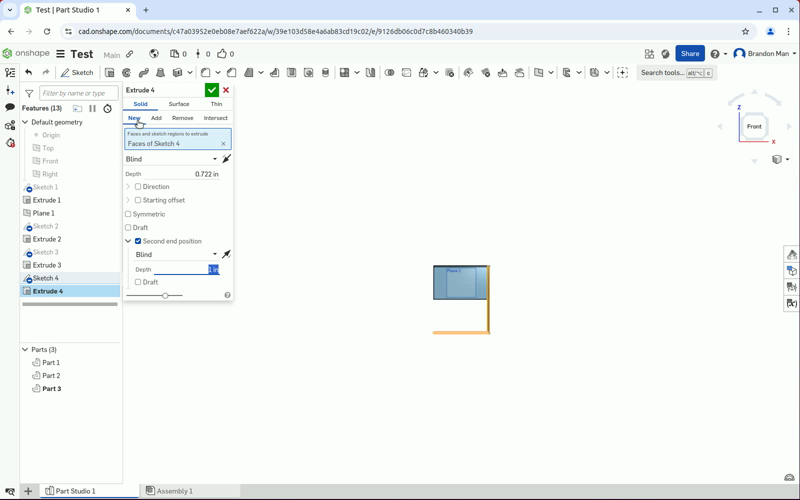
text(0.722)
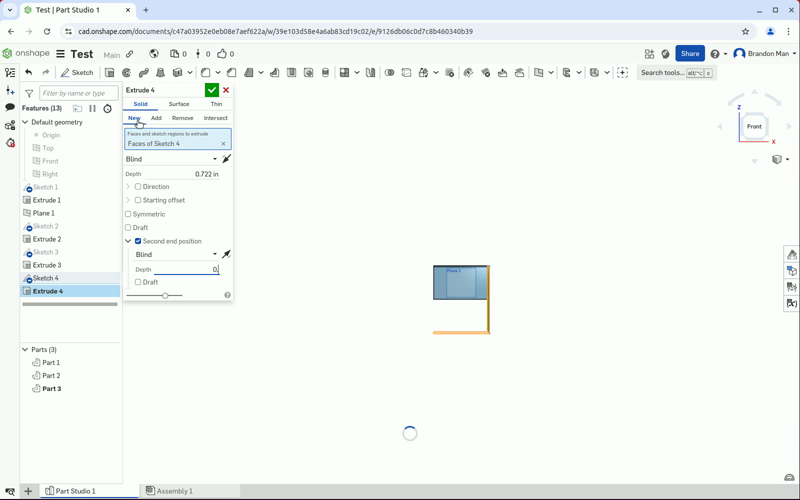
key(enter)
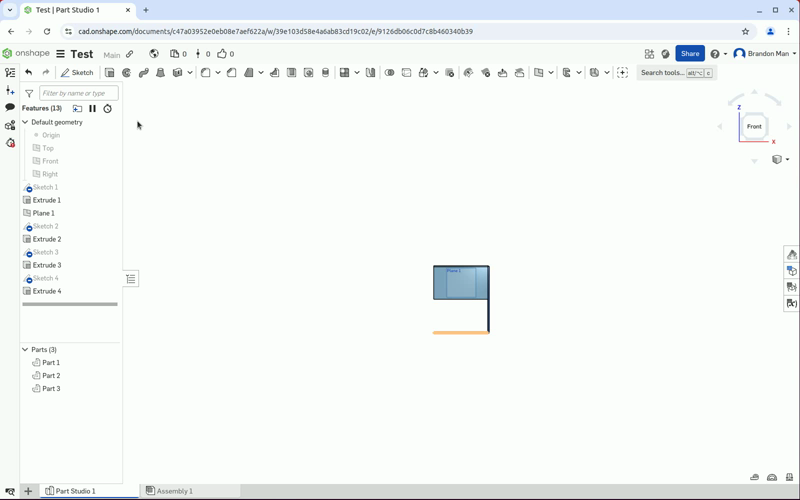
key(shift+h)
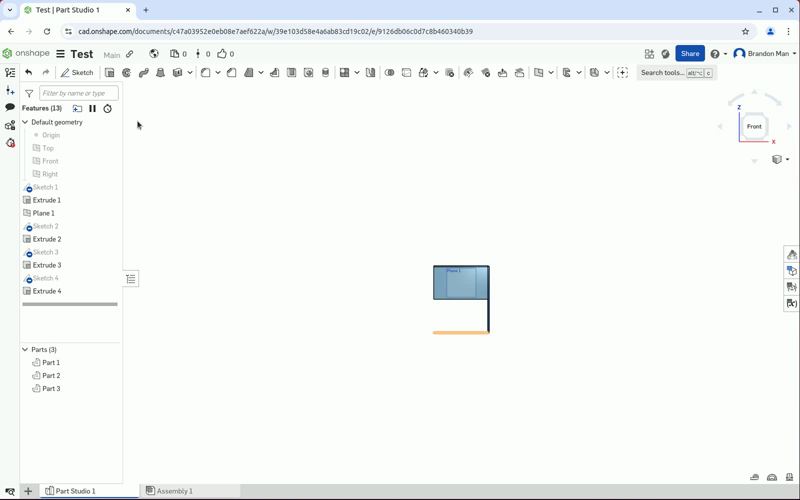
key(shift+h)
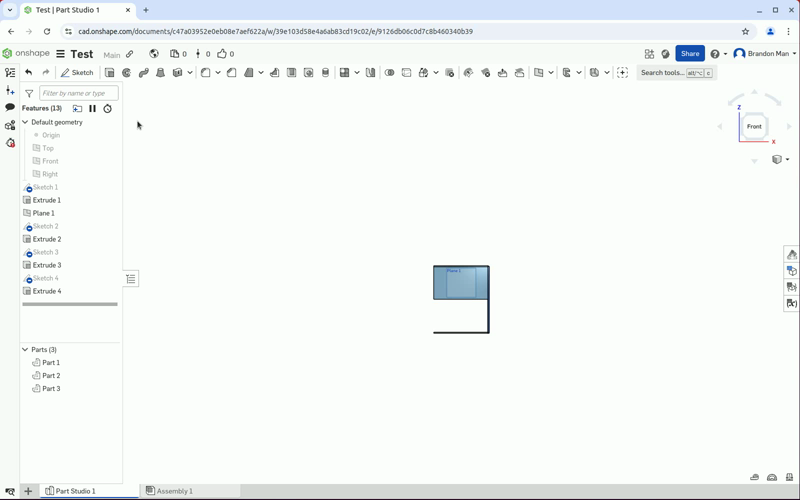
mouse_move(73, 189)
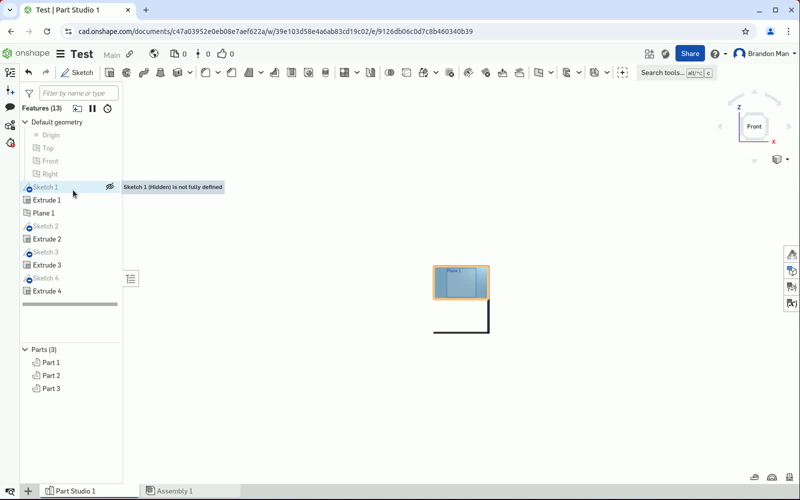
click(73, 189)
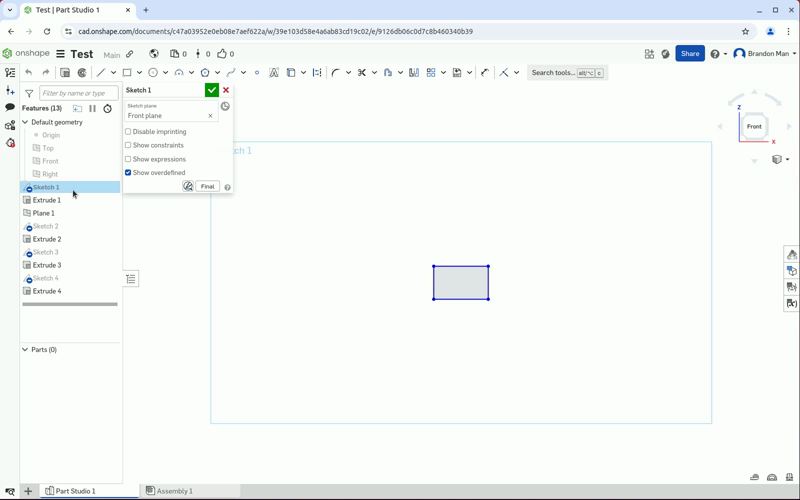
mouse_move(229, 92)
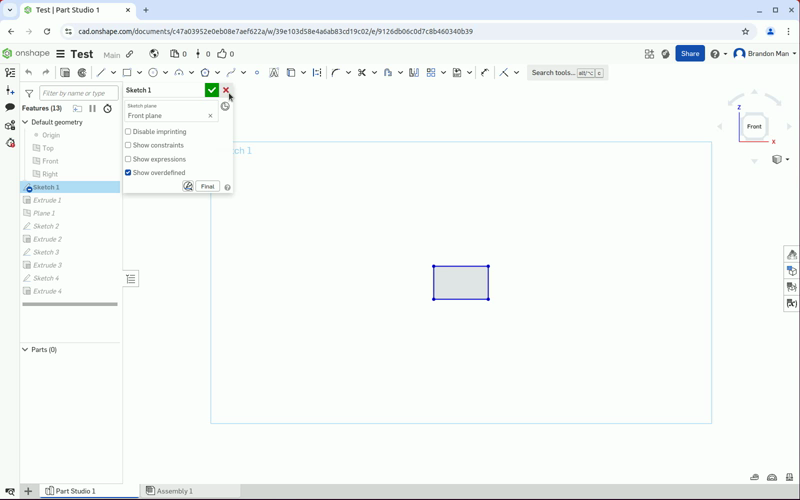
click(229, 92)
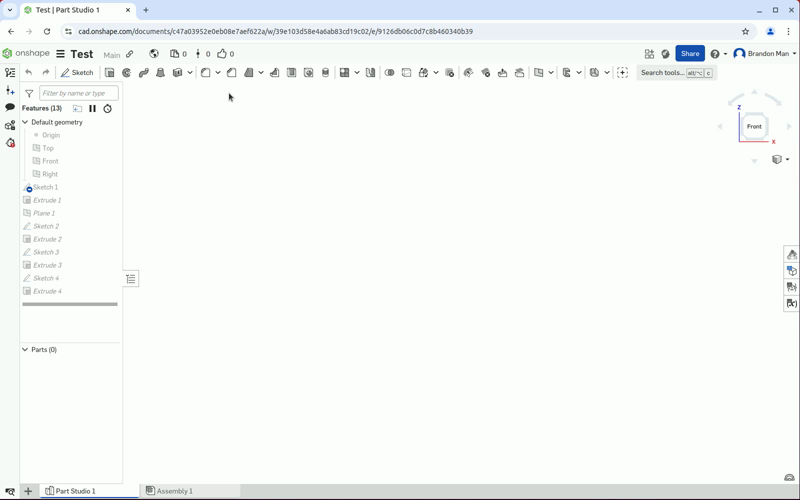
key(shift+s)
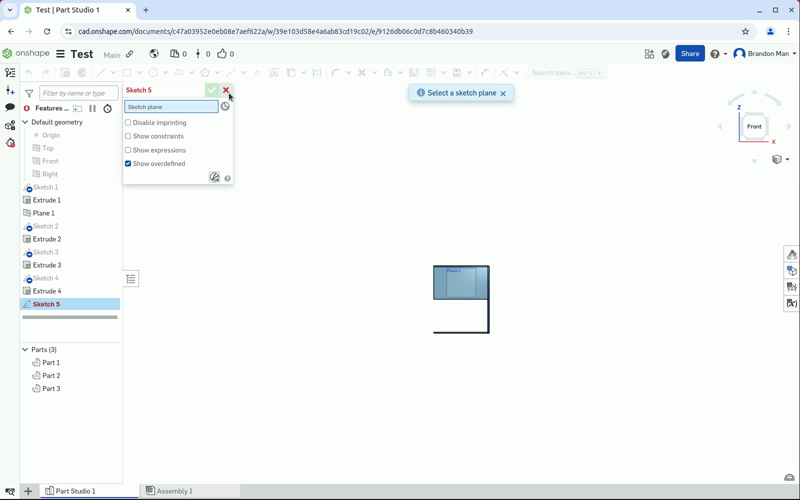
mouse_move(73, 215)
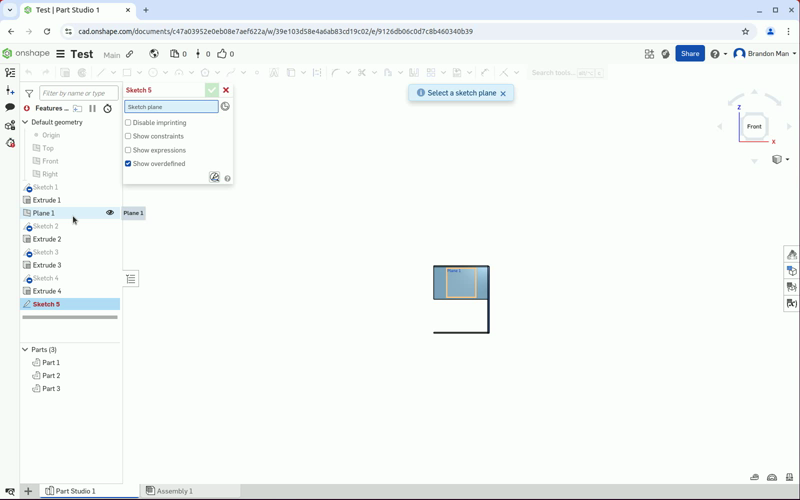
click(73, 215)
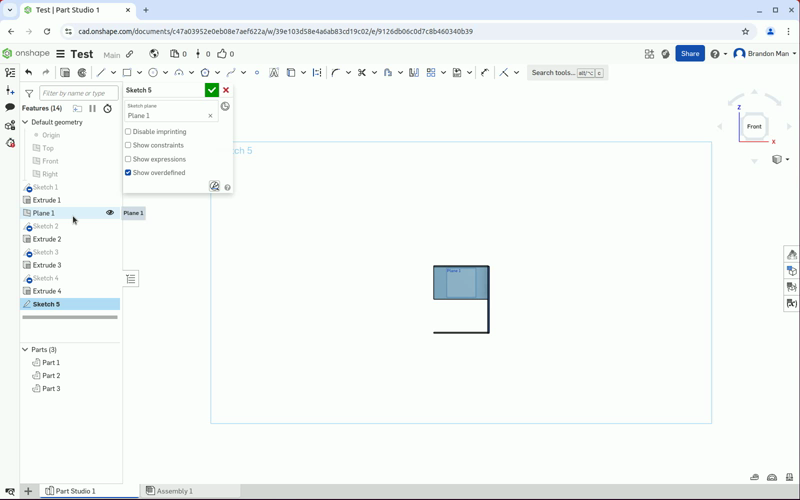
mouse_move(73, 352)
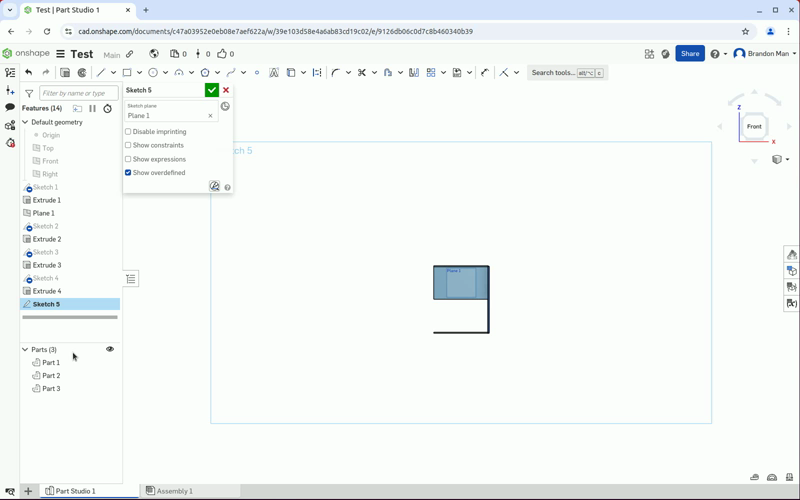
key(y)
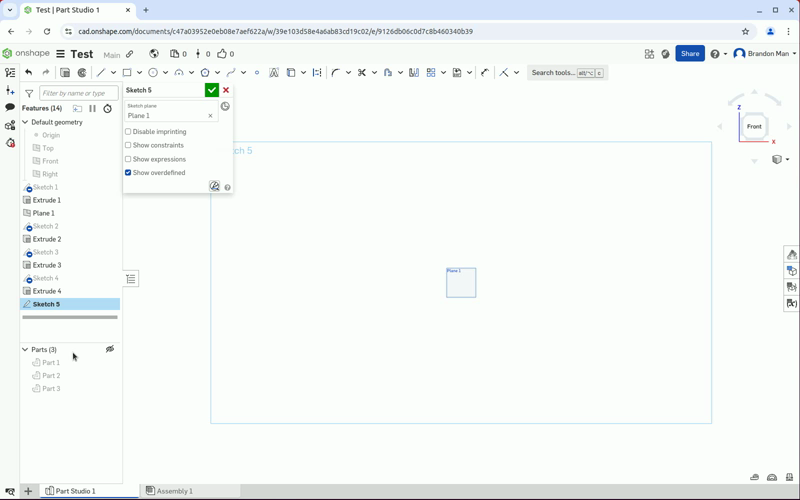
key(l)
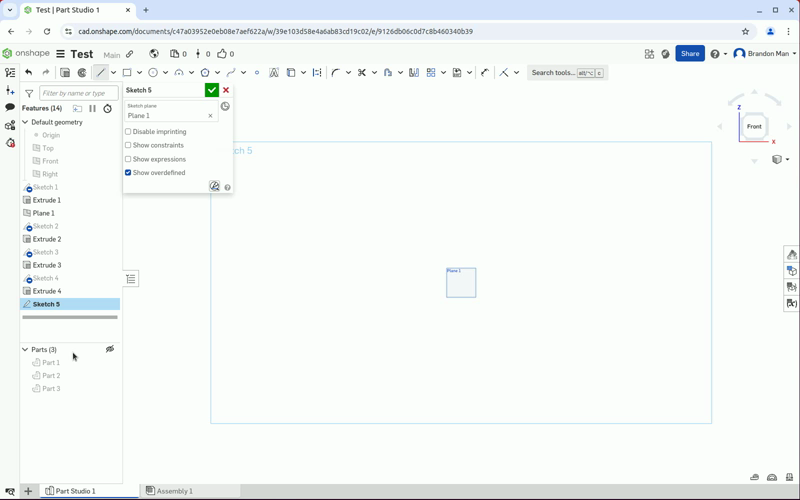
key_down(shift)
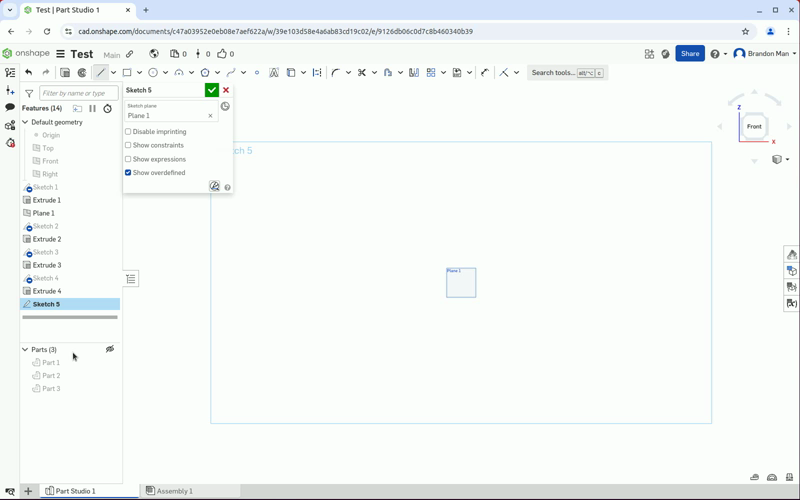
mouse_move(432, 333)
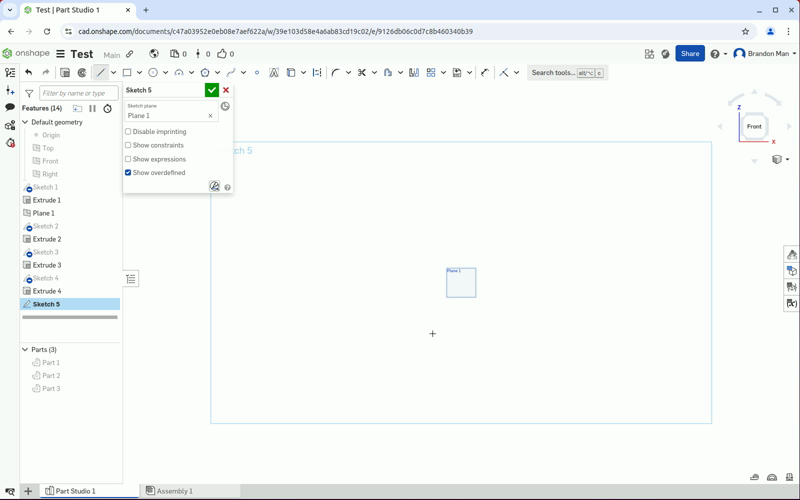
click(432, 333)
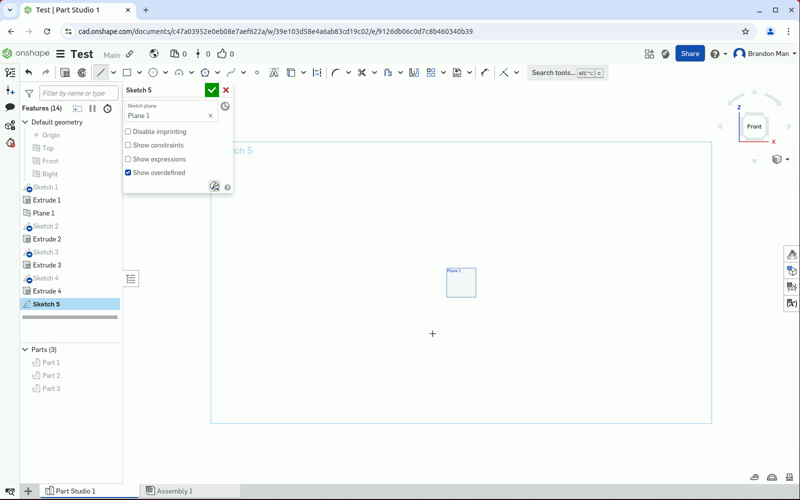
key_up(shift)
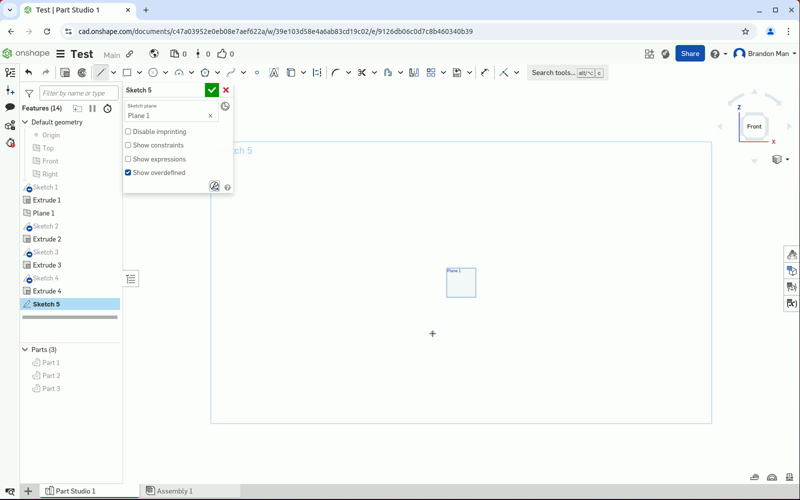
key_down(shift)
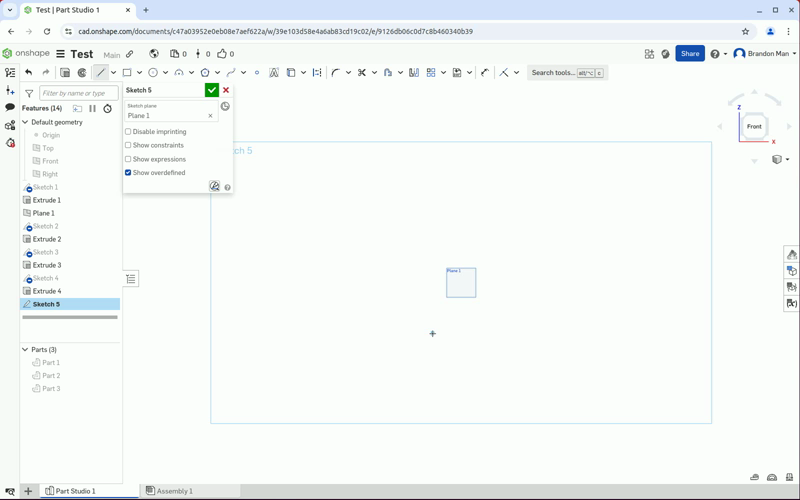
mouse_move(462, 333)
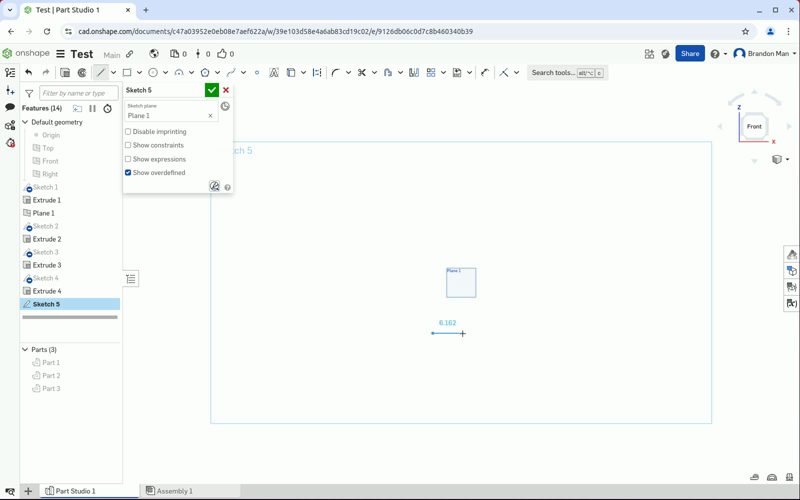
mouse_move(434, 333)
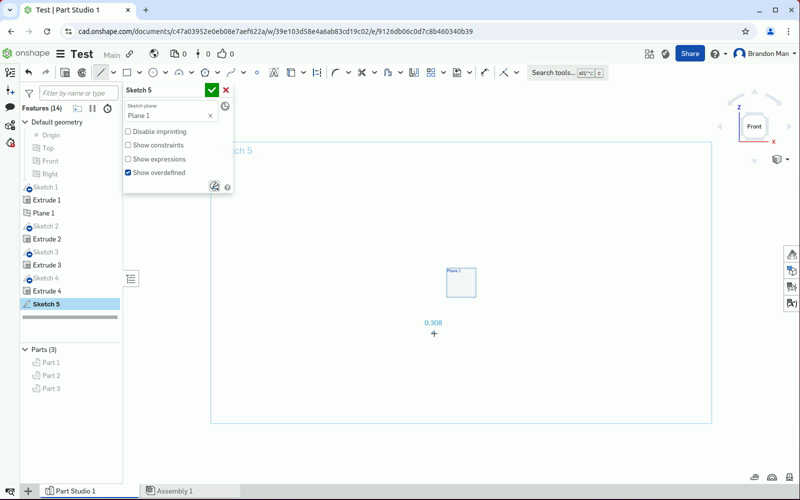
scroll(6)
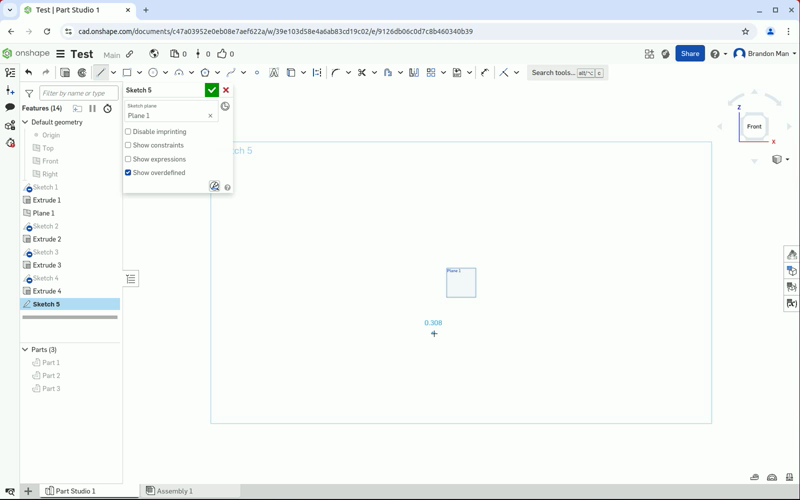
scroll(6)
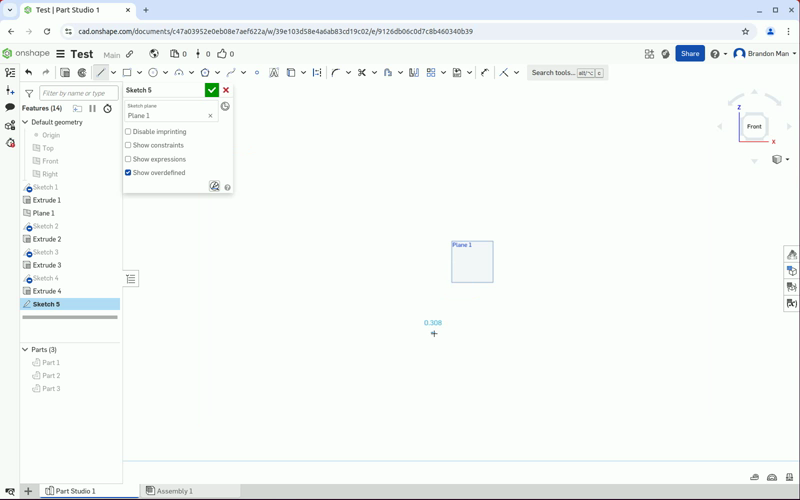
scroll(6)
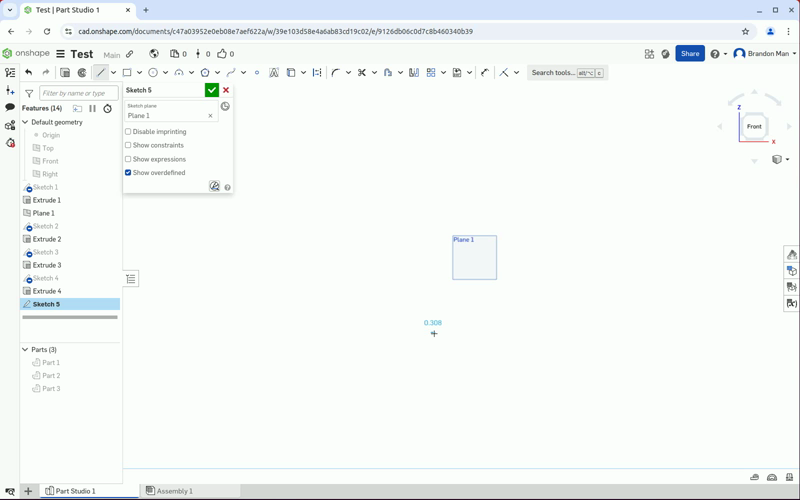
scroll(6)
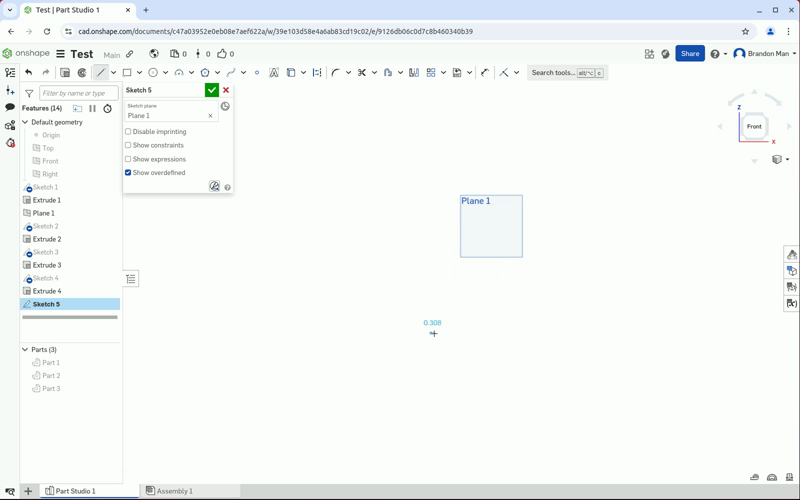
scroll(6)
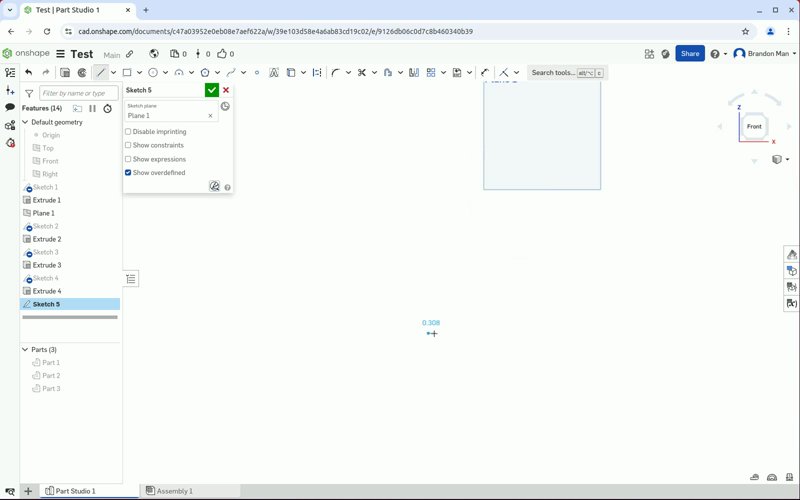
scroll(6)
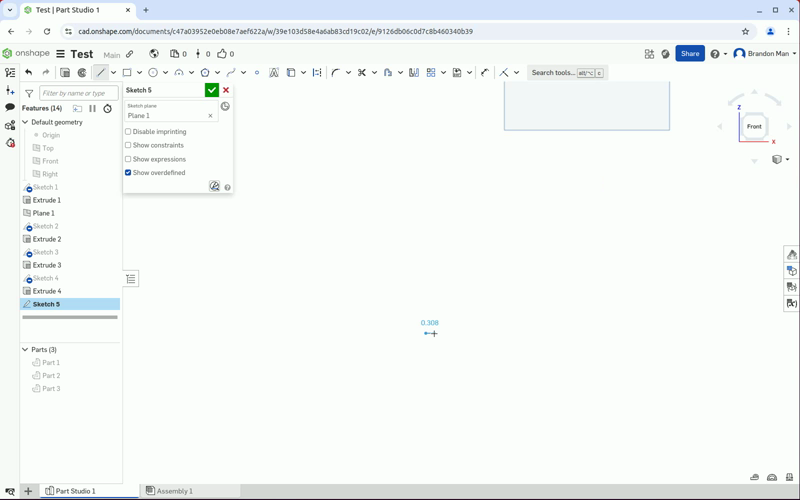
scroll(6)
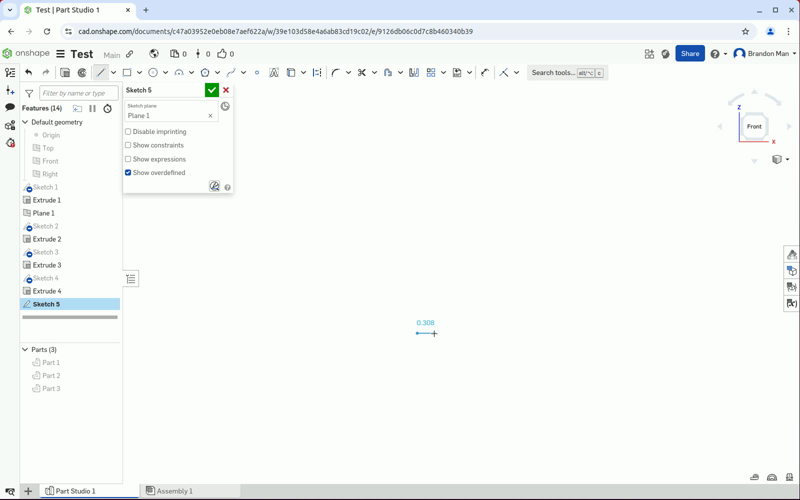
click(434, 333)
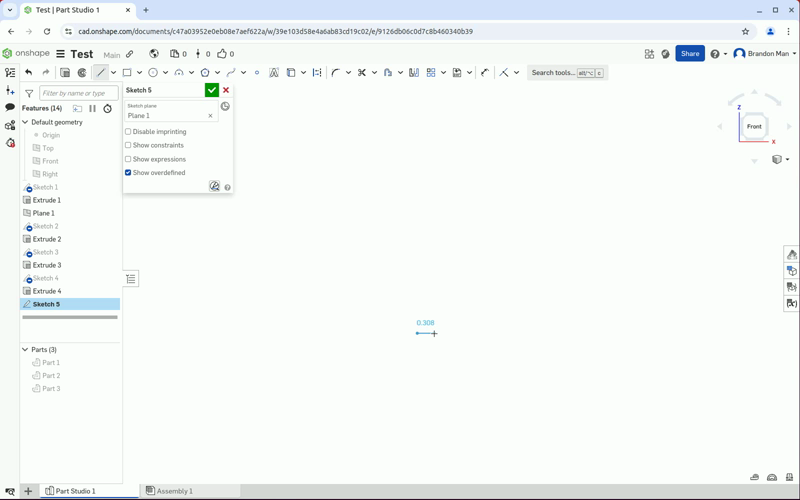
scroll(-6)
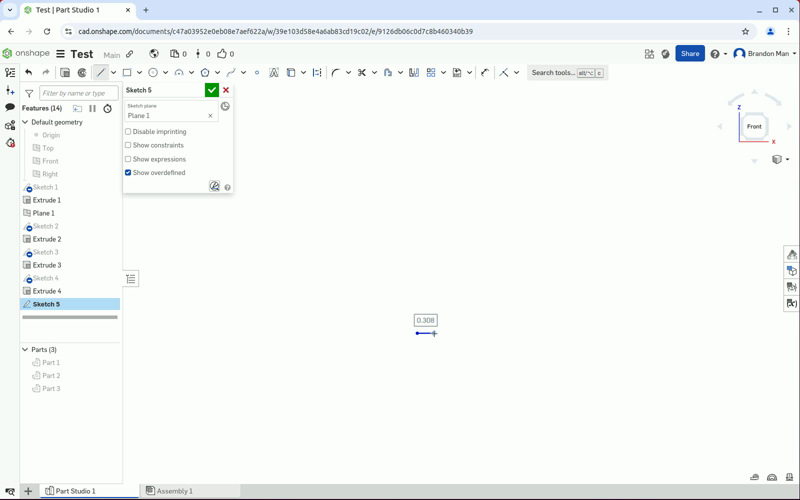
scroll(-6)
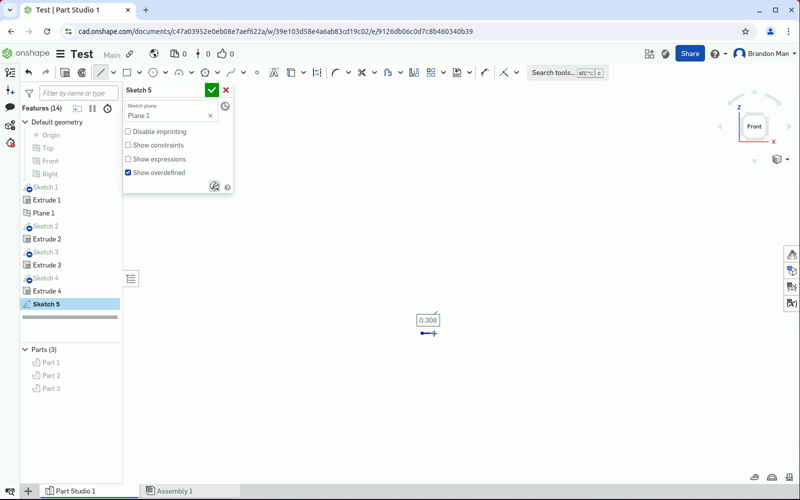
scroll(-6)
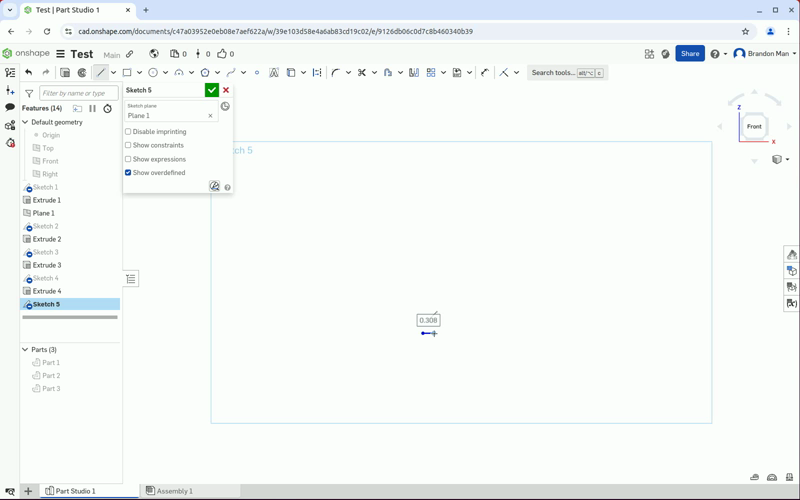
scroll(-6)
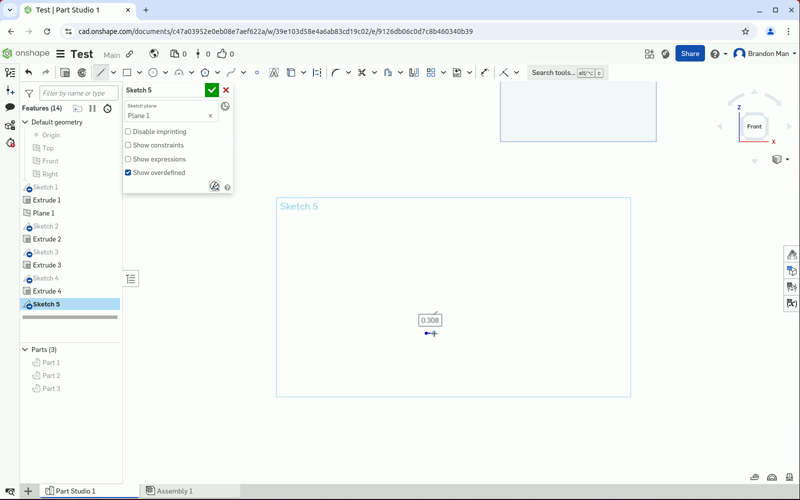
scroll(-6)
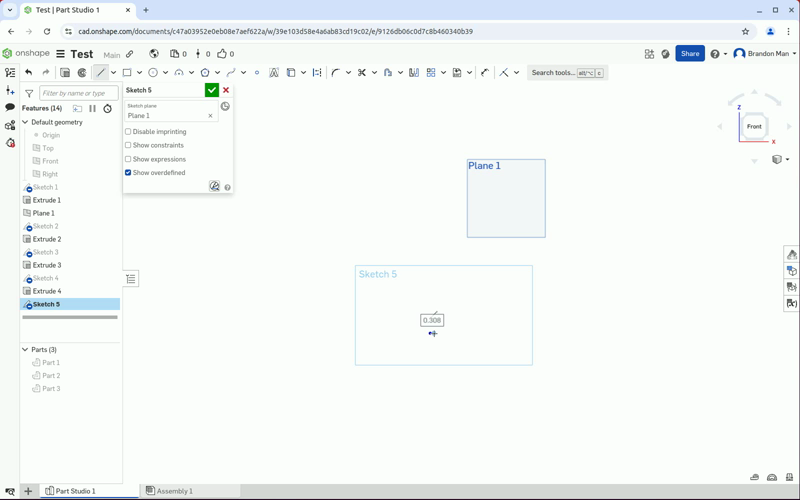
scroll(-6)
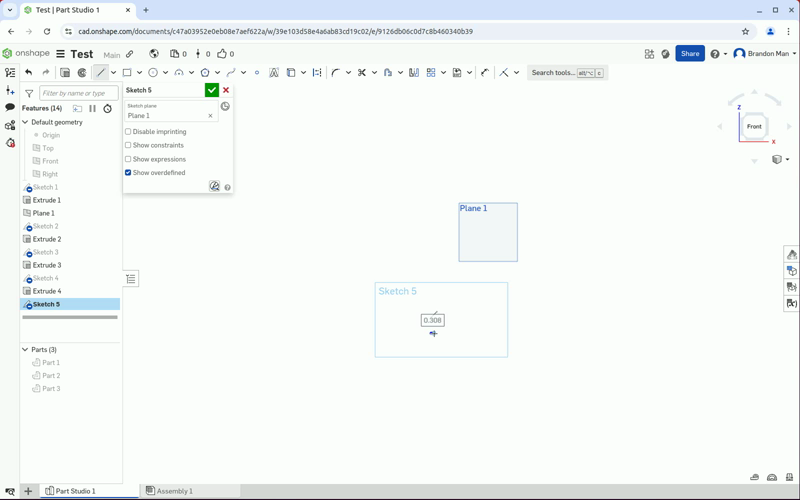
scroll(-6)
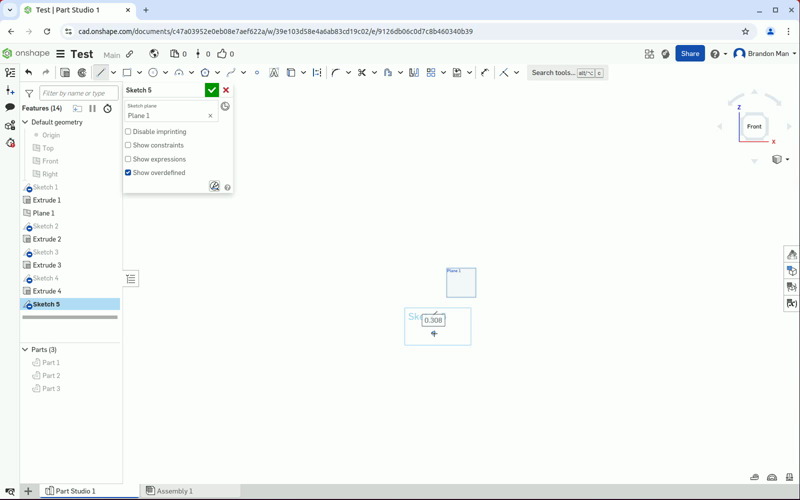
key_up(shift)
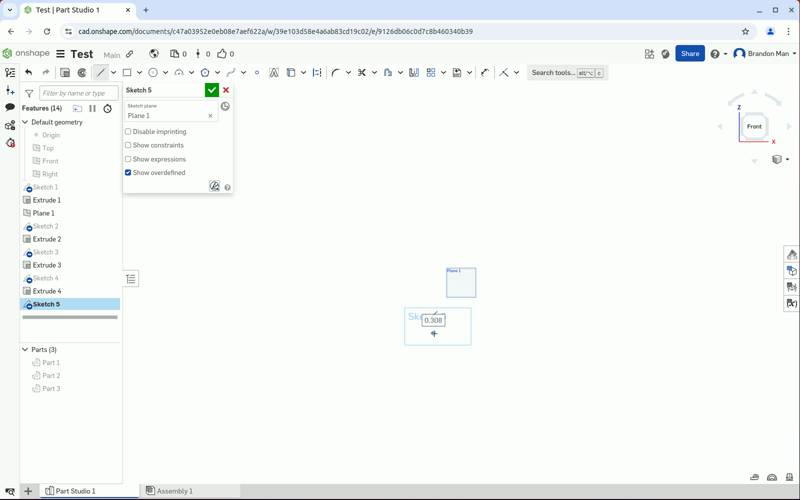
key_down(shift)
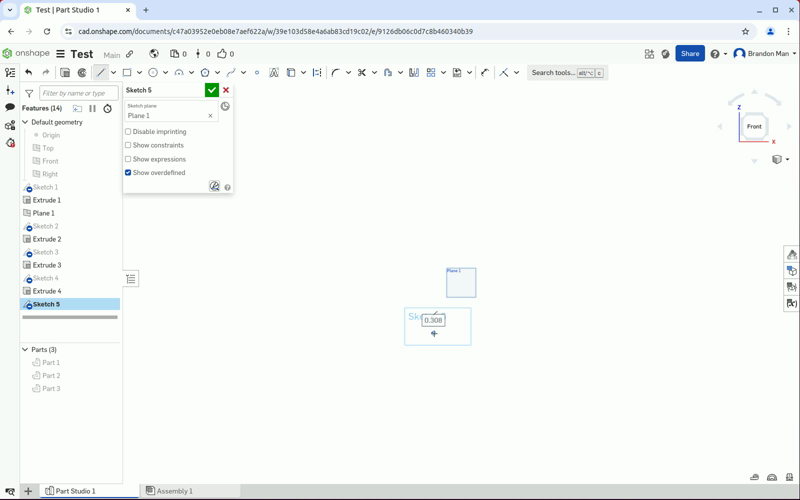
mouse_move(464, 333)
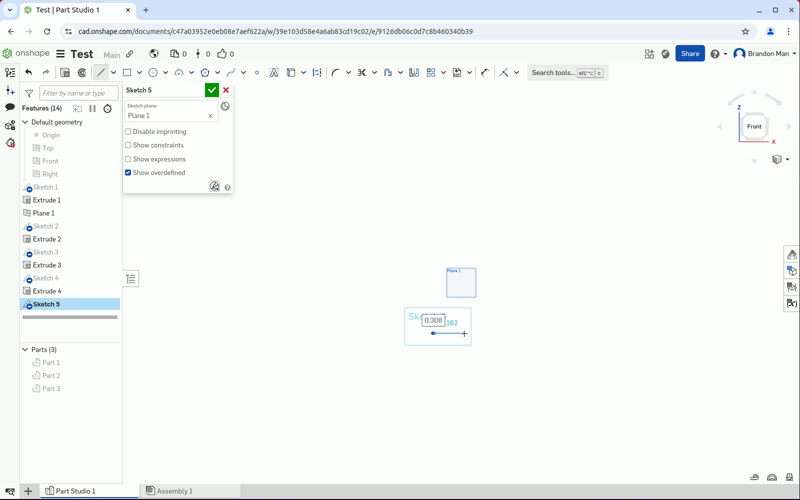
mouse_move(434, 299)
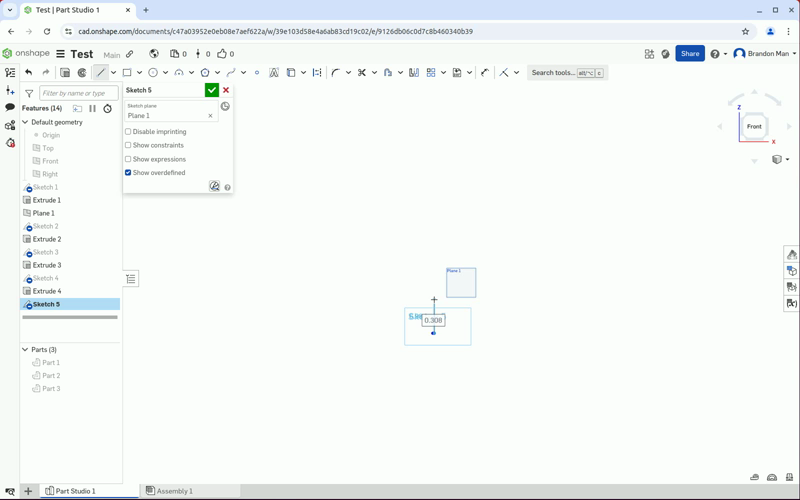
click(434, 299)
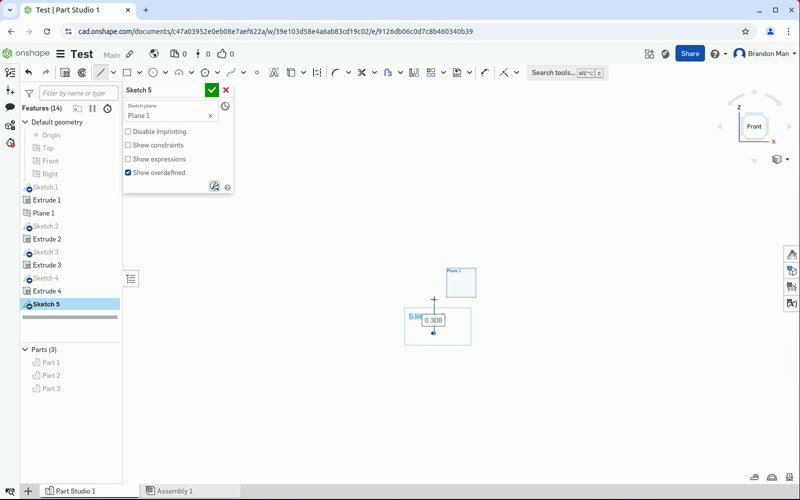
key_up(shift)
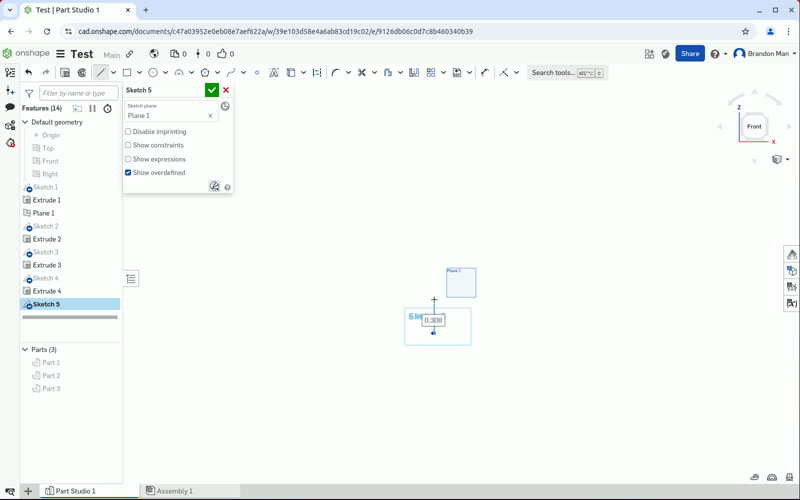
key_down(shift)
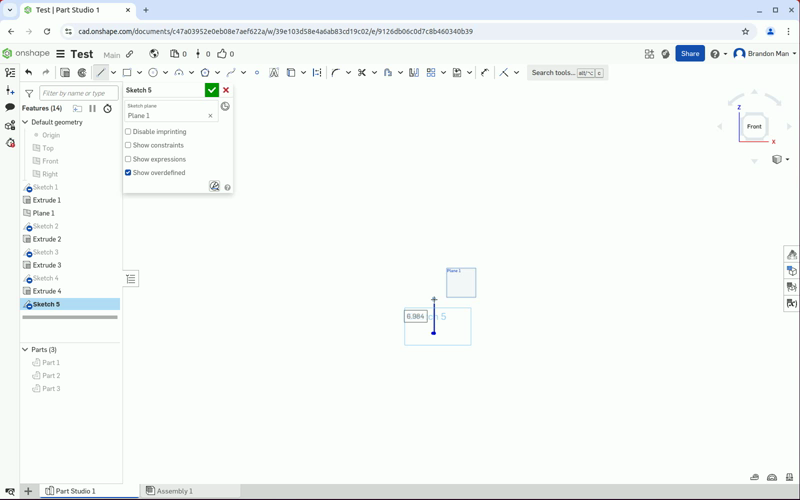
mouse_move(464, 299)
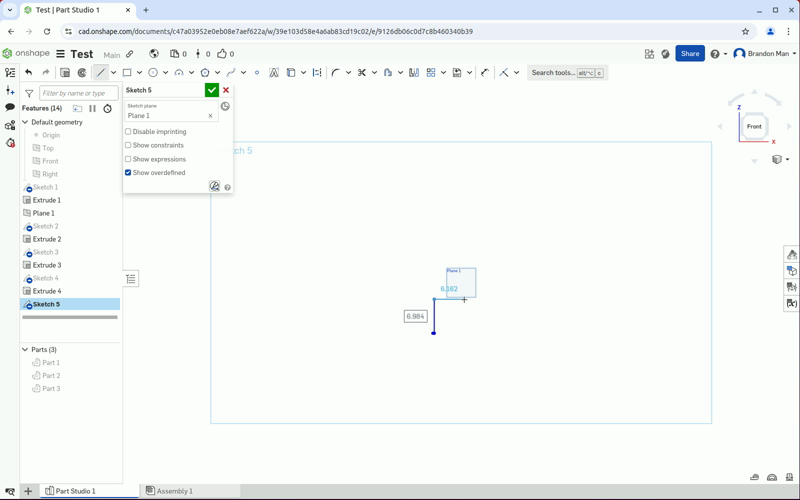
mouse_move(434, 267)
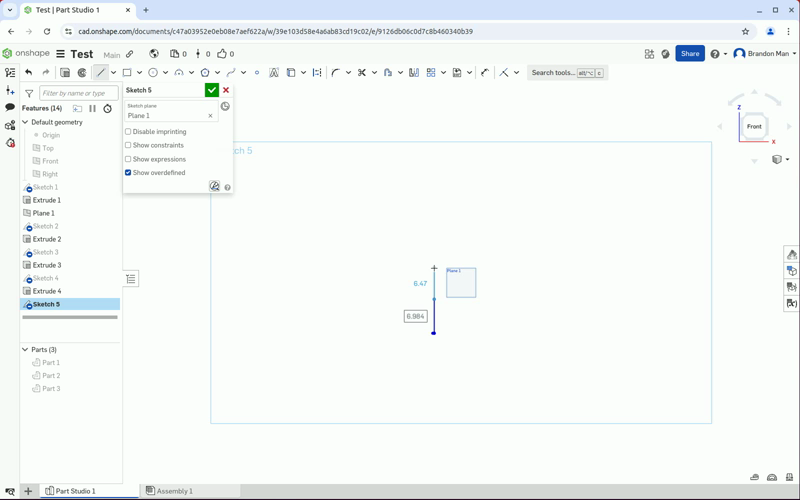
click(434, 267)
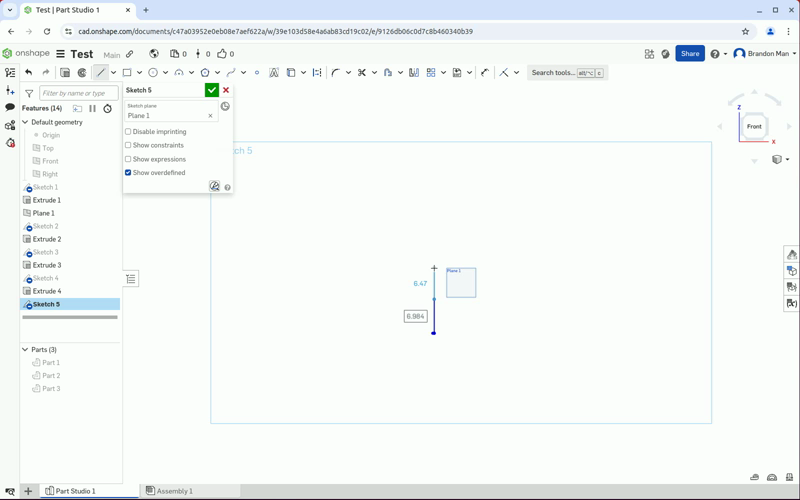
key_up(shift)
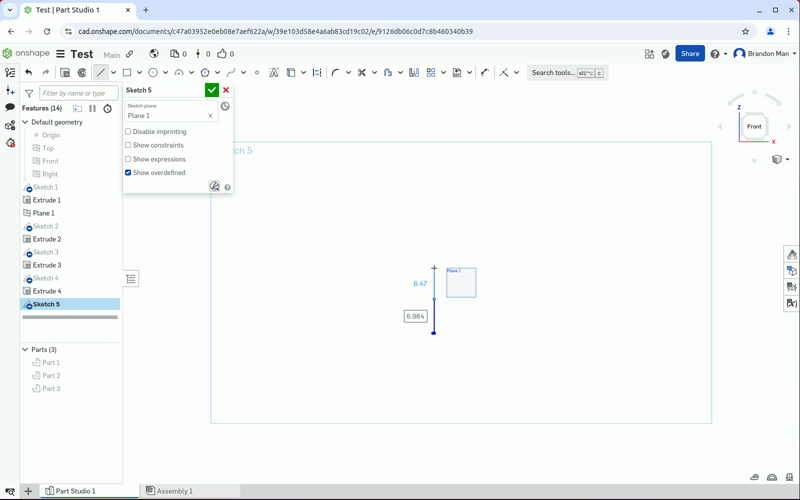
key_down(shift)
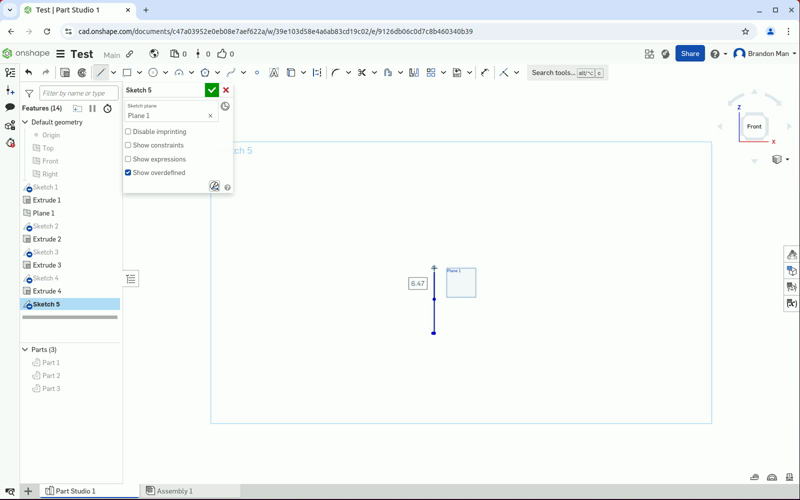
mouse_move(464, 267)
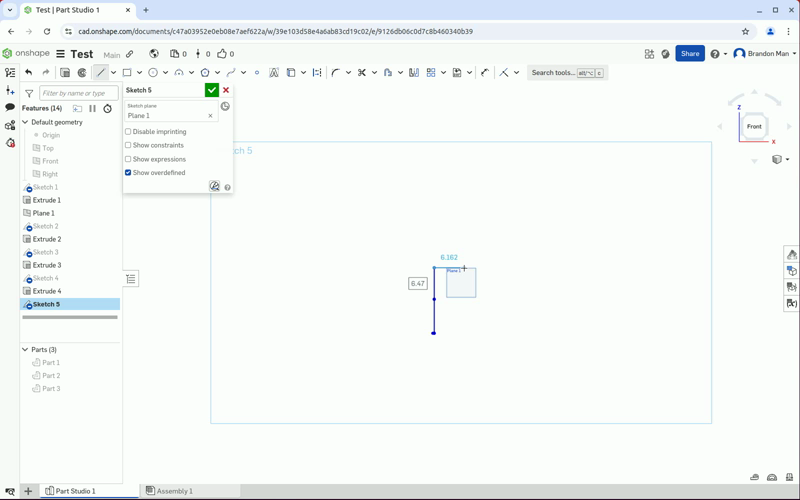
mouse_move(434, 266)
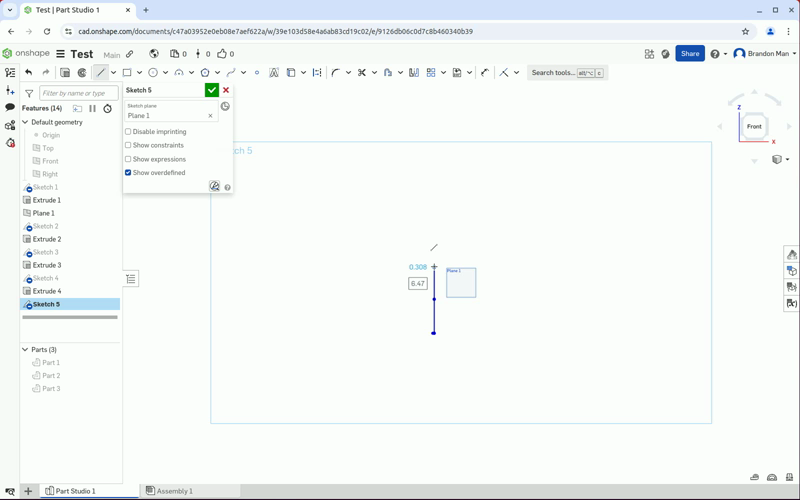
scroll(6)
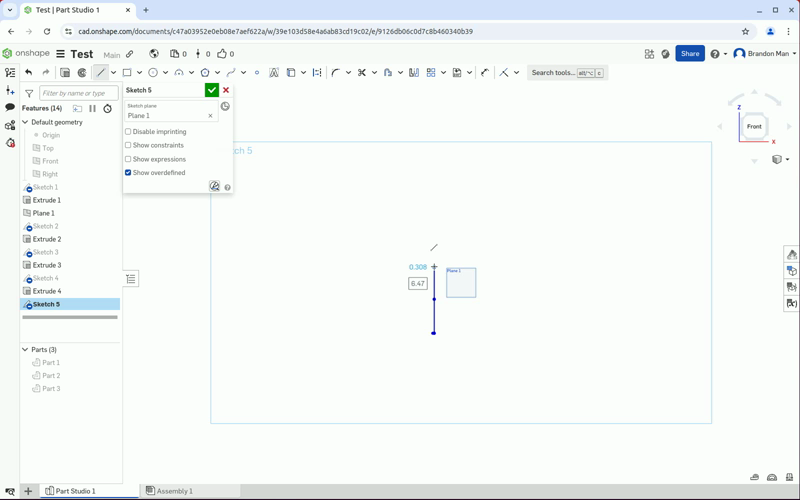
scroll(6)
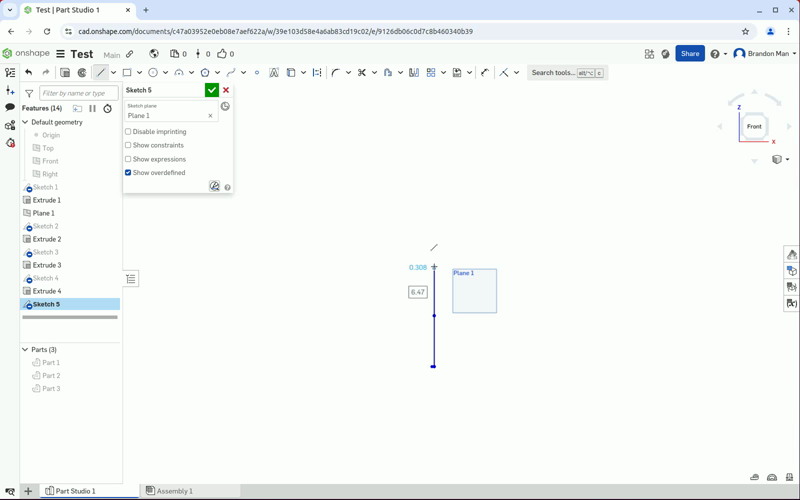
scroll(6)
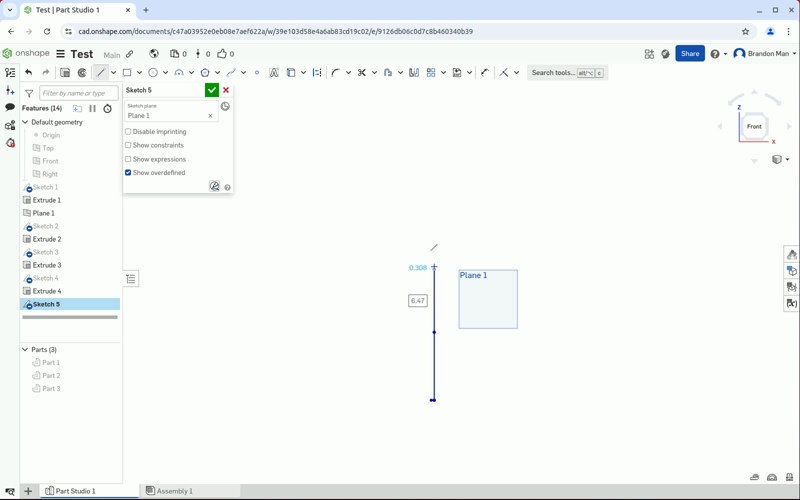
scroll(6)
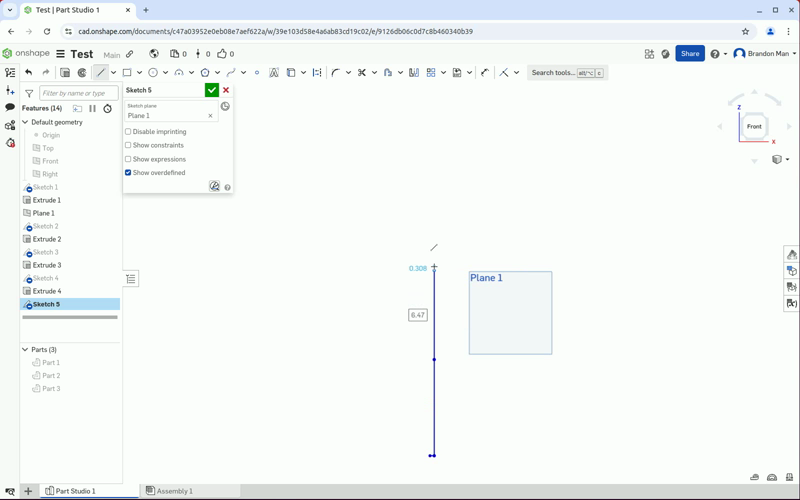
scroll(6)
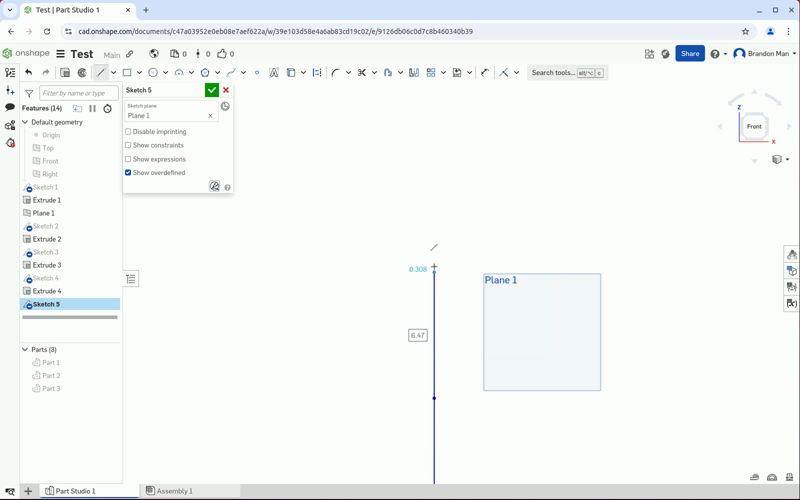
scroll(6)
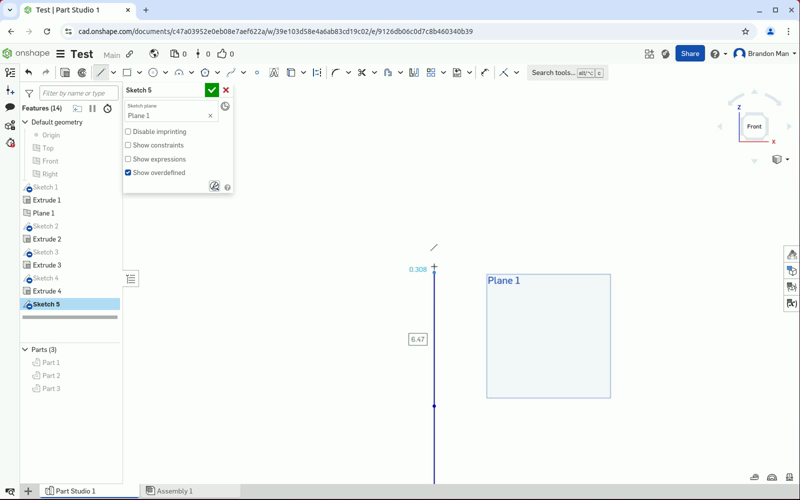
scroll(6)
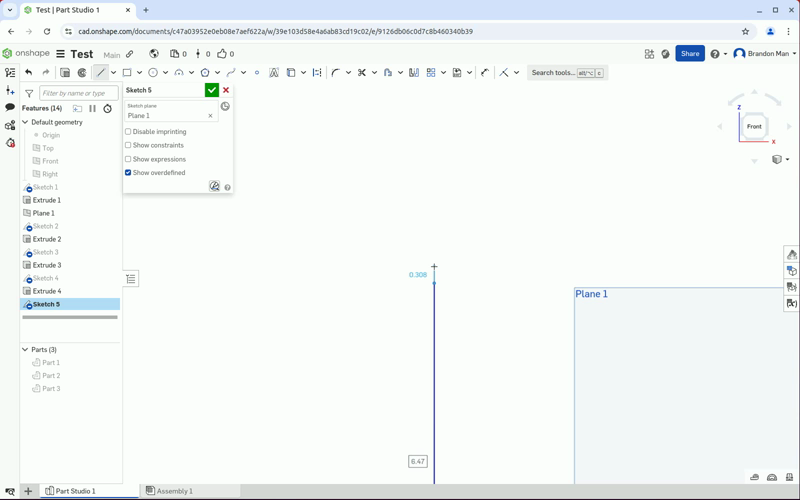
click(434, 266)
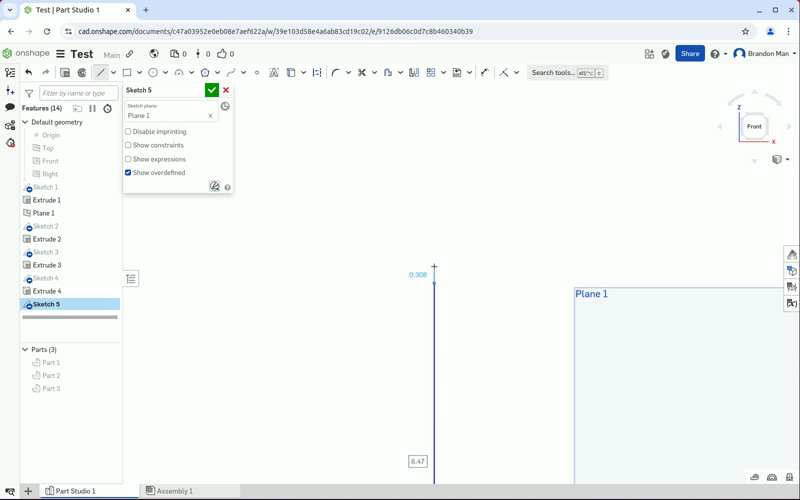
scroll(-6)
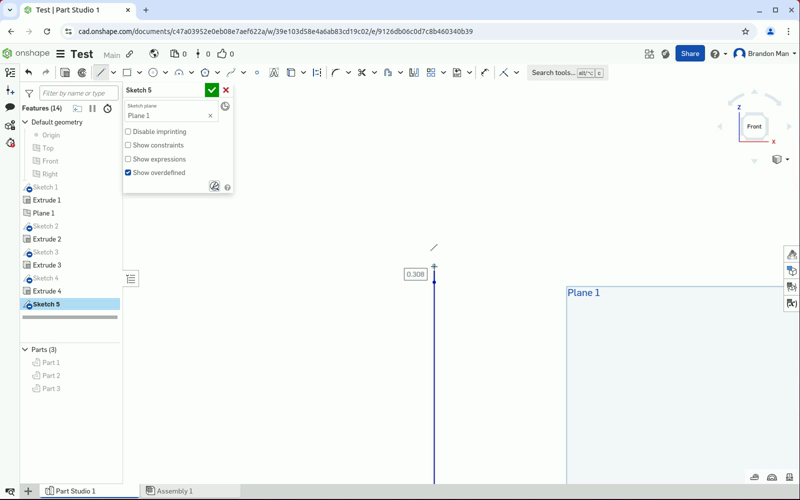
scroll(-6)
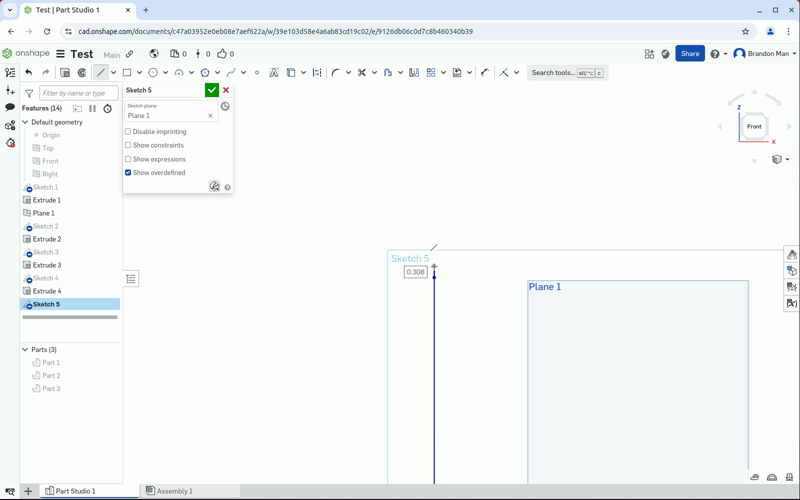
scroll(-6)
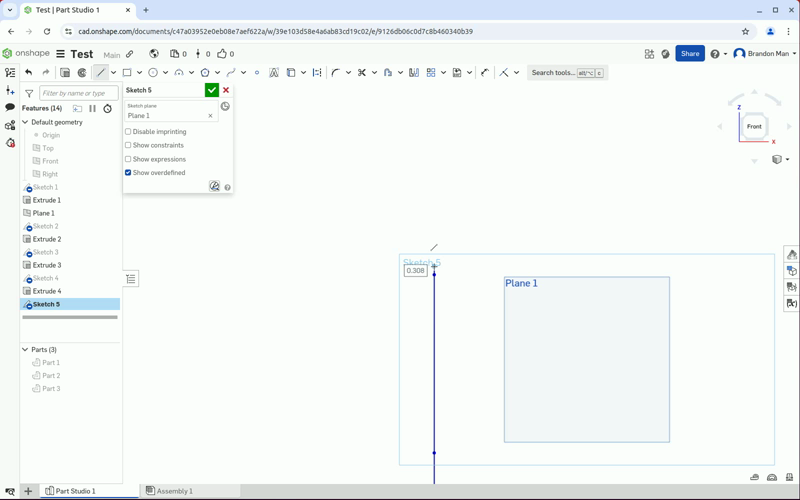
scroll(-6)
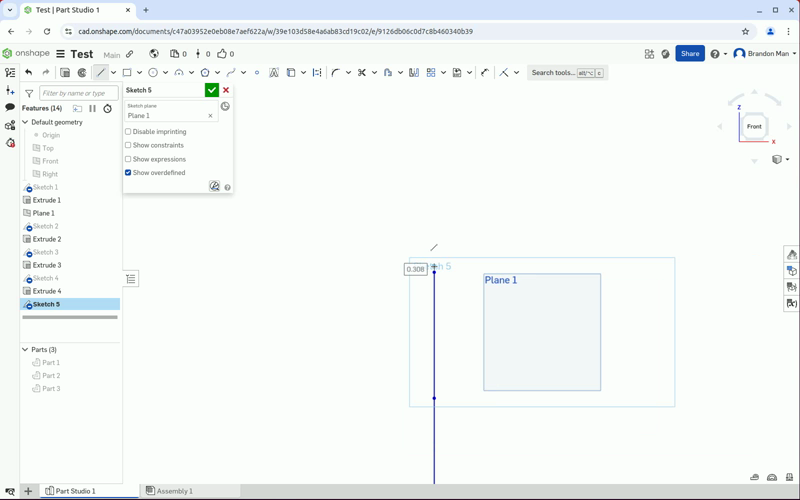
scroll(-6)
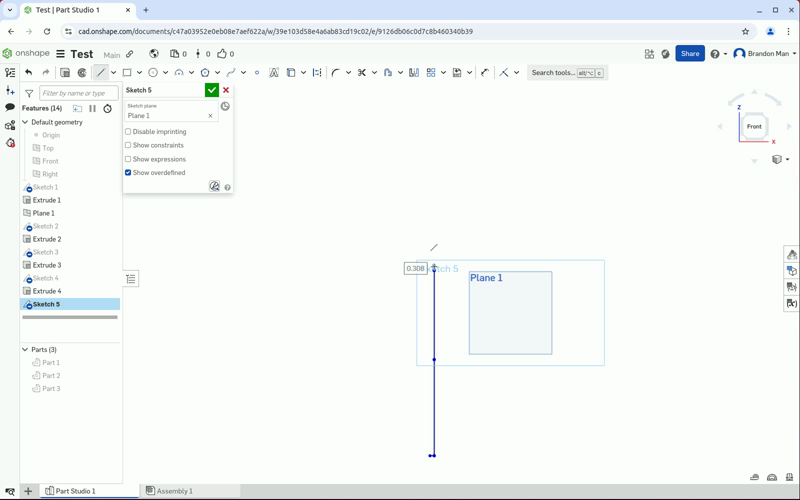
scroll(-6)
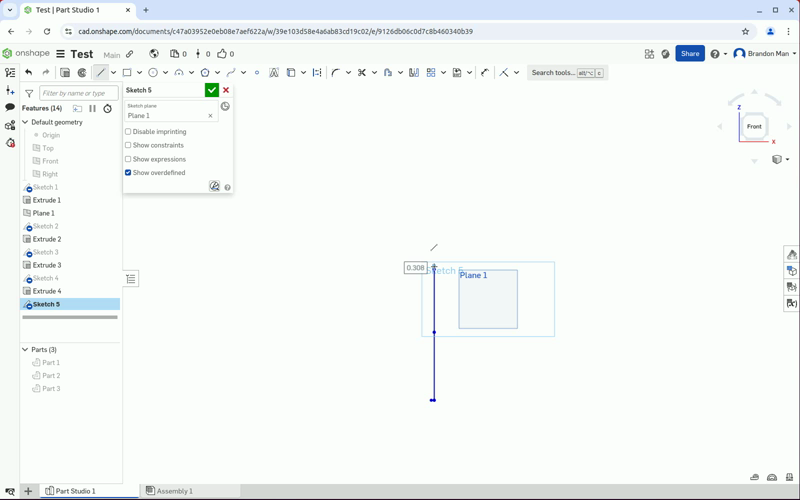
scroll(-6)
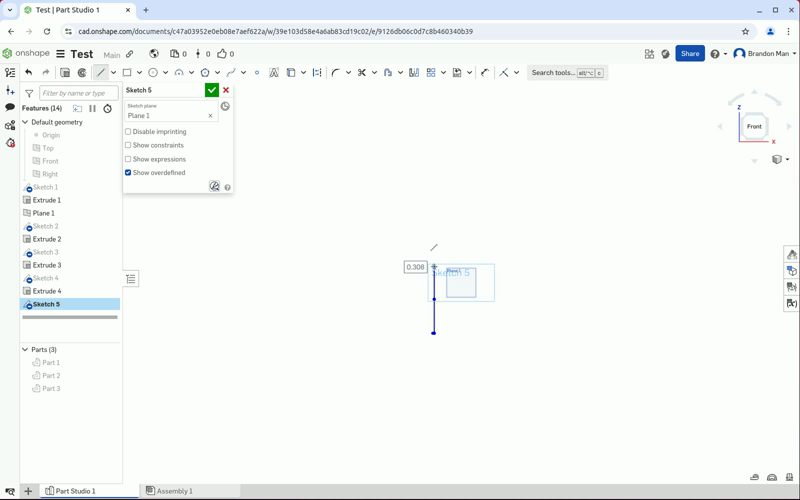
key_up(shift)
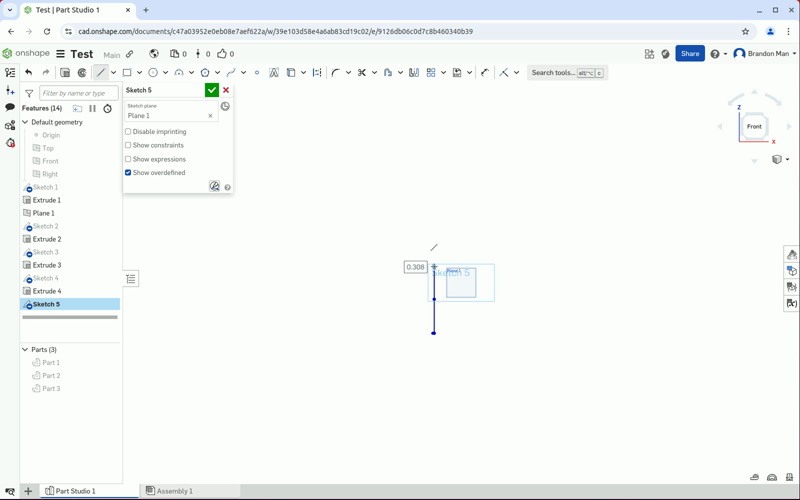
key_down(shift)
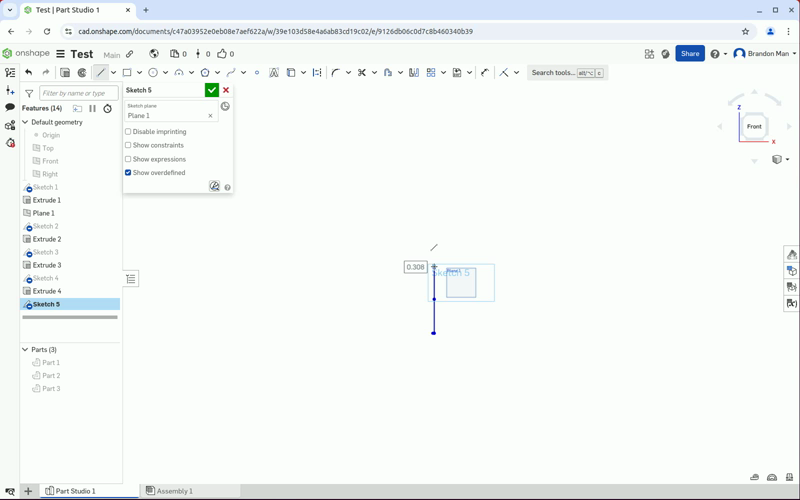
mouse_move(464, 266)
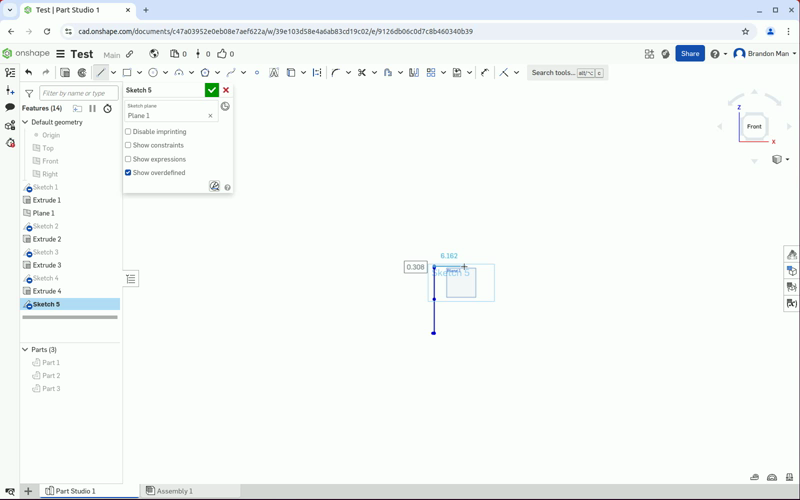
mouse_move(432, 266)
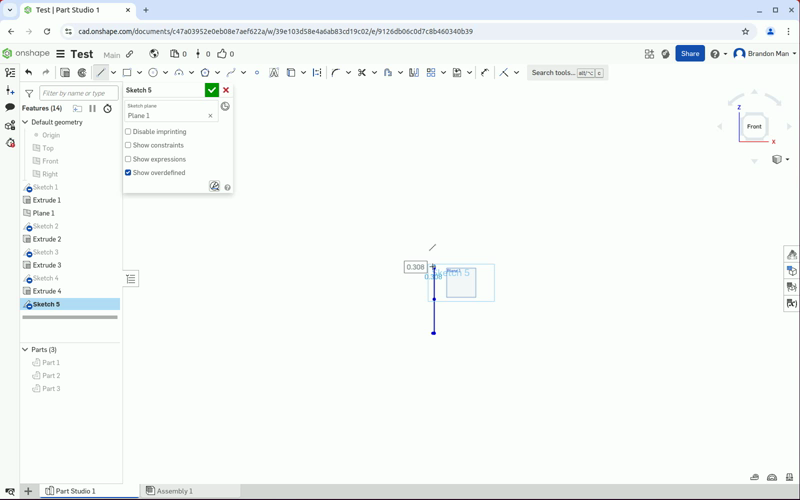
scroll(6)
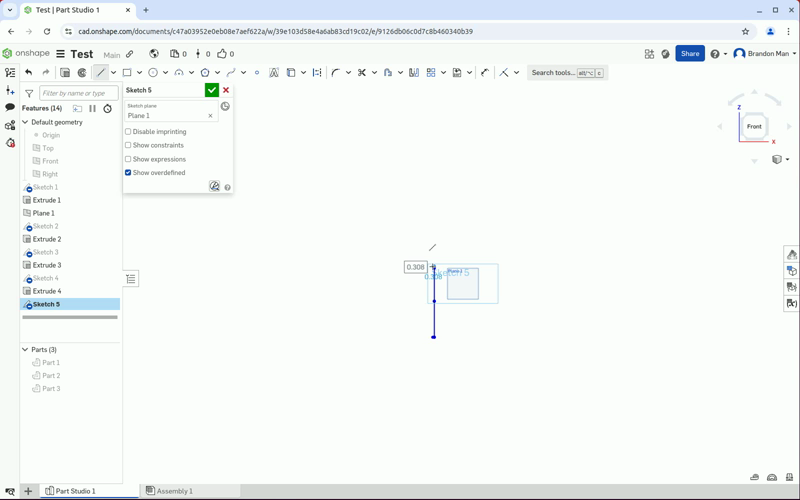
scroll(6)
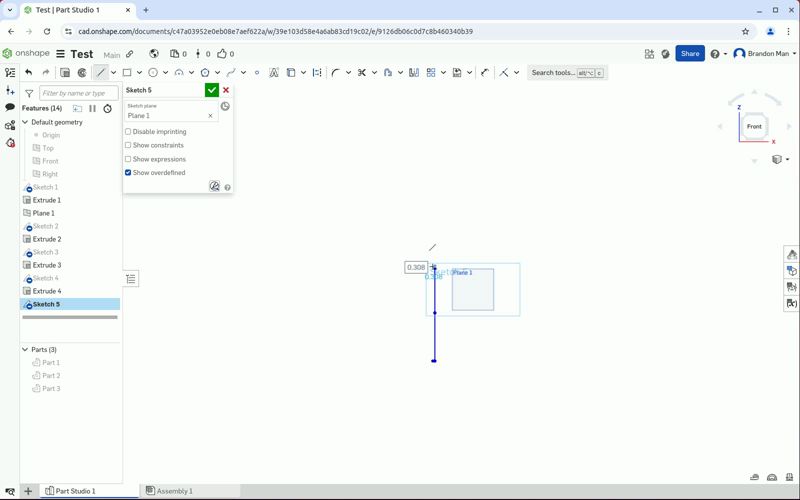
scroll(6)
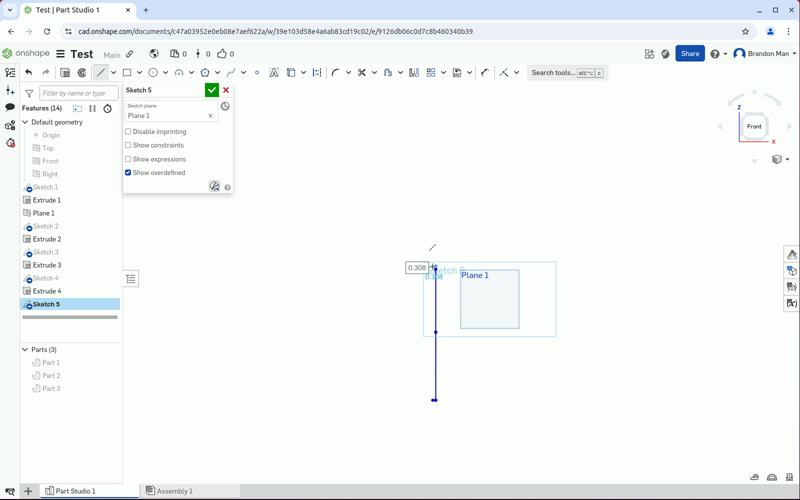
scroll(6)
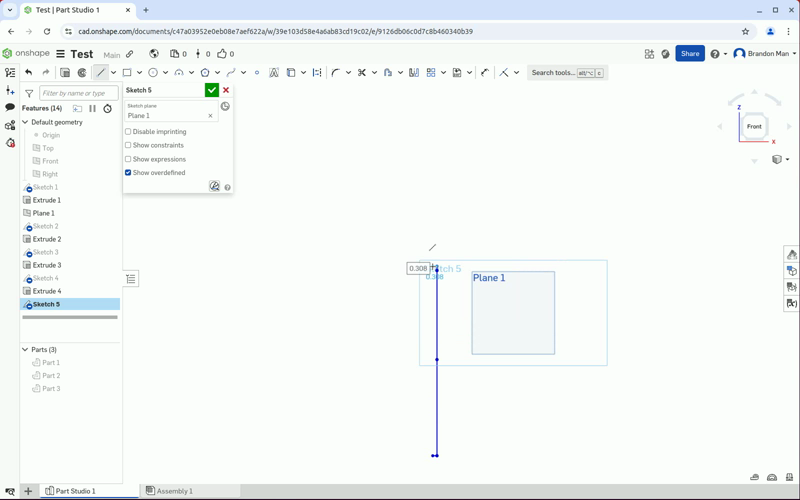
scroll(6)
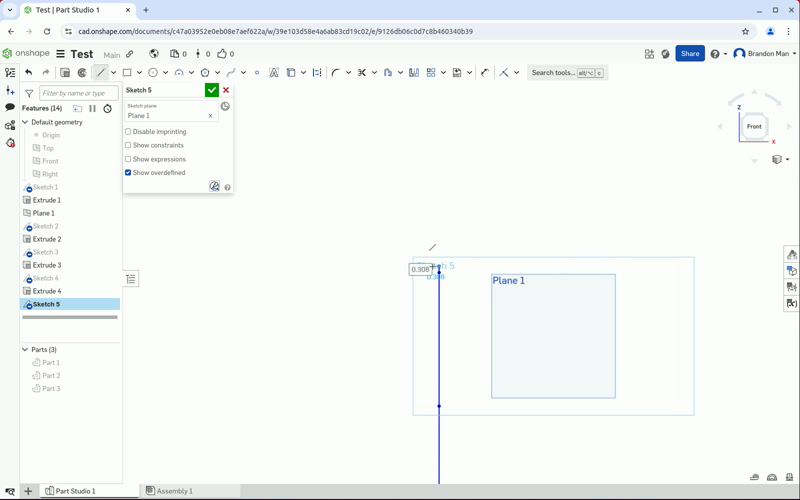
scroll(6)
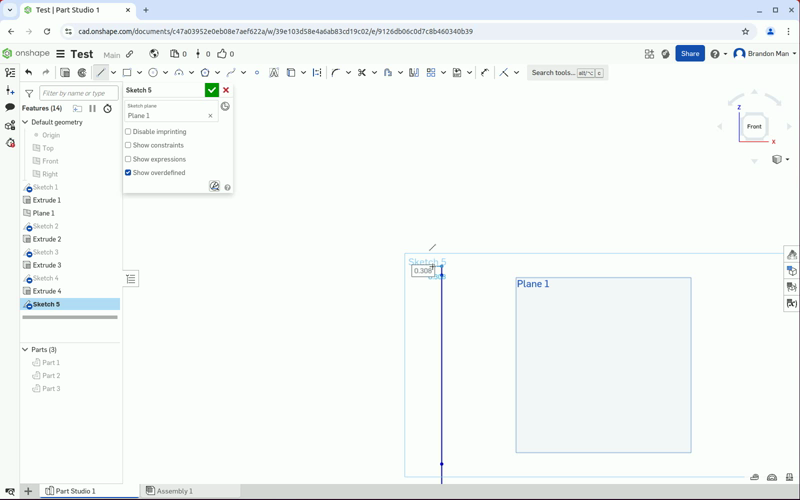
scroll(6)
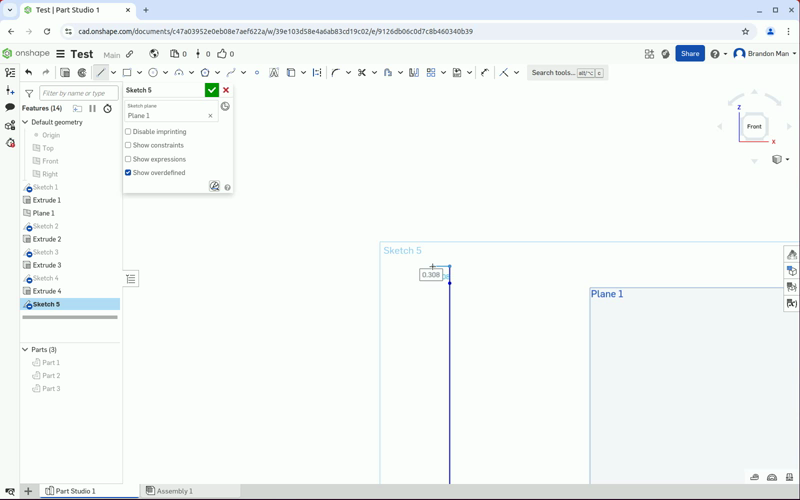
click(432, 266)
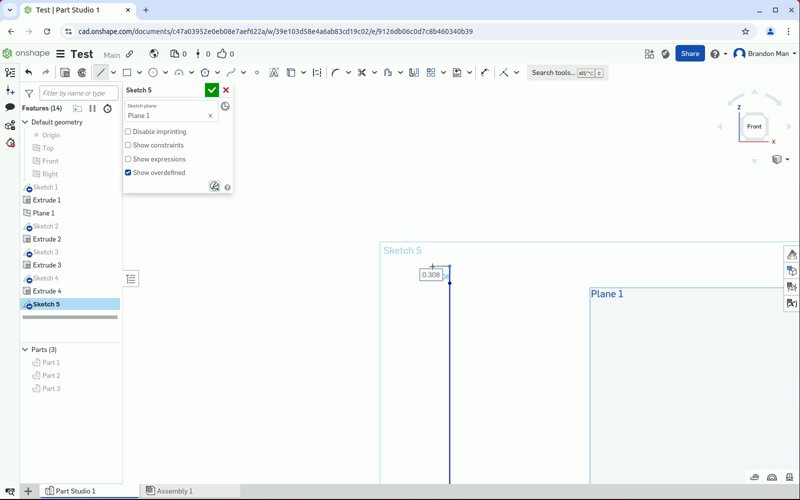
scroll(-6)
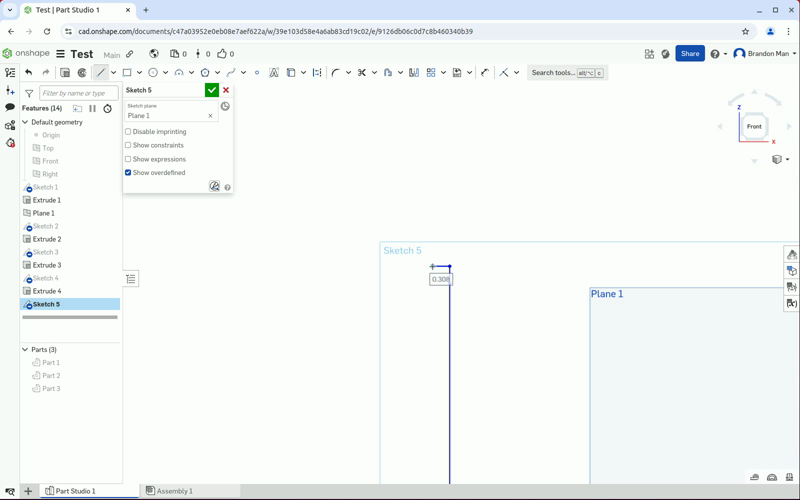
scroll(-6)
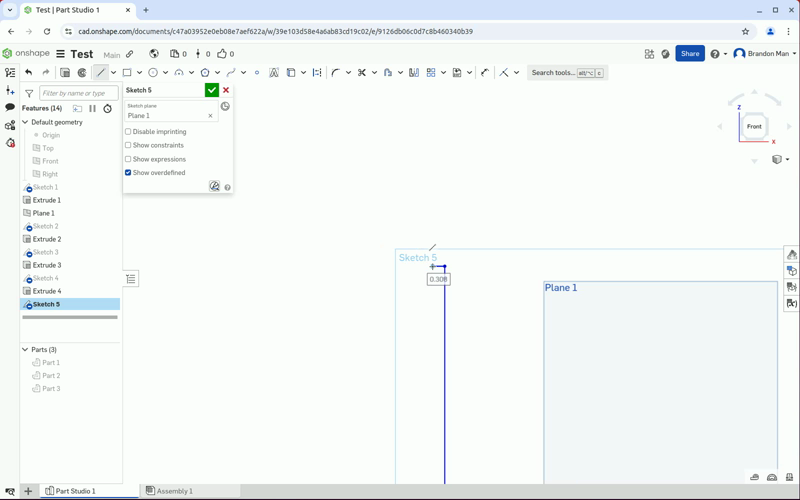
scroll(-6)
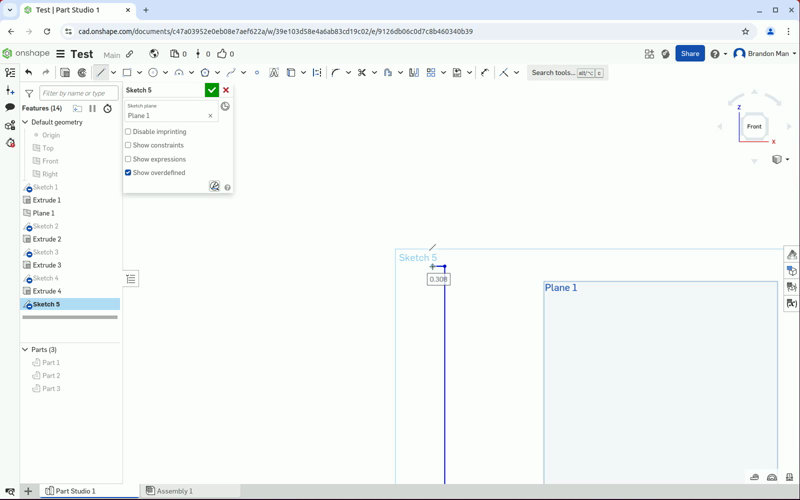
scroll(-6)
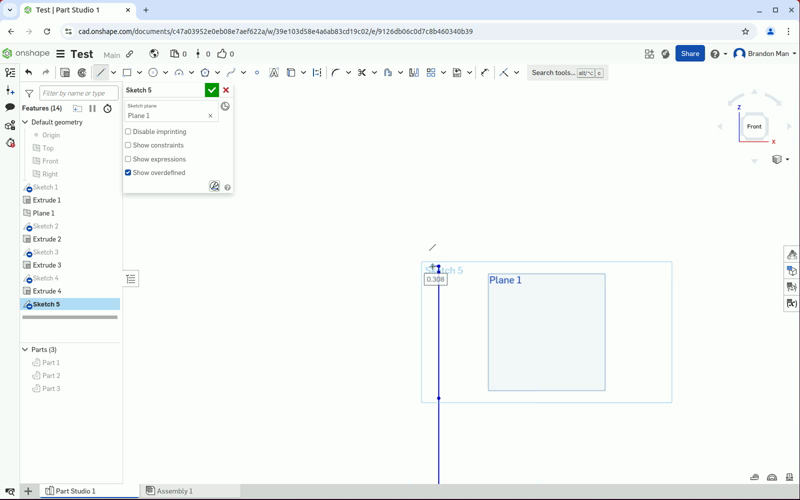
scroll(-6)
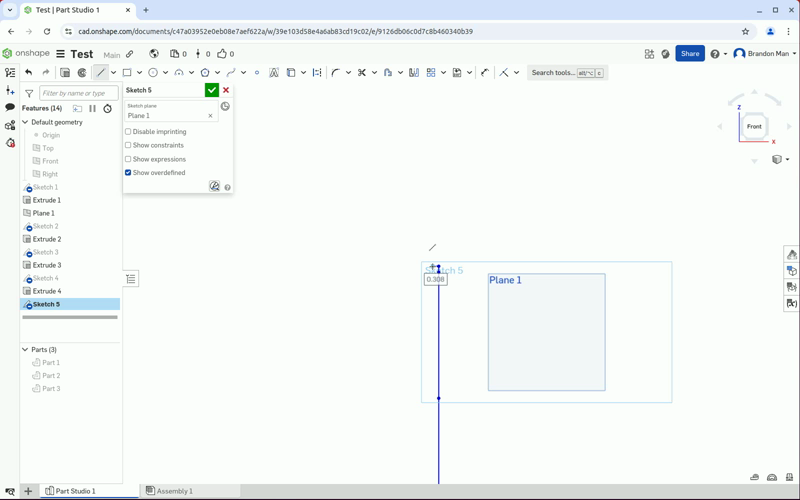
scroll(-6)
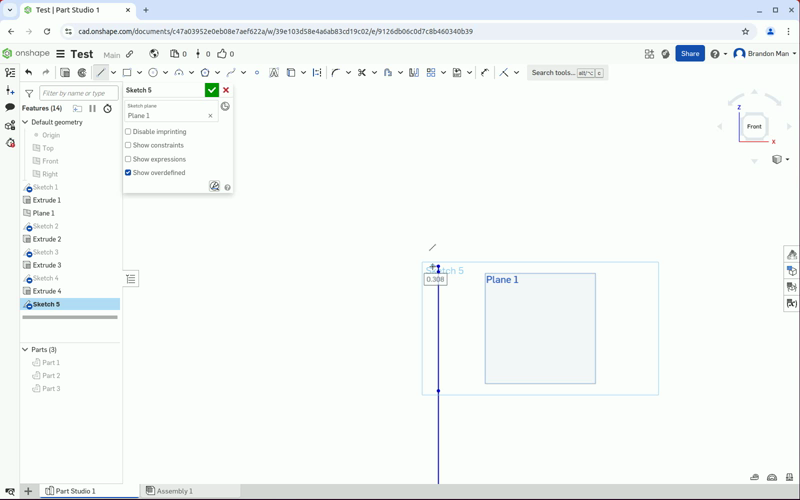
scroll(-6)
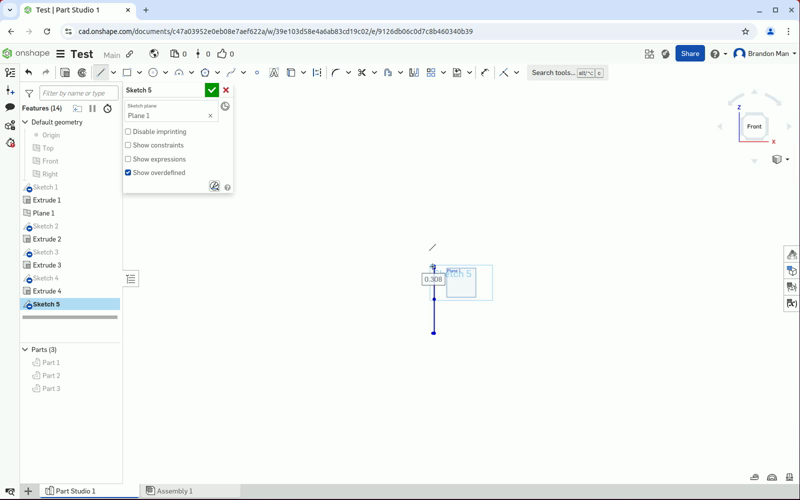
key_up(shift)
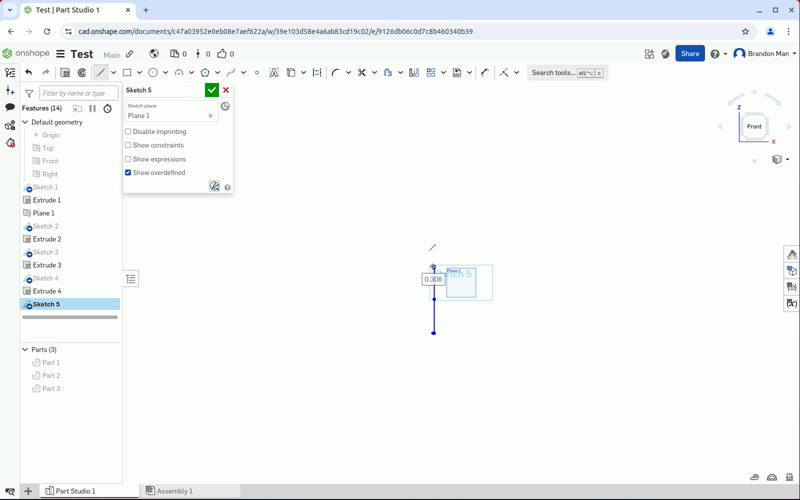
key_down(shift)
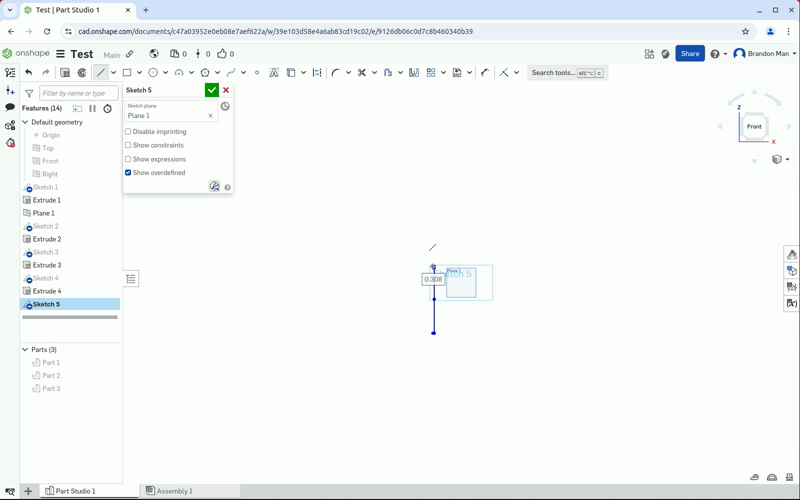
mouse_move(432, 333)
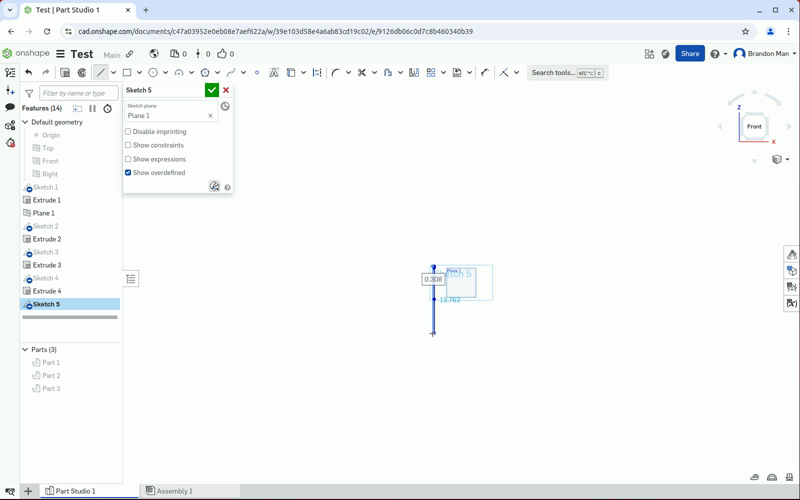
scroll(6)
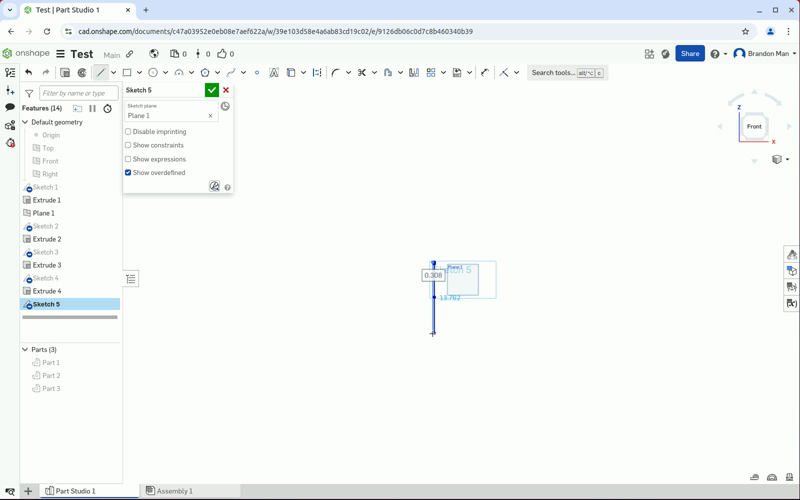
scroll(6)
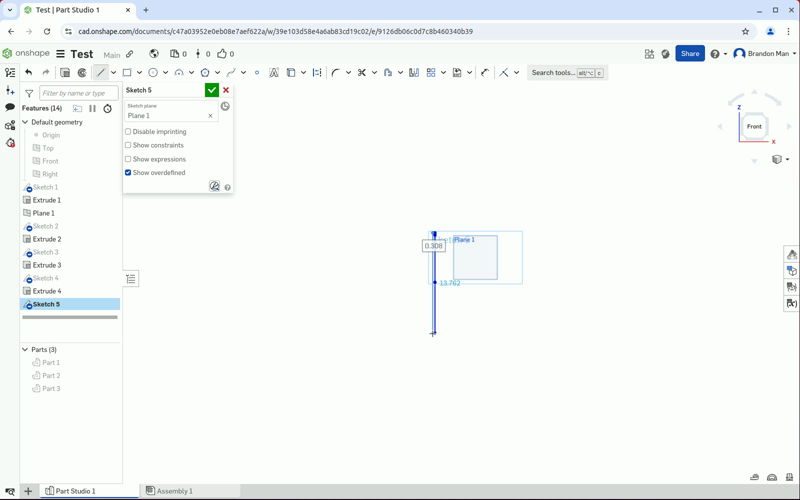
scroll(6)
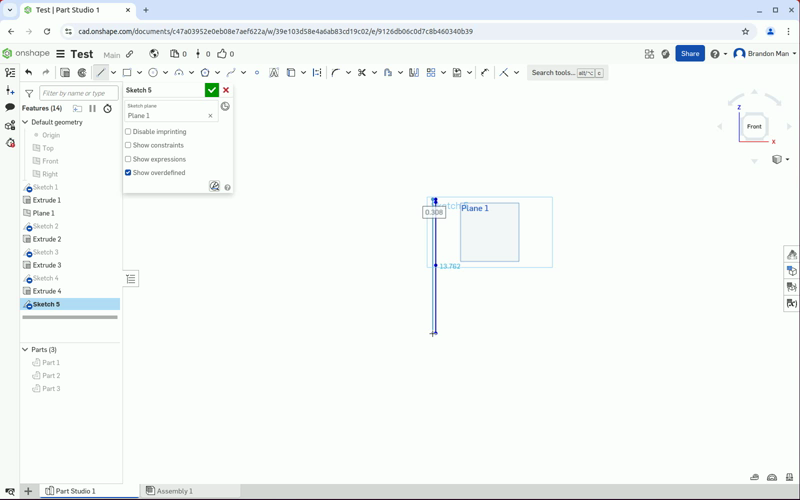
scroll(6)
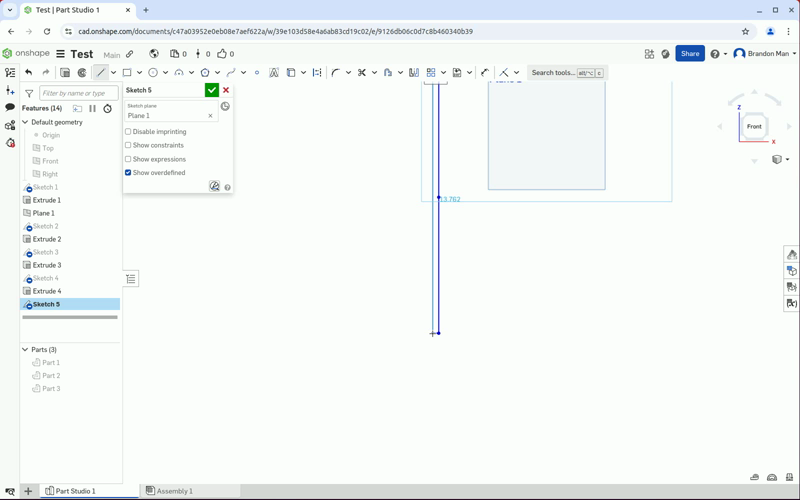
scroll(6)
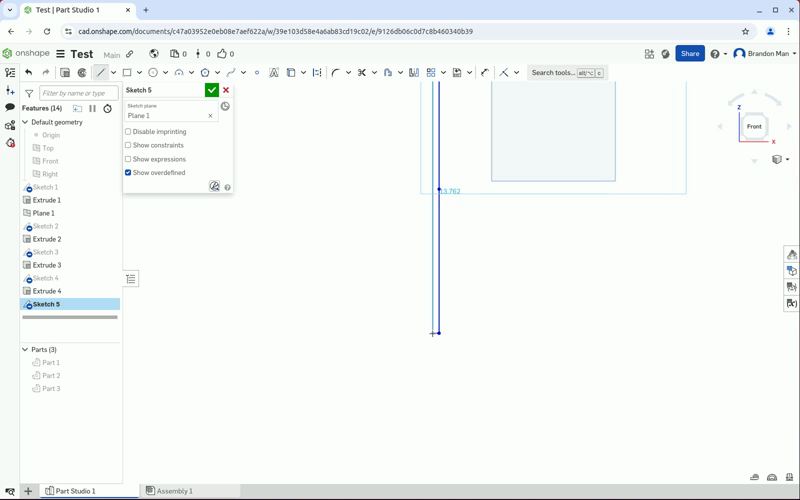
scroll(6)
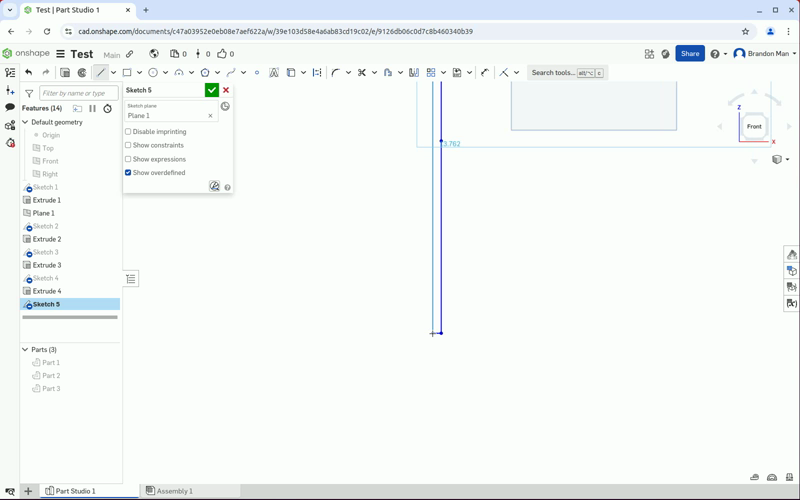
scroll(6)
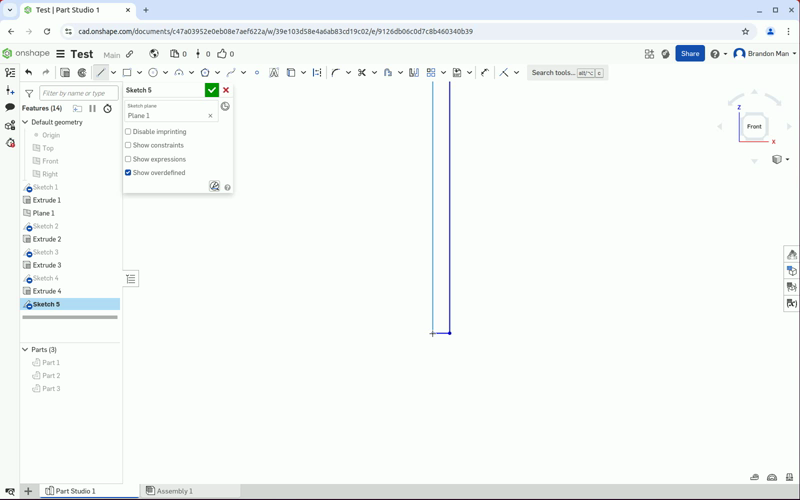
key_up(shift)
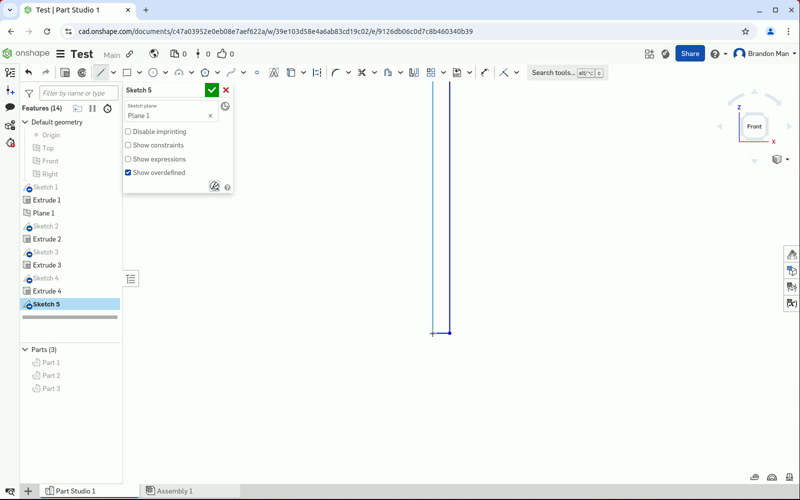
click(432, 333)
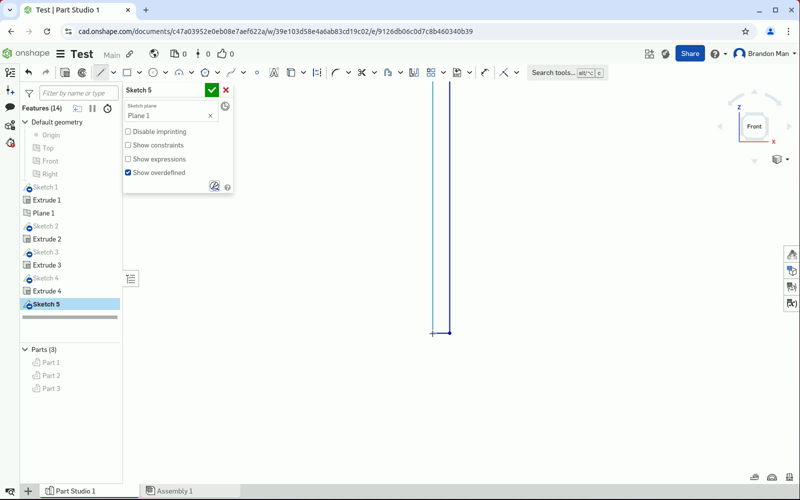
scroll(-6)
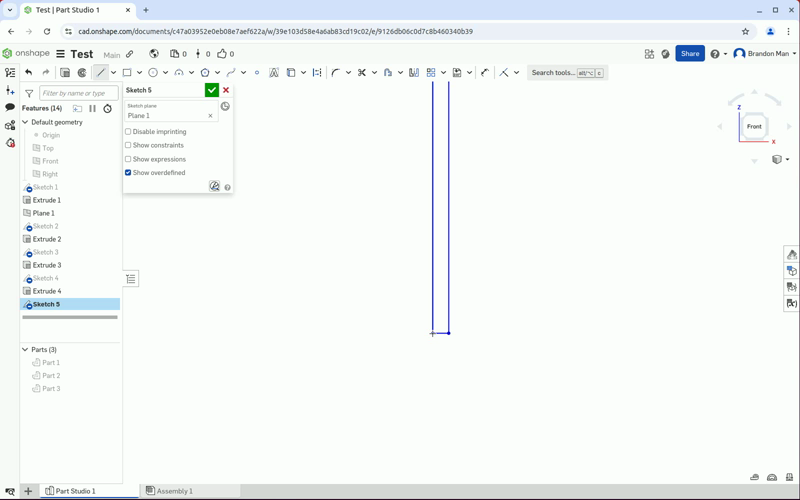
scroll(-6)
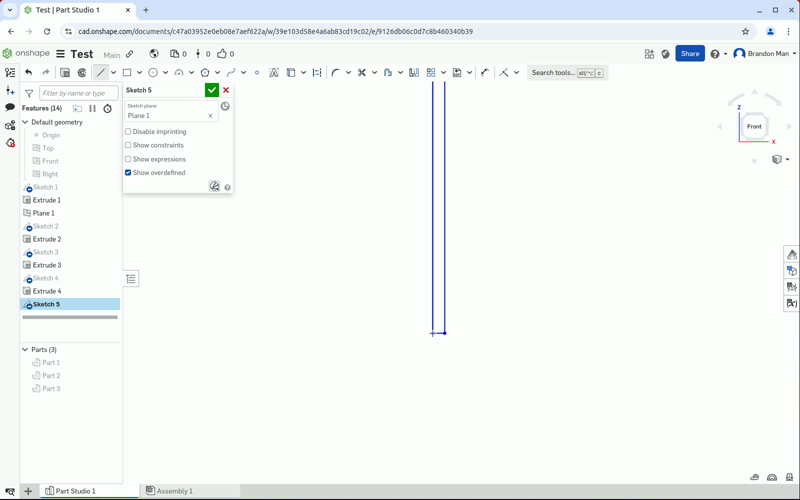
scroll(-6)
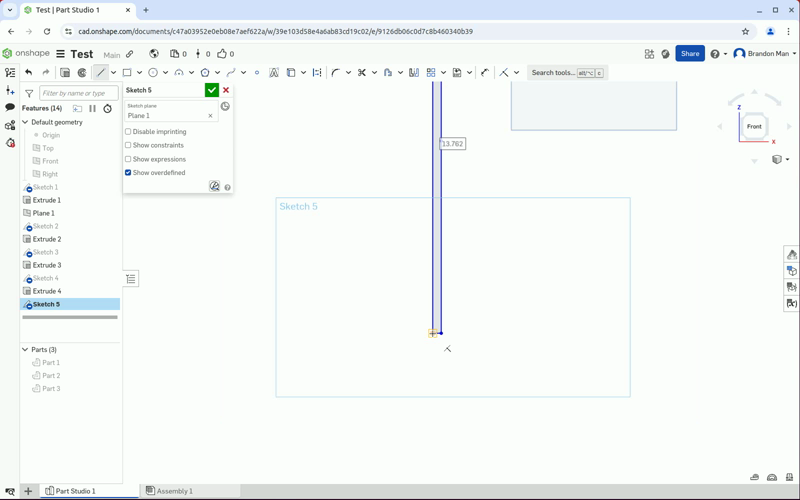
scroll(-6)
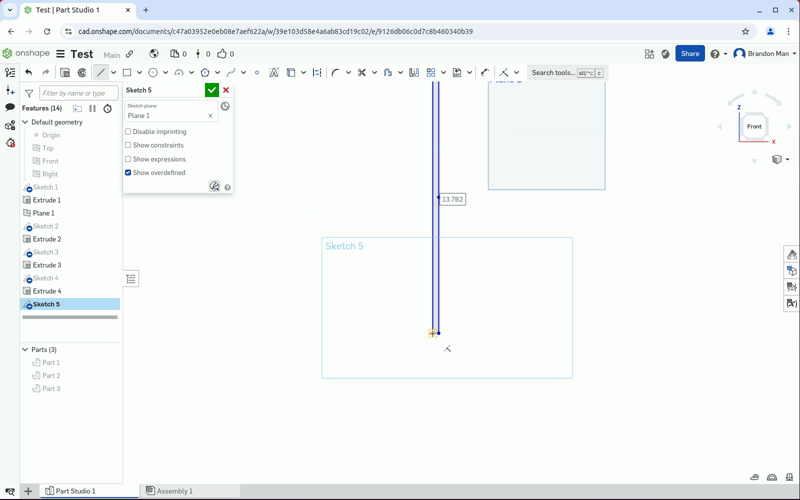
scroll(-6)
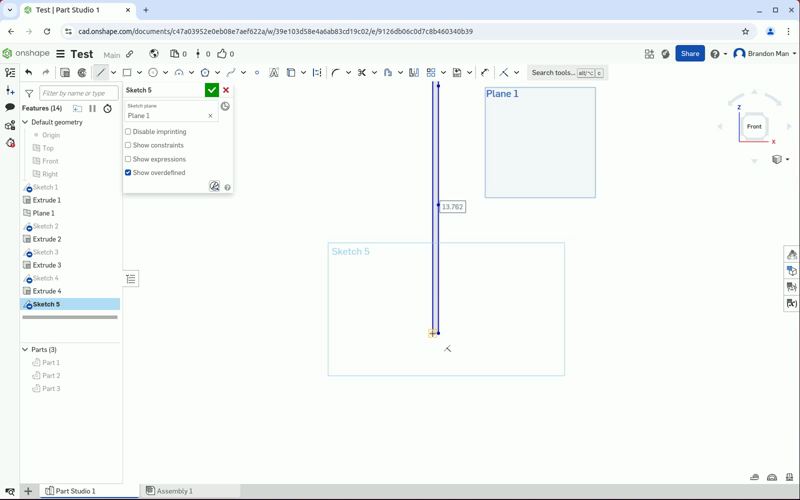
scroll(-6)
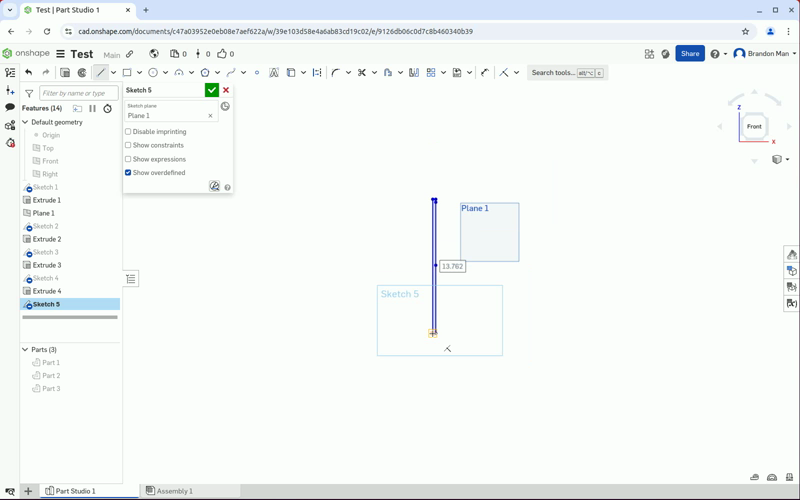
scroll(-6)
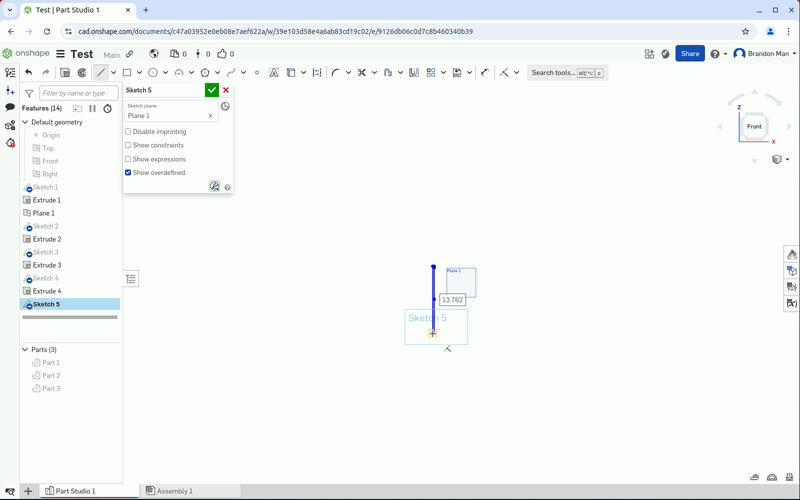
key(esc)
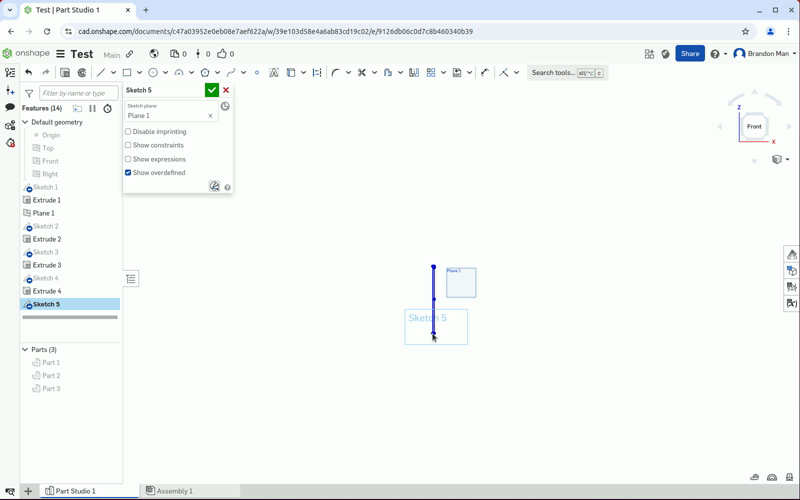
mouse_move(433, 312)
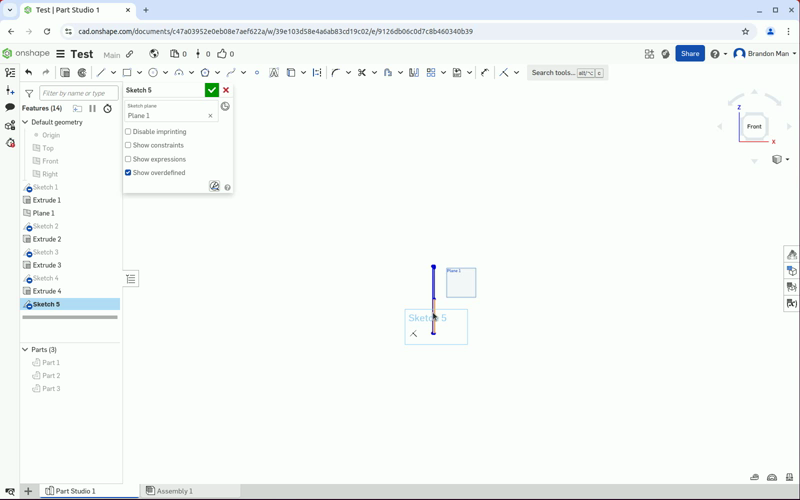
scroll(6)
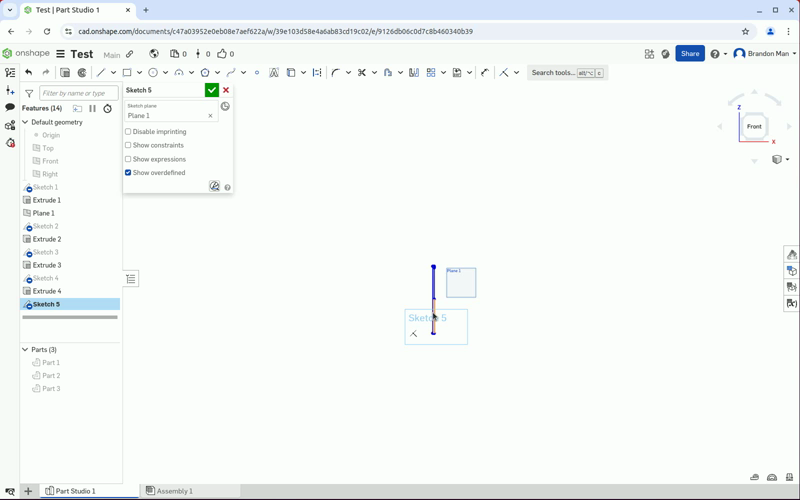
scroll(6)
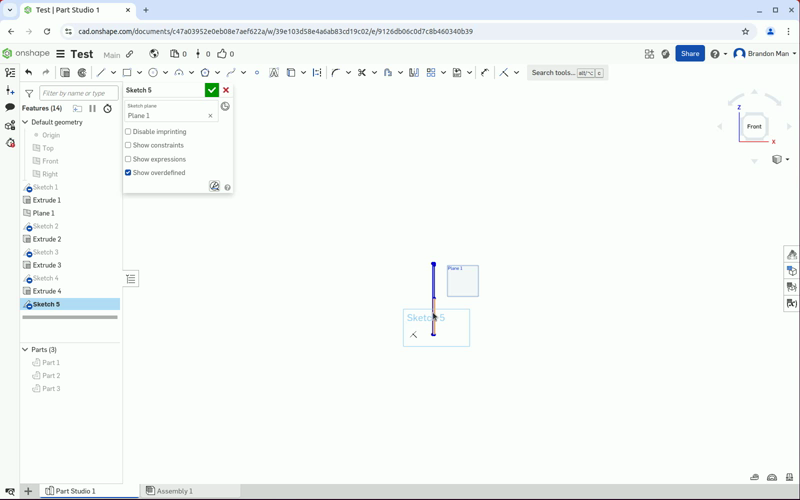
scroll(6)
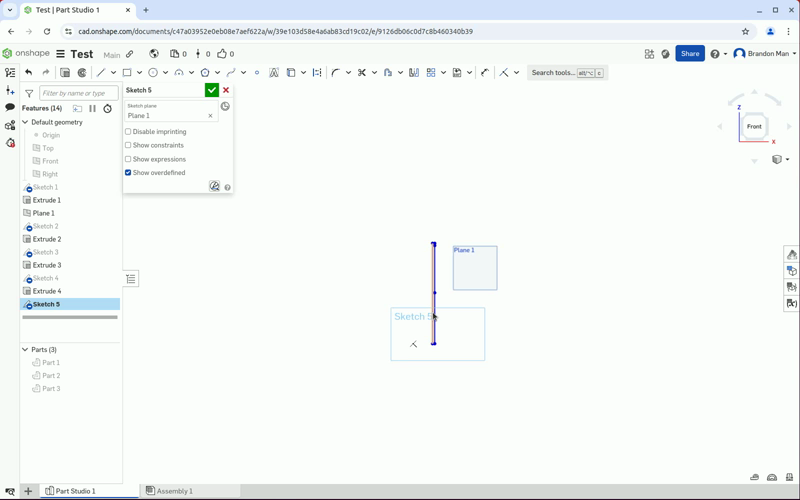
scroll(6)
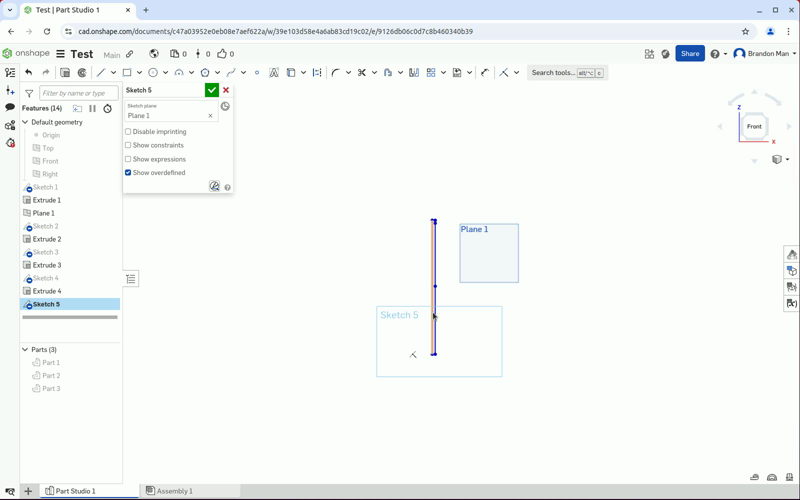
scroll(6)
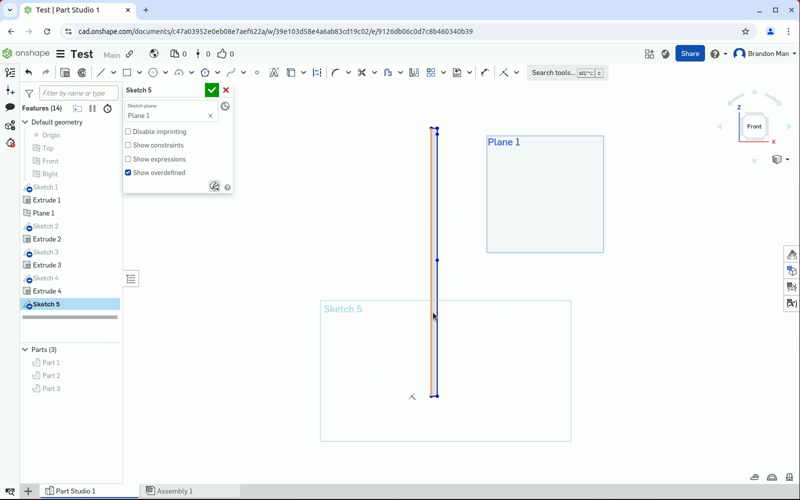
scroll(6)
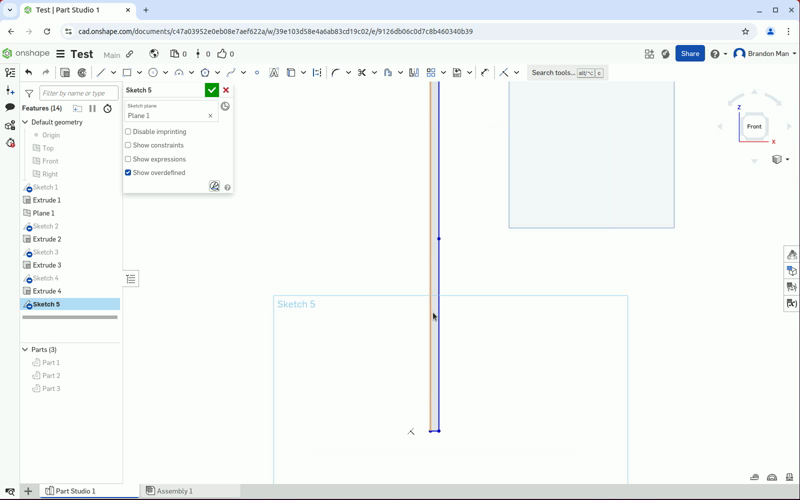
scroll(6)
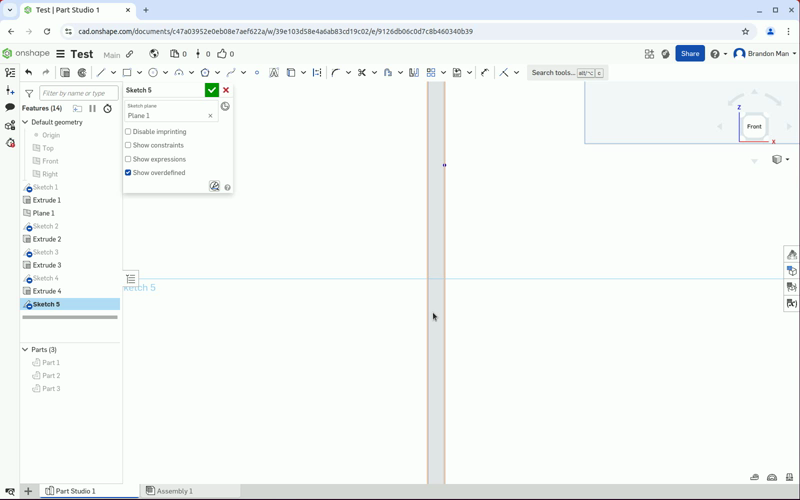
click(433, 312)
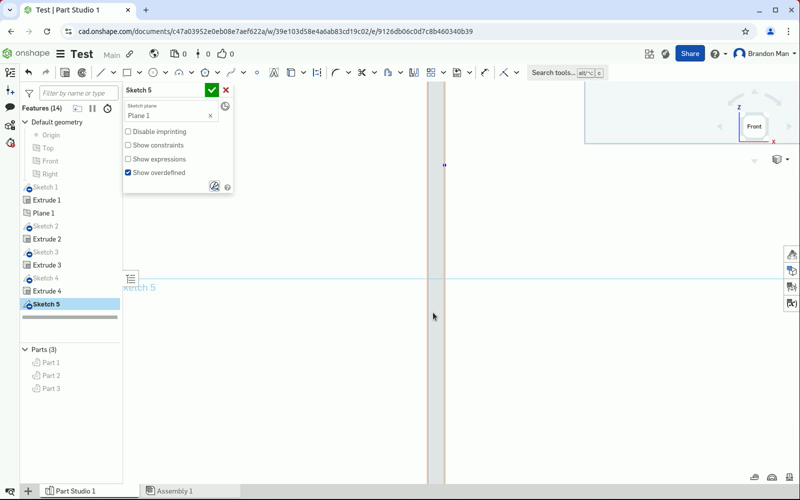
scroll(-6)
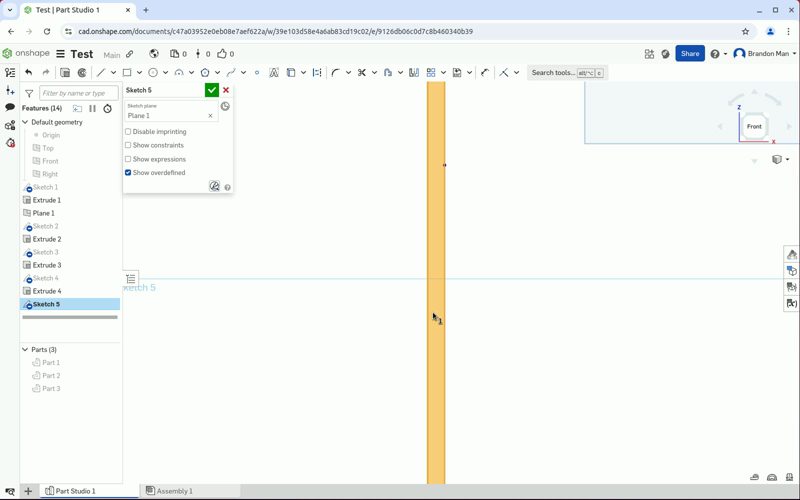
scroll(-6)
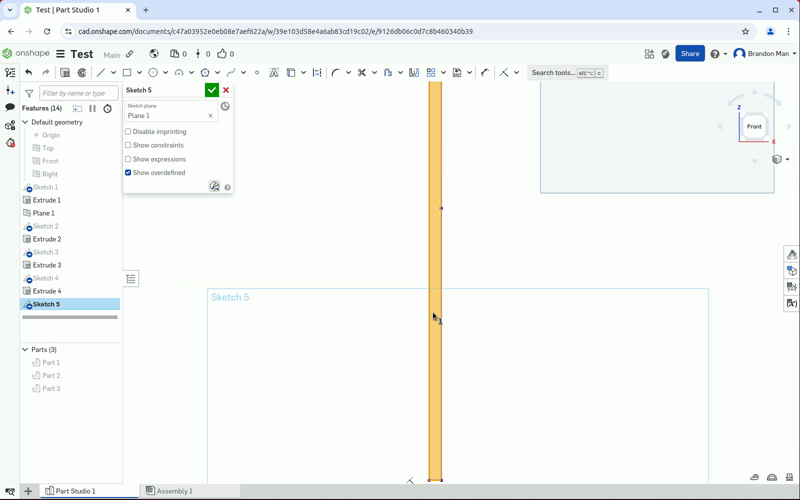
scroll(-6)
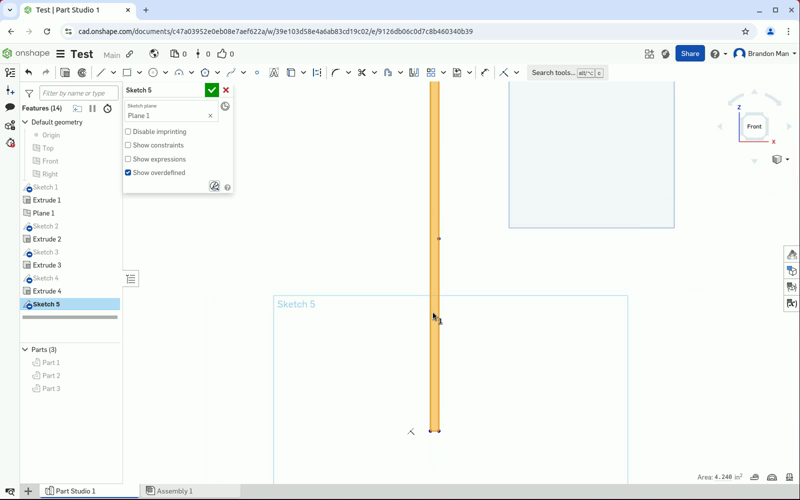
scroll(-6)
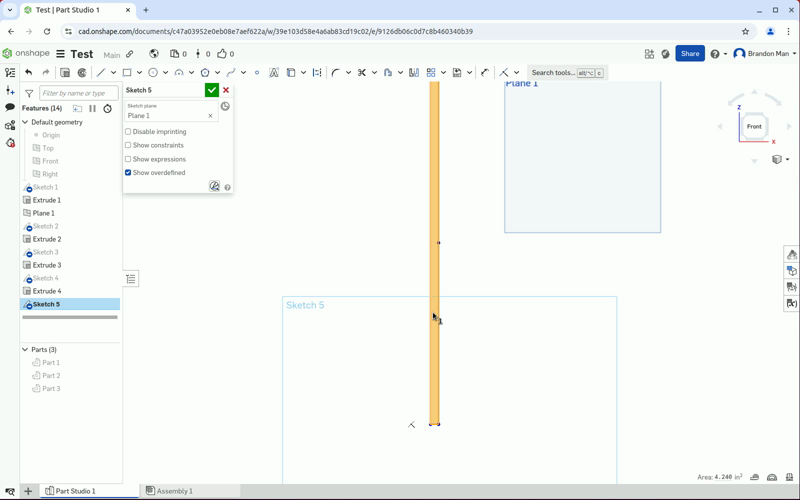
scroll(-6)
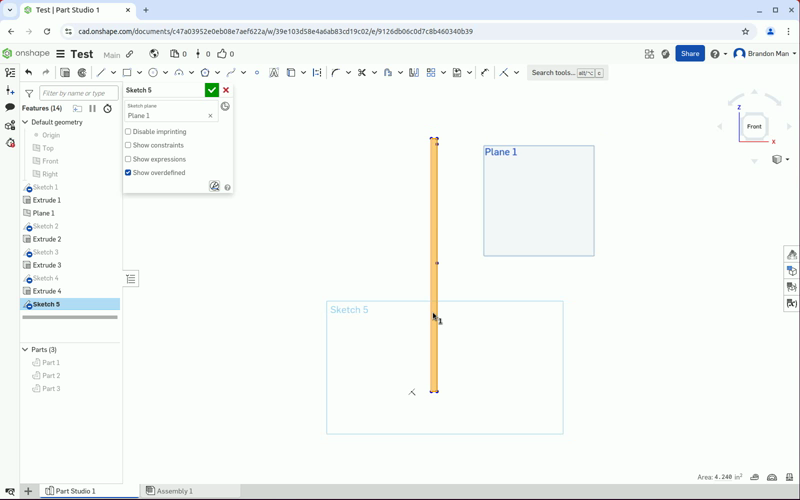
scroll(-6)
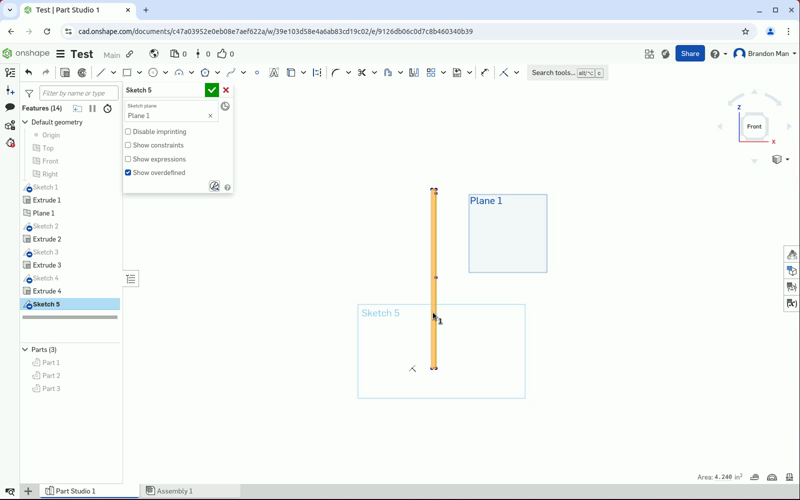
scroll(-6)
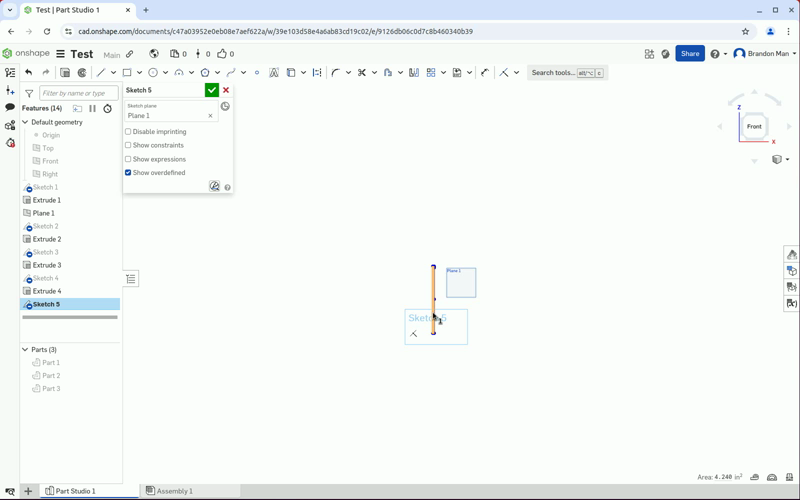
mouse_move(73, 352)
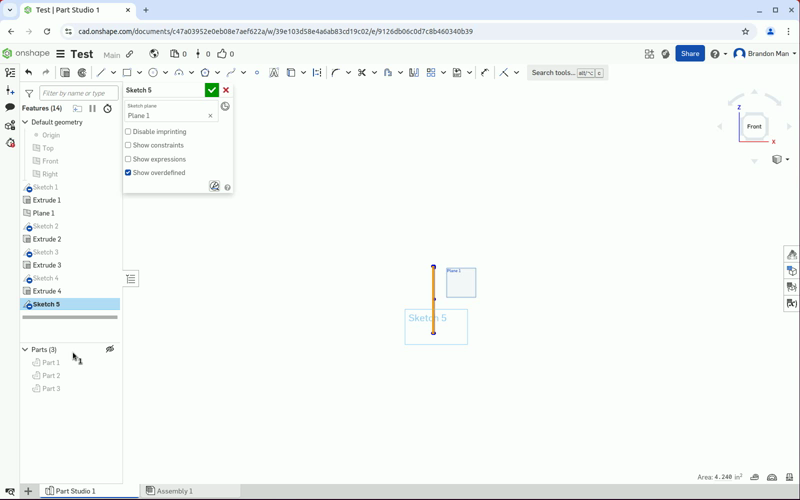
key(shift+y)
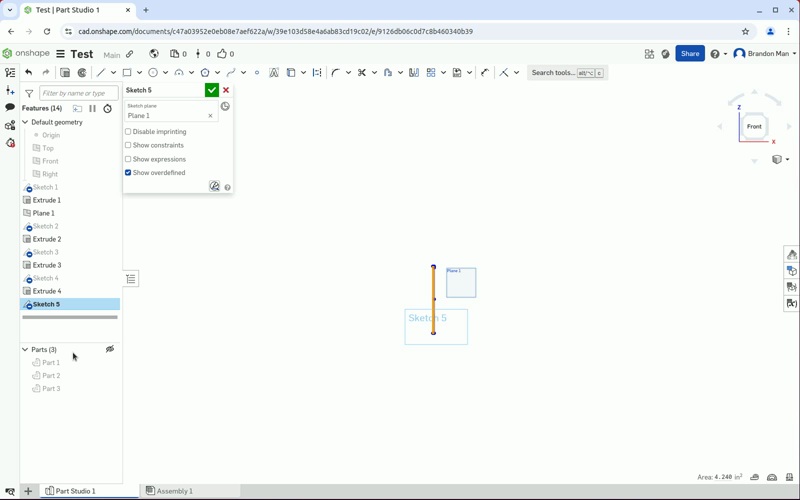
key(shift+e)
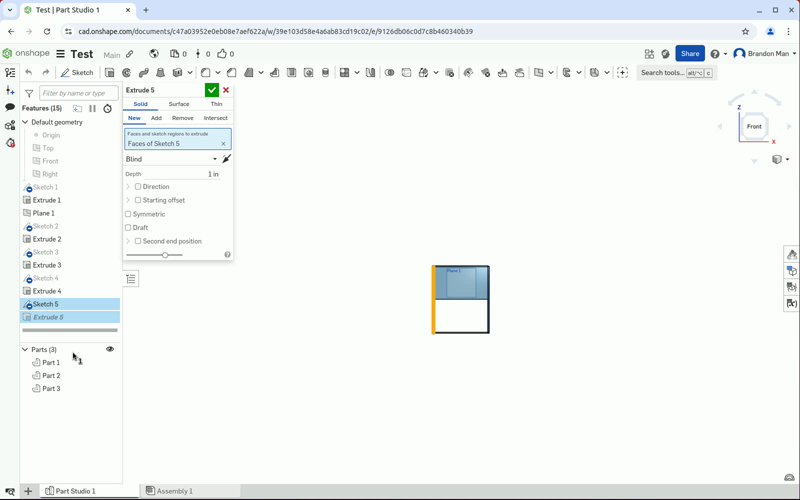
mouse_move(143, 106)
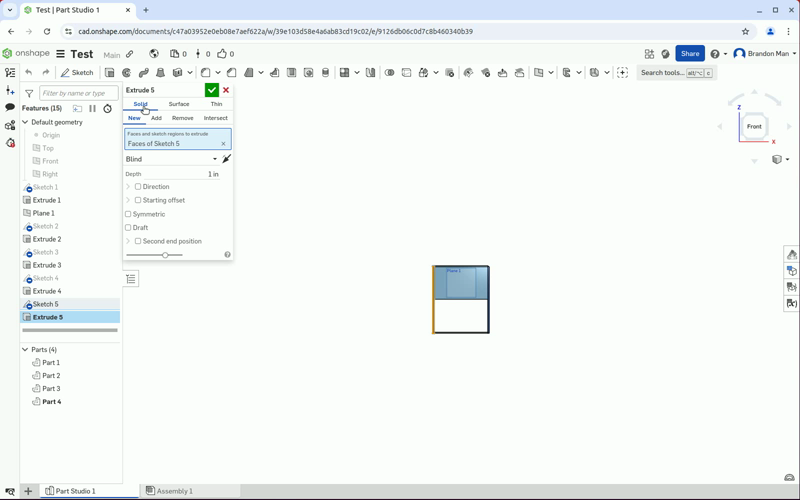
click(143, 106)
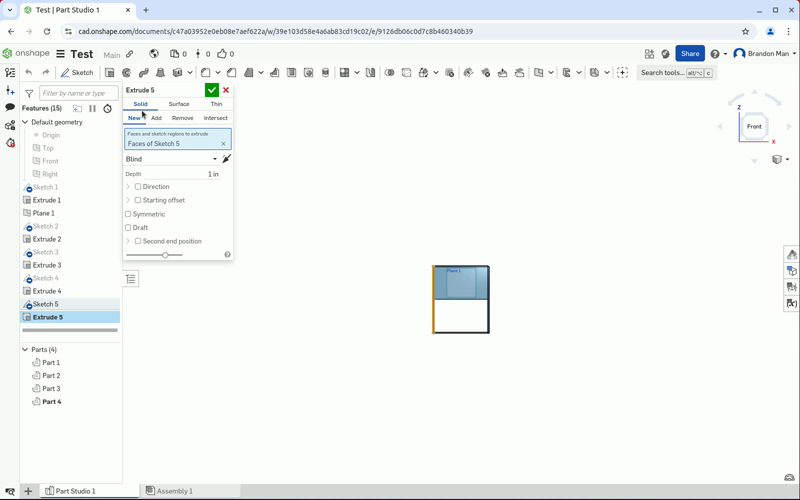
mouse_move(137, 120)
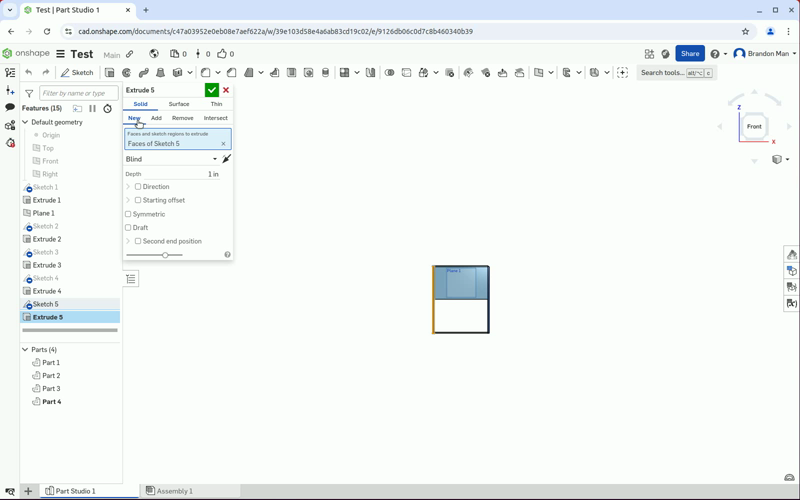
click(137, 120)
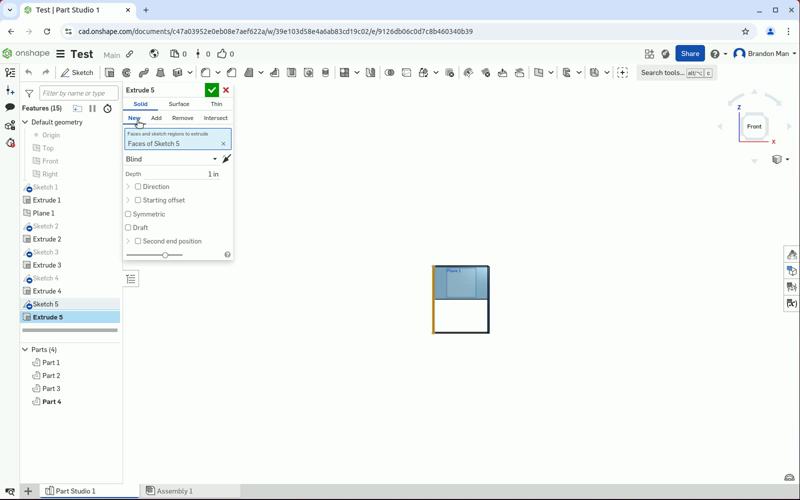
key(tab, 4)
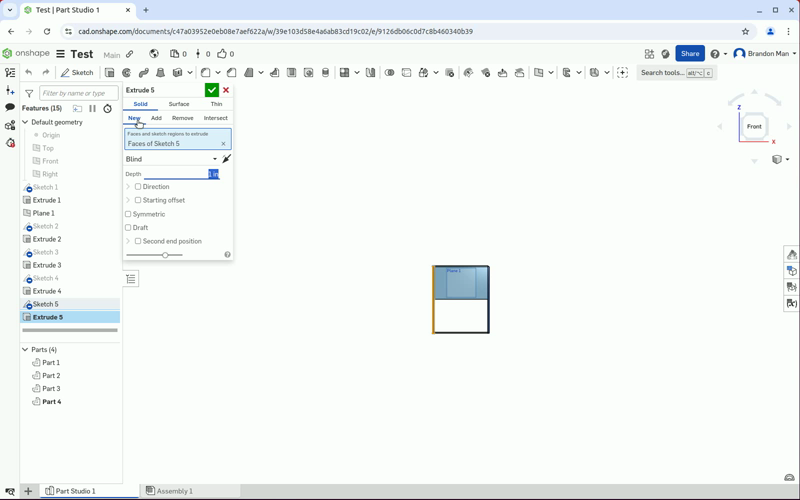
text(0.722)
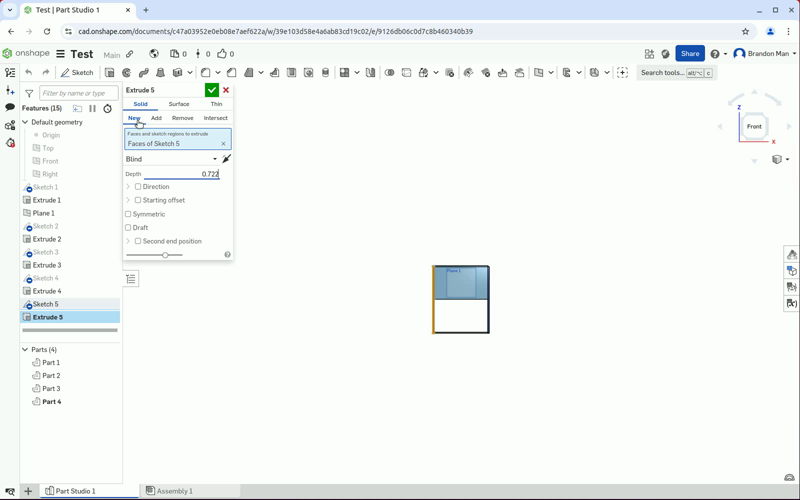
key(tab, 3)
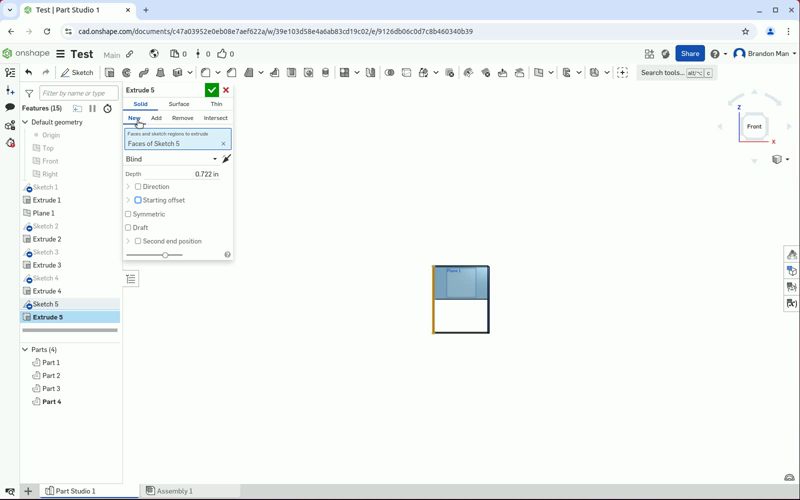
key(tab, 2)
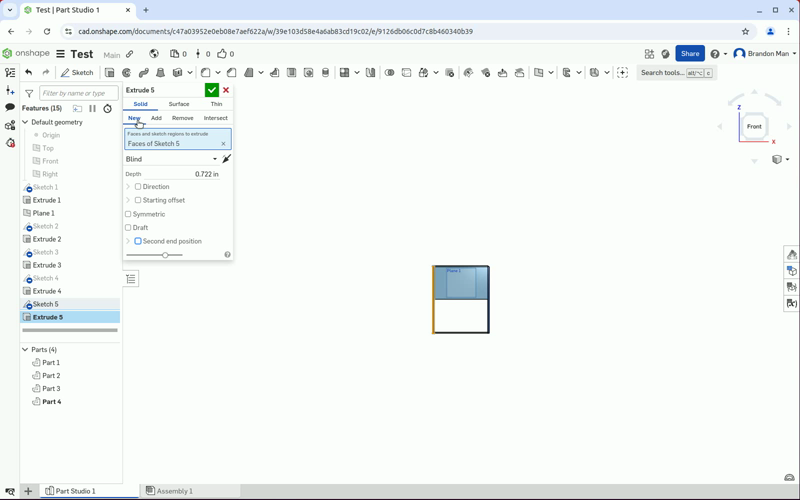
key(space)
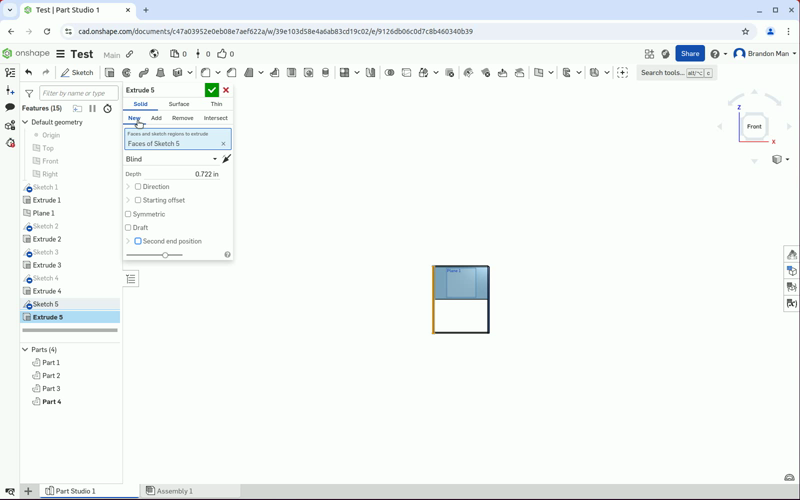
key(tab, 3)
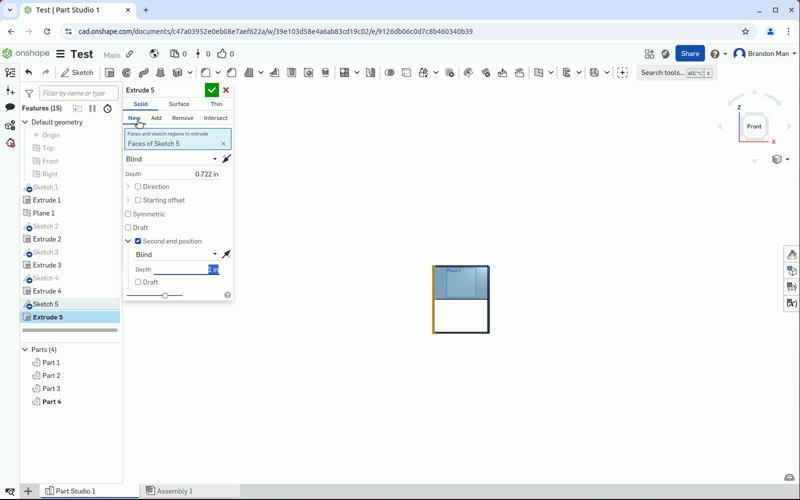
text(0.722)
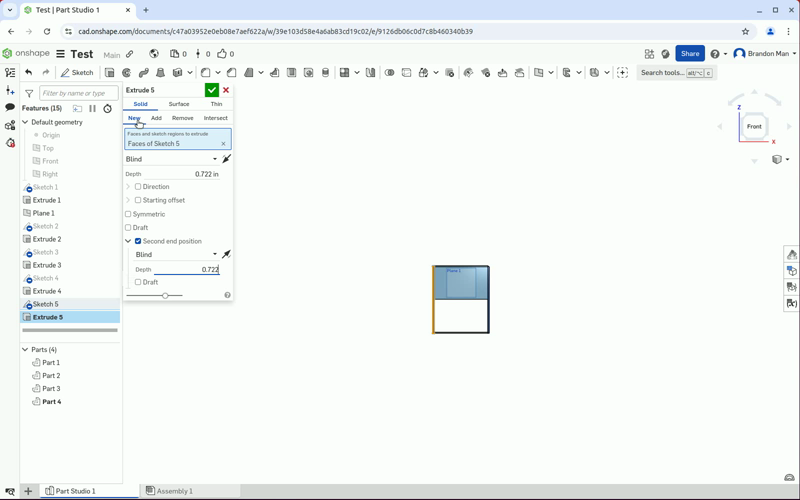
key(enter)
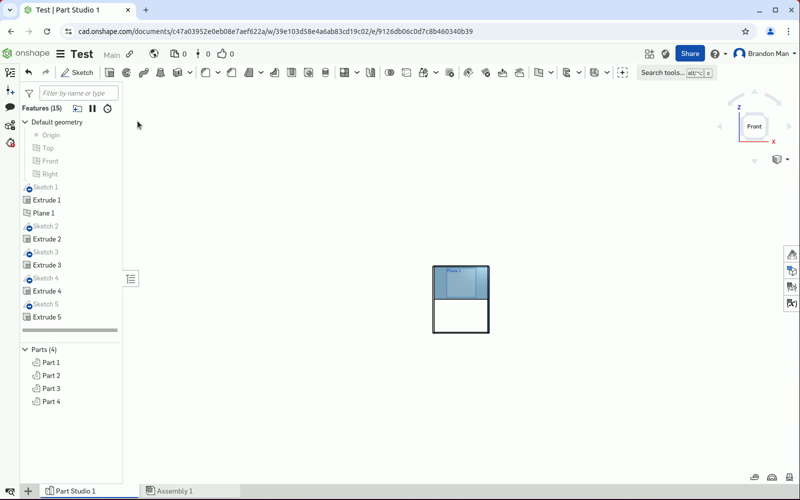
key(shift+h)
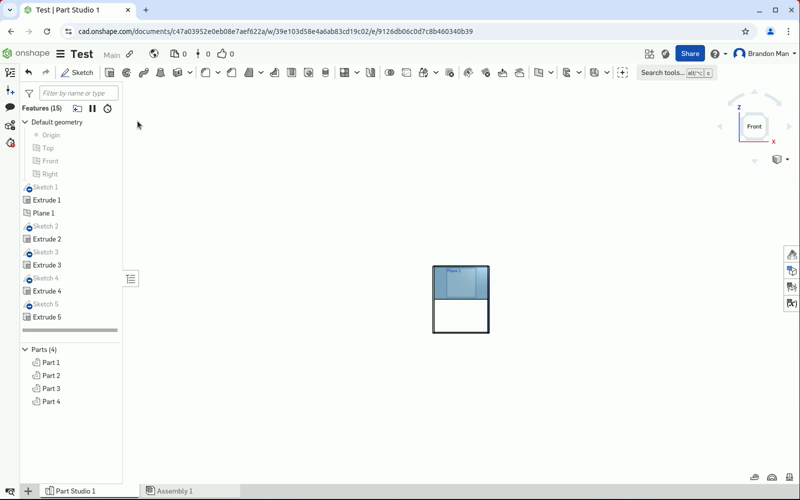
key(shift+h)
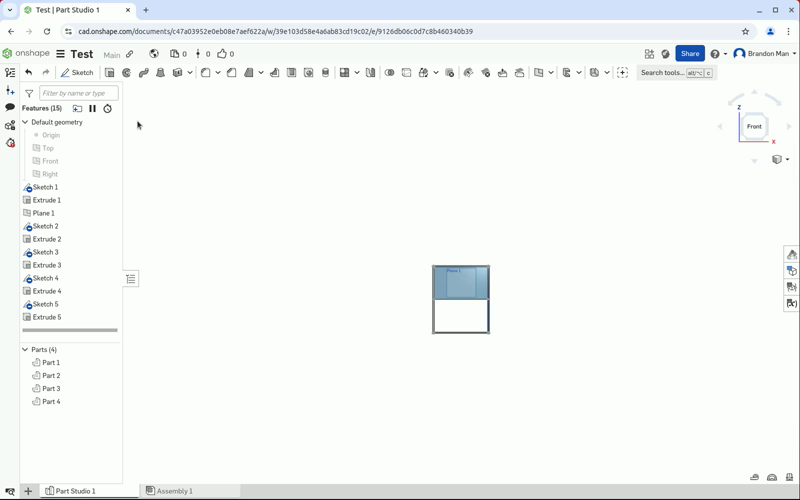
key(shift+7)
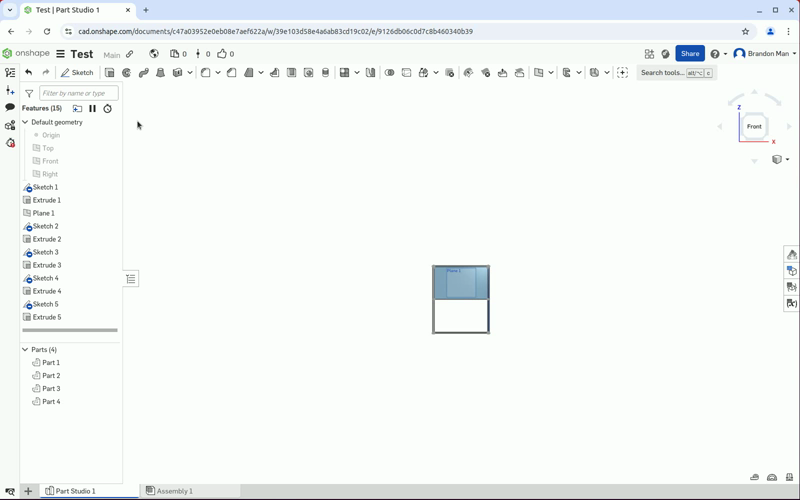
key(left, 2)
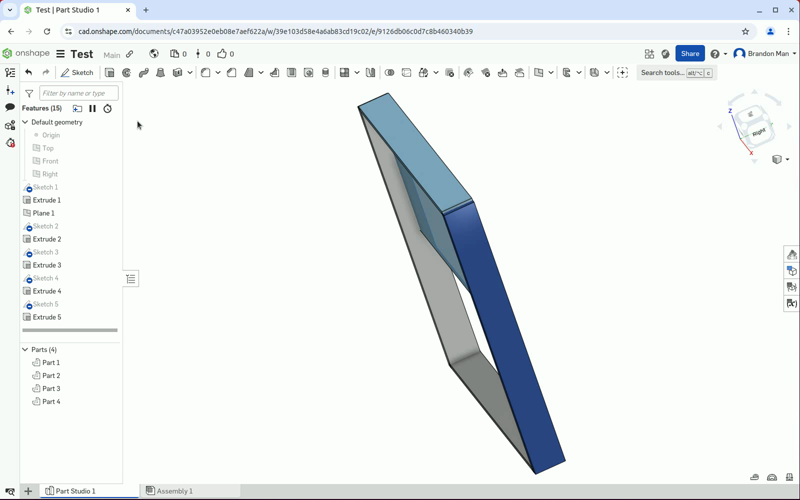
key(down, 2)
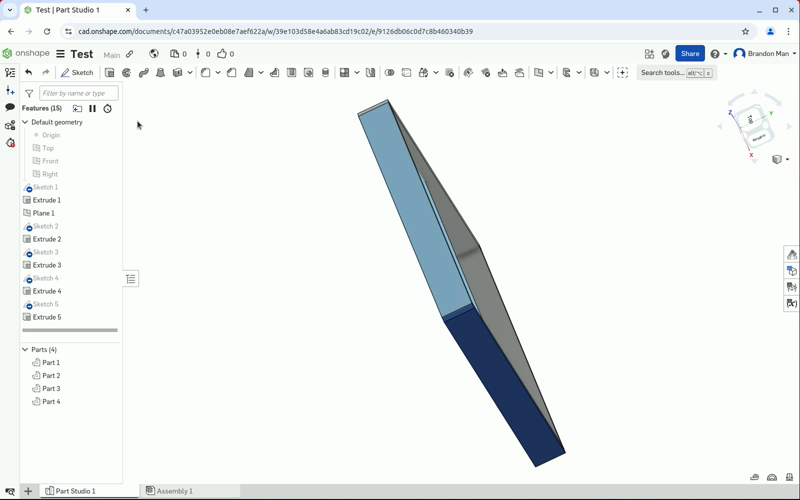
key(up, 2)
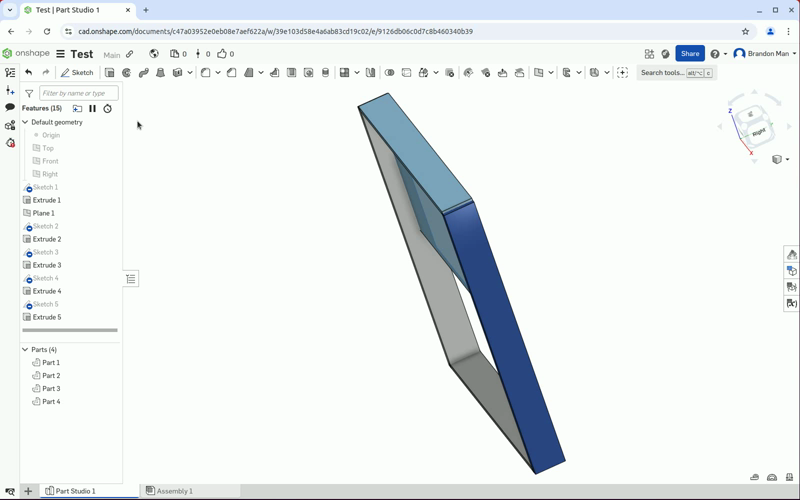
key(right, 2)
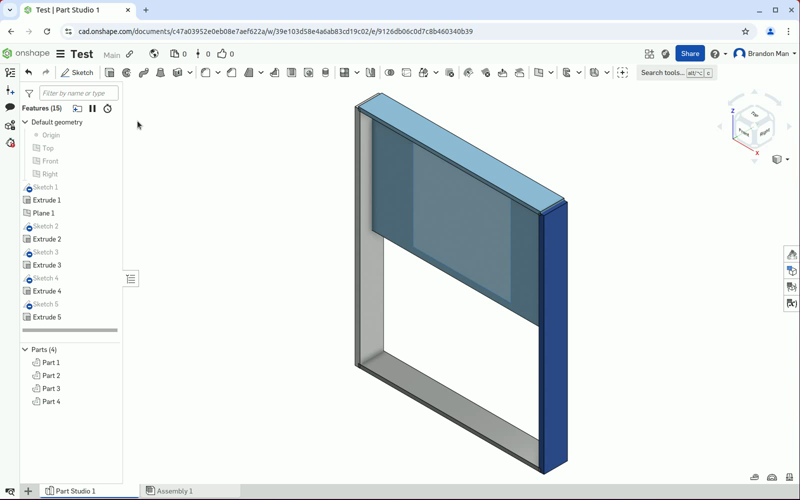
mouse_move(73, 189)
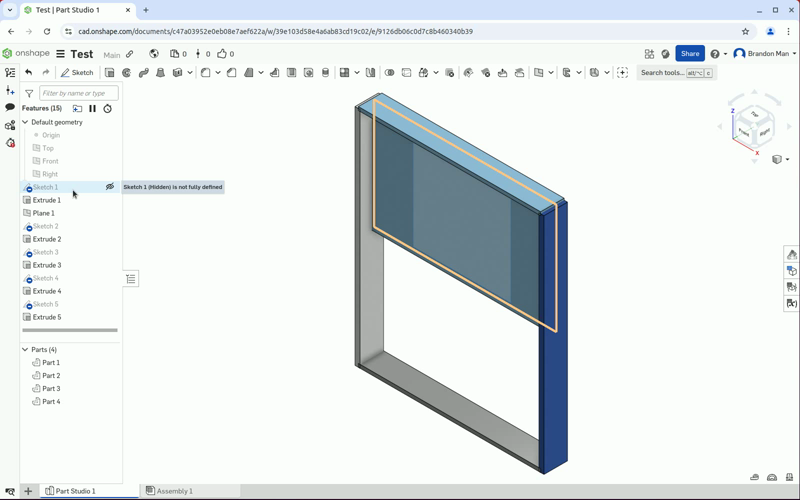
click(73, 189)